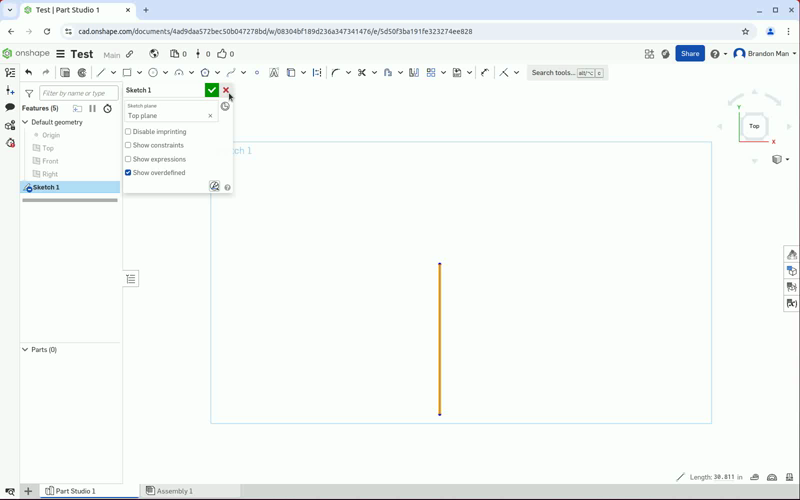
key(shift+h)
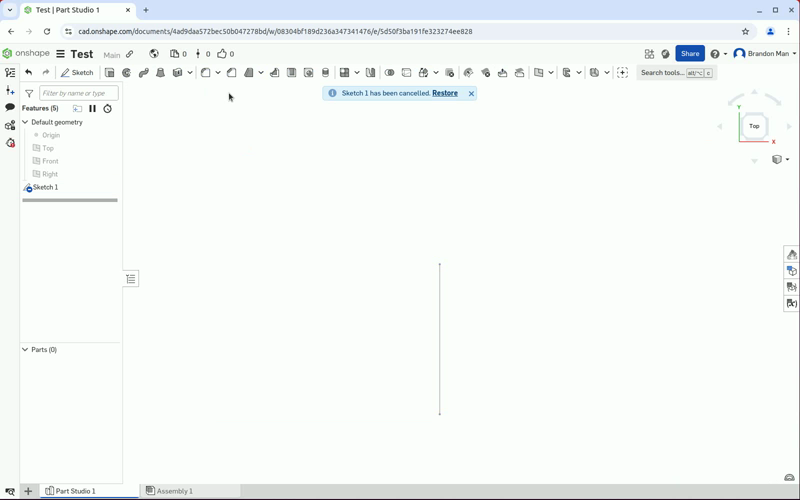
key(shift+s)
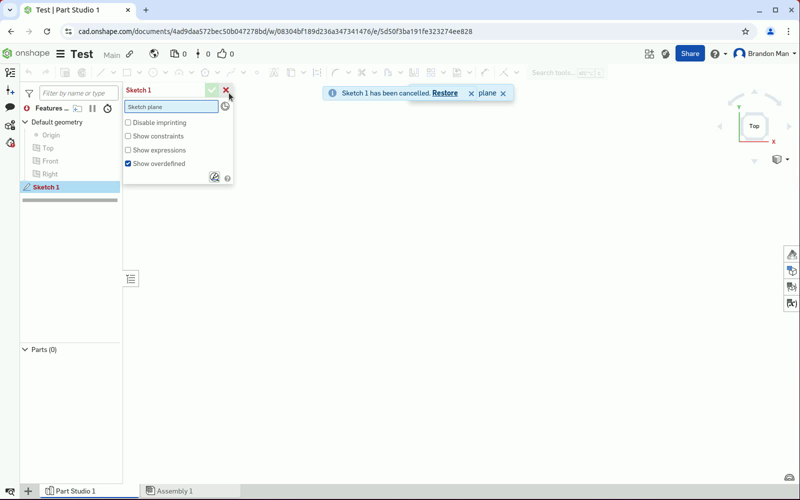
mouse_move(73, 150)
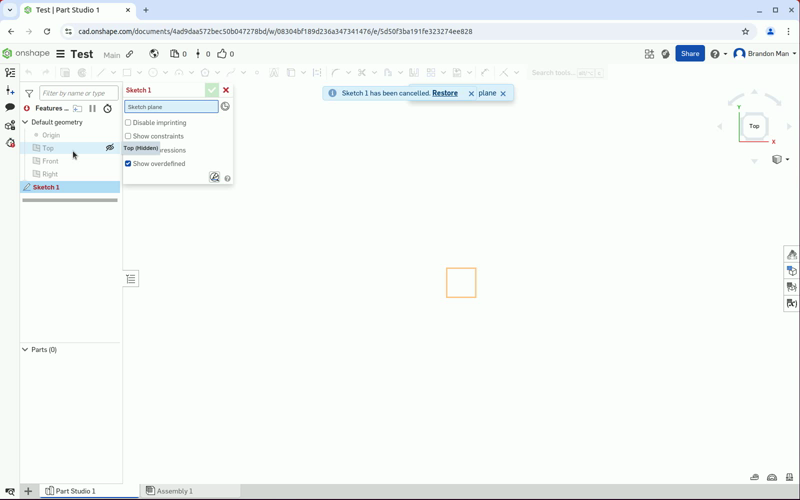
click(73, 150)
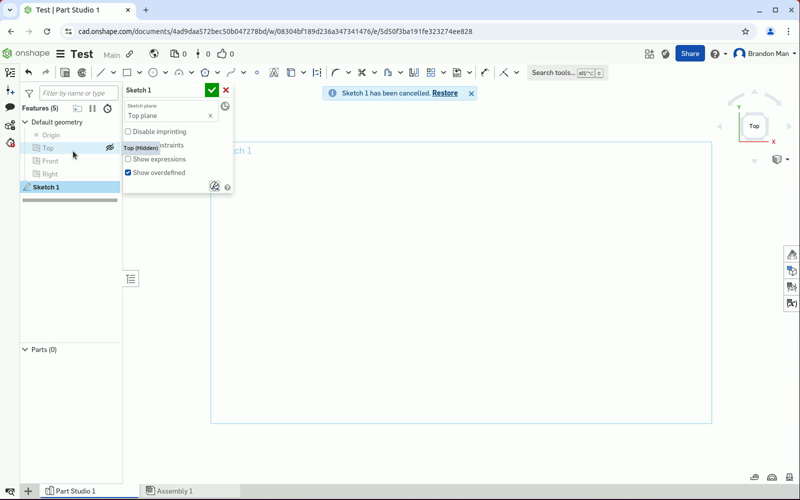
mouse_move(73, 352)
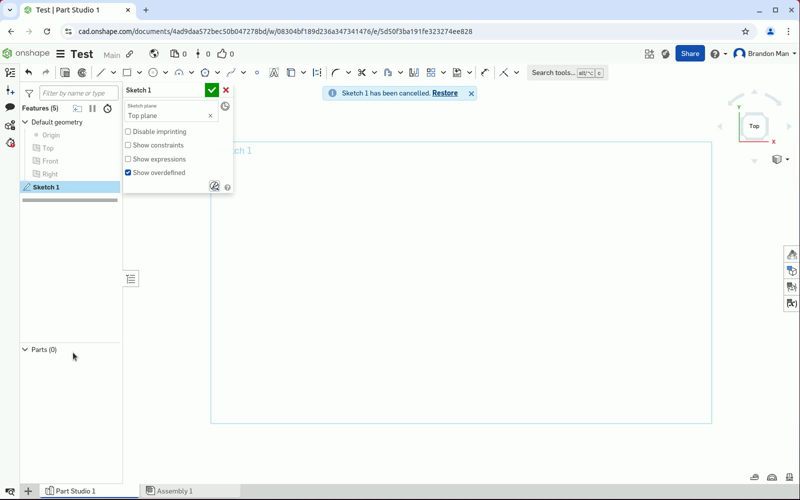
key(y)
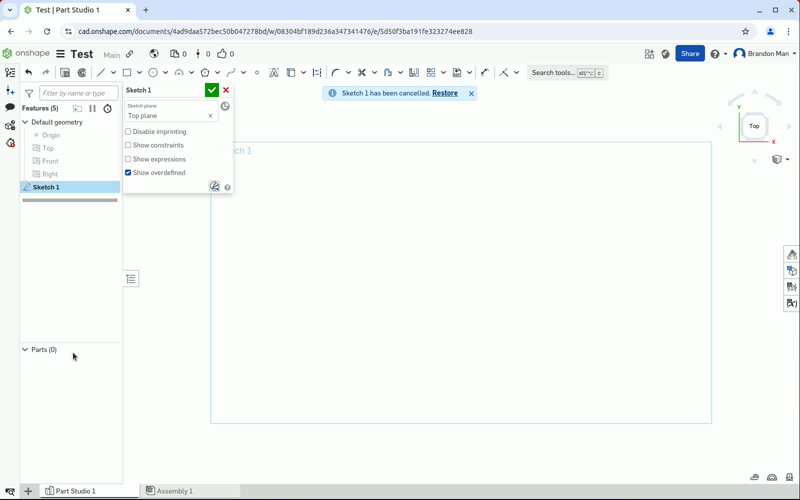
key(l)
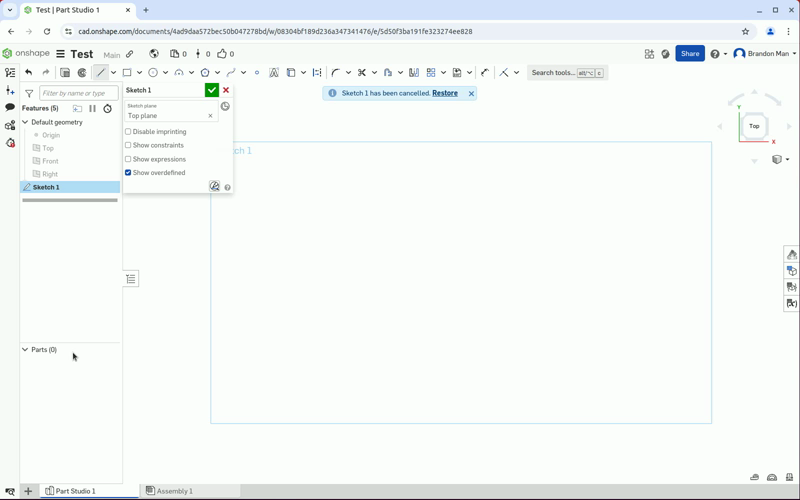
key_down(shift)
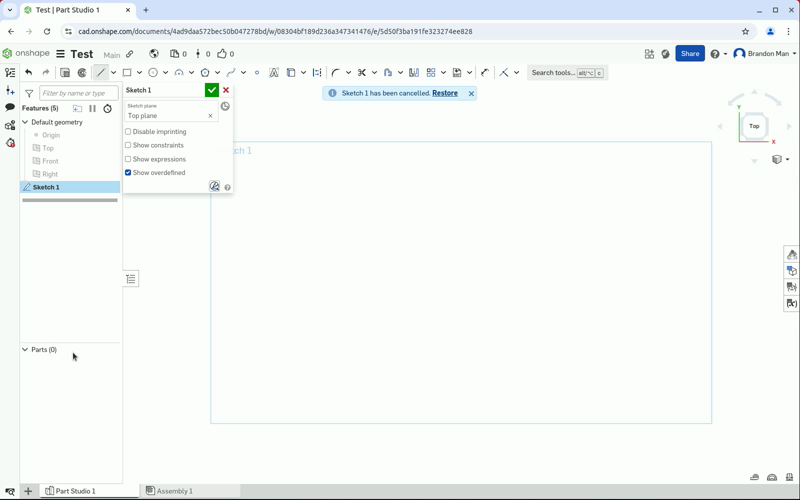
mouse_move(411, 312)
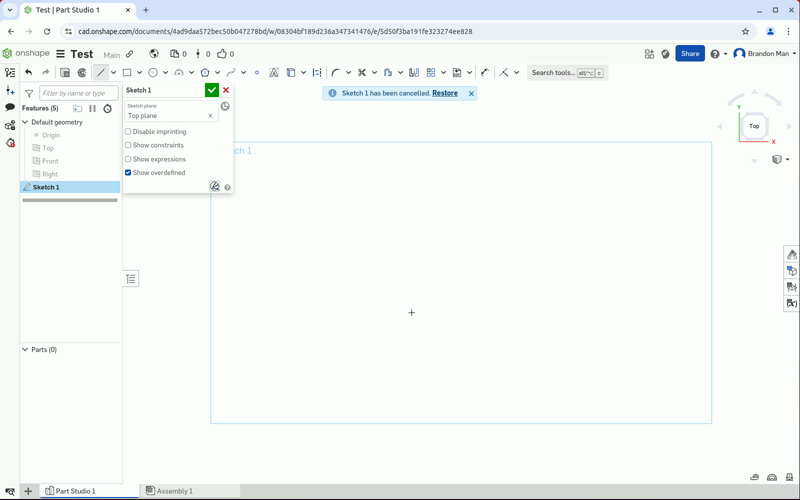
click(411, 312)
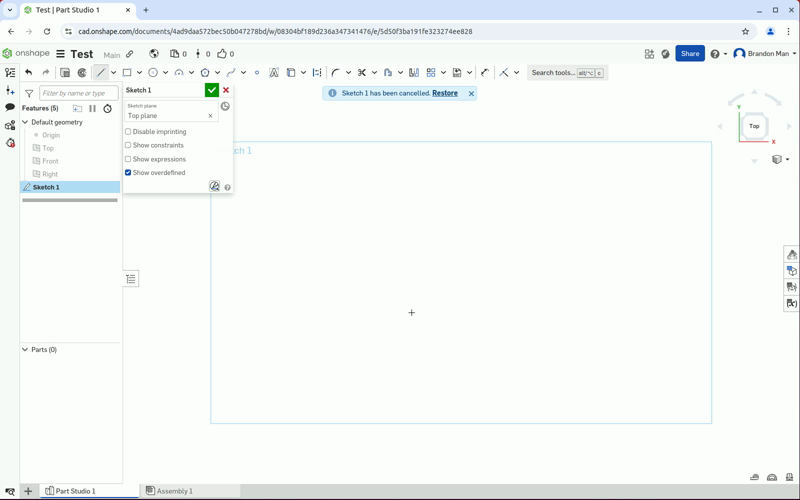
key_up(shift)
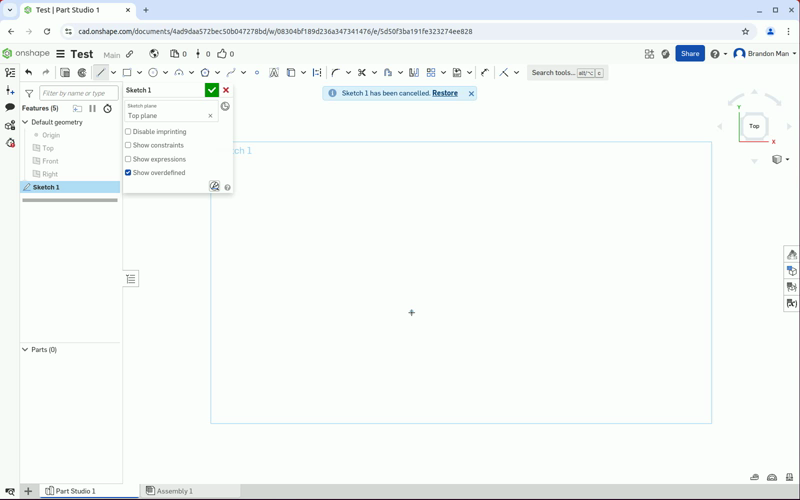
key_down(shift)
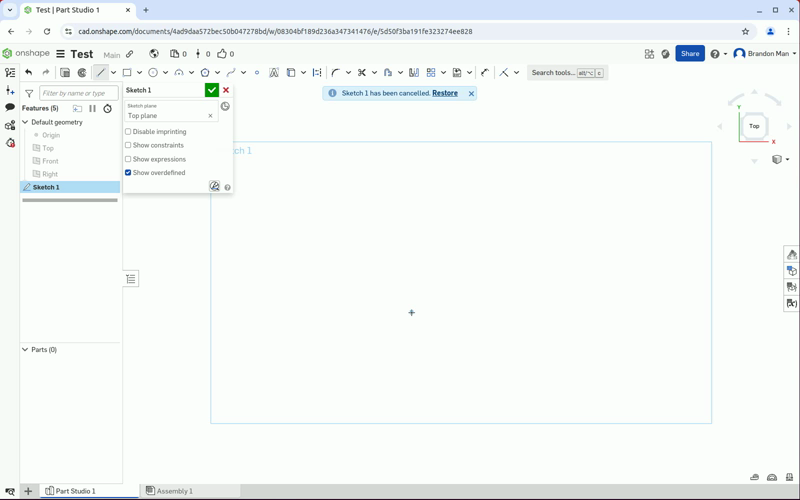
mouse_move(572, 312)
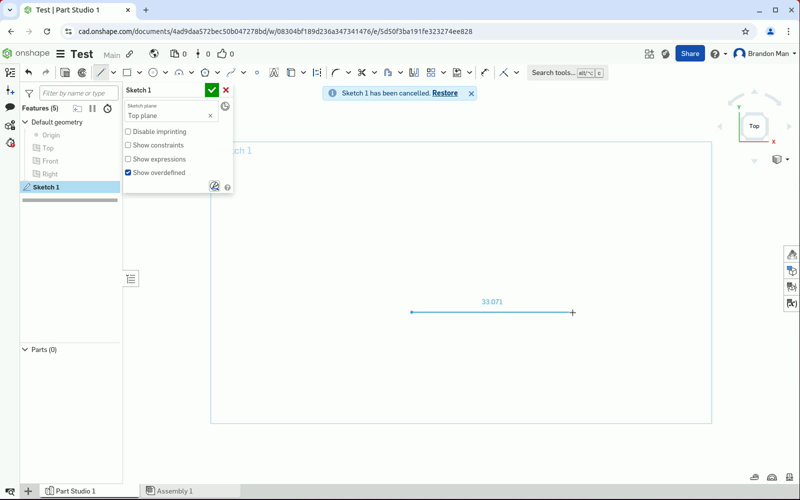
click(572, 312)
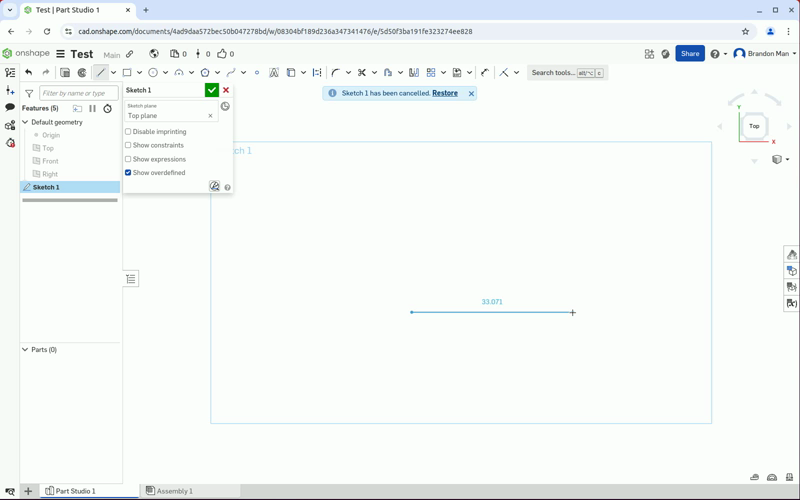
key_up(shift)
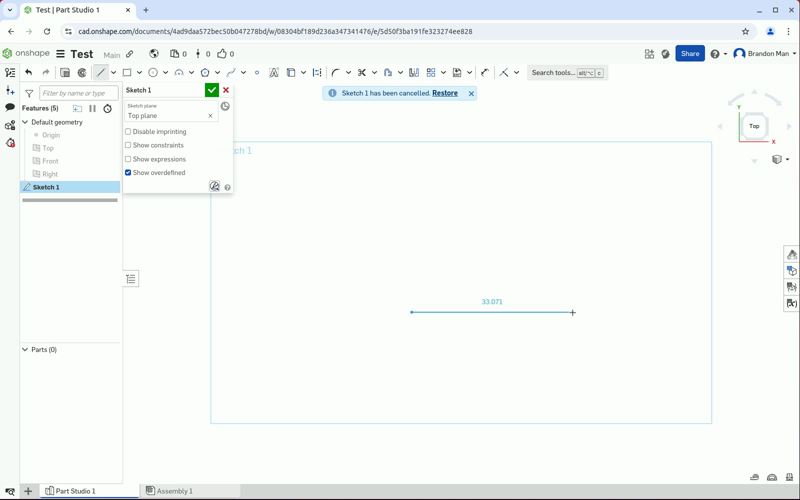
key_down(shift)
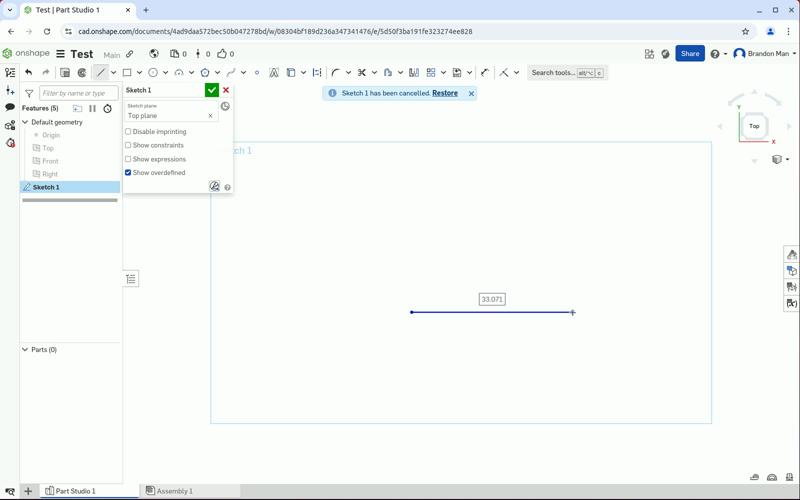
mouse_move(572, 222)
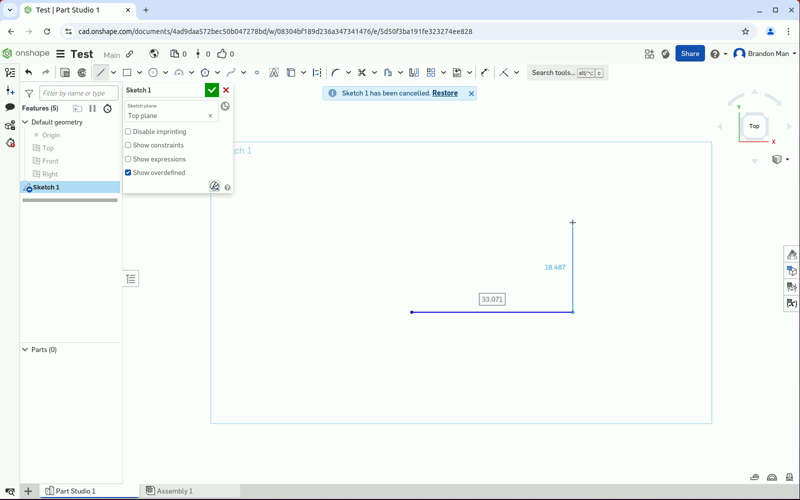
click(572, 222)
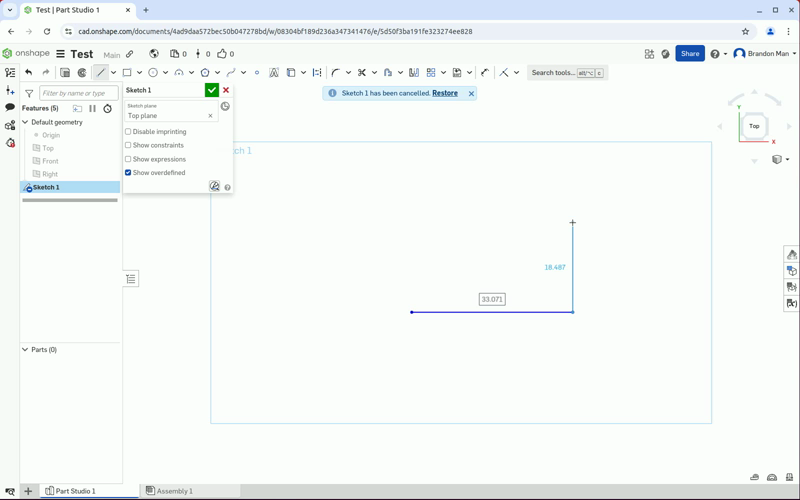
key_up(shift)
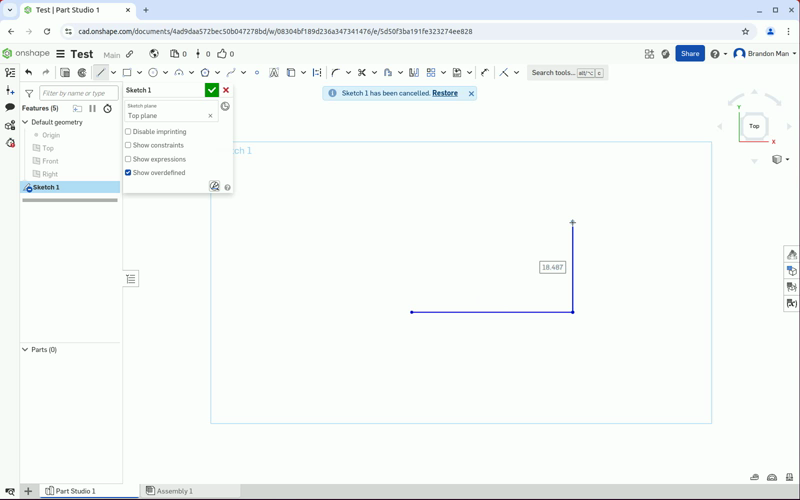
key_down(shift)
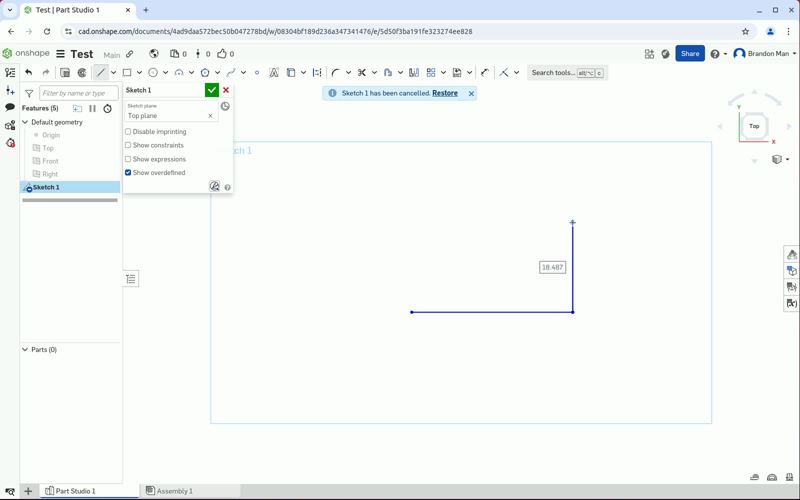
mouse_move(411, 222)
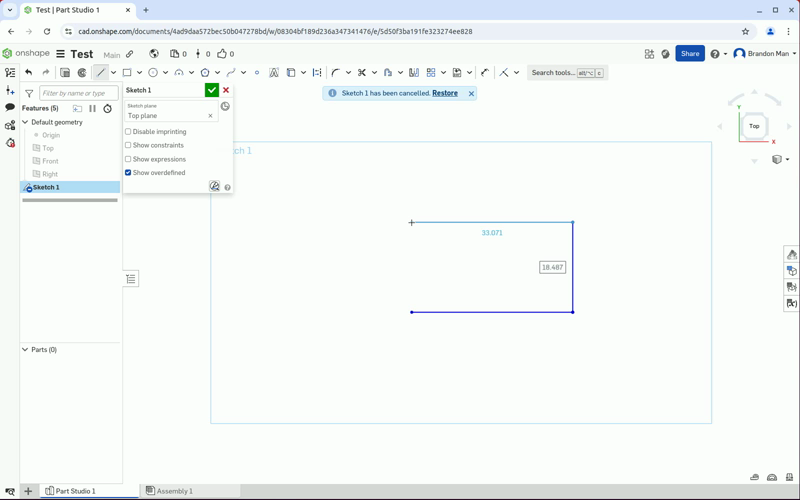
click(411, 222)
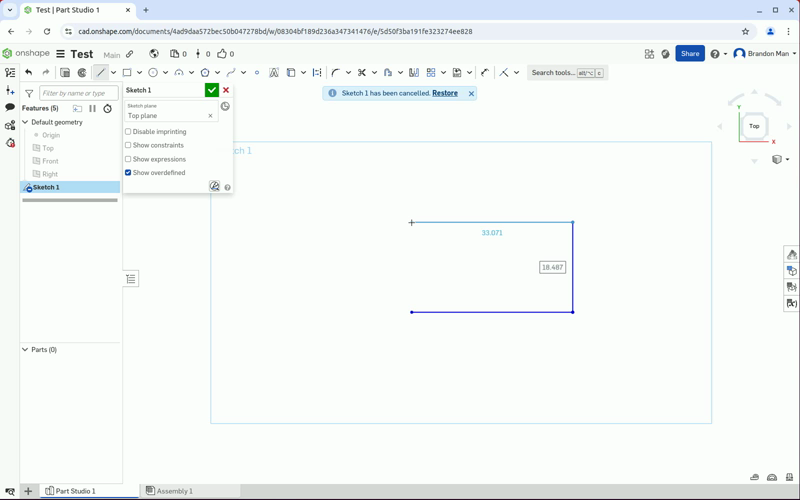
key_up(shift)
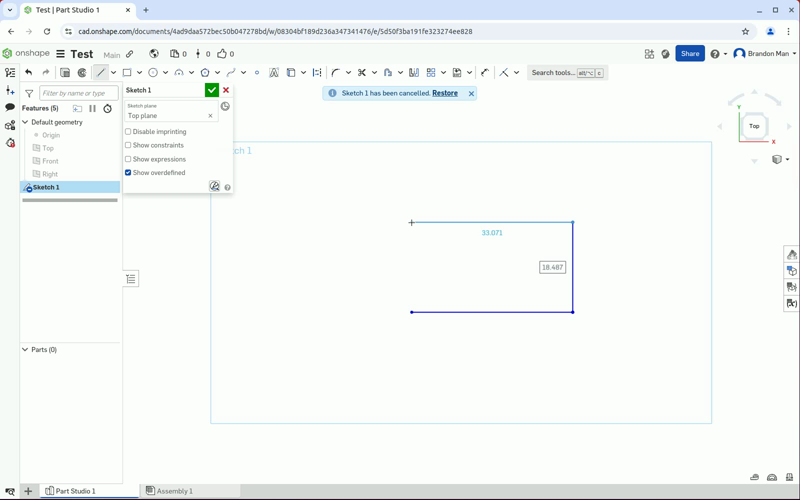
key_down(shift)
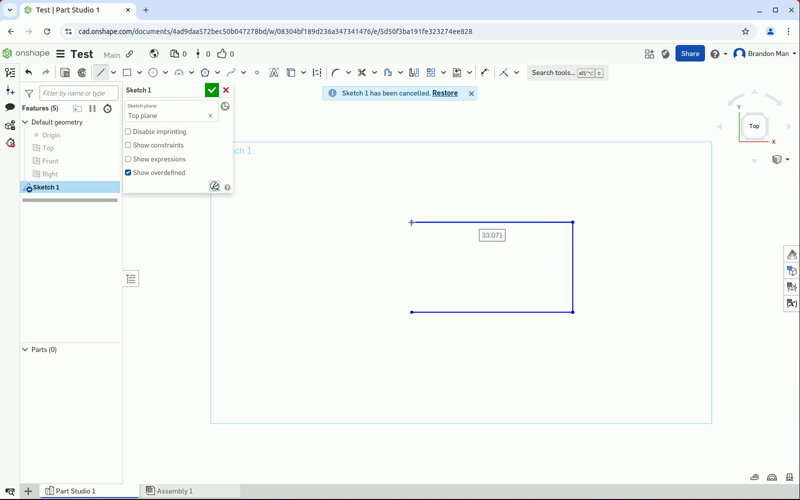
mouse_move(411, 312)
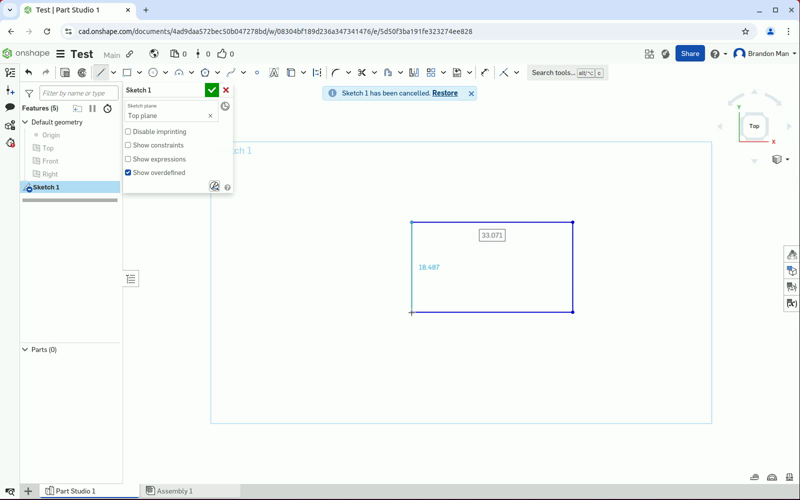
key_up(shift)
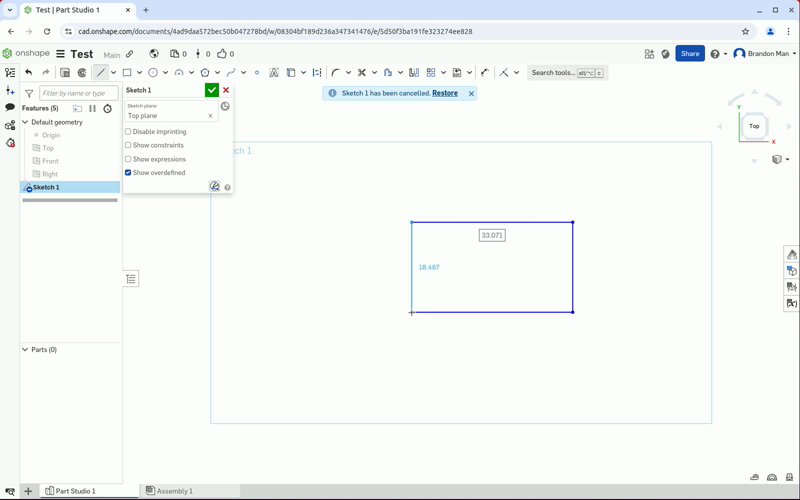
click(411, 312)
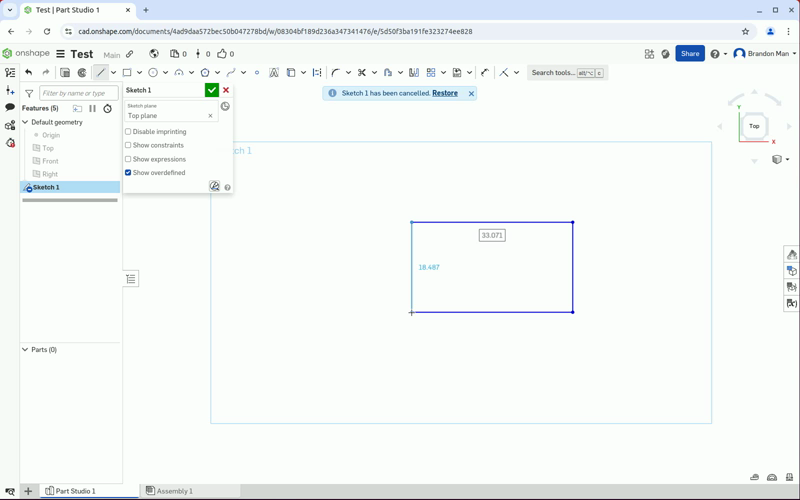
key(esc)
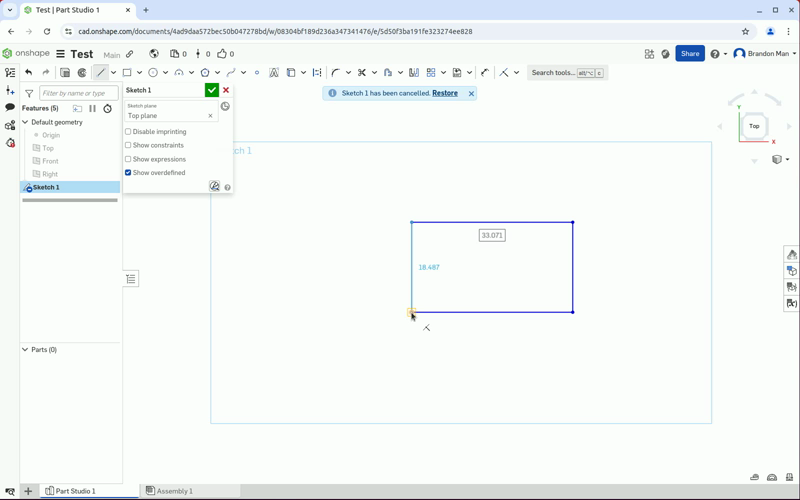
mouse_move(486, 261)
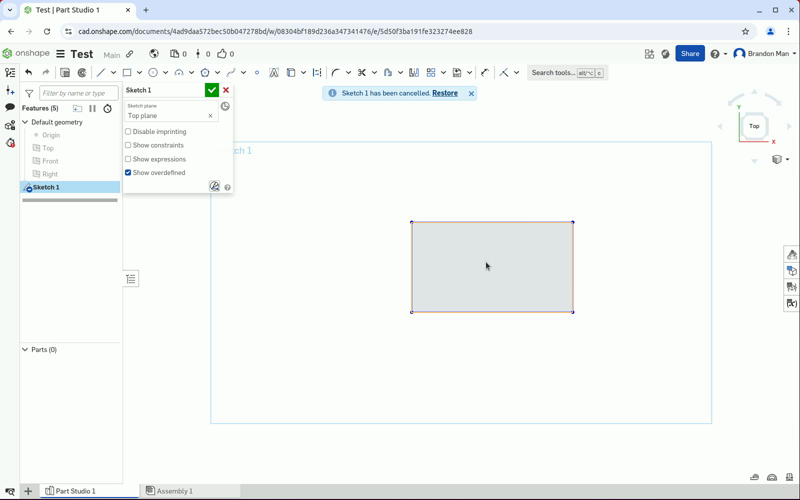
click(486, 261)
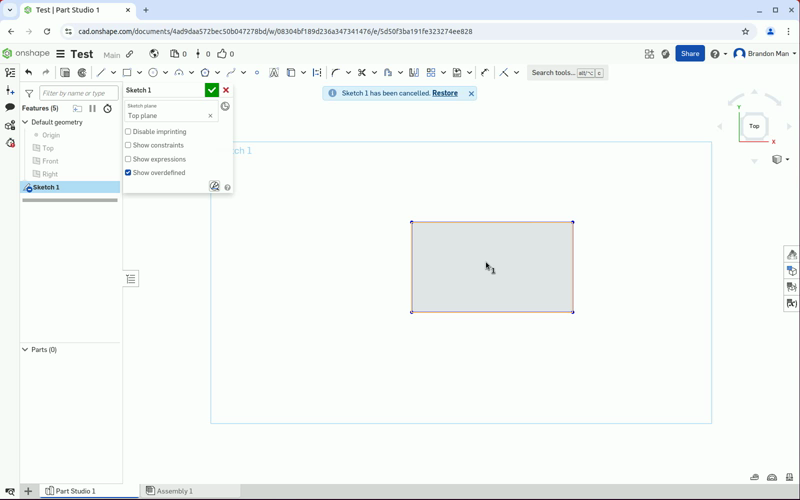
mouse_move(73, 352)
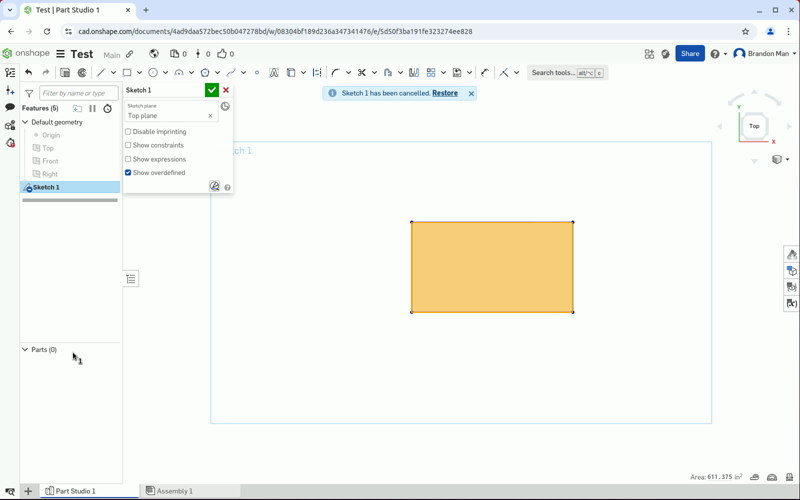
key(shift+y)
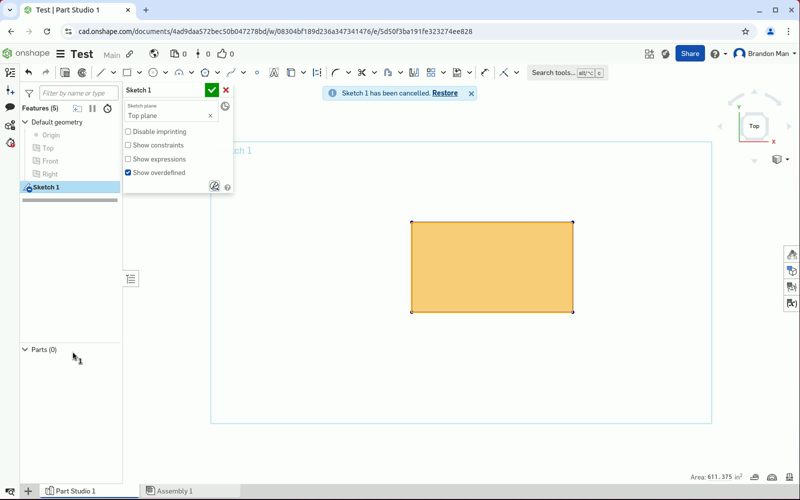
key(shift+e)
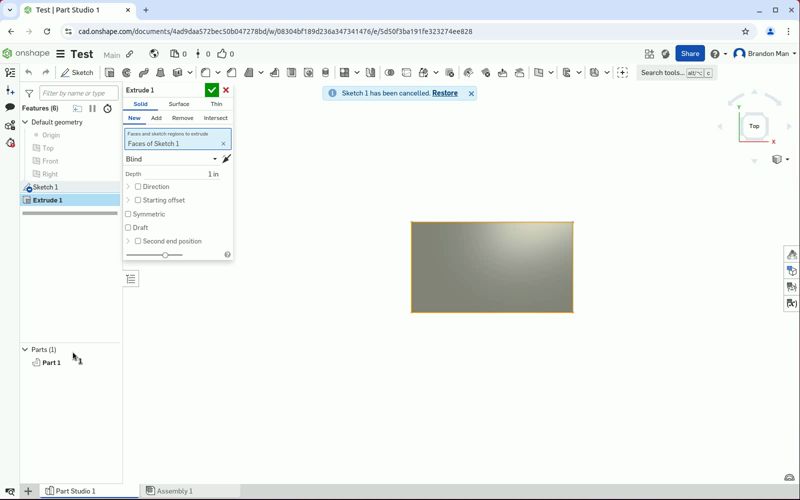
mouse_move(143, 106)
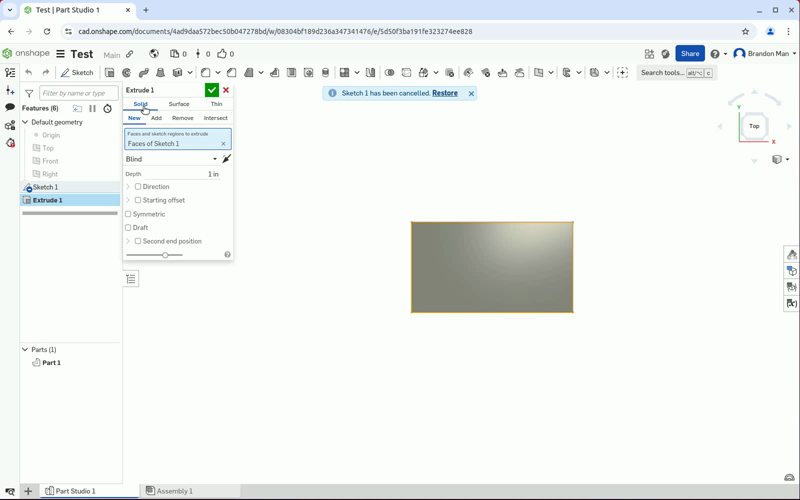
click(143, 106)
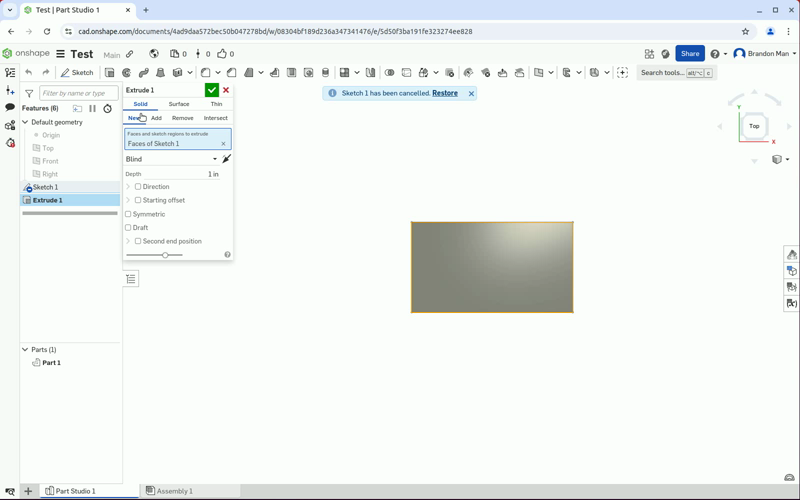
mouse_move(137, 120)
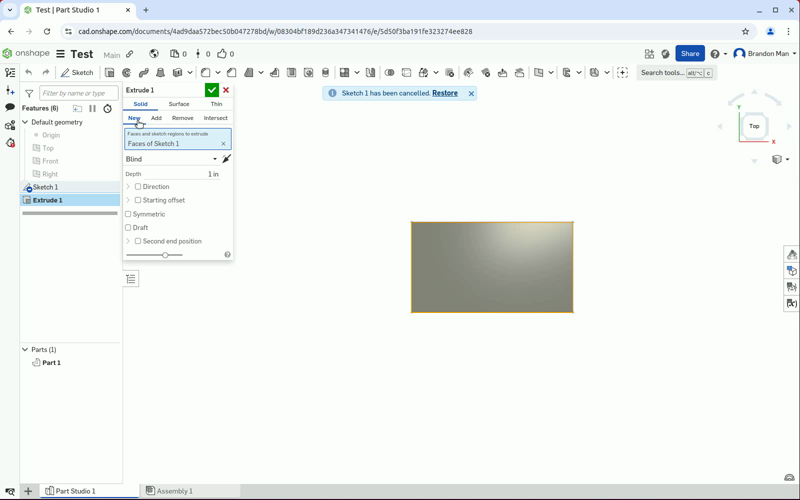
click(137, 120)
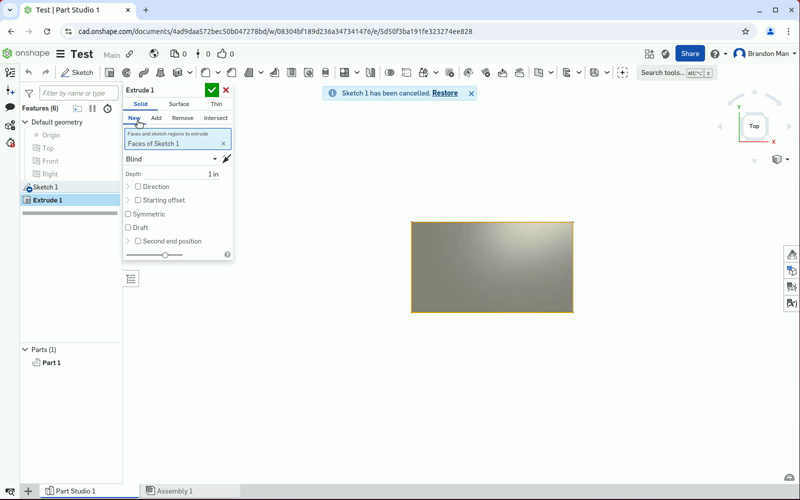
key(tab, 4)
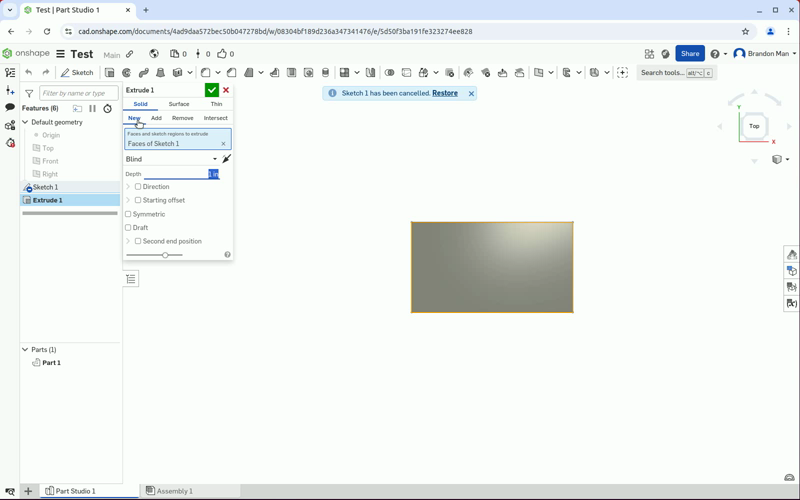
text(11.073)
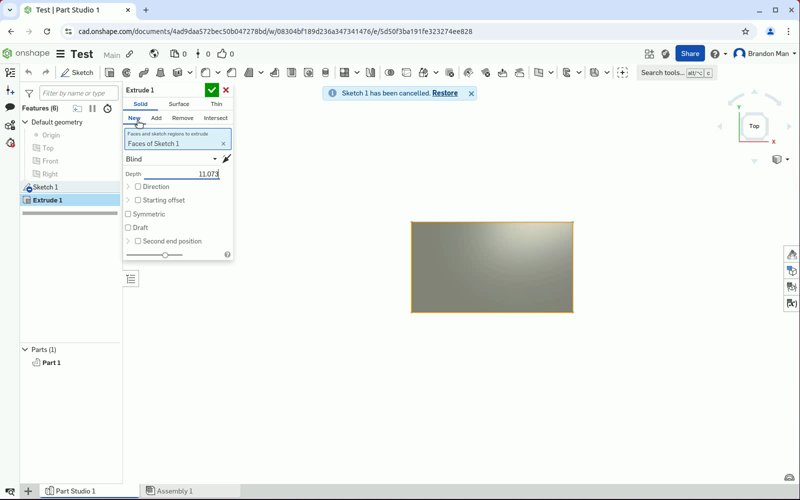
key(enter)
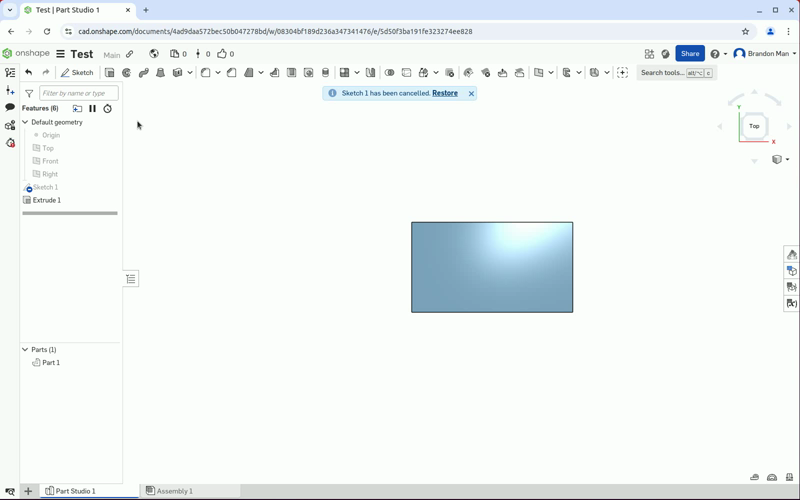
key(shift+h)
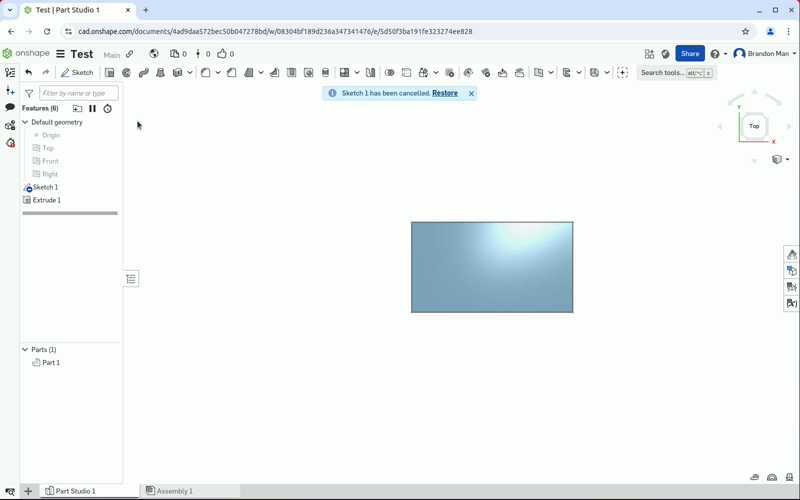
key(shift+h)
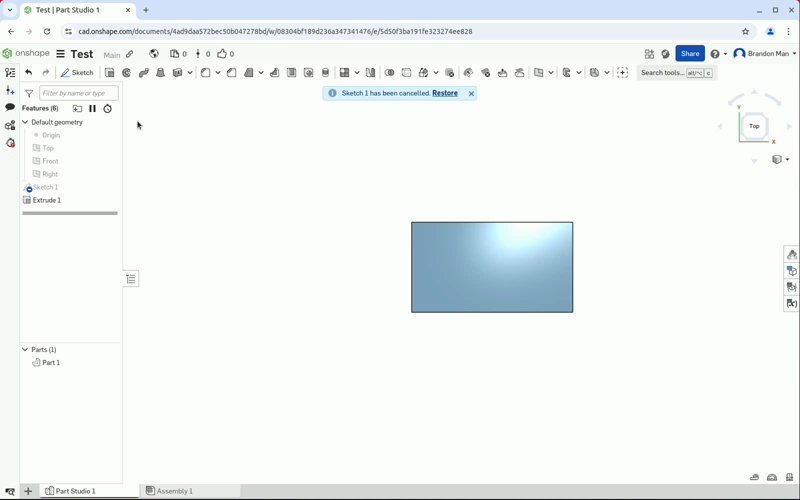
mouse_move(73, 189)
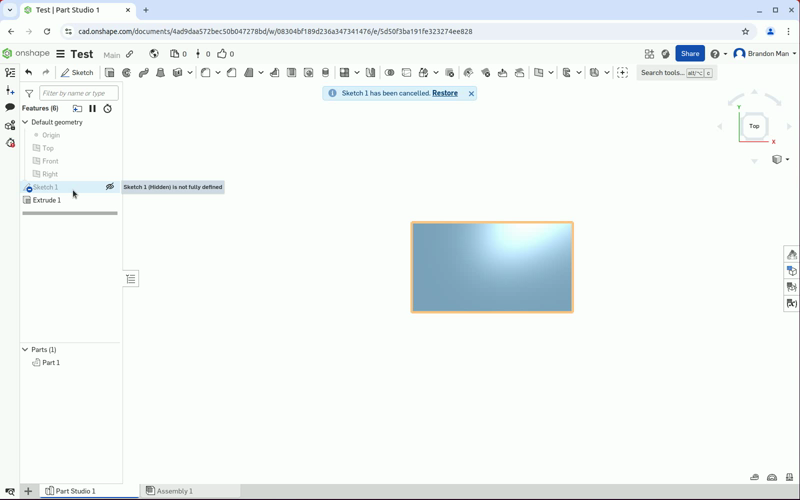
click(73, 189)
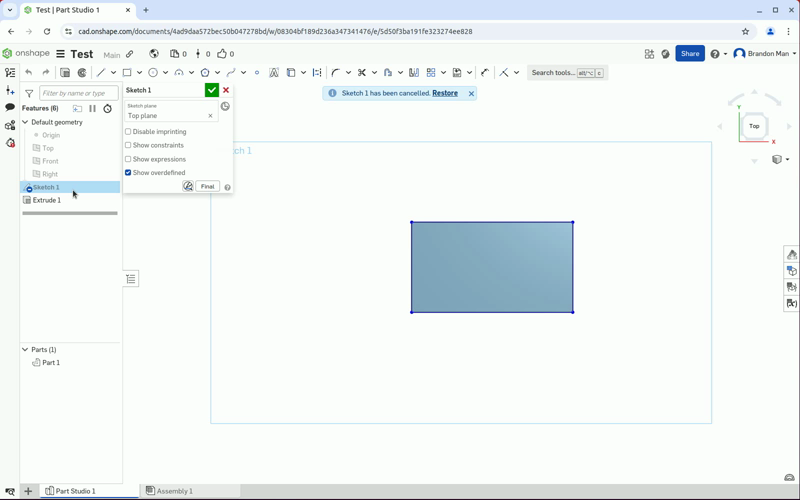
mouse_move(229, 92)
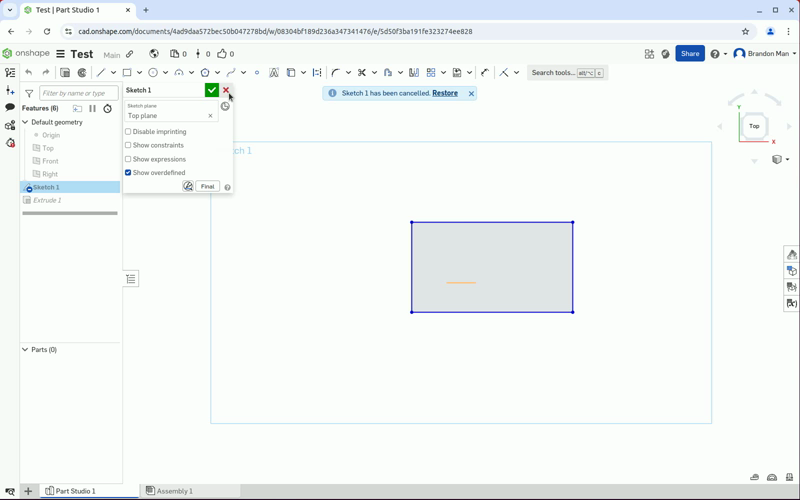
click(229, 92)
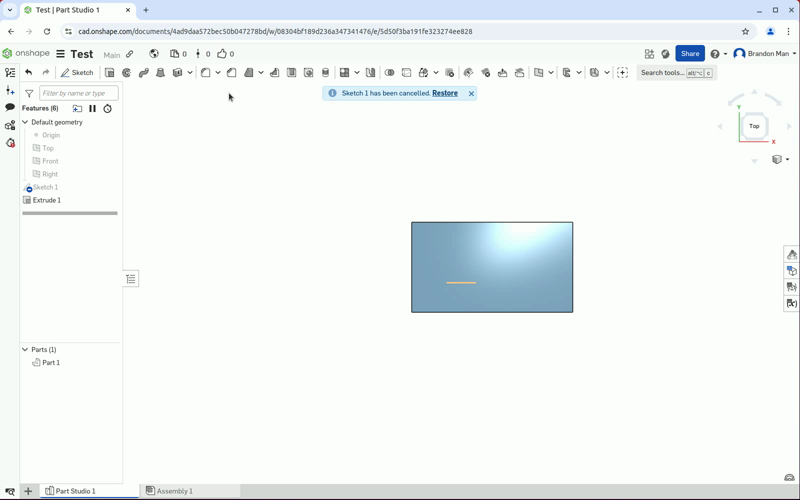
mouse_move(541, 75)
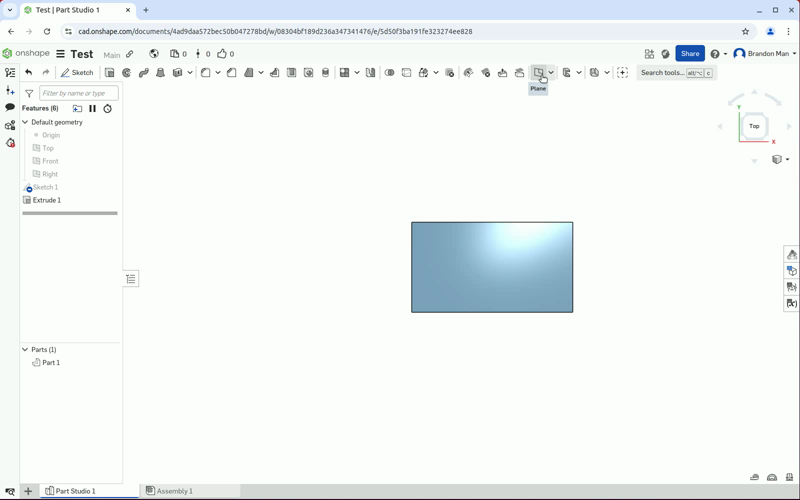
click(541, 75)
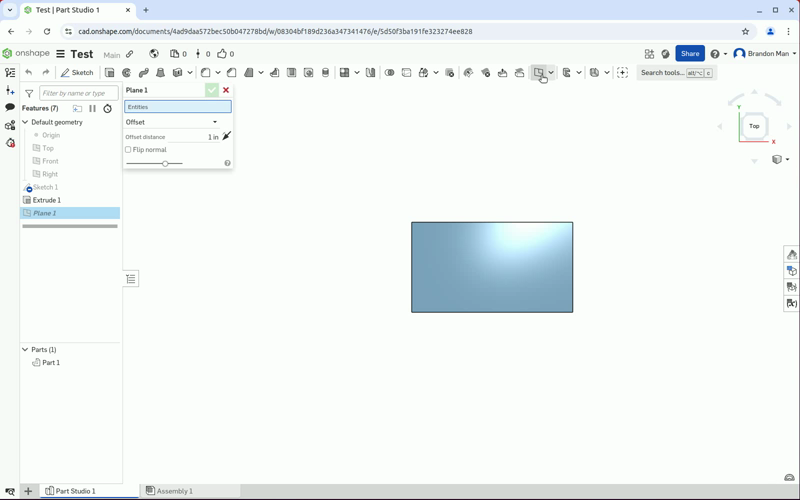
mouse_move(73, 150)
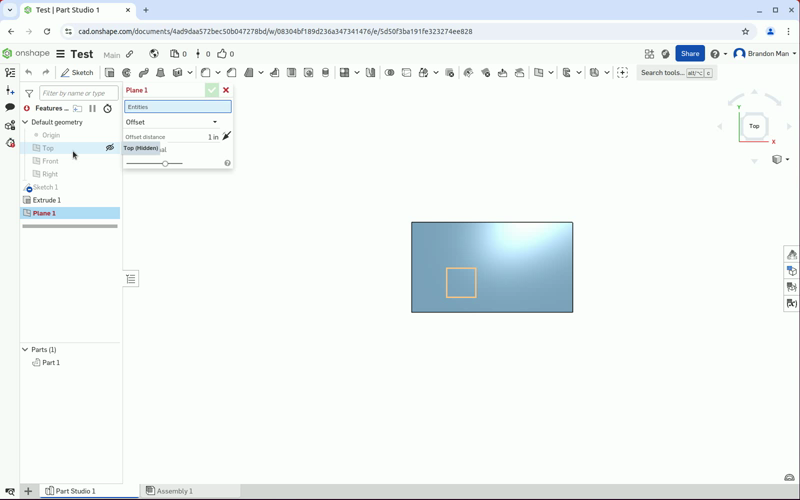
click(73, 150)
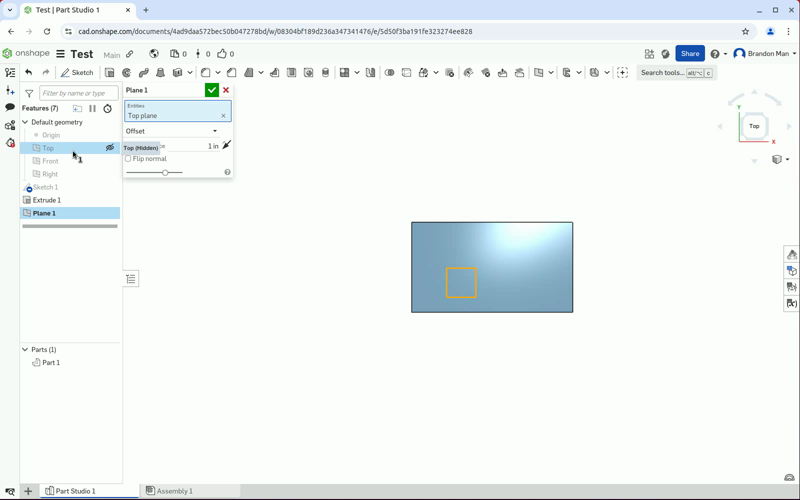
key(tab, 2)
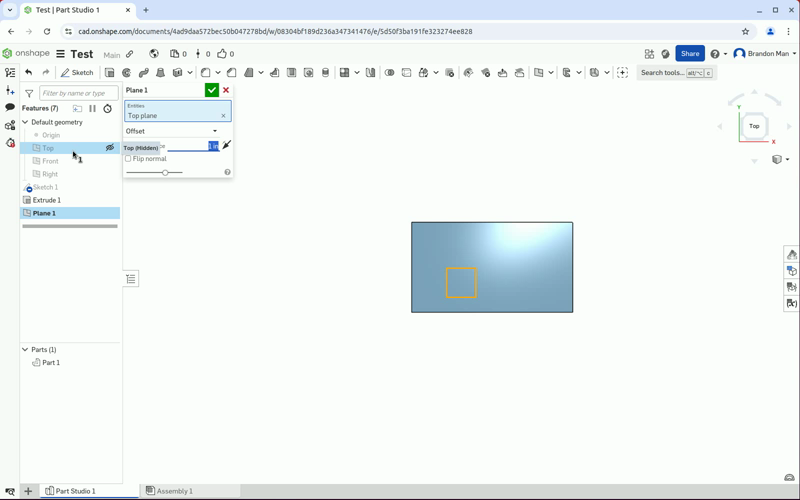
text(11.061)
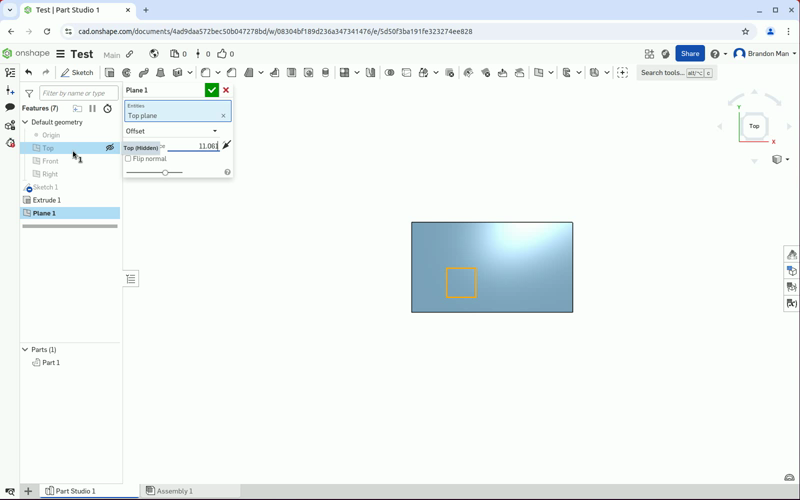
key(enter, 2)
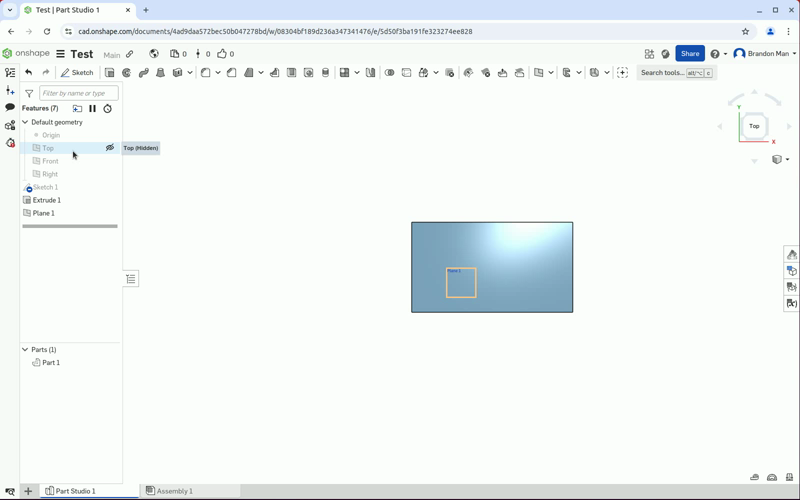
key(shift+s)
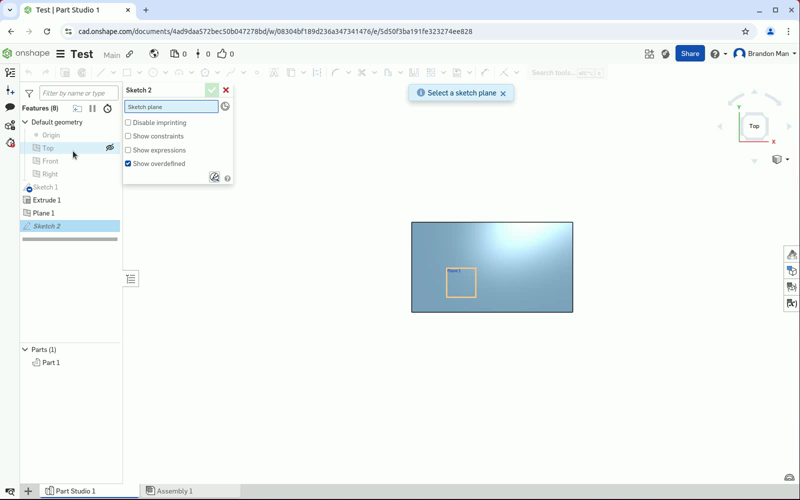
mouse_move(73, 215)
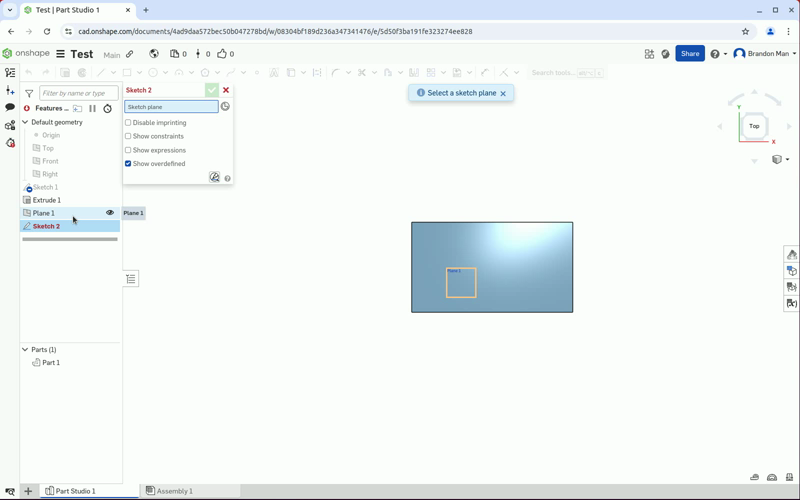
click(73, 215)
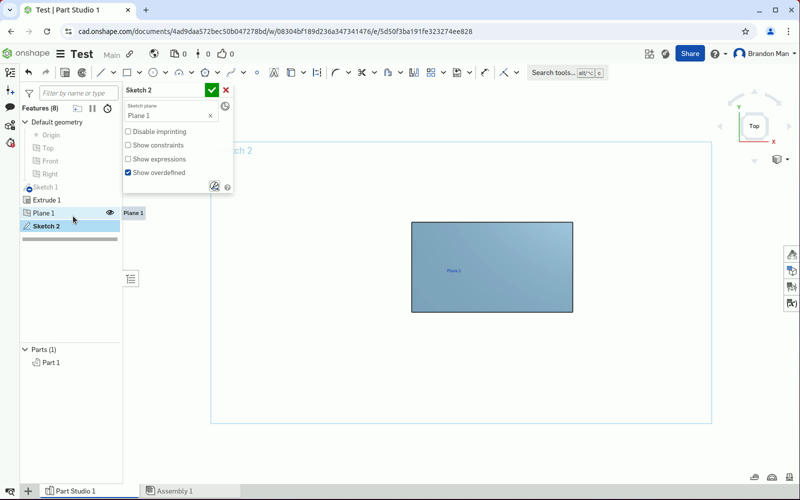
mouse_move(73, 352)
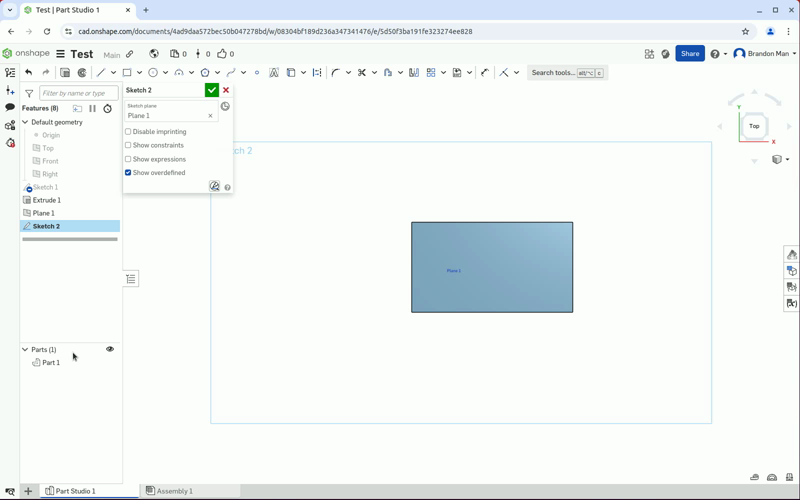
key(y)
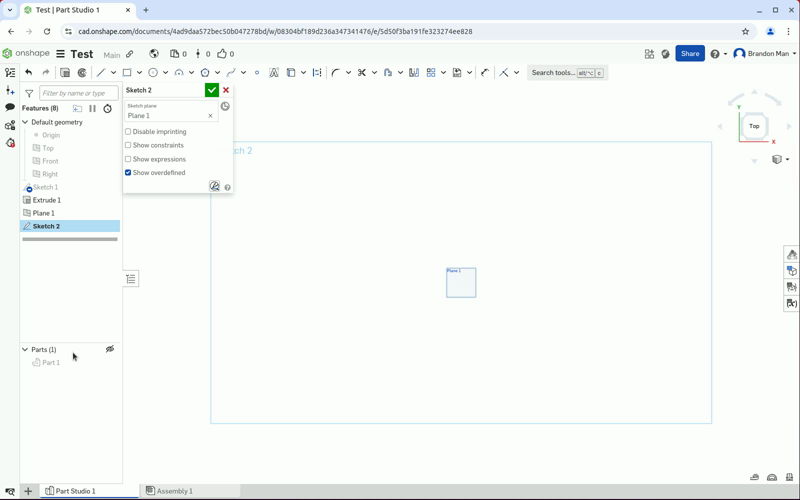
key(l)
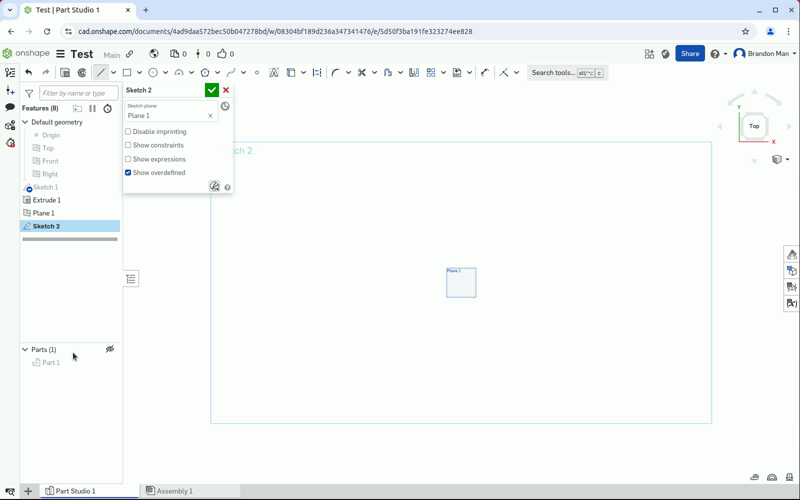
key_down(shift)
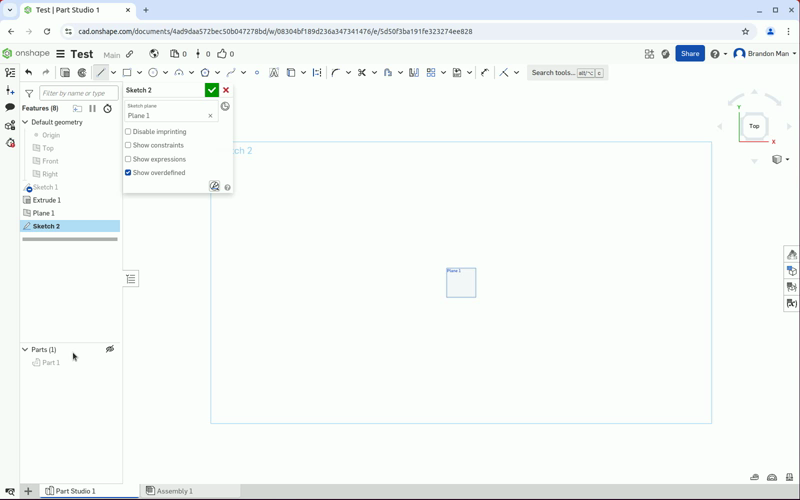
mouse_move(537, 250)
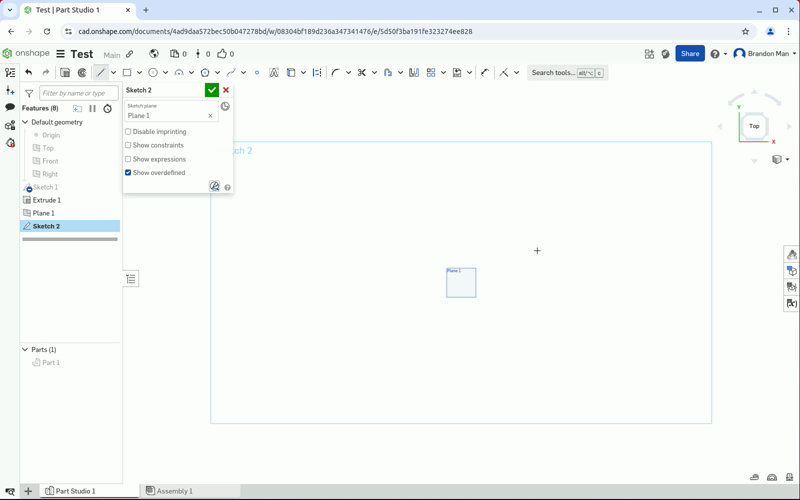
click(537, 250)
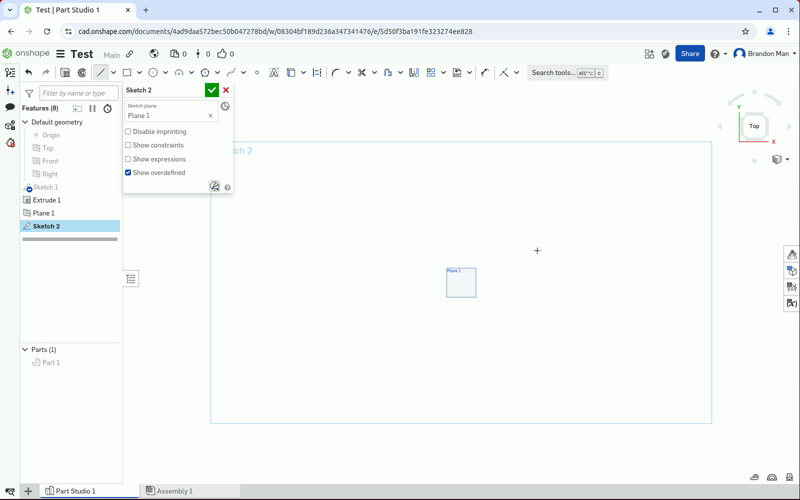
key_up(shift)
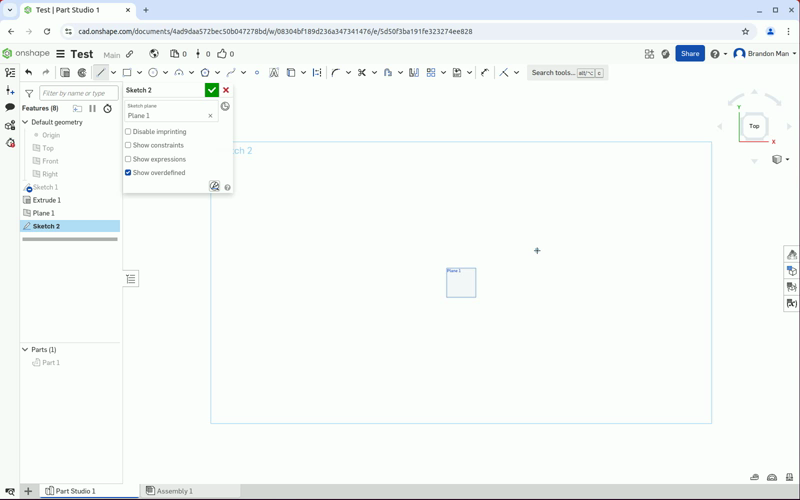
key_down(shift)
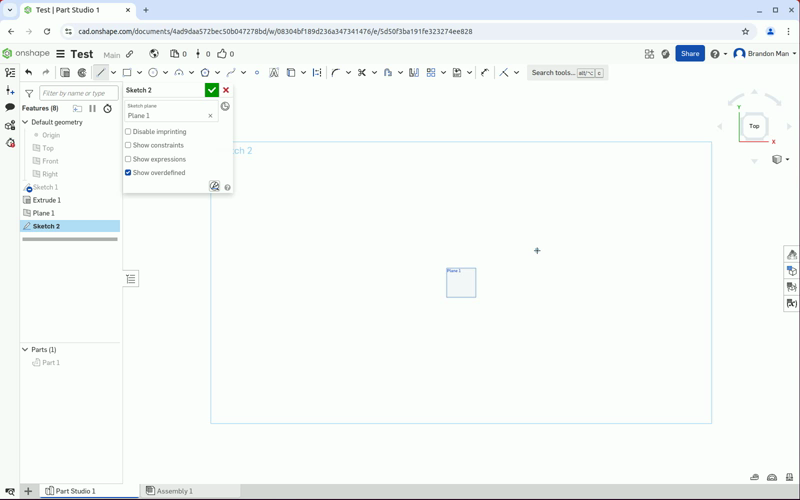
mouse_move(567, 250)
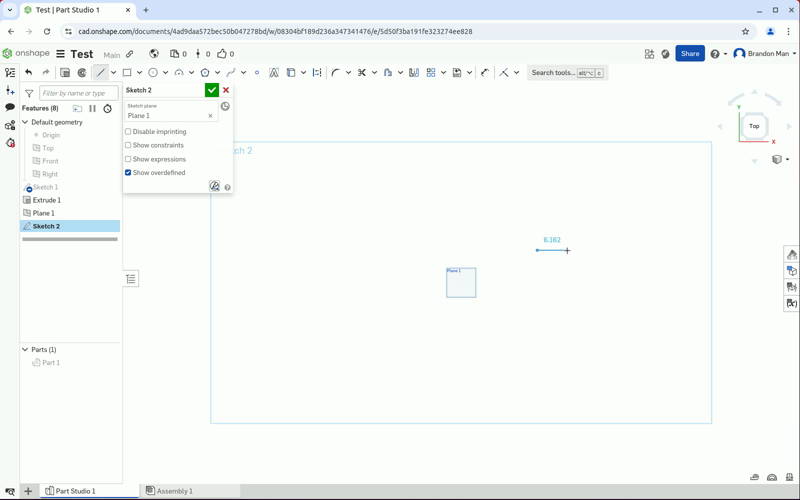
mouse_move(546, 250)
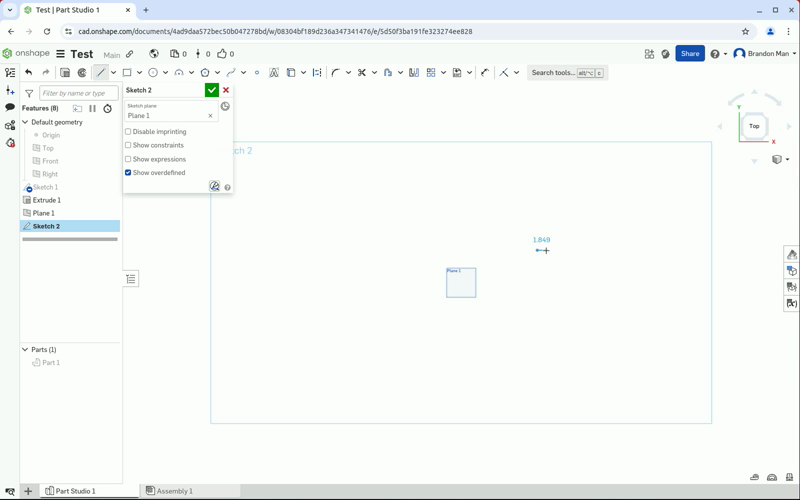
click(546, 250)
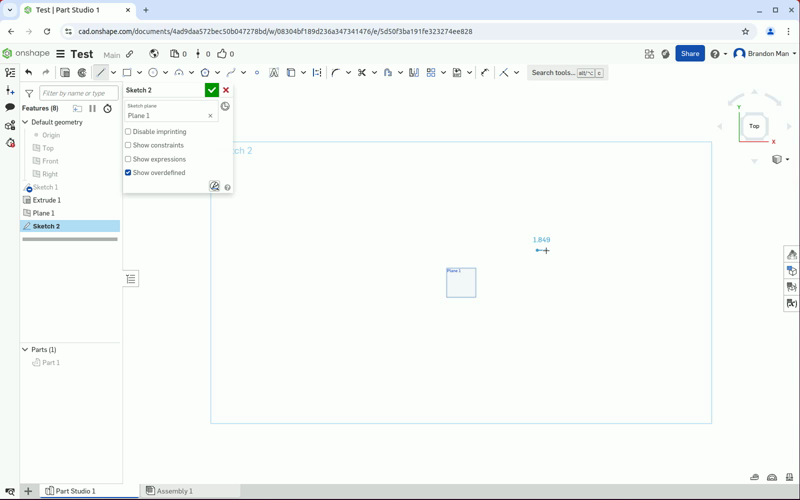
key_up(shift)
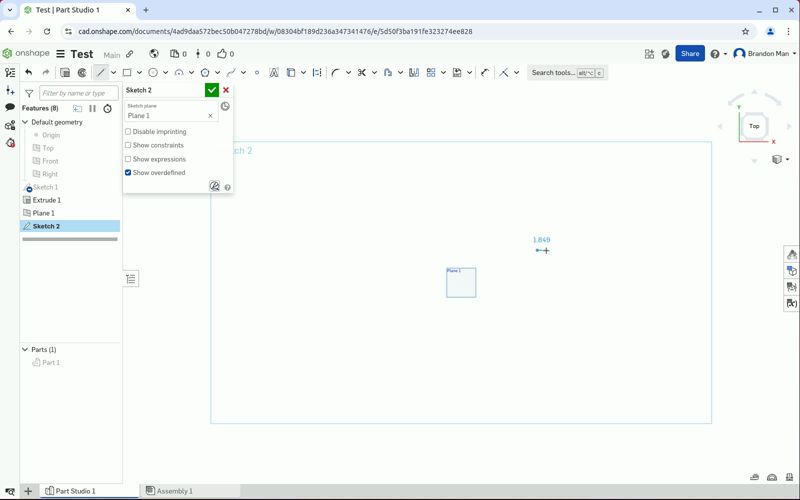
key_down(shift)
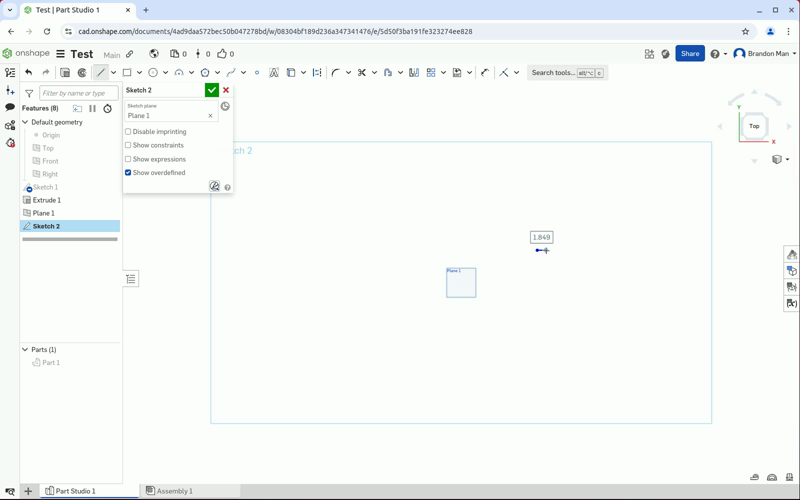
mouse_move(576, 250)
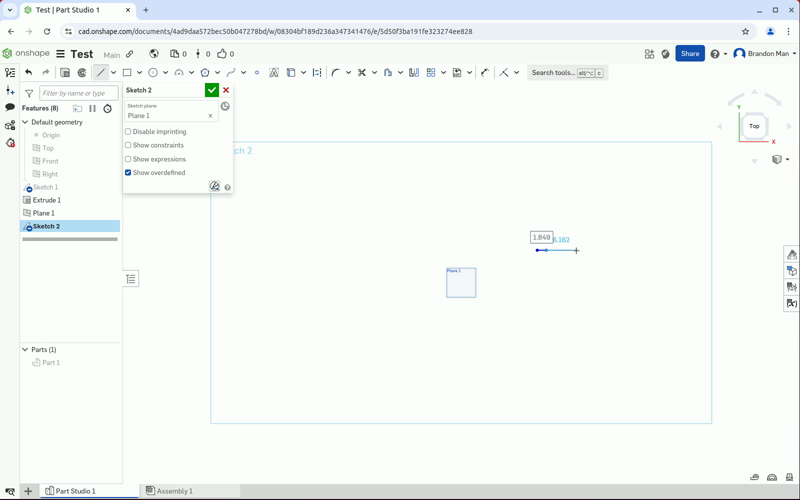
mouse_move(546, 222)
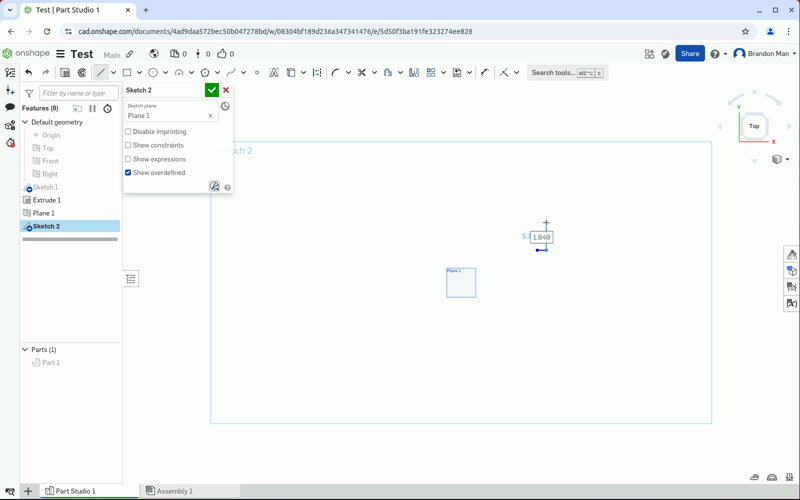
click(546, 222)
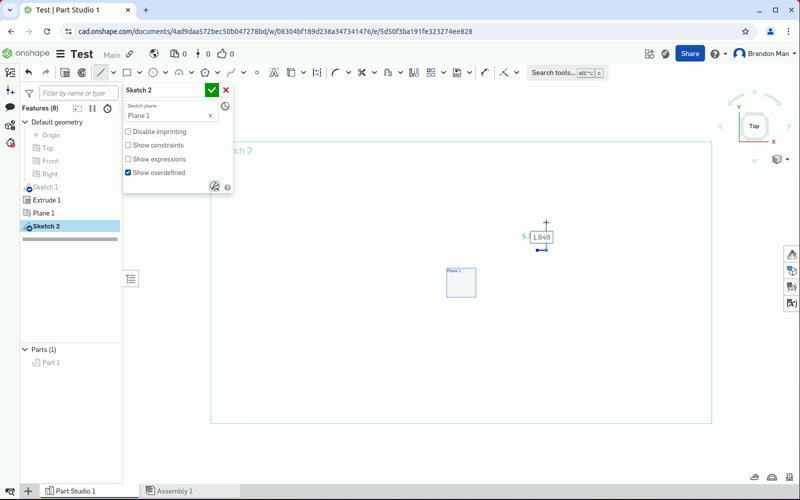
key_up(shift)
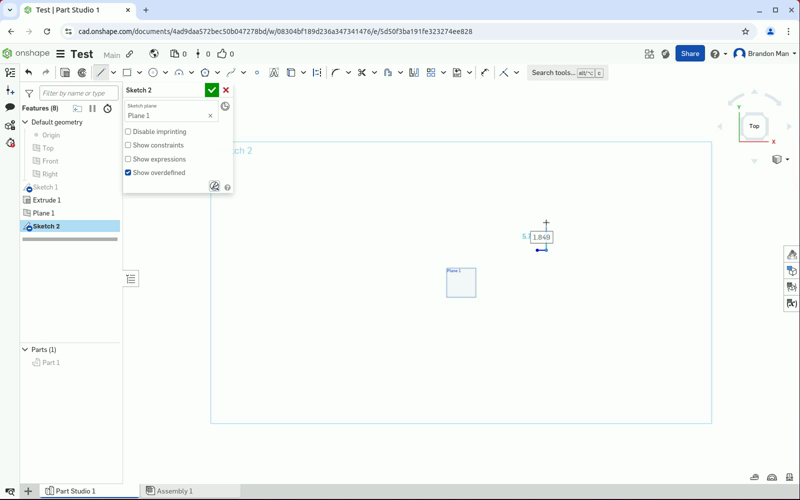
key_down(shift)
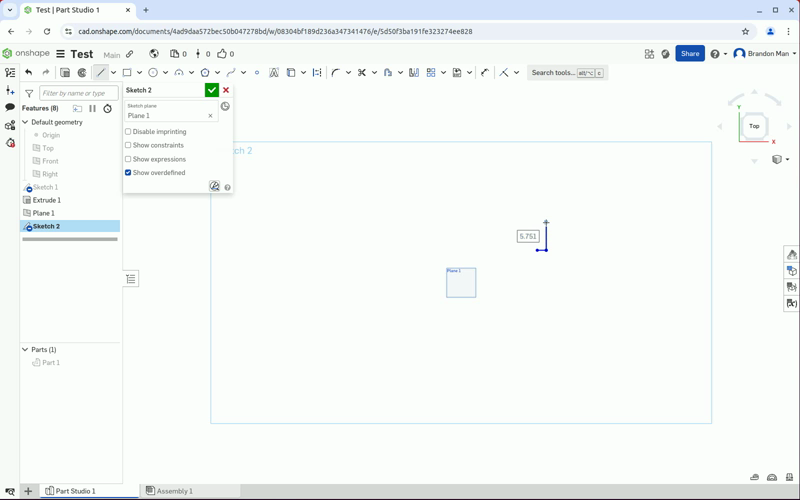
mouse_move(576, 222)
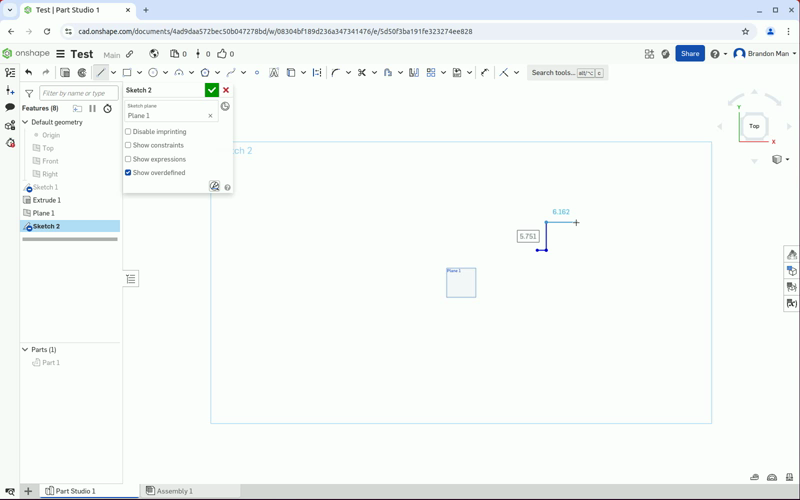
mouse_move(537, 222)
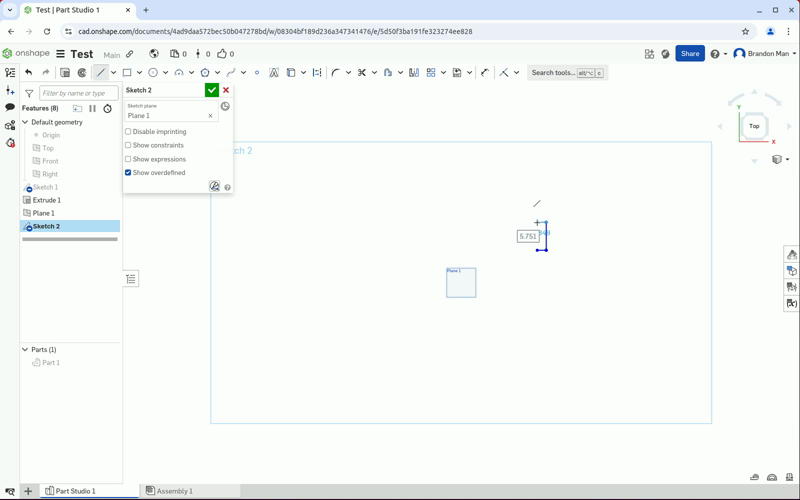
click(537, 222)
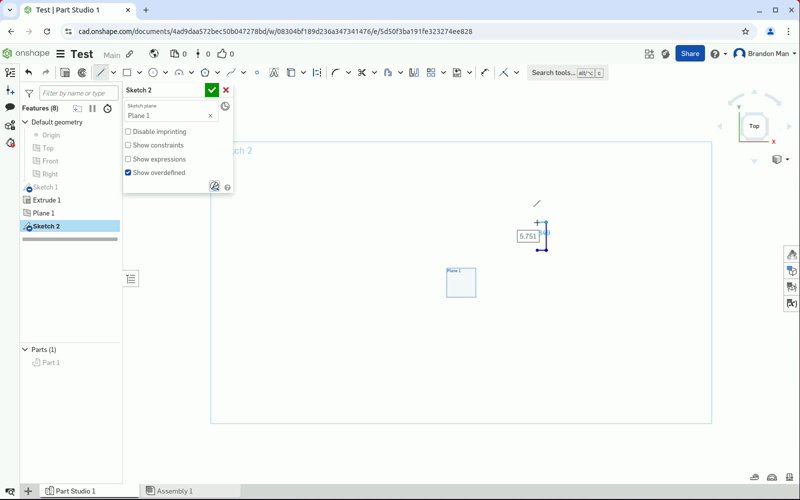
key_up(shift)
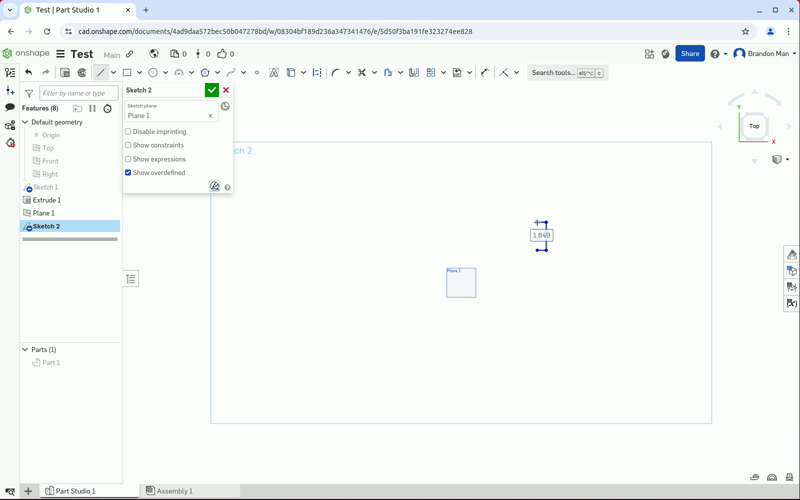
key_down(shift)
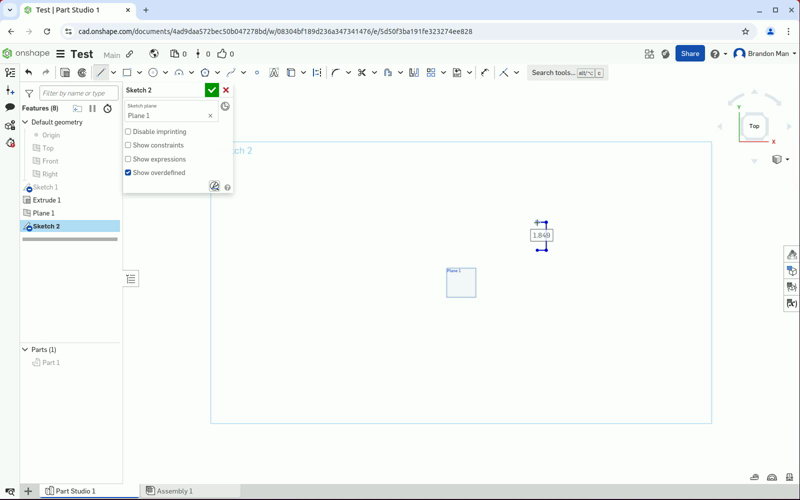
mouse_move(567, 222)
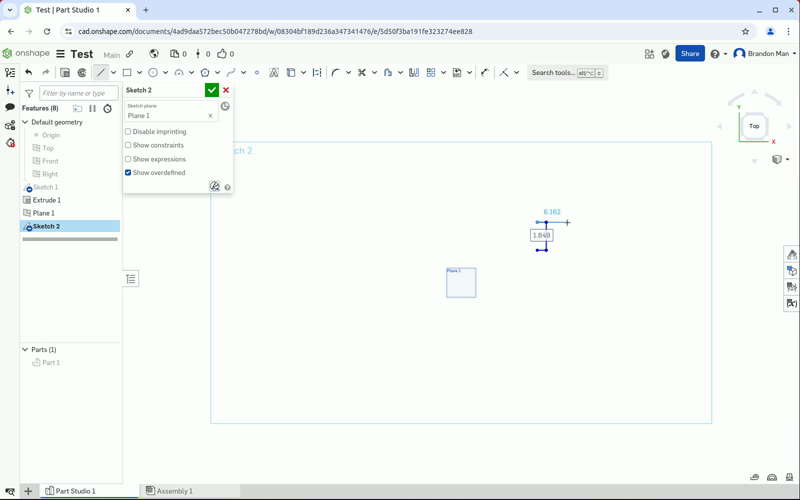
mouse_move(537, 231)
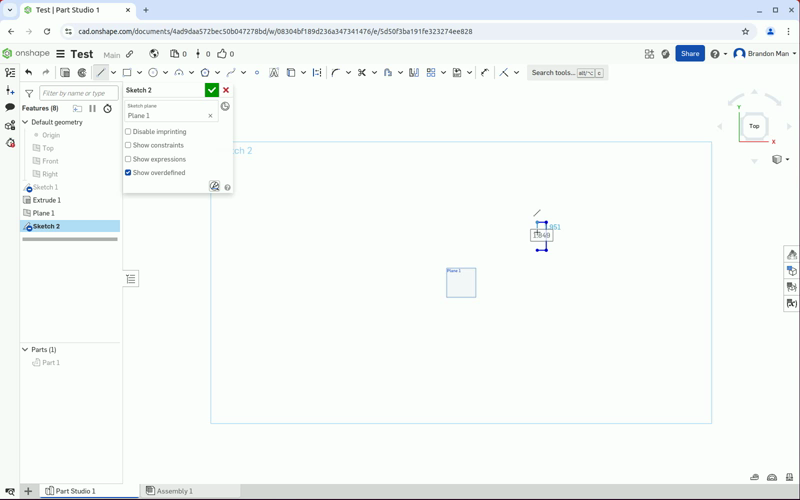
click(537, 231)
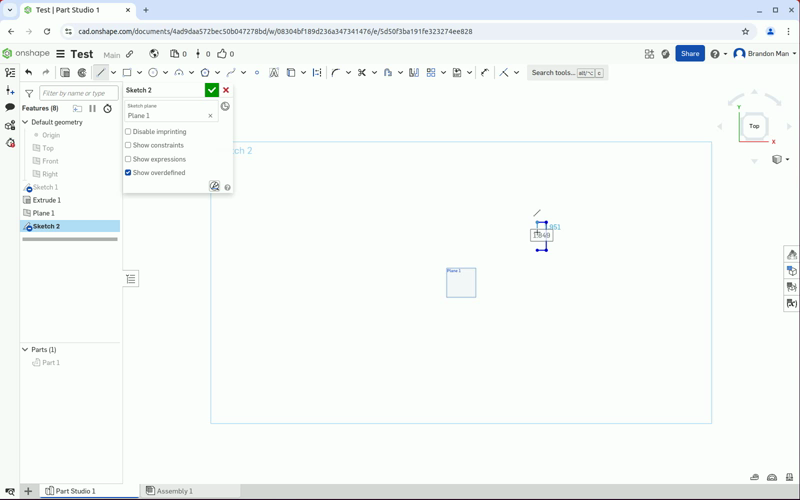
key_up(shift)
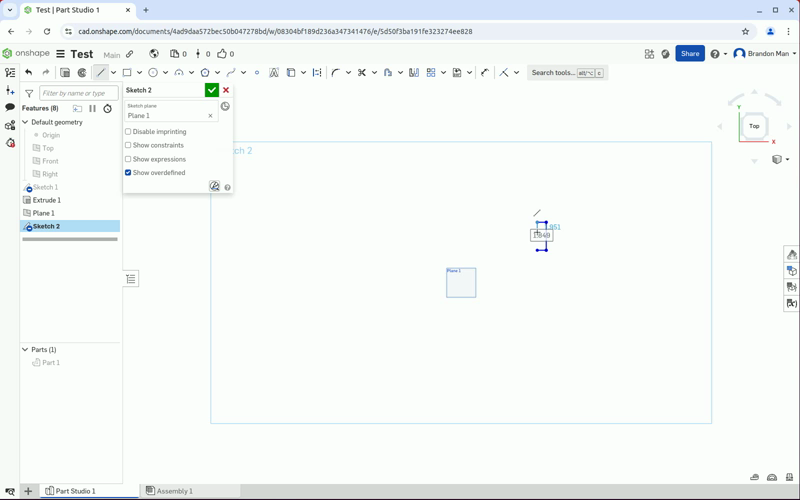
mouse_move(567, 231)
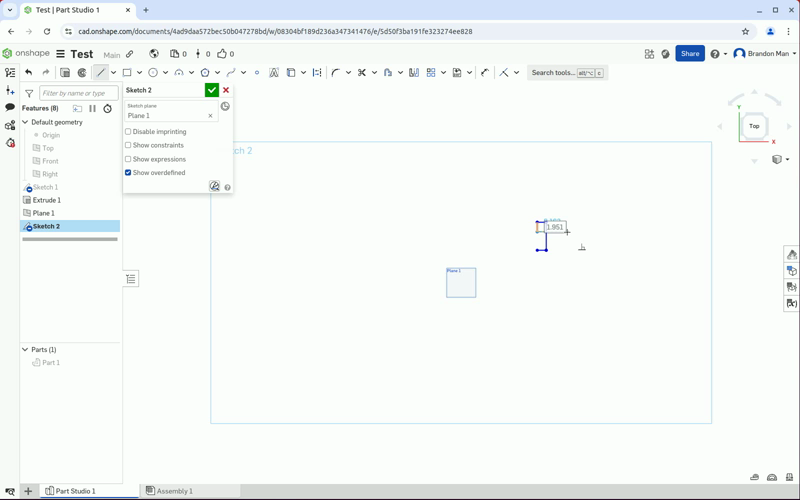
key_down(shift)
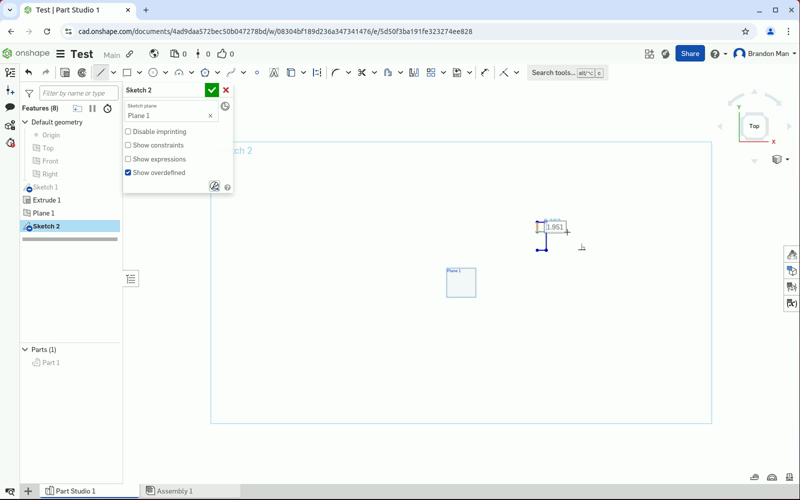
mouse_move(537, 250)
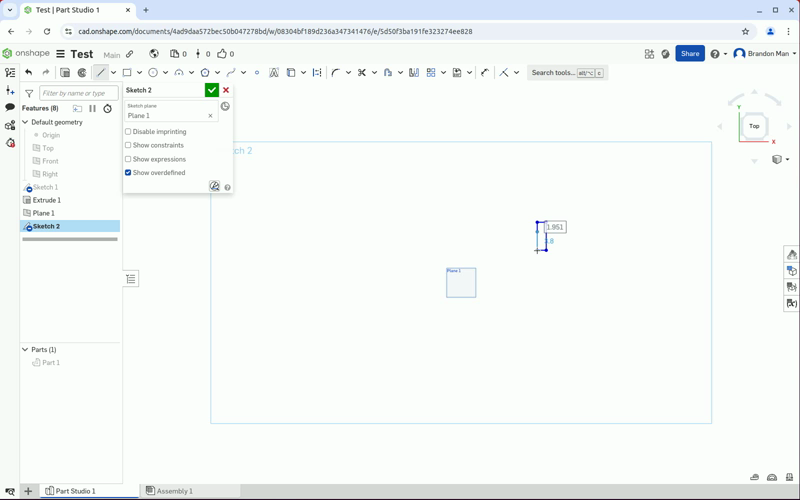
key_up(shift)
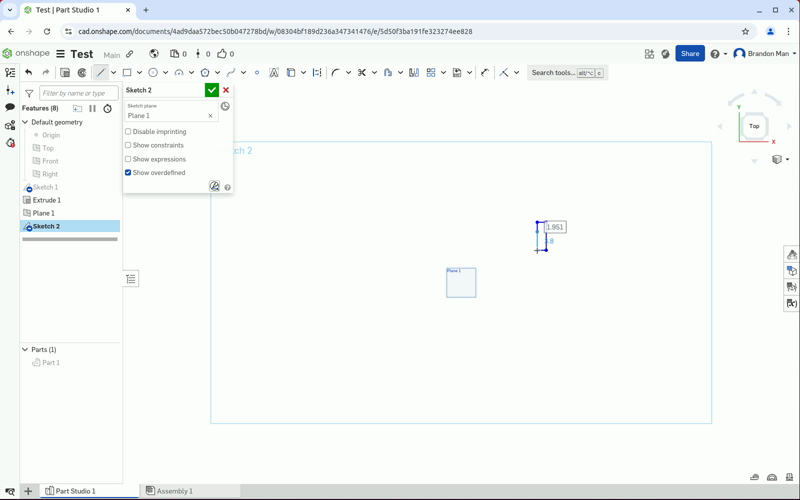
click(537, 250)
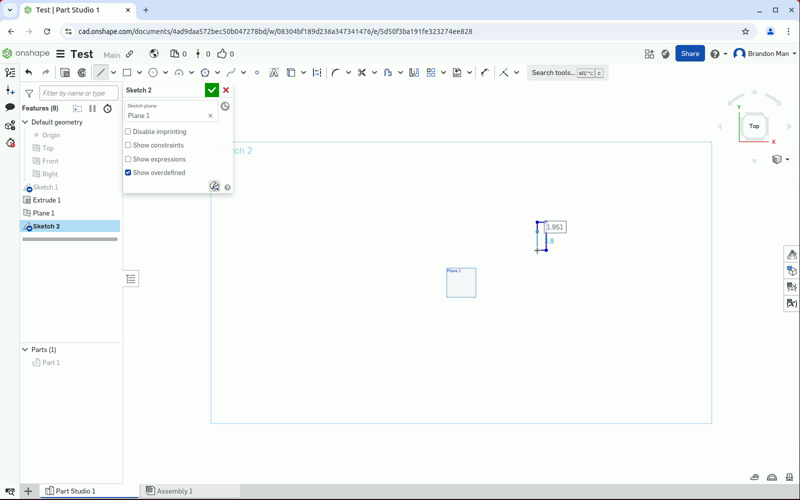
key(esc)
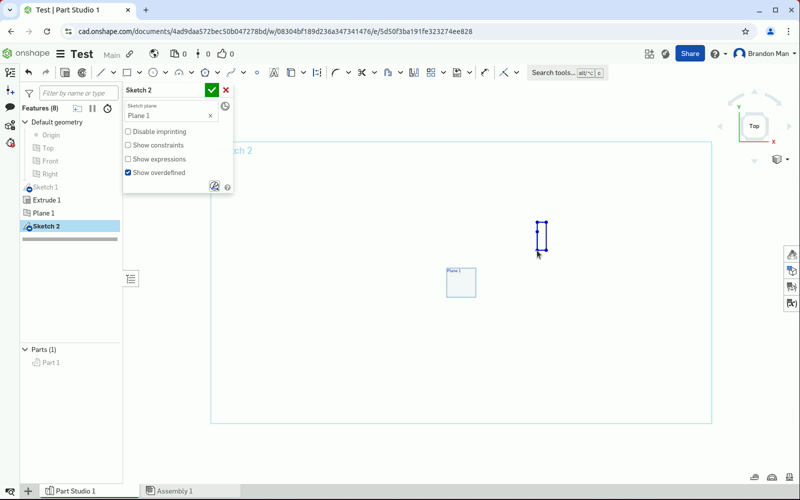
mouse_move(543, 225)
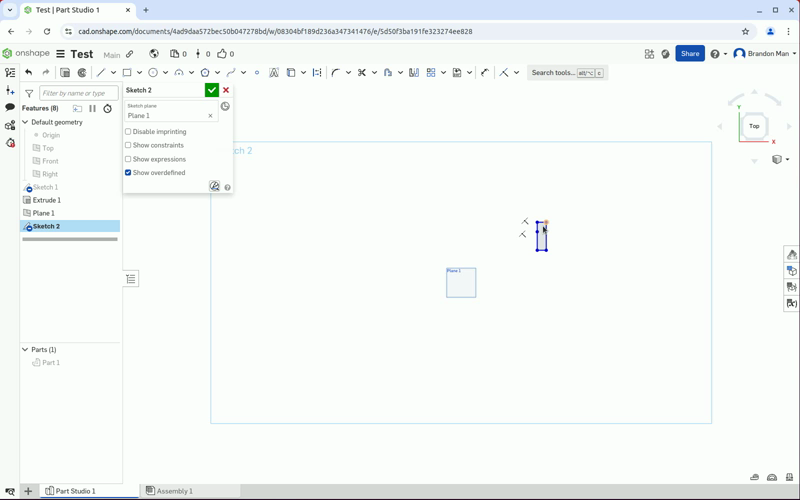
scroll(6)
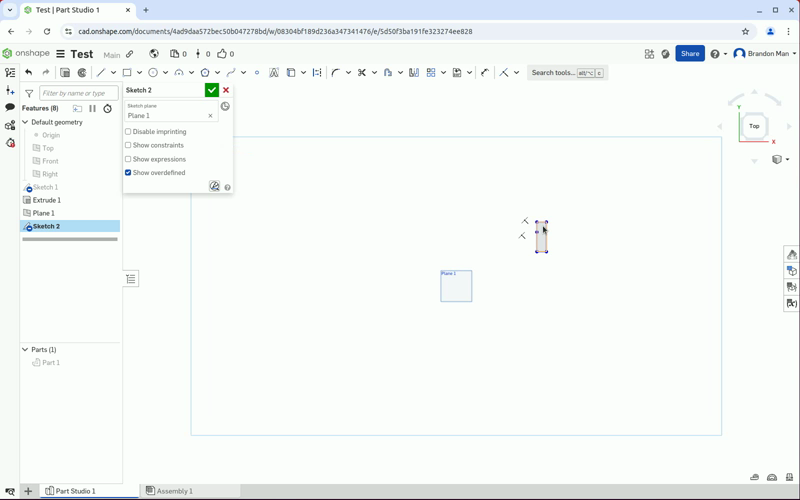
scroll(6)
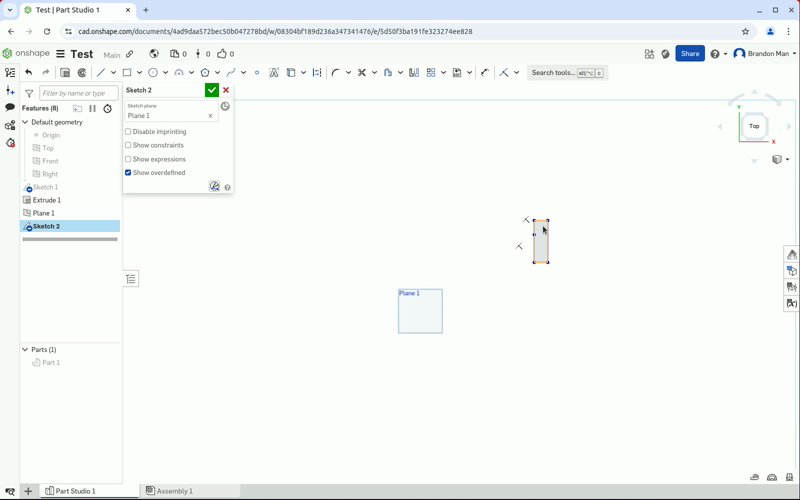
scroll(6)
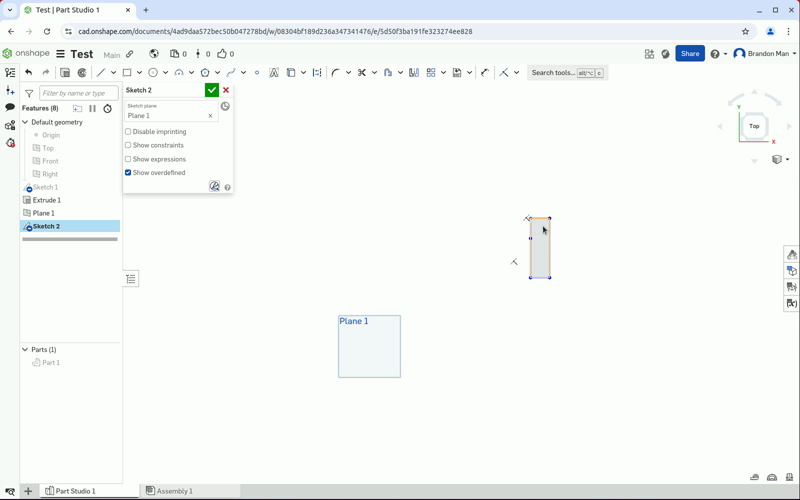
scroll(6)
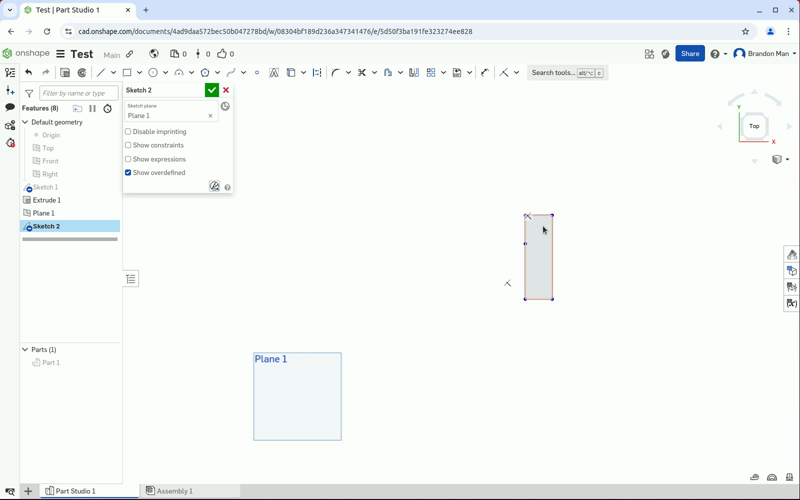
scroll(6)
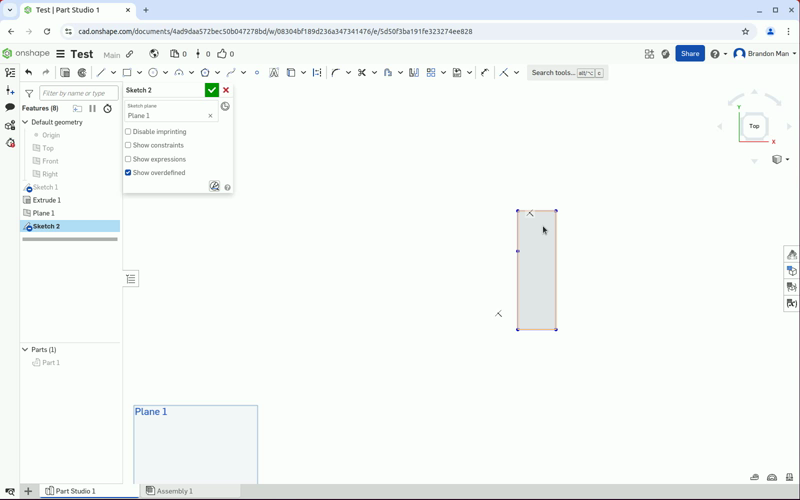
scroll(6)
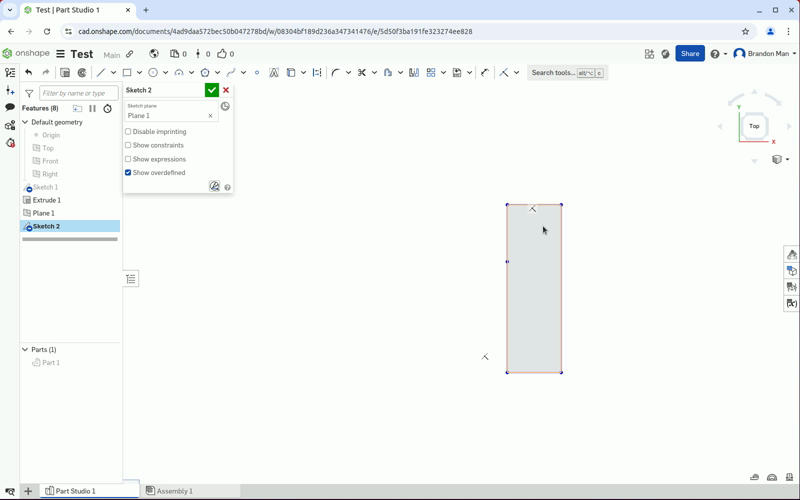
scroll(6)
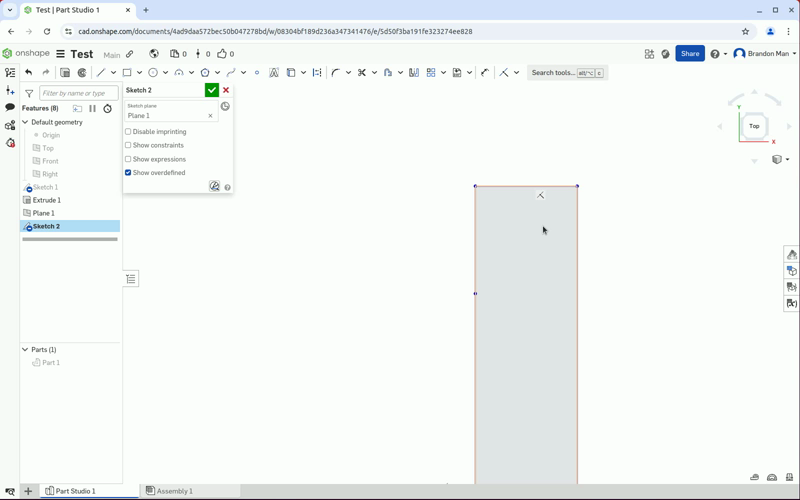
click(543, 225)
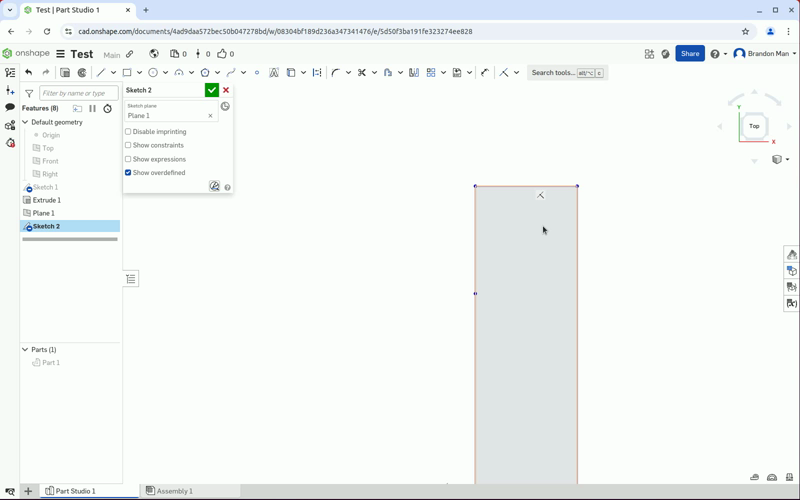
scroll(-6)
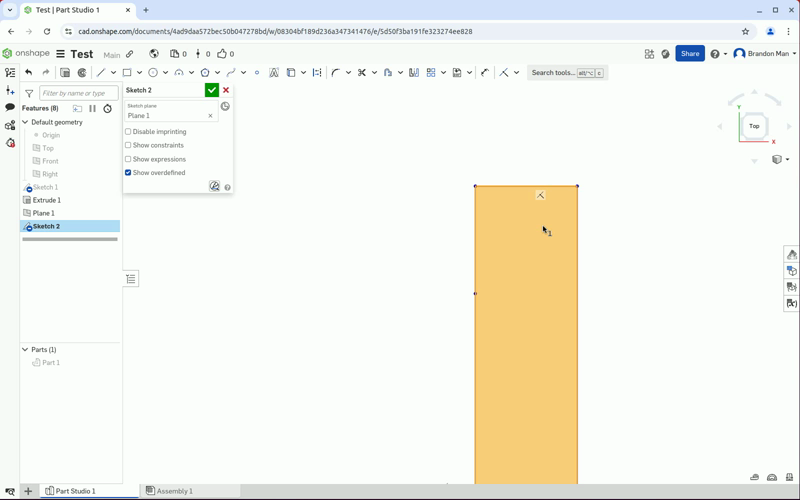
scroll(-6)
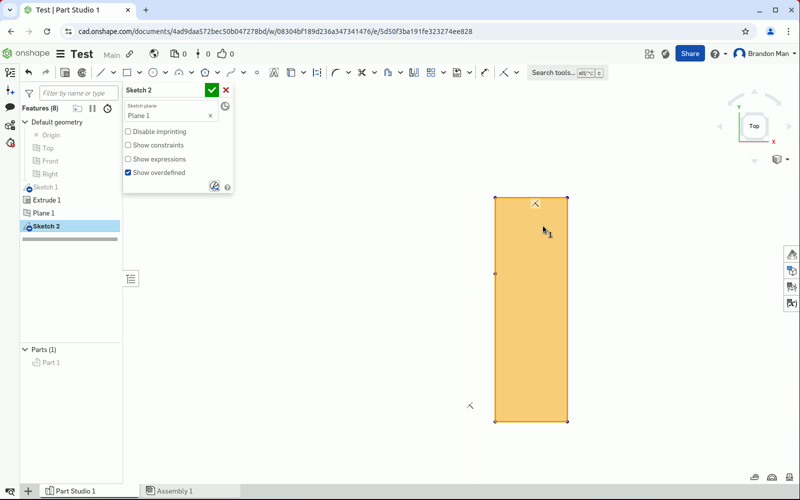
scroll(-6)
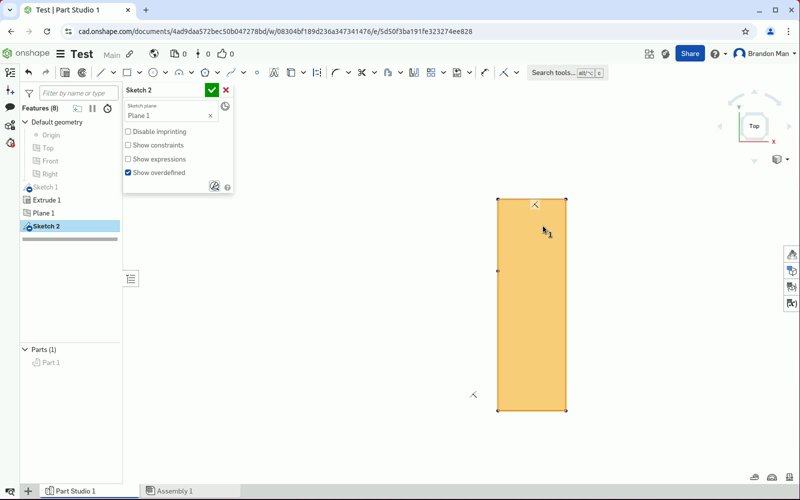
scroll(-6)
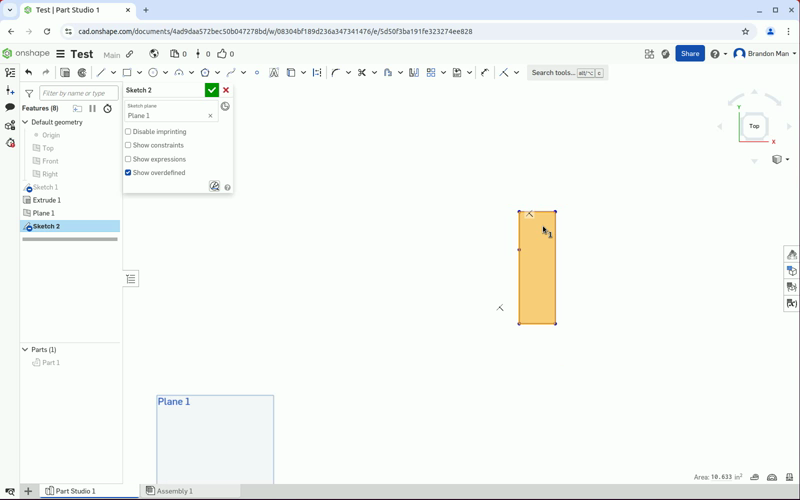
scroll(-6)
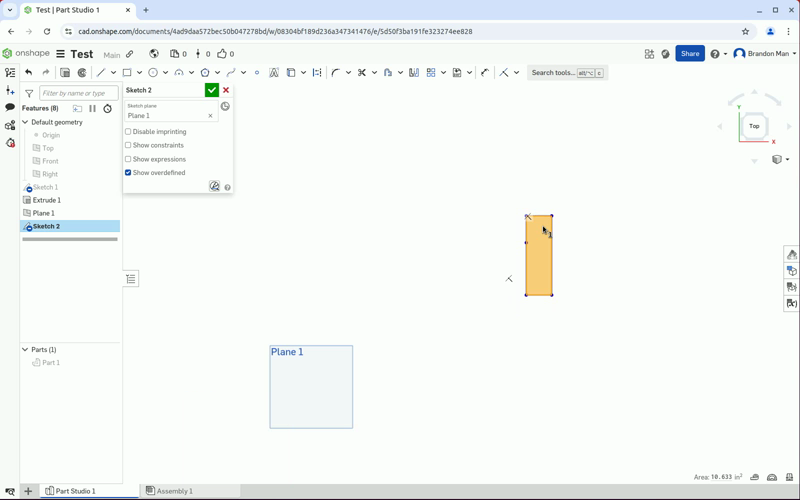
scroll(-6)
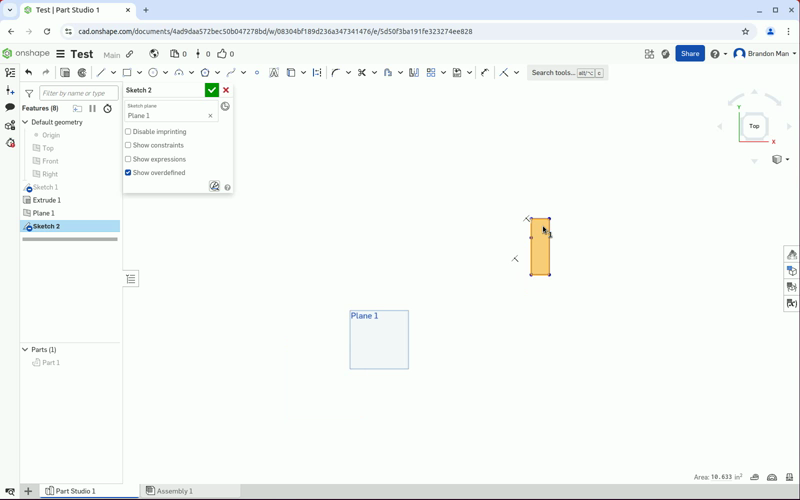
scroll(-6)
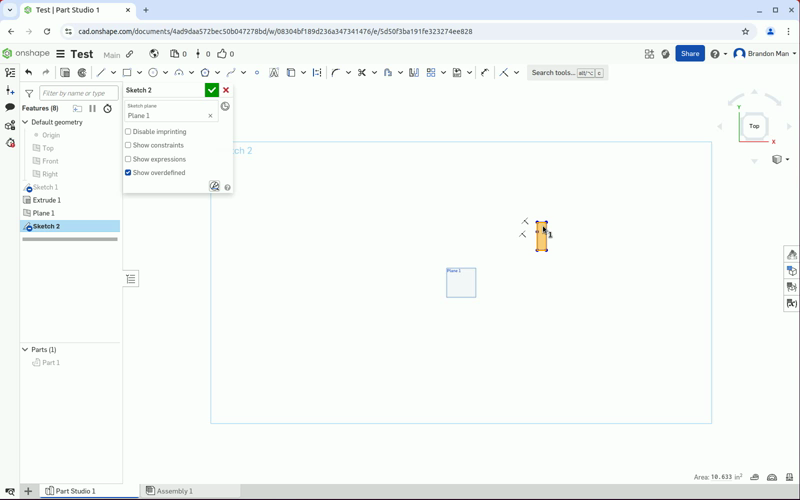
mouse_move(73, 352)
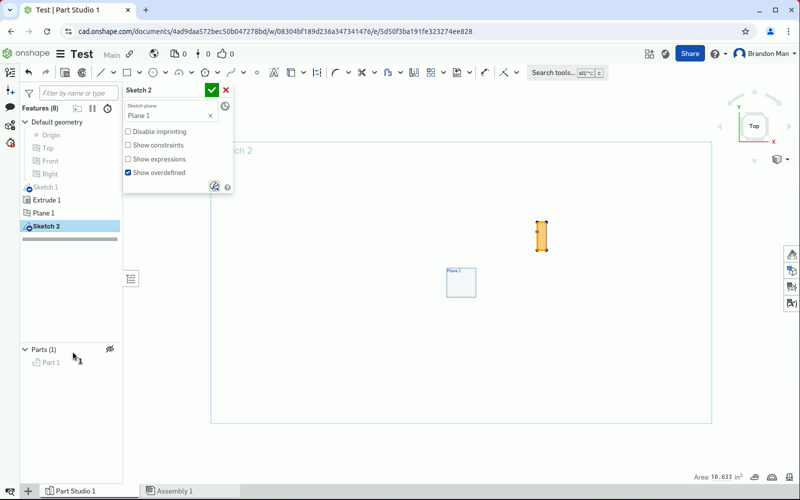
key(shift+y)
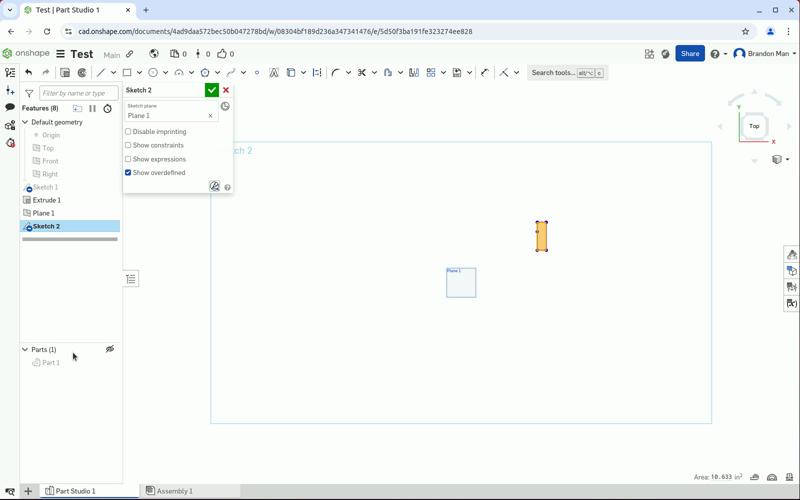
key(shift+e)
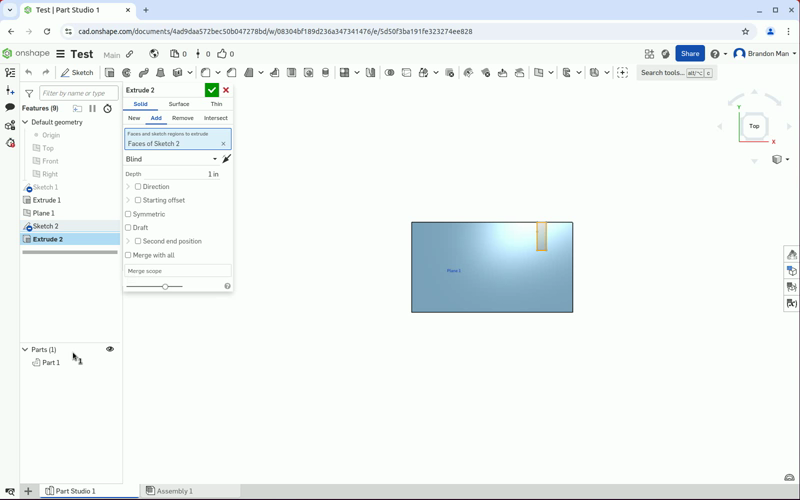
mouse_move(143, 106)
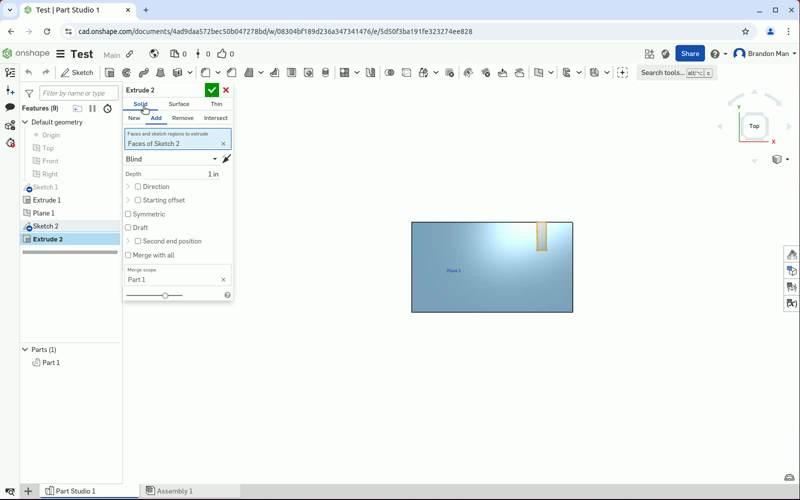
click(143, 106)
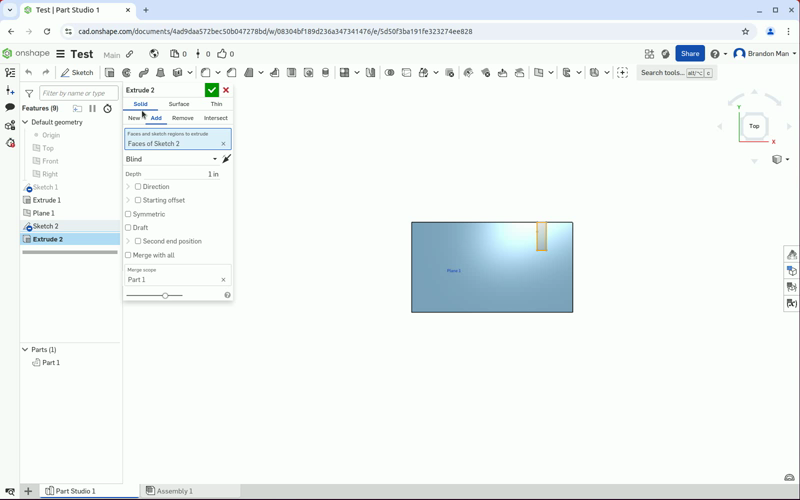
mouse_move(137, 120)
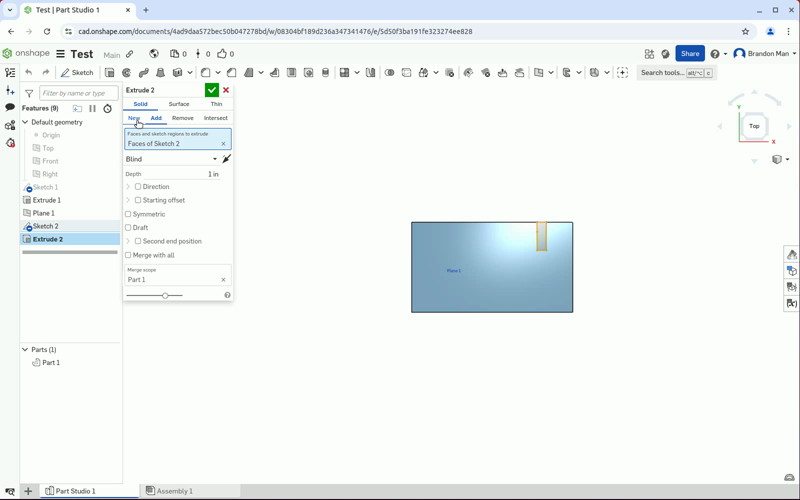
click(137, 120)
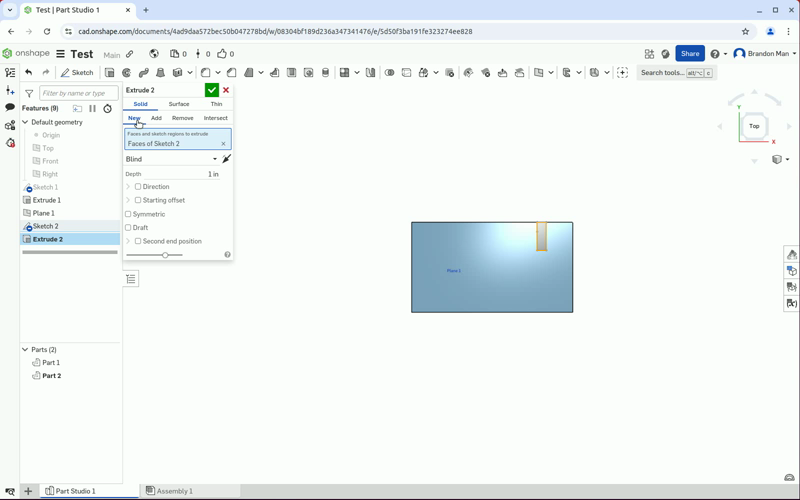
key(tab, 4)
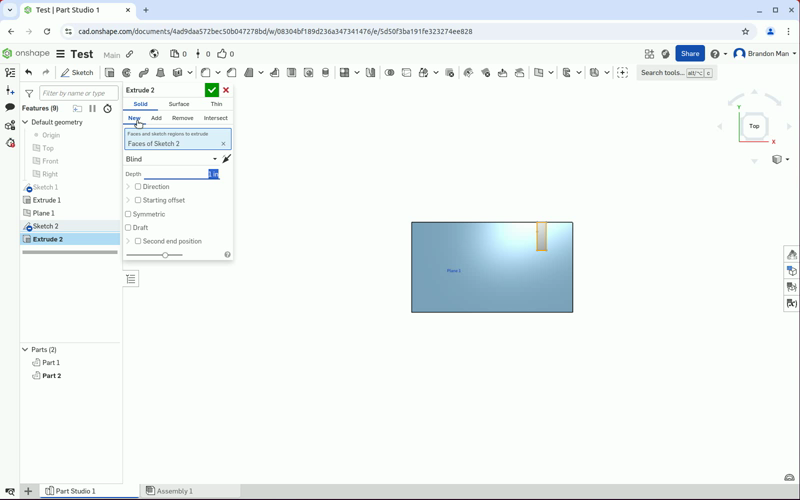
text(3.611)
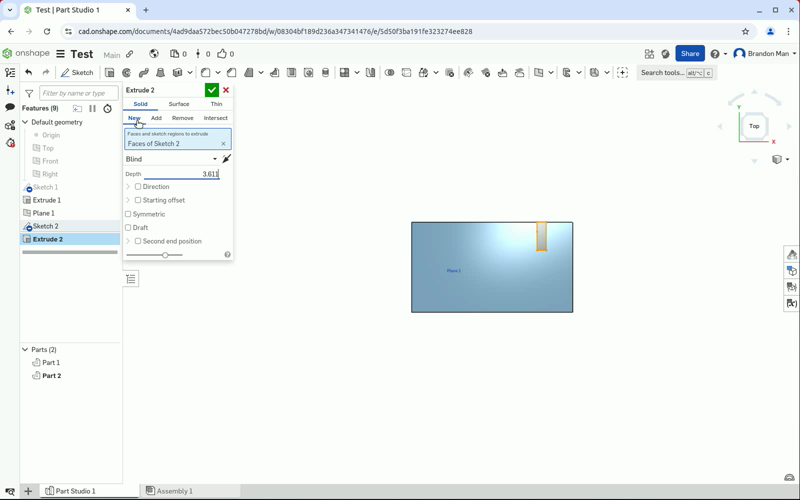
key(enter)
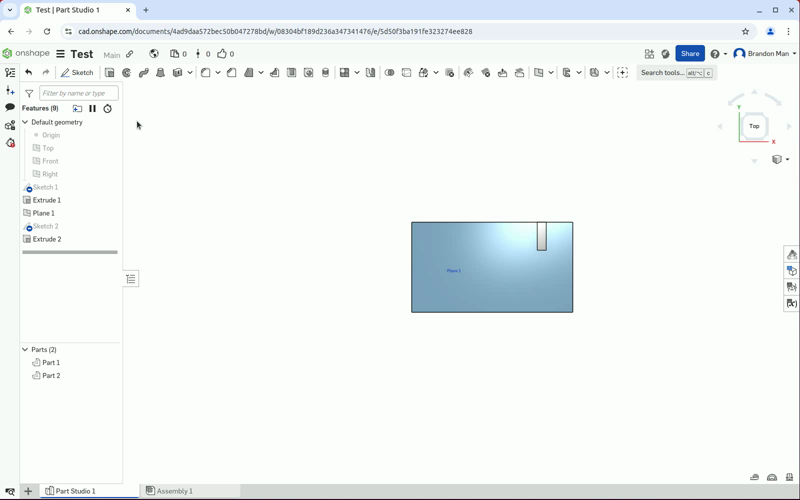
key(shift+h)
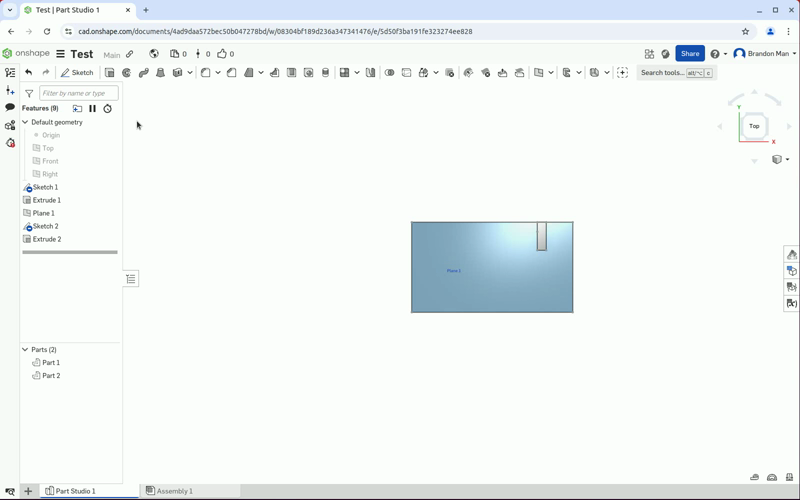
key(shift+h)
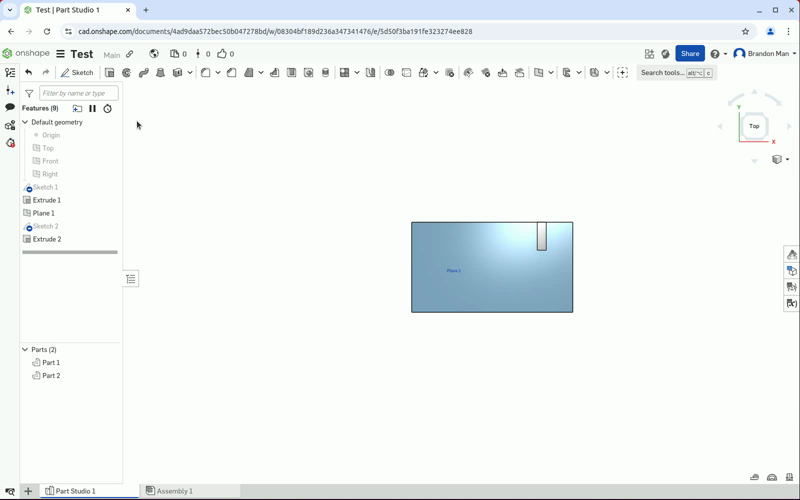
mouse_move(73, 189)
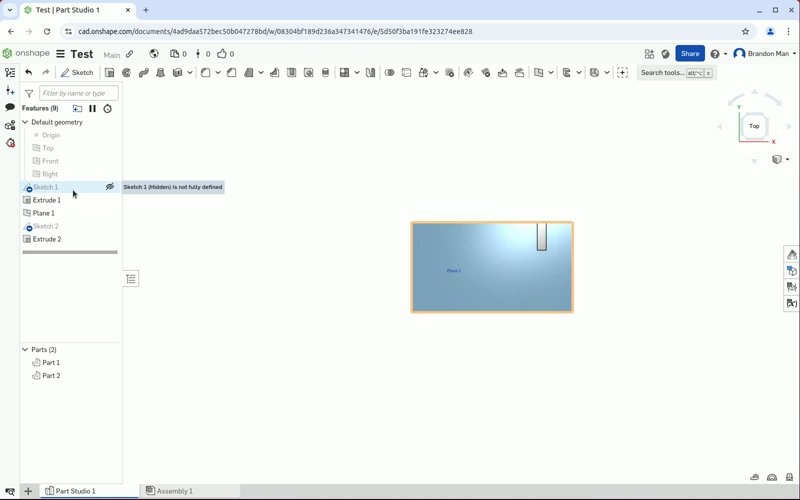
click(73, 189)
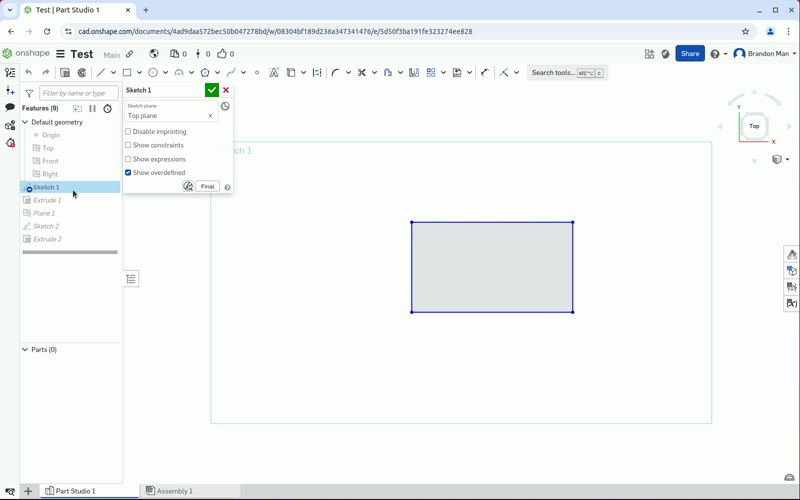
mouse_move(229, 92)
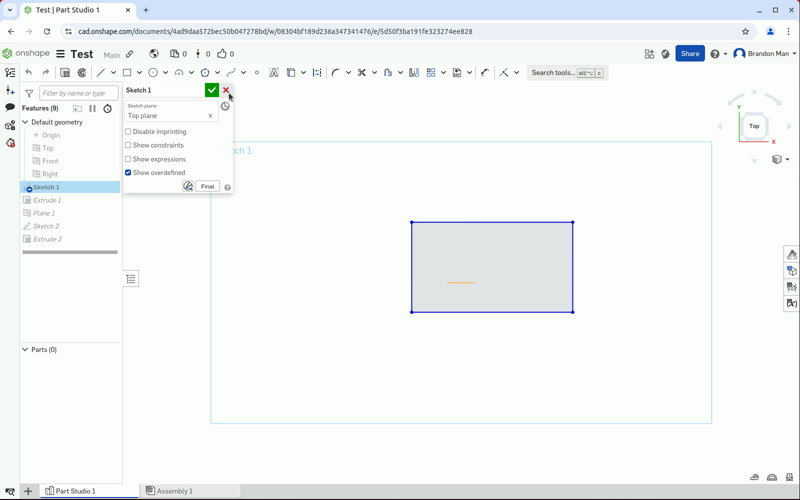
click(229, 92)
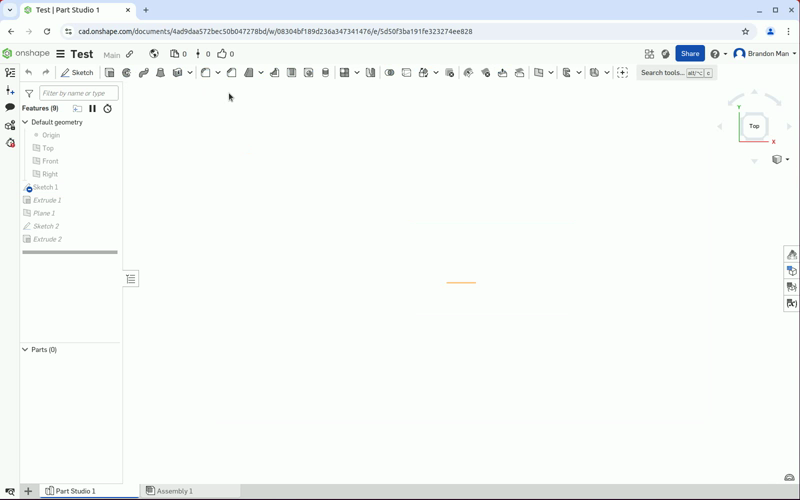
key(shift+s)
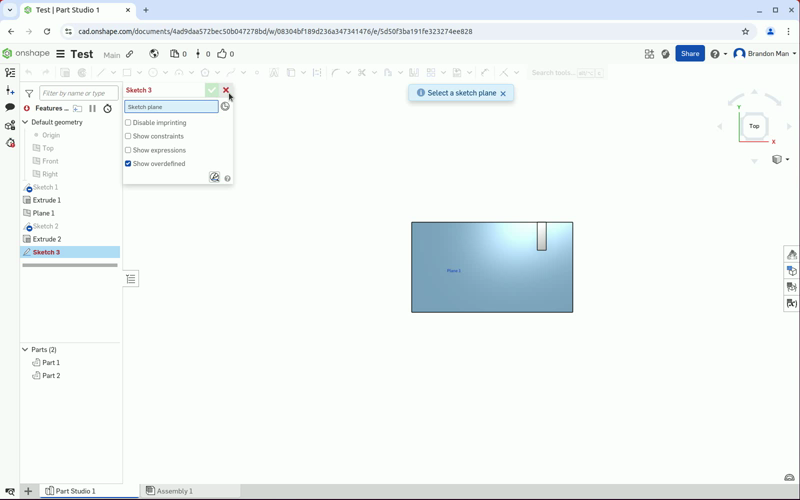
mouse_move(73, 215)
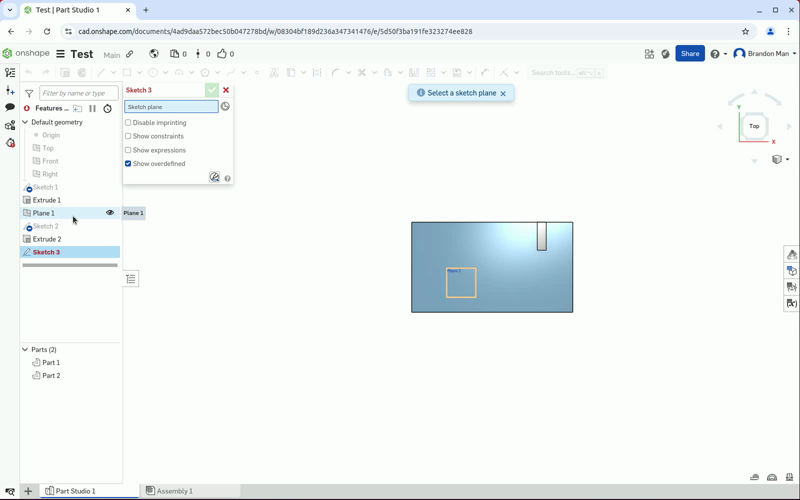
click(73, 215)
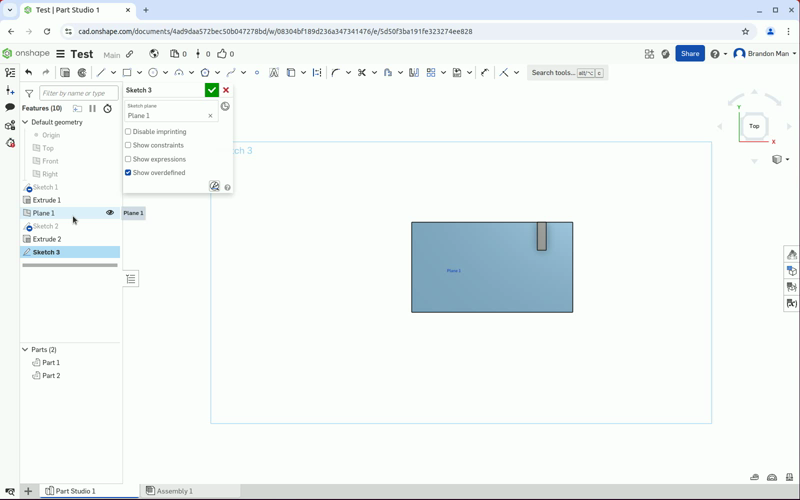
mouse_move(73, 352)
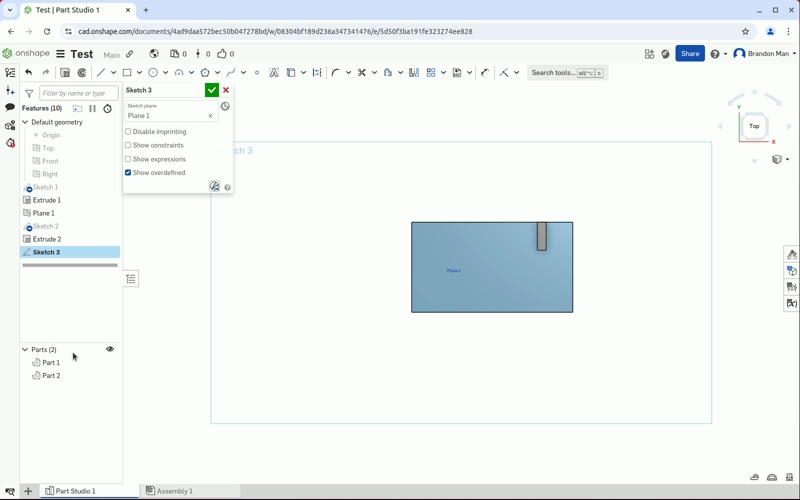
key(y)
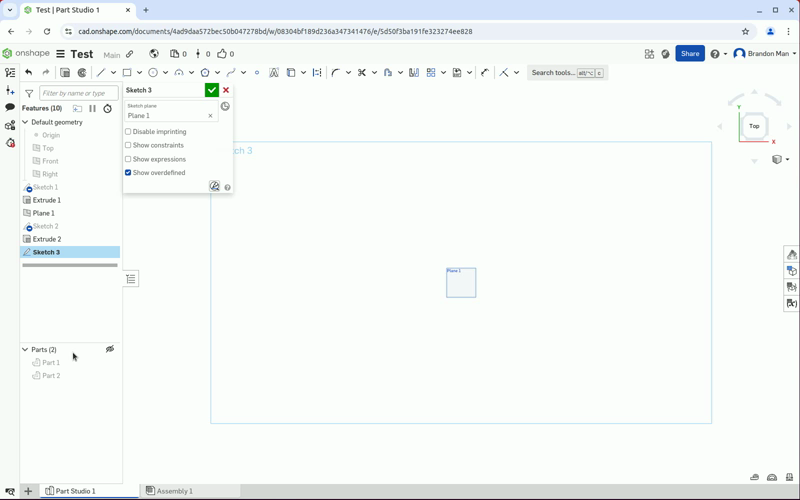
key(l)
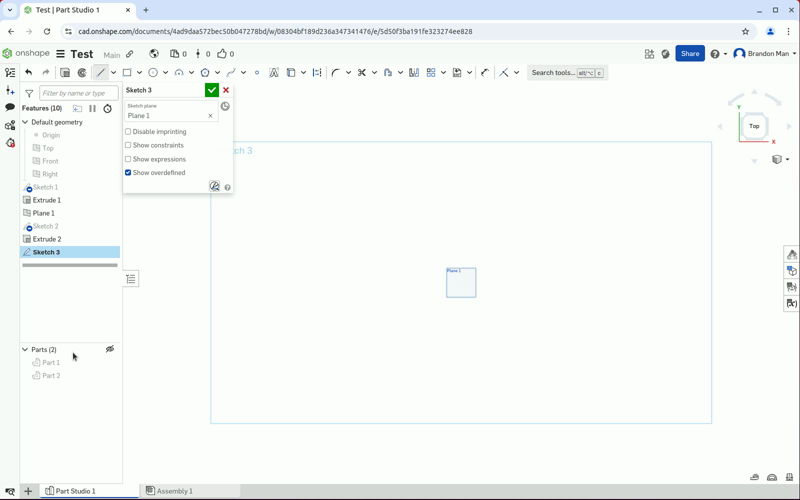
key_down(shift)
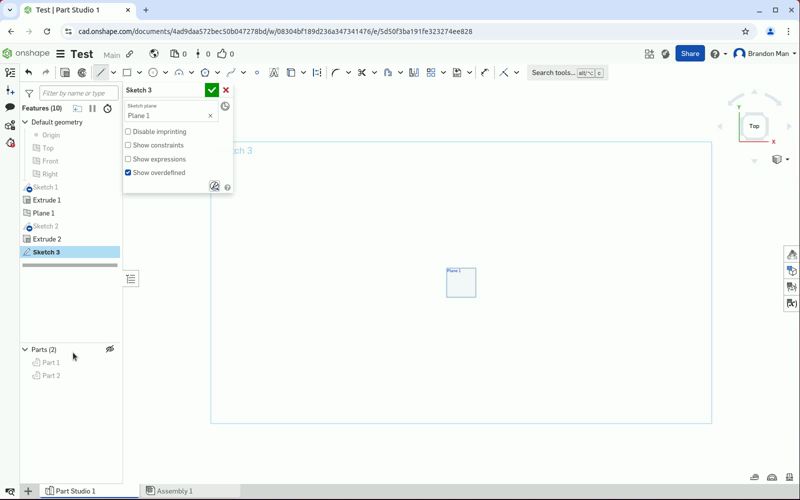
mouse_move(447, 231)
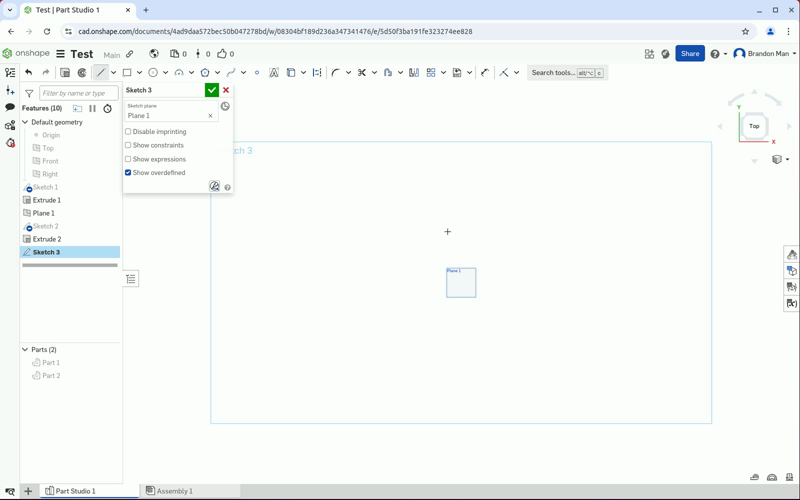
click(447, 231)
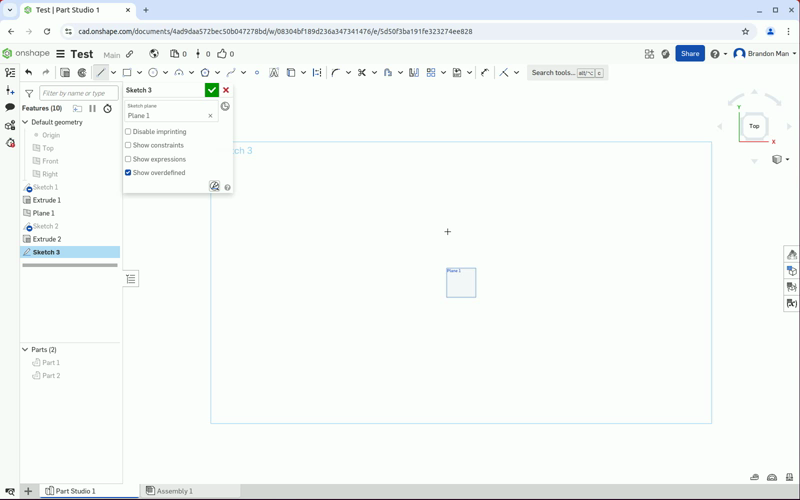
key_up(shift)
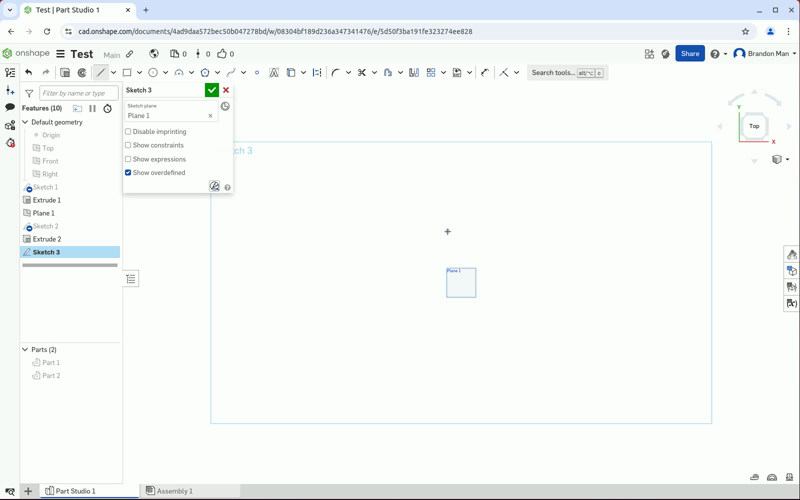
key_down(shift)
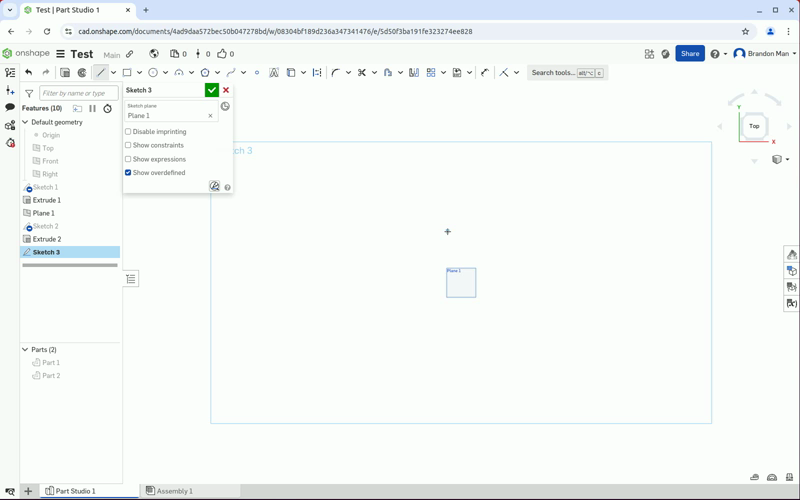
mouse_move(538, 231)
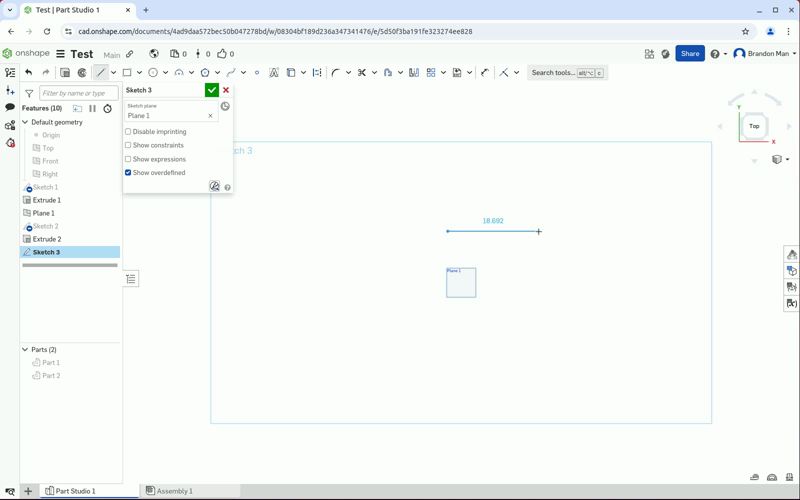
click(538, 231)
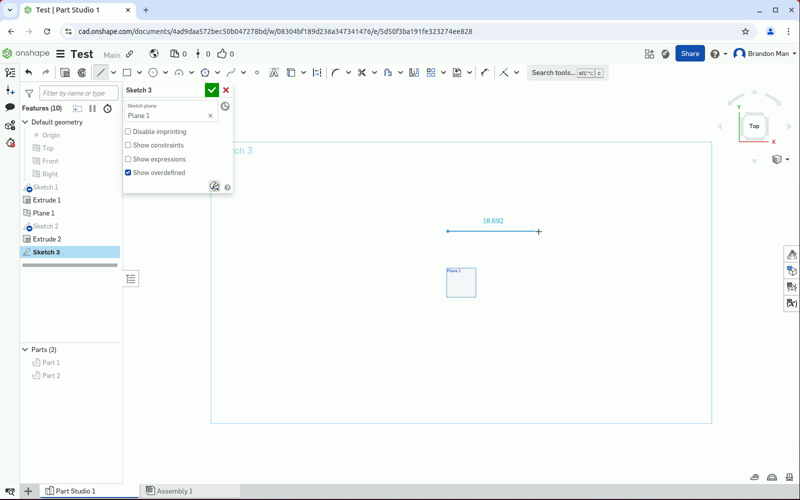
key_up(shift)
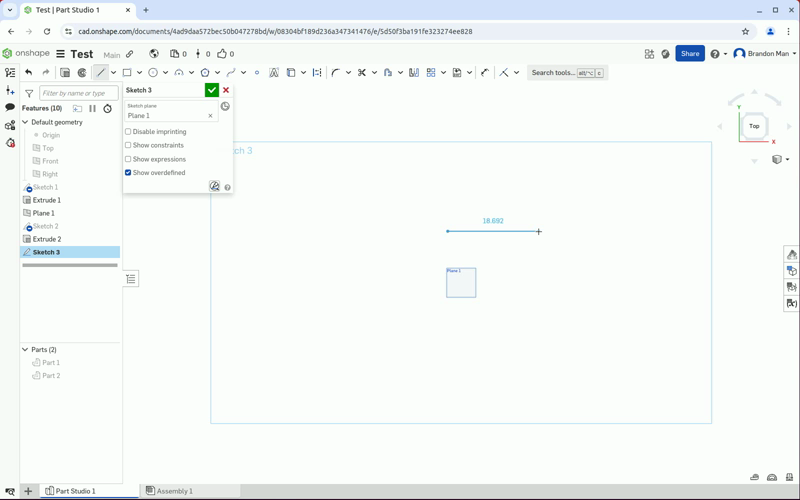
key_down(shift)
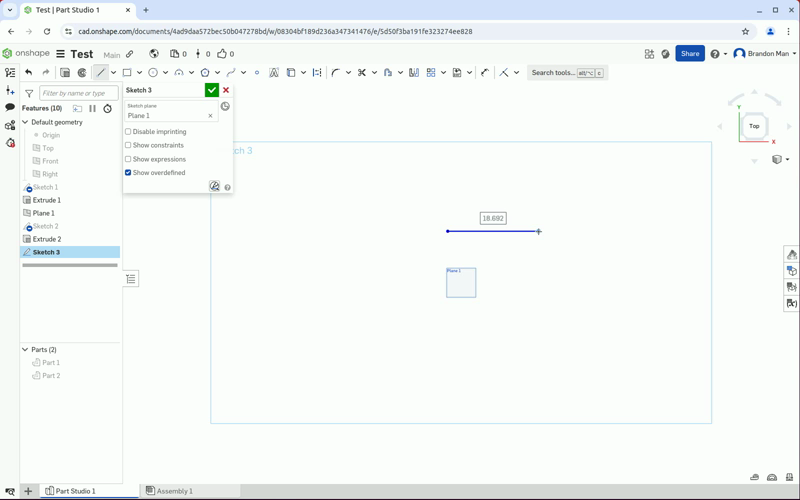
mouse_move(568, 231)
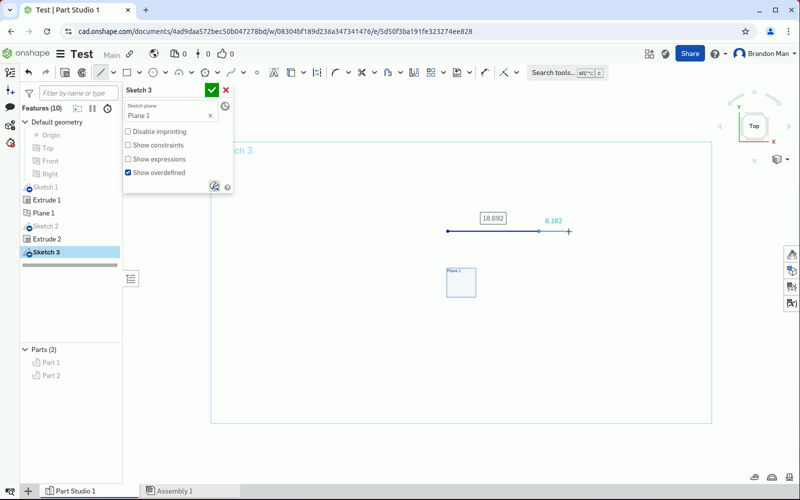
mouse_move(538, 221)
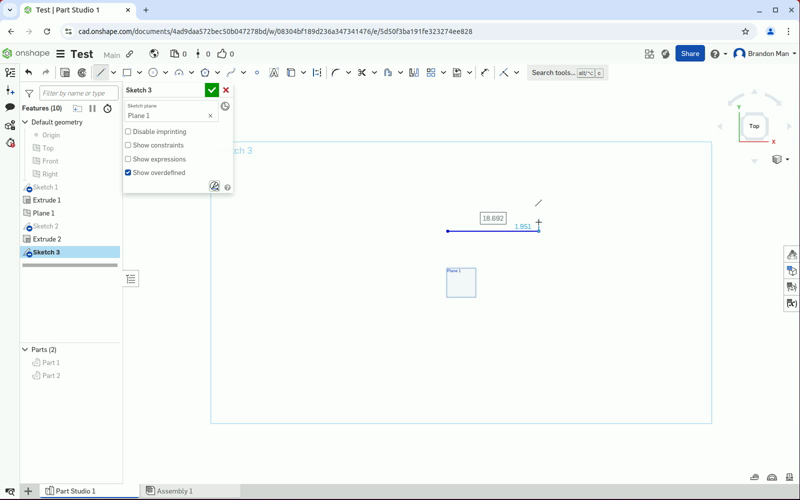
click(538, 221)
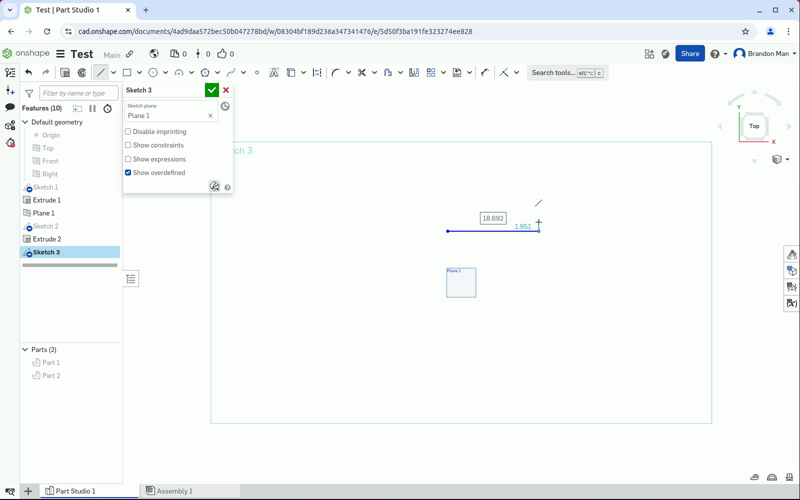
key_up(shift)
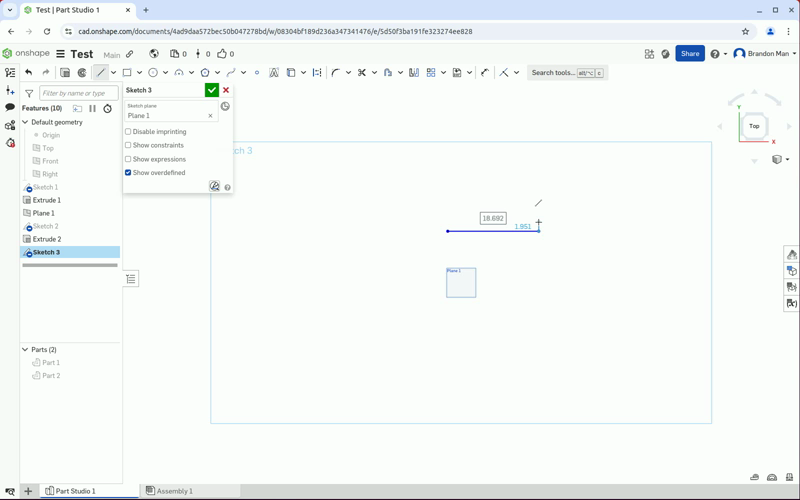
key_down(shift)
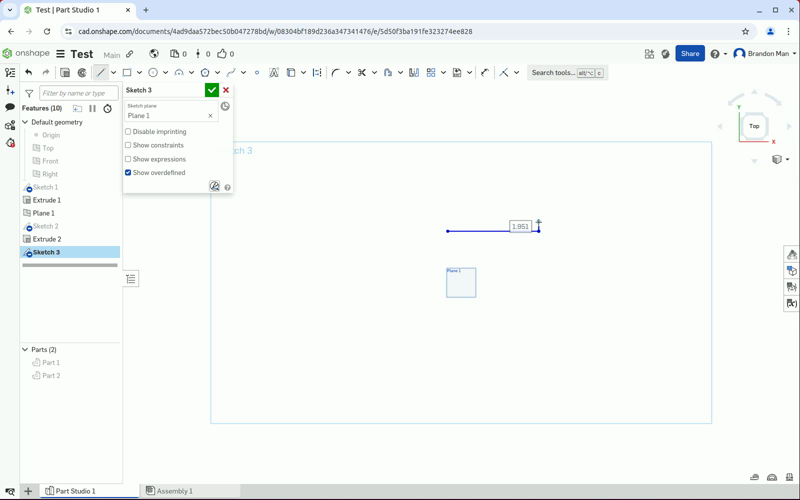
mouse_move(447, 221)
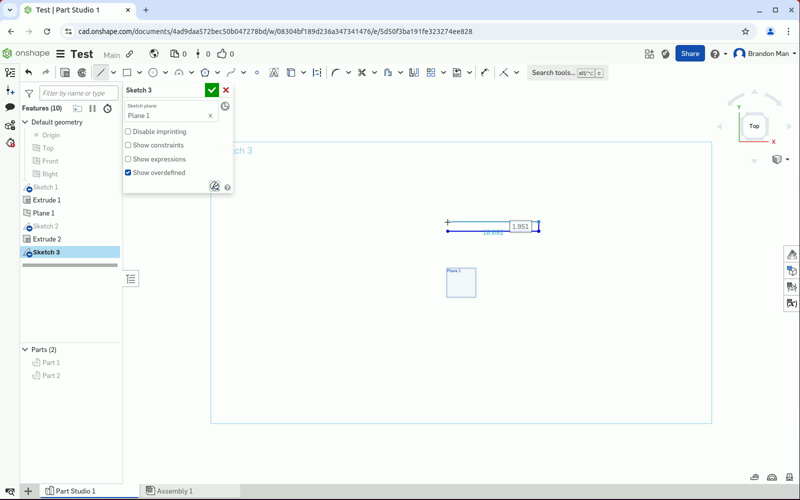
click(447, 221)
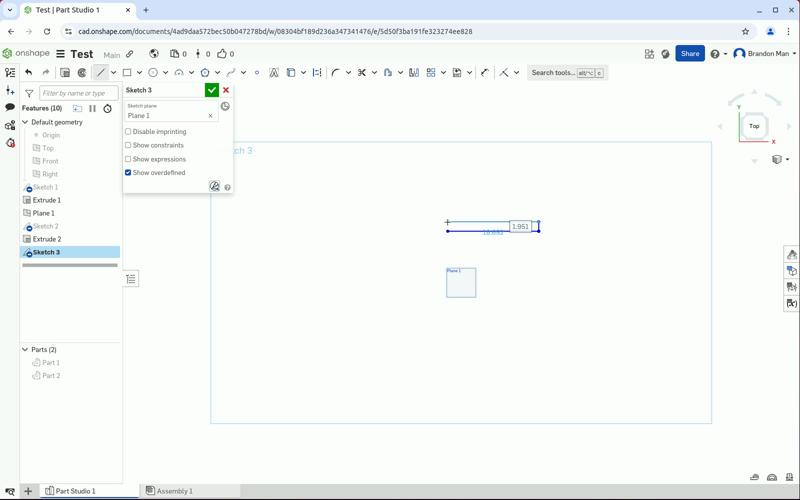
key_up(shift)
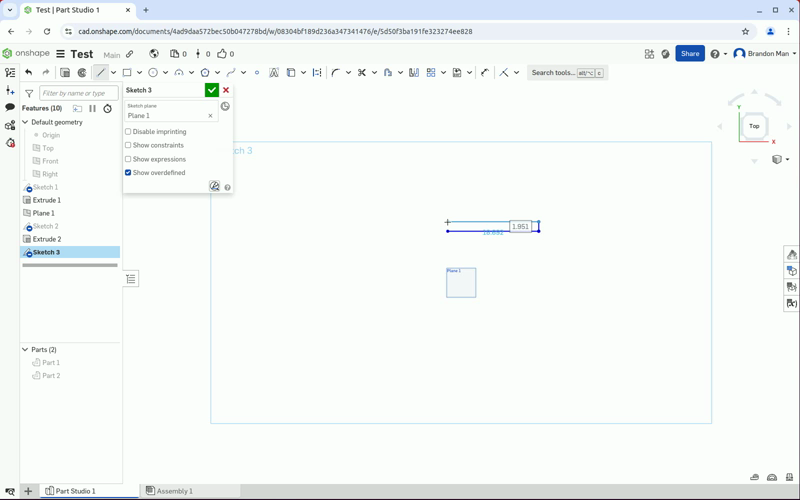
mouse_move(477, 221)
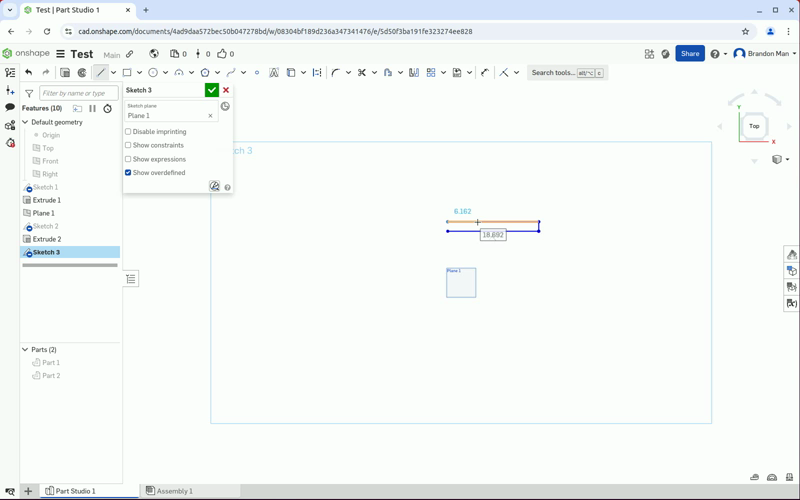
key_down(shift)
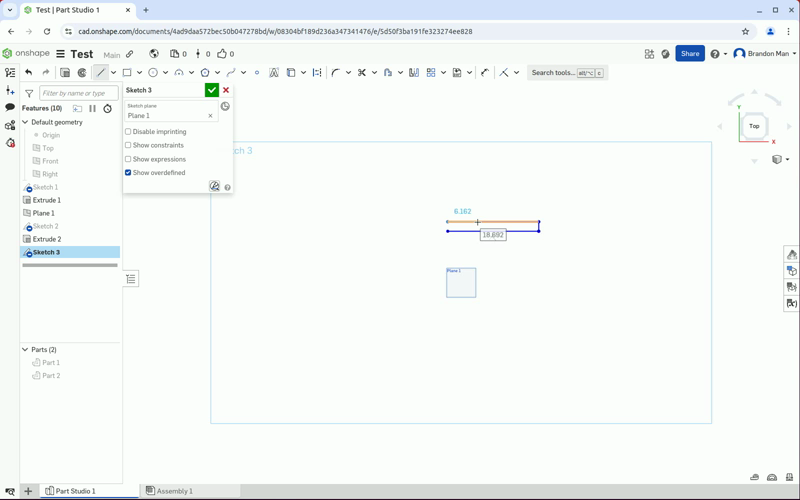
mouse_move(447, 231)
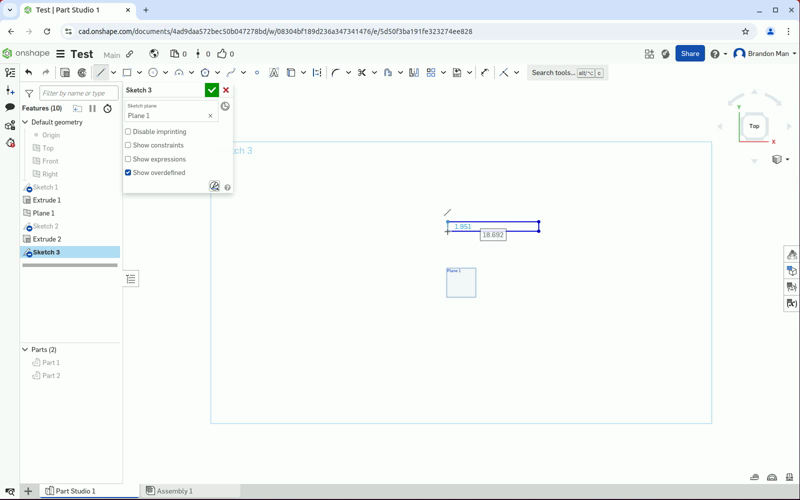
key_up(shift)
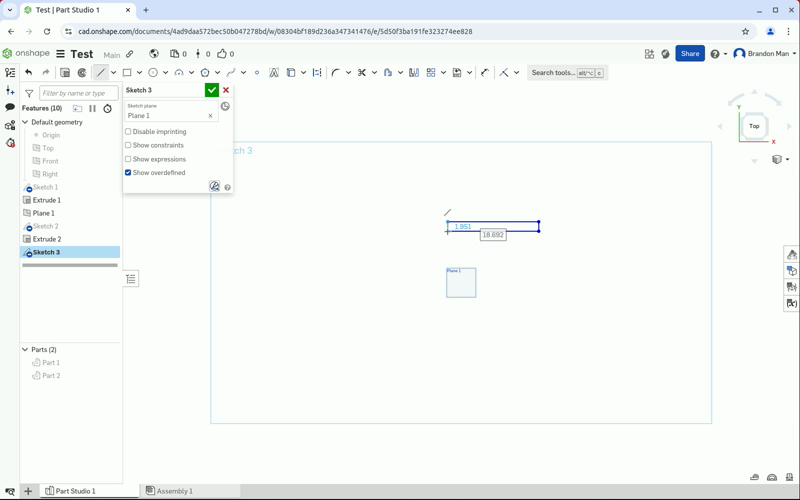
click(447, 231)
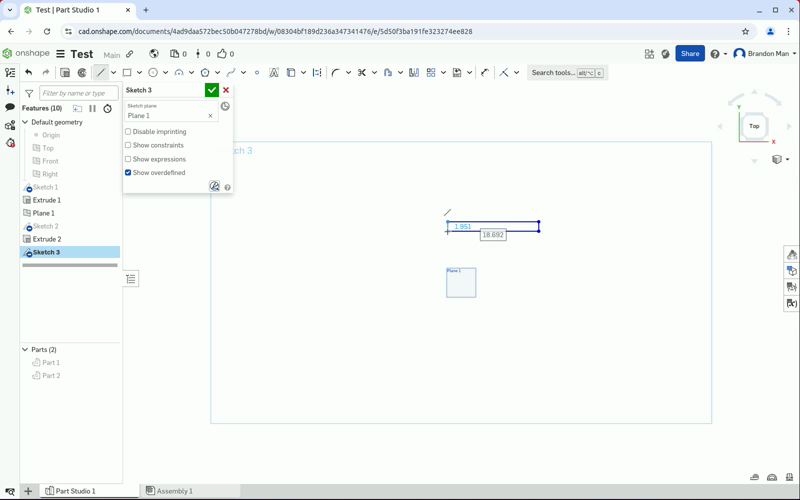
key(esc)
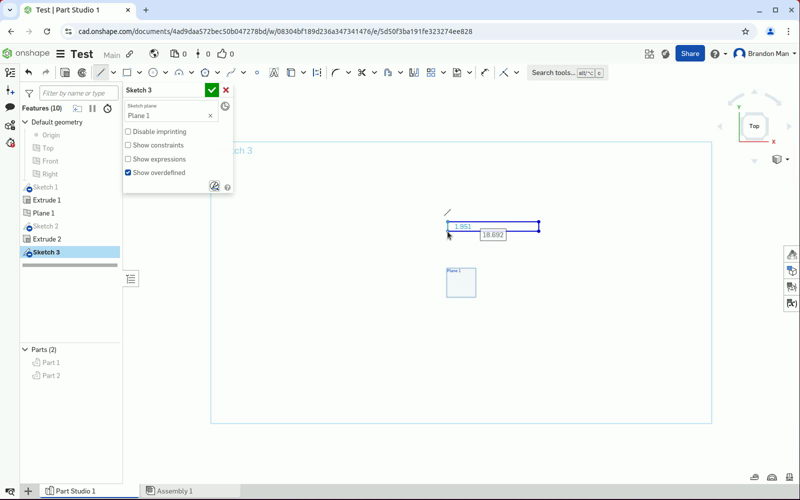
mouse_move(496, 230)
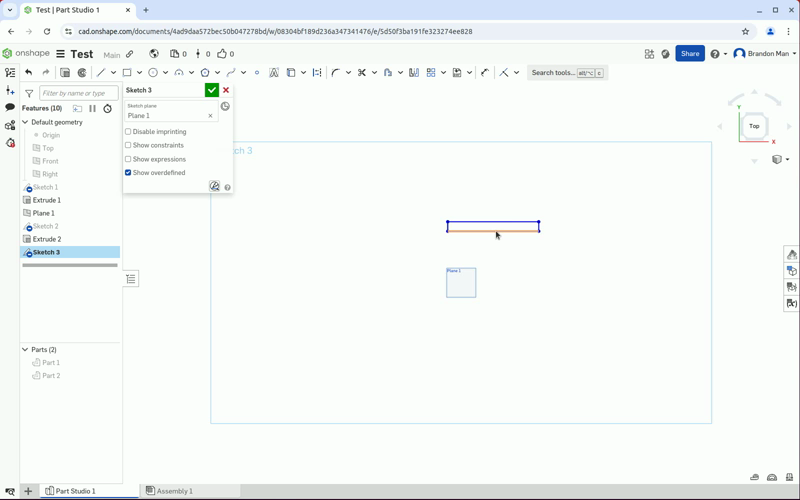
scroll(6)
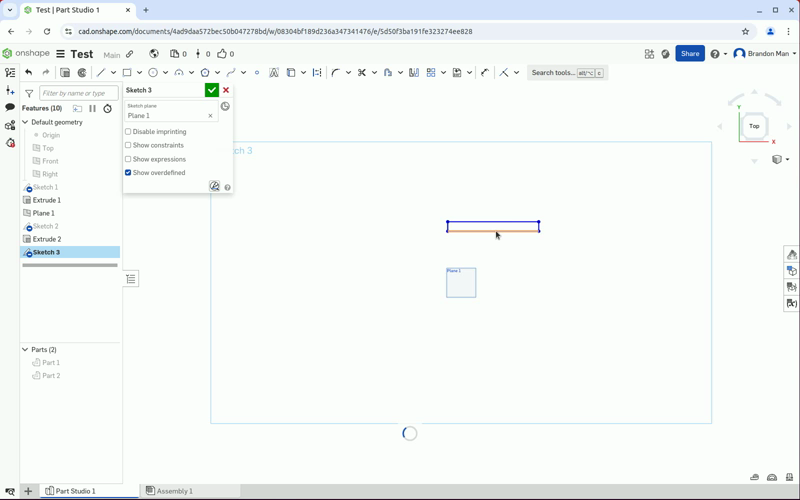
scroll(6)
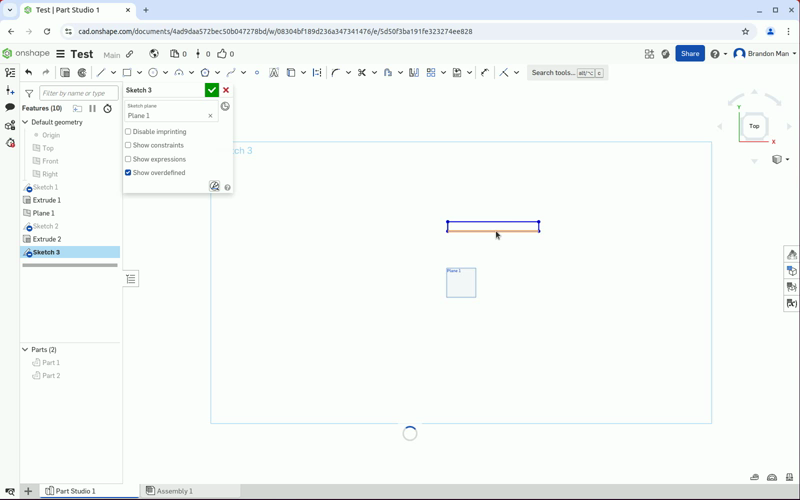
scroll(6)
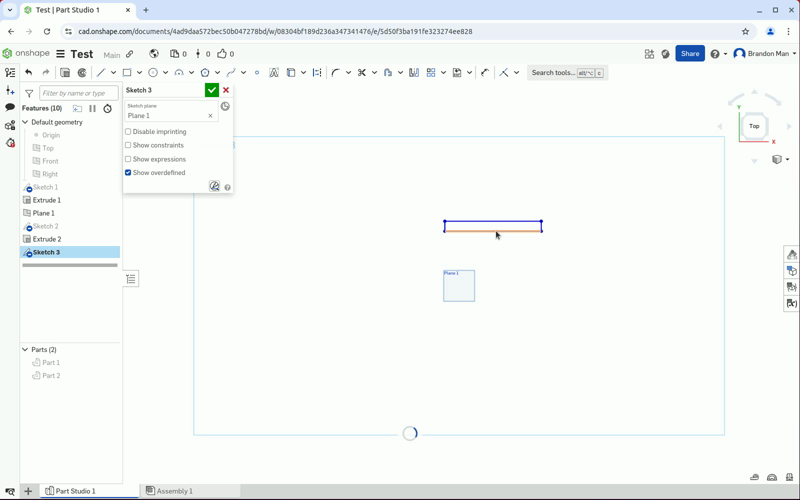
scroll(6)
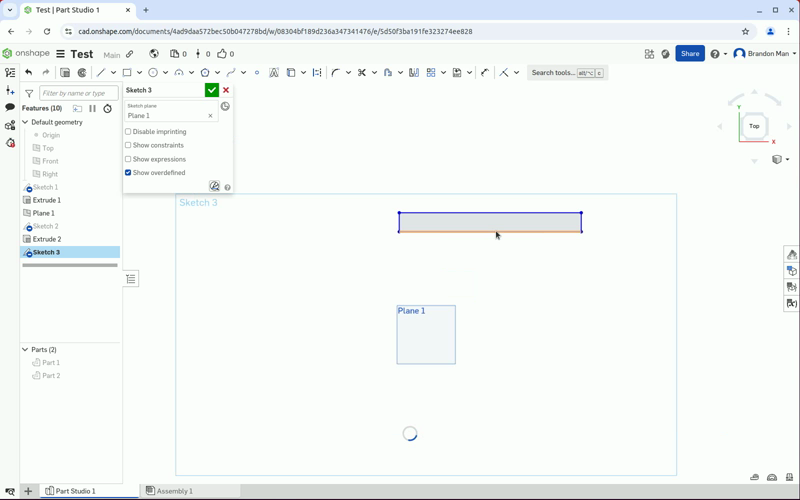
scroll(6)
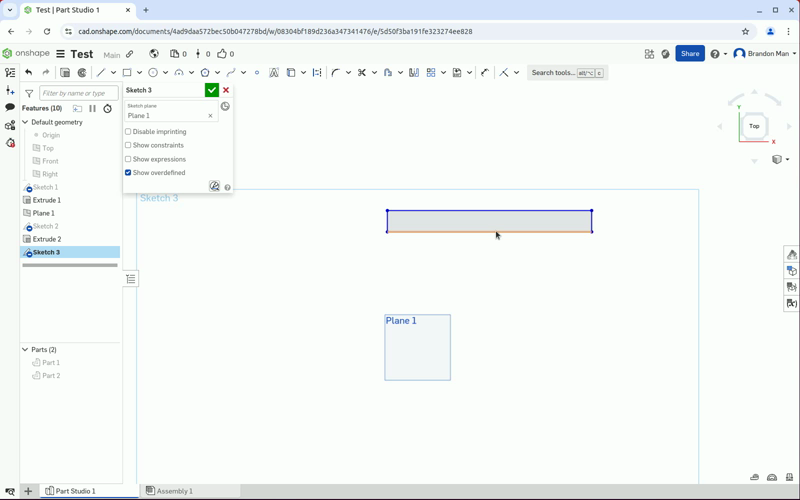
scroll(6)
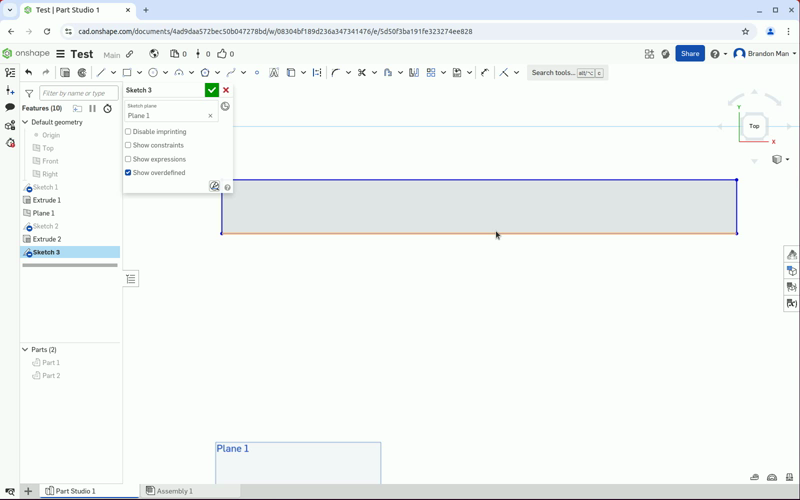
scroll(6)
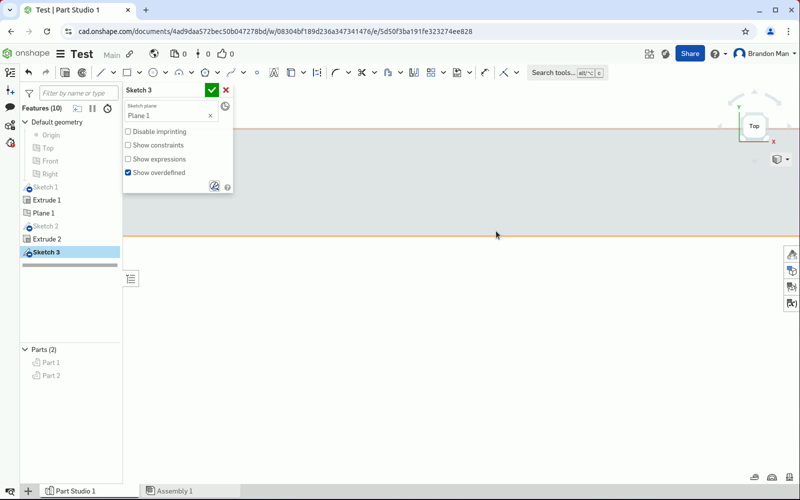
click(496, 230)
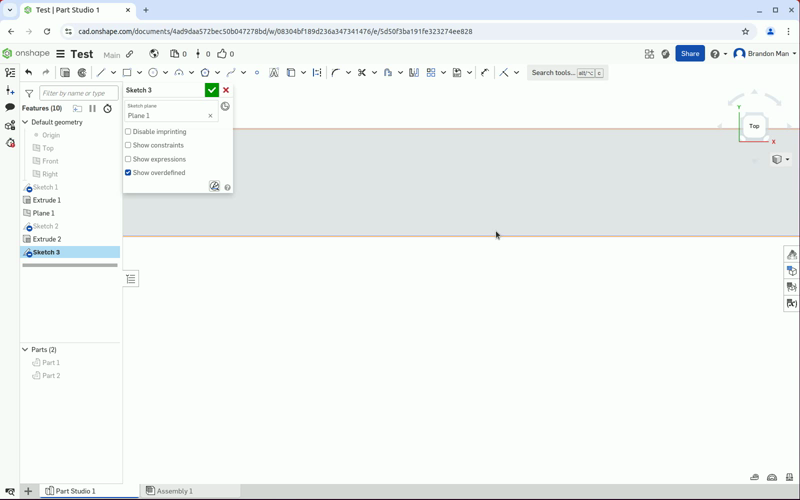
scroll(-6)
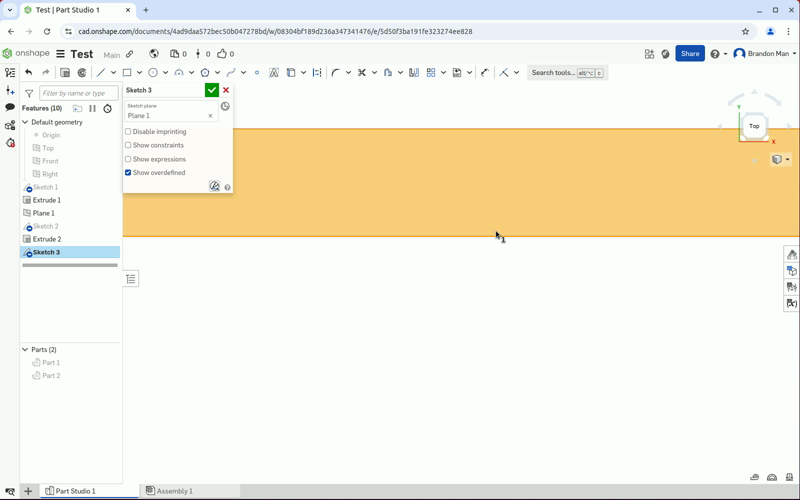
scroll(-6)
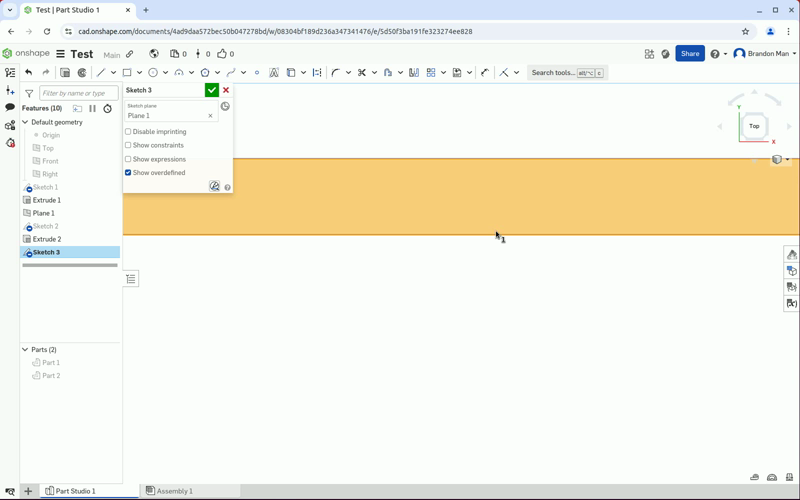
scroll(-6)
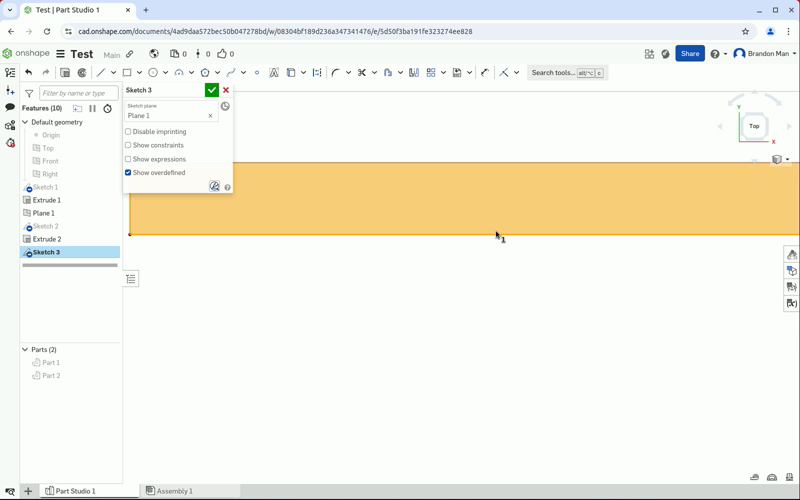
scroll(-6)
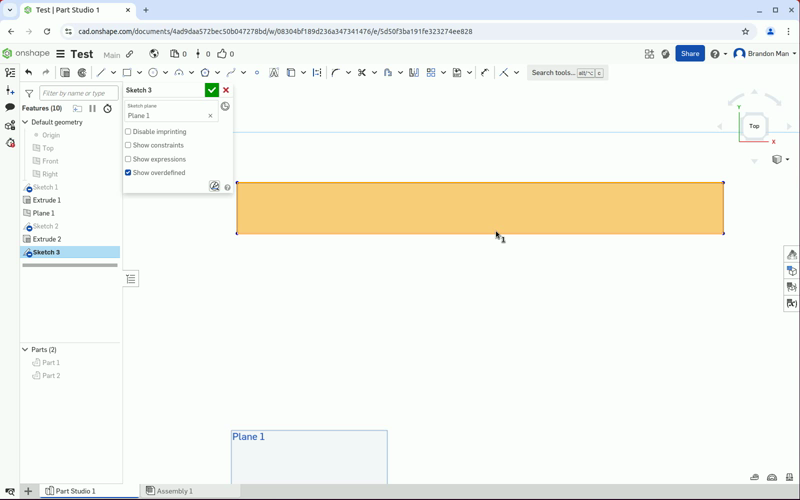
scroll(-6)
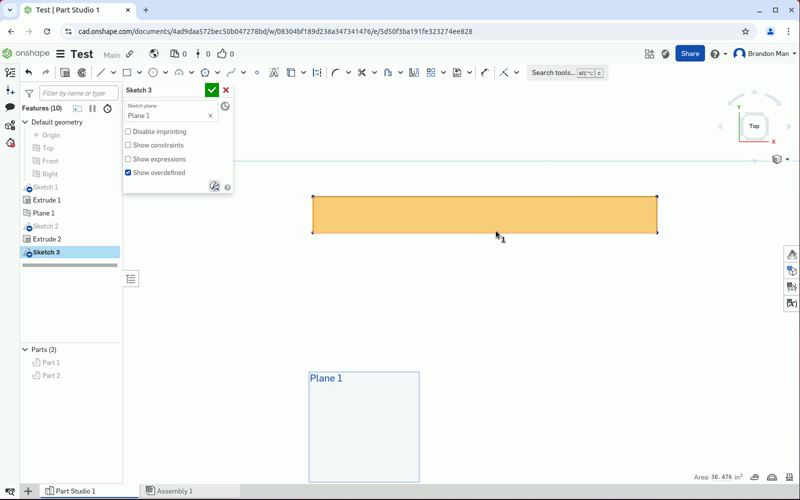
scroll(-6)
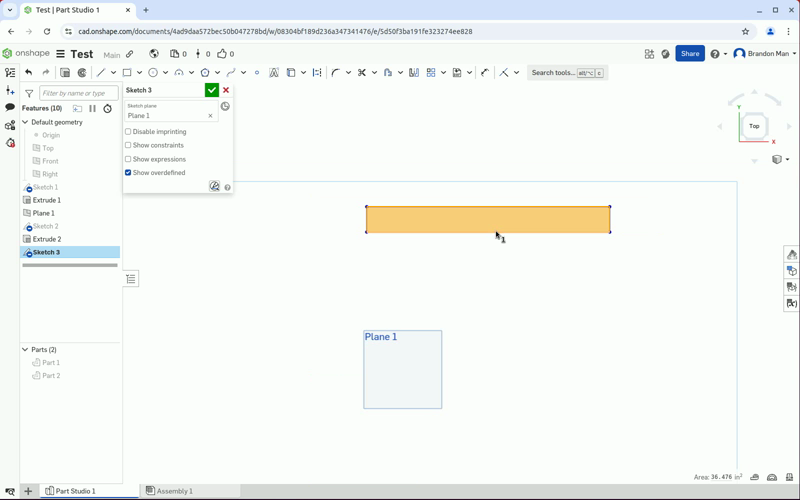
scroll(-6)
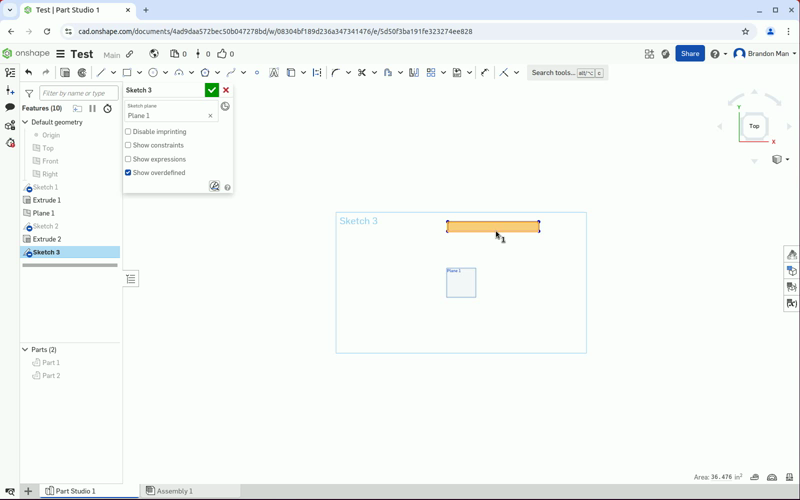
mouse_move(73, 352)
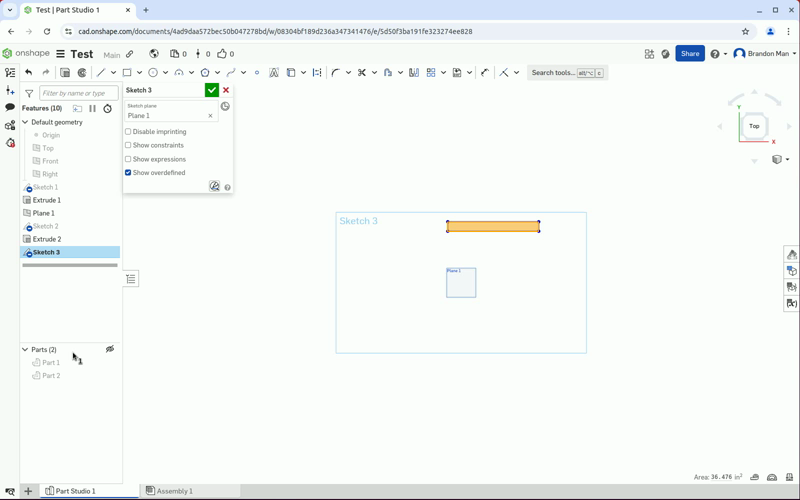
key(shift+y)
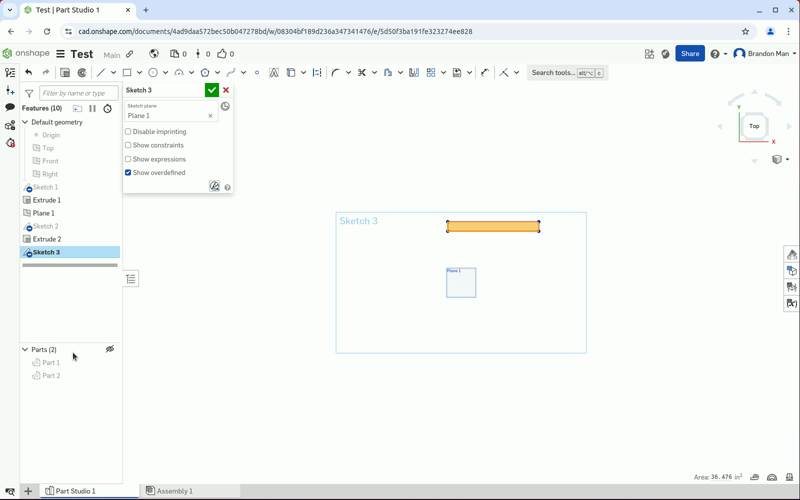
key(shift+e)
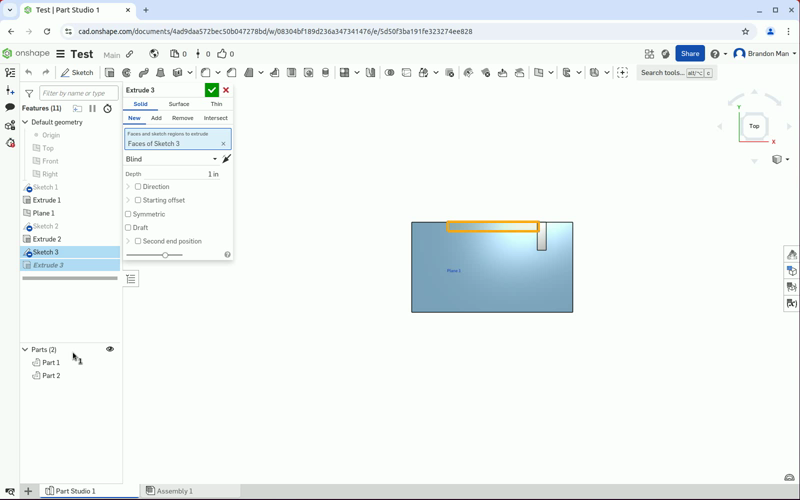
mouse_move(143, 106)
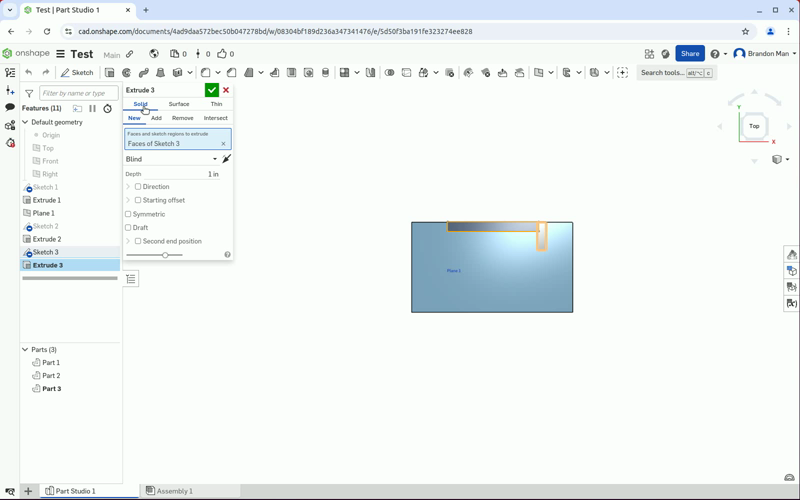
click(143, 106)
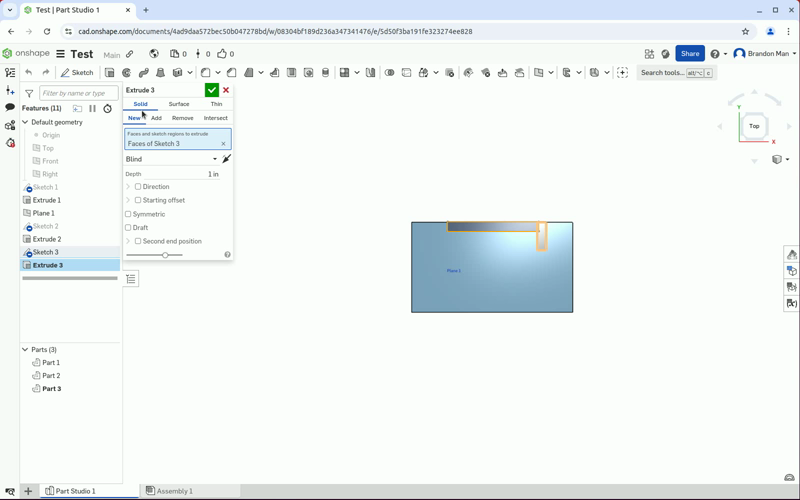
mouse_move(137, 120)
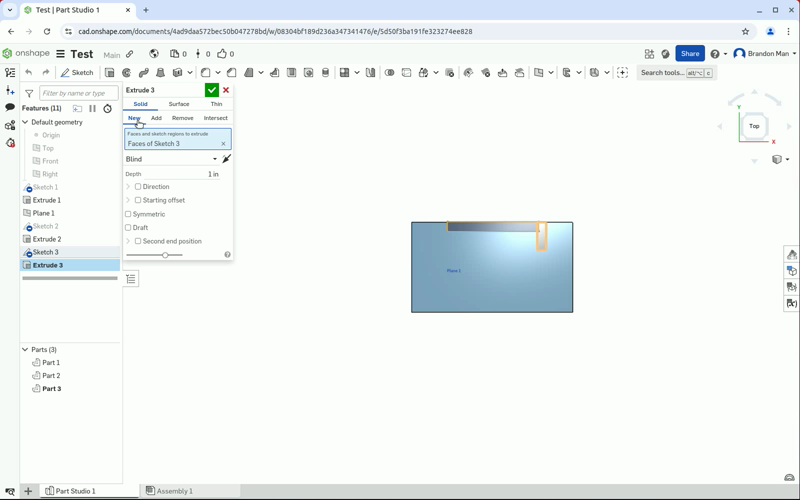
click(137, 120)
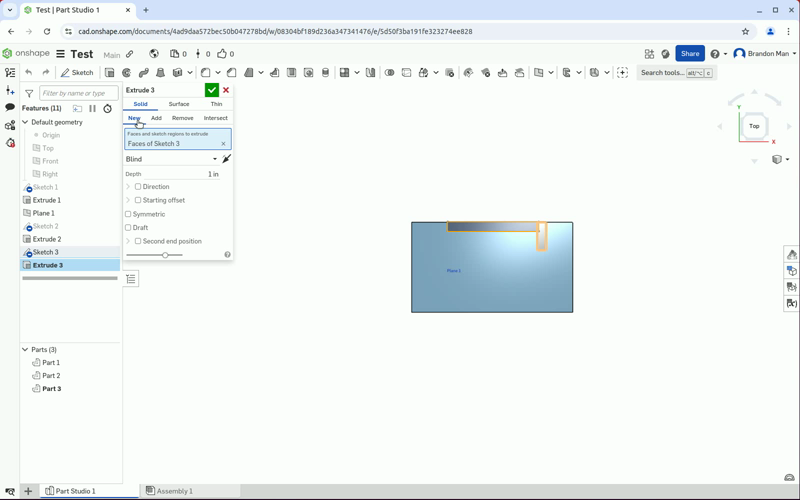
key(tab, 4)
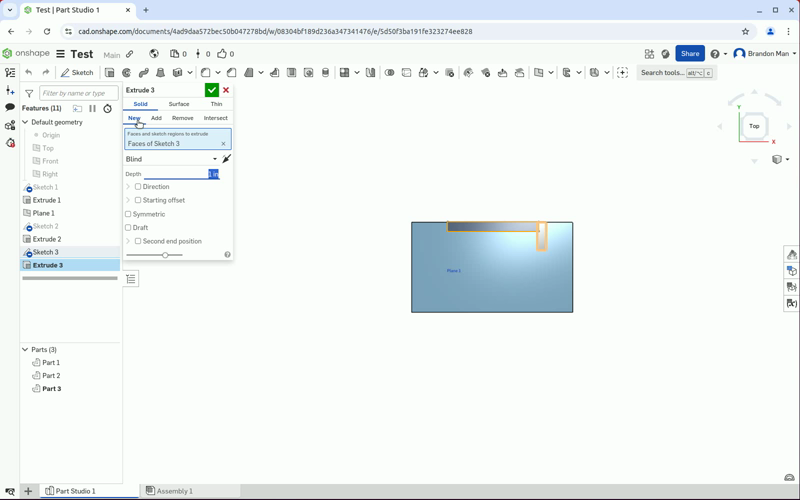
text(3.611)
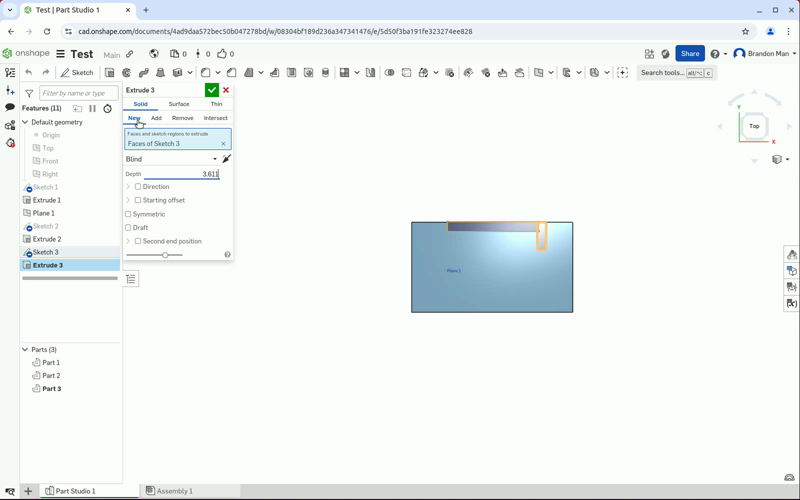
key(enter)
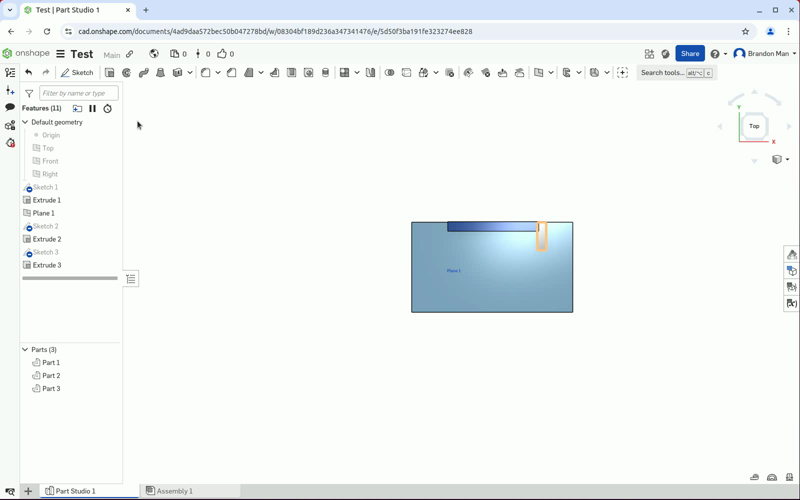
key(shift+h)
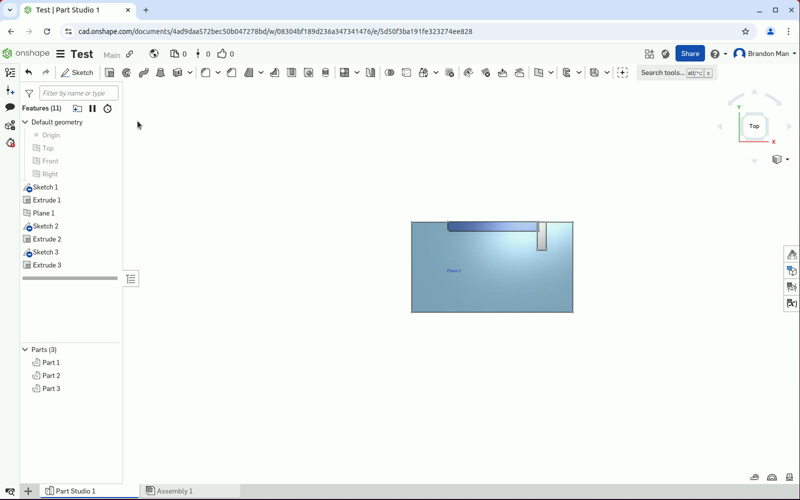
key(shift+h)
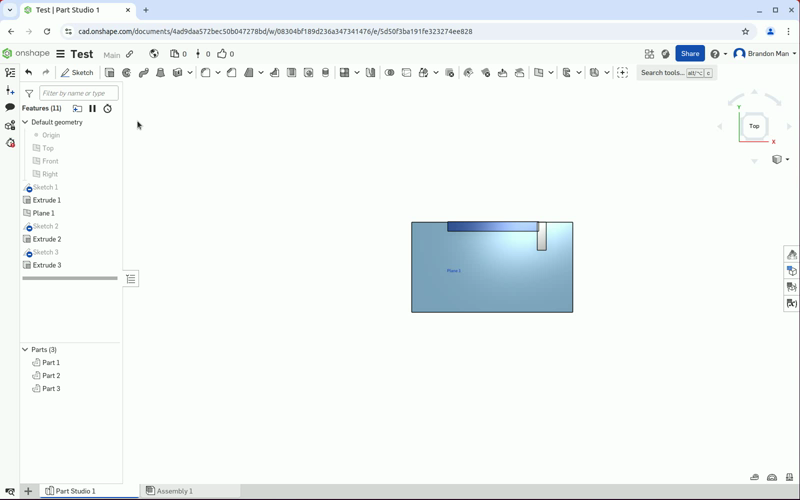
mouse_move(73, 189)
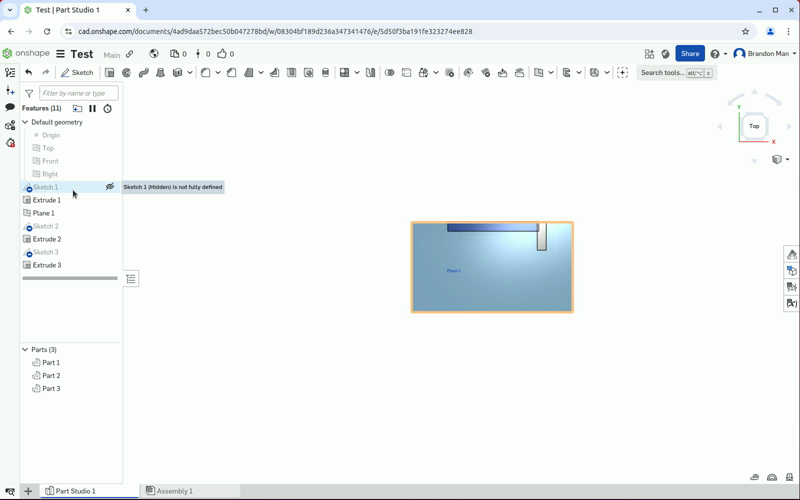
click(73, 189)
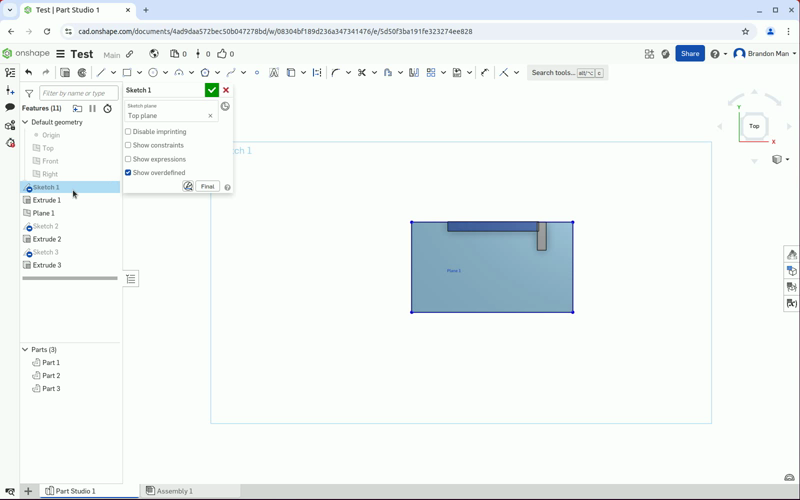
mouse_move(229, 92)
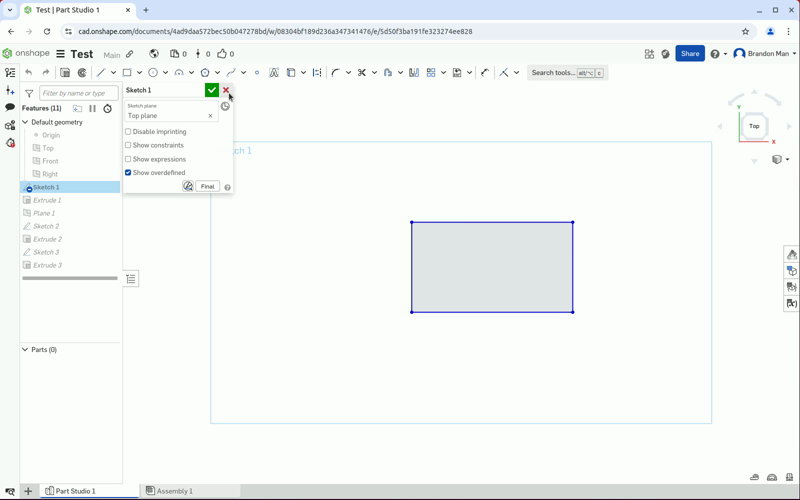
click(229, 92)
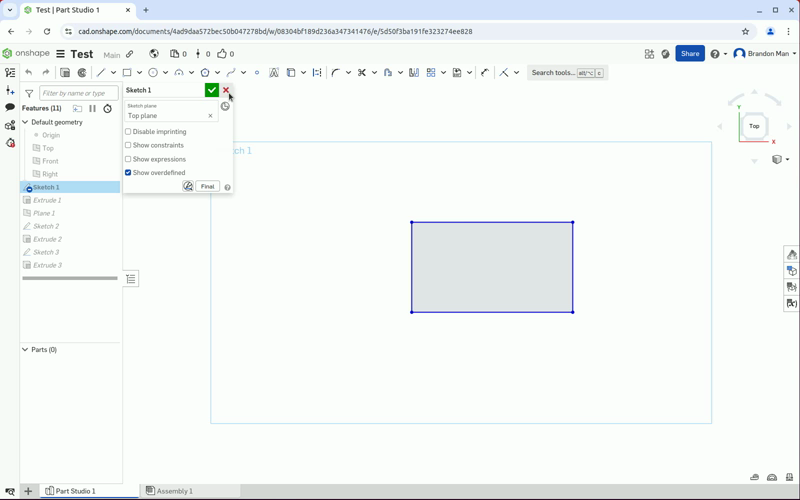
key(shift+s)
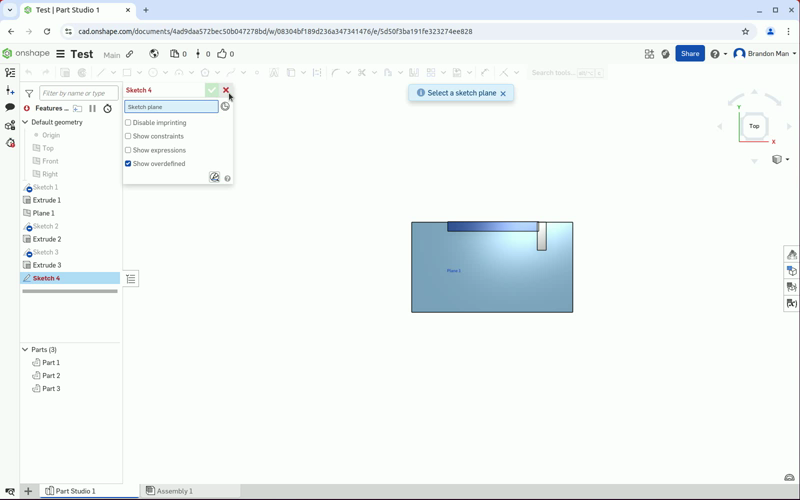
mouse_move(73, 215)
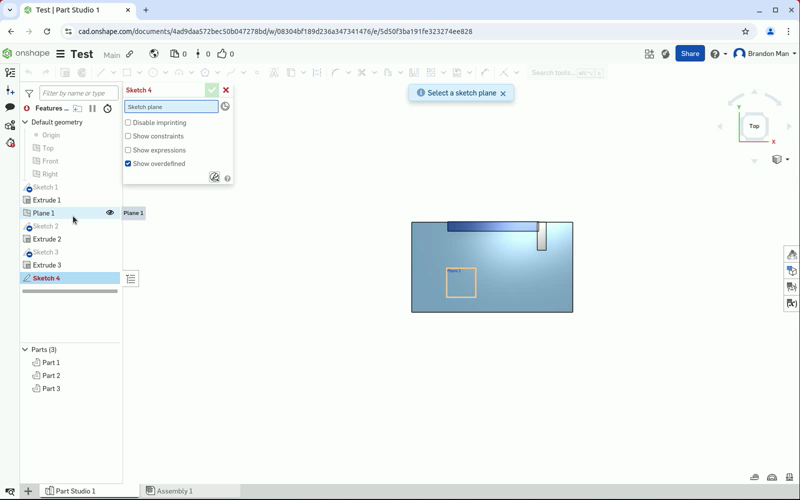
click(73, 215)
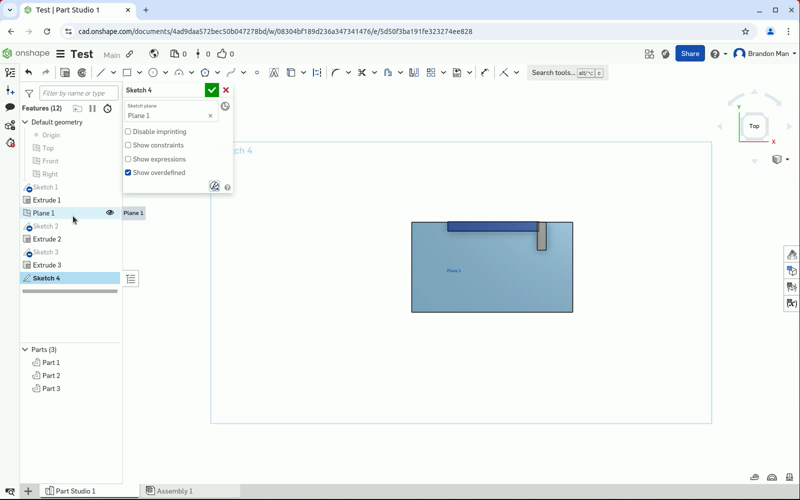
mouse_move(73, 352)
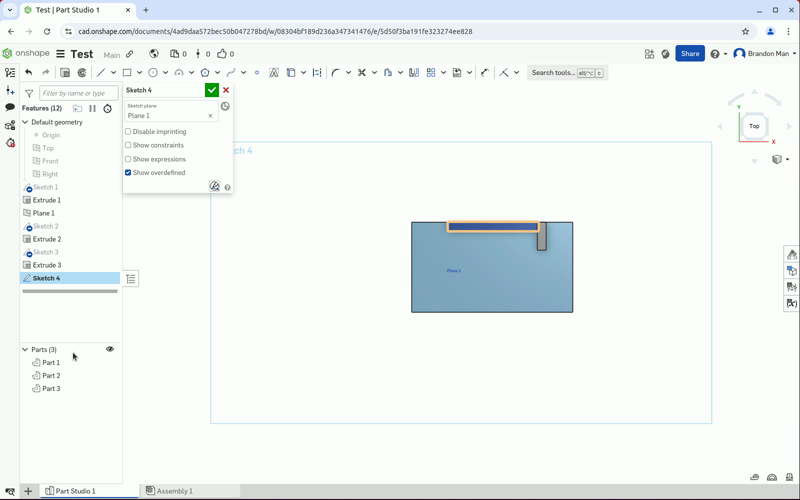
key(y)
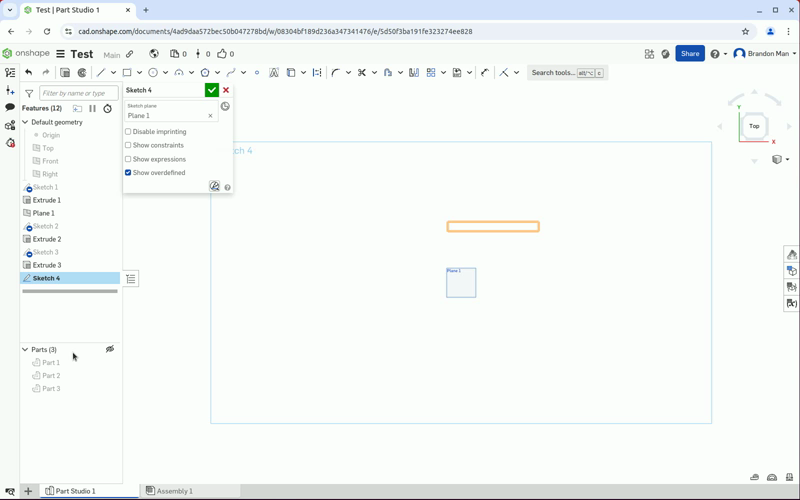
key(l)
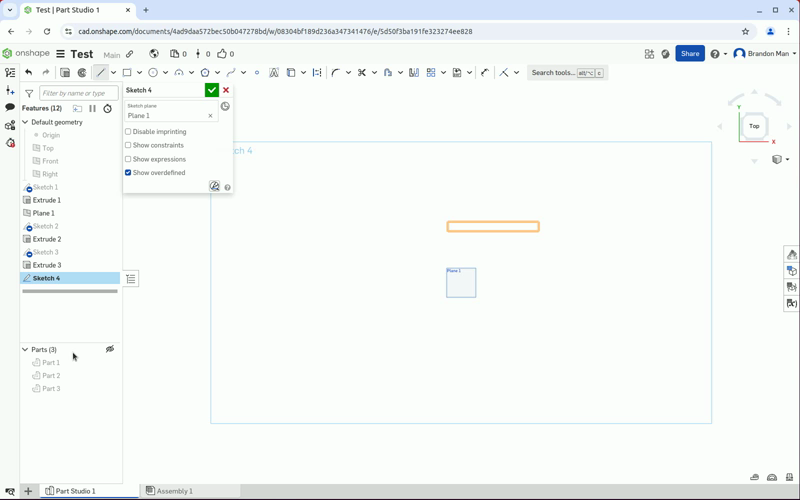
key_down(shift)
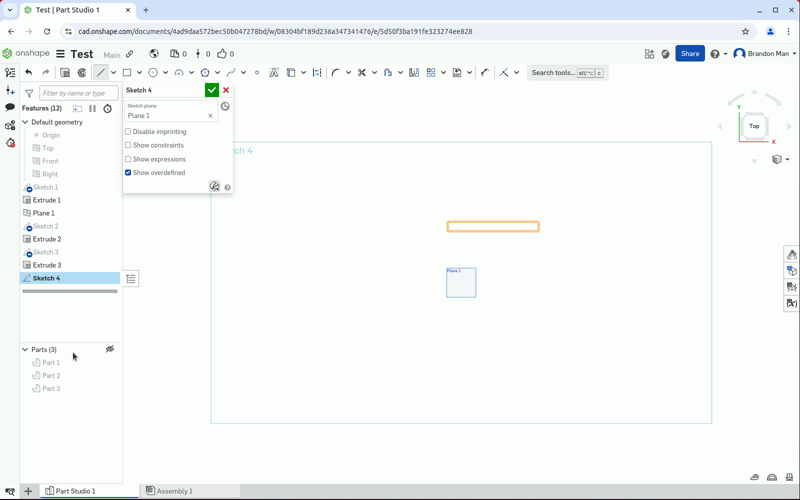
mouse_move(438, 250)
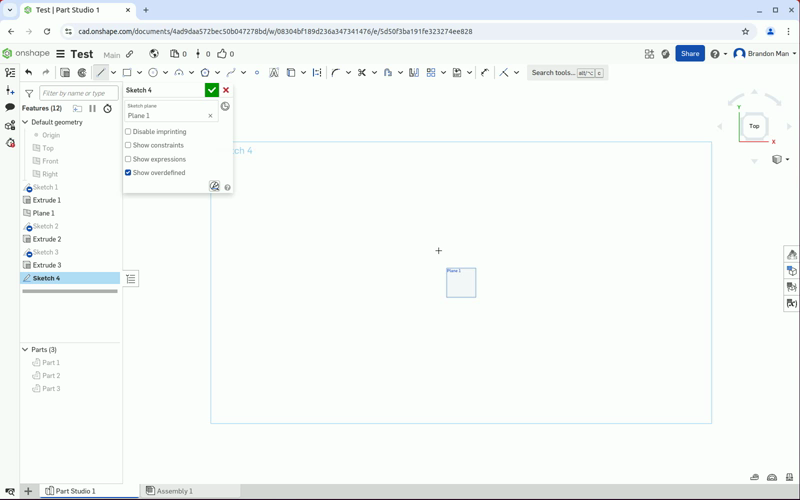
click(438, 250)
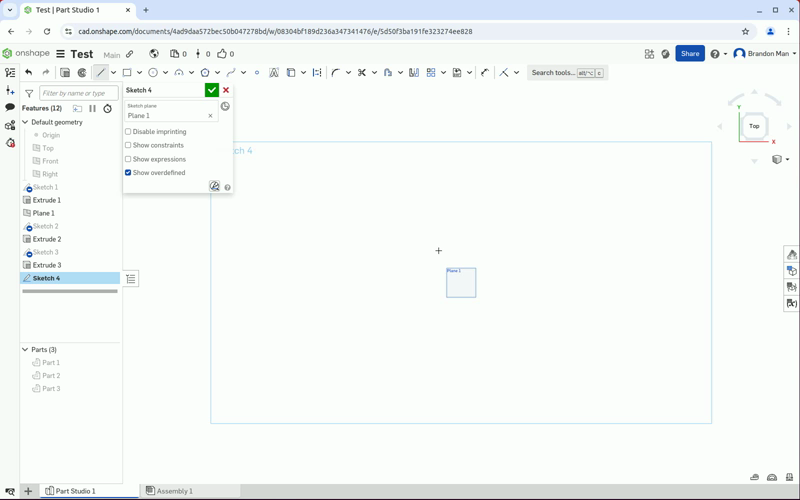
key_up(shift)
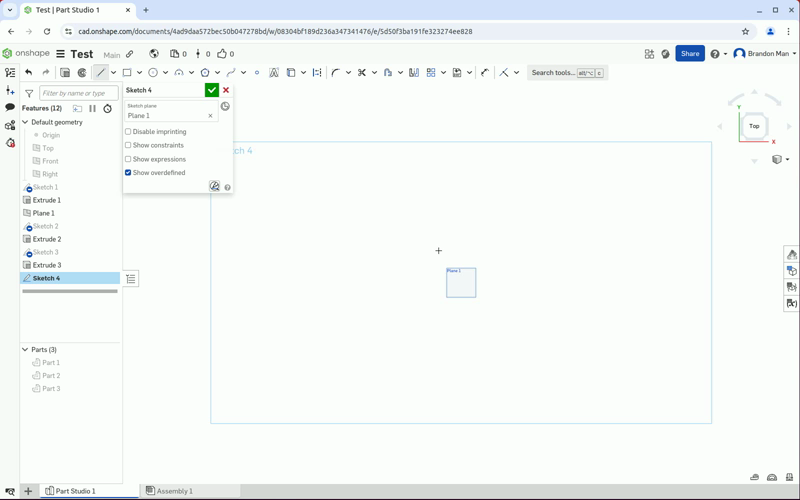
key_down(shift)
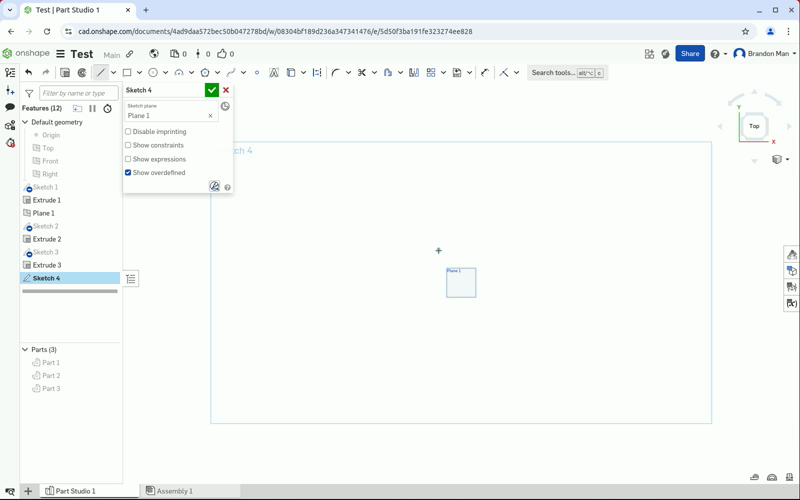
mouse_move(468, 250)
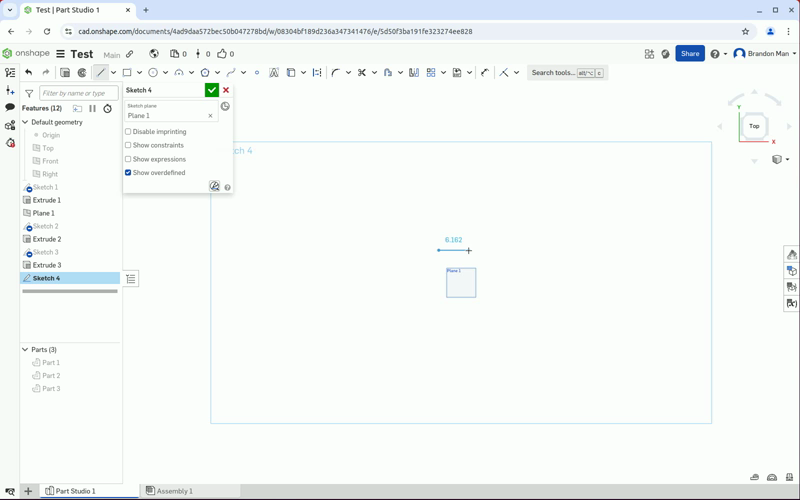
mouse_move(447, 250)
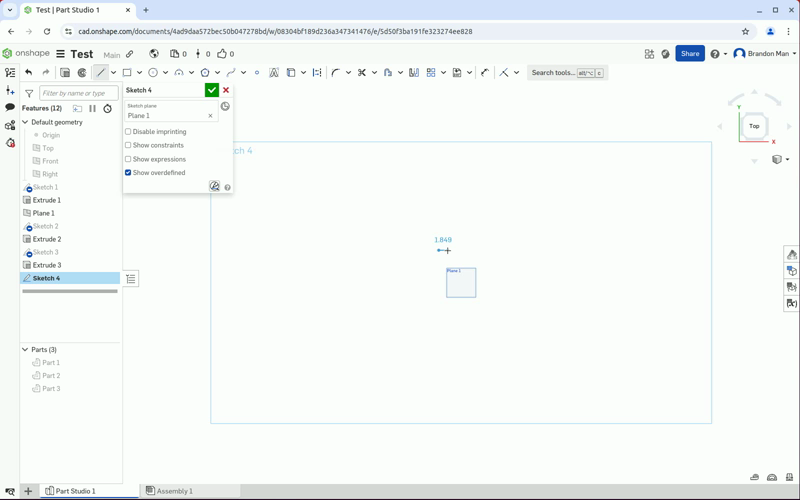
click(447, 250)
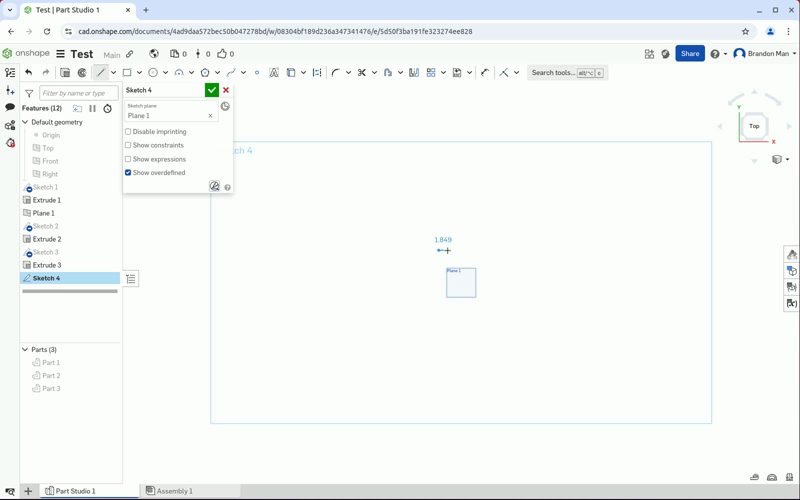
key_up(shift)
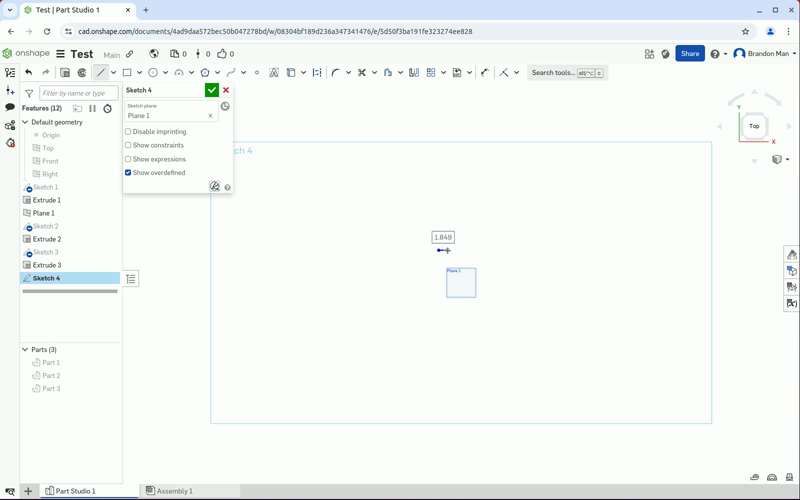
key_down(shift)
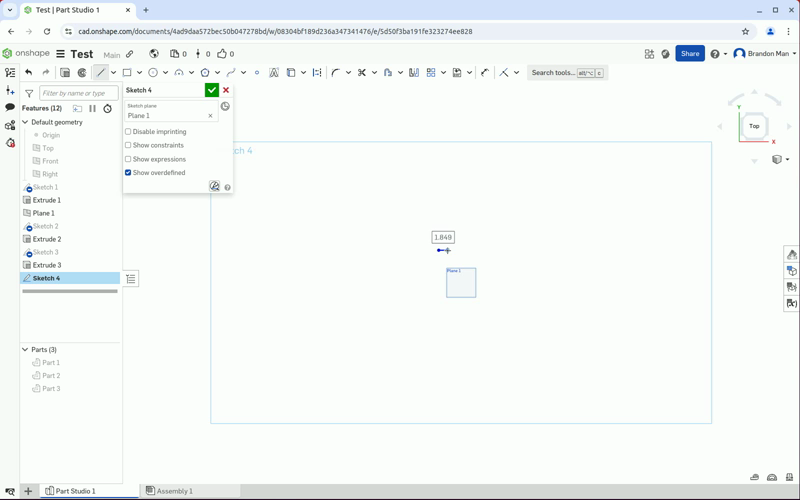
mouse_move(477, 250)
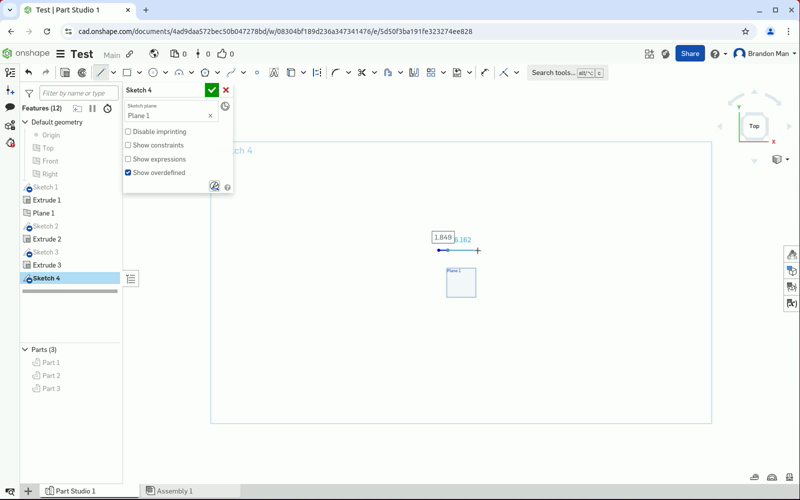
mouse_move(447, 231)
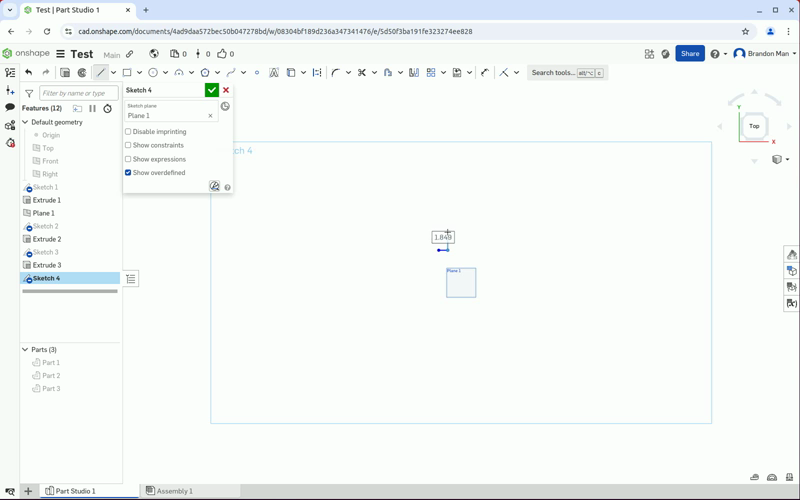
click(447, 231)
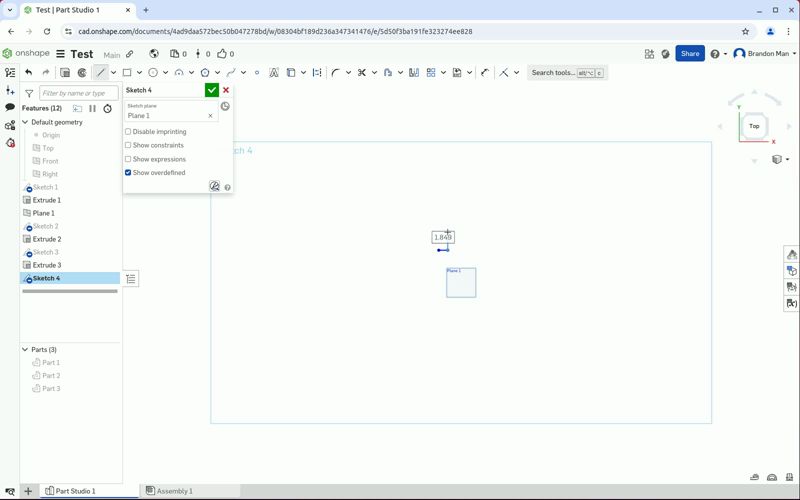
key_up(shift)
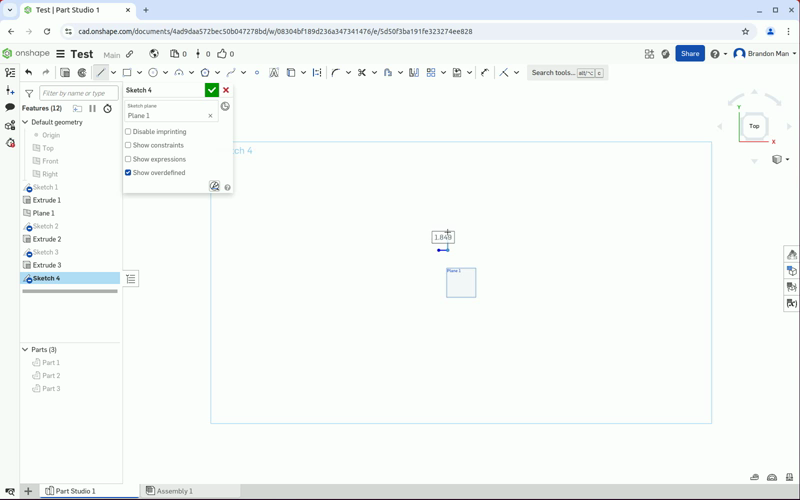
key_down(shift)
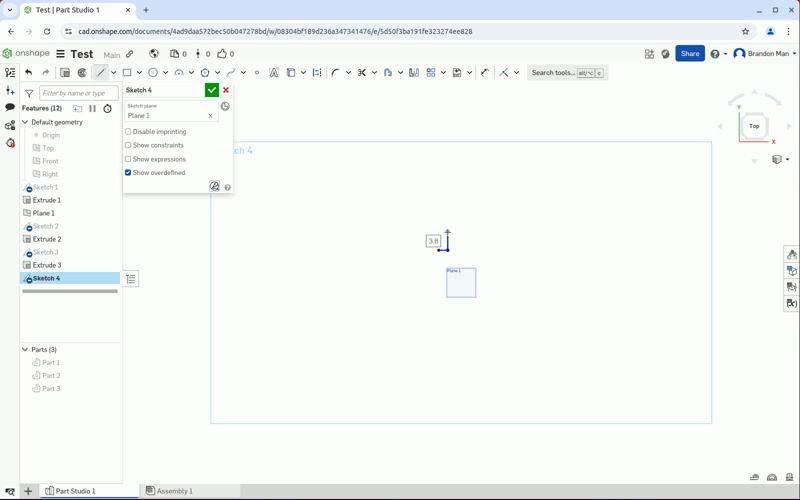
mouse_move(477, 231)
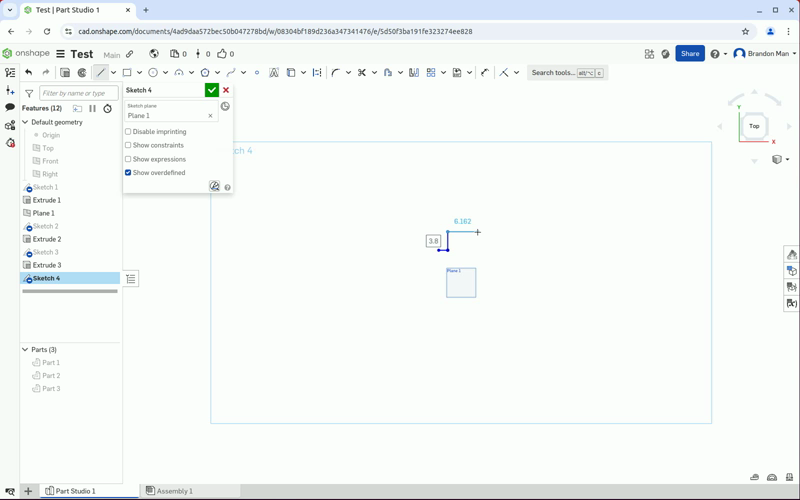
mouse_move(447, 222)
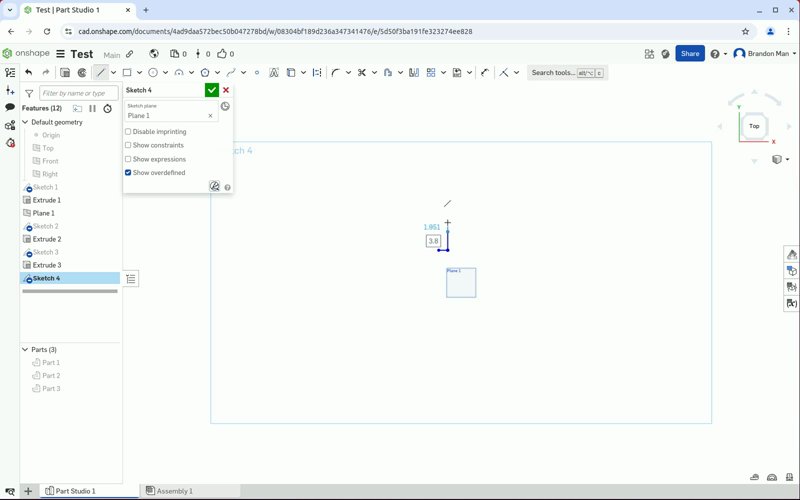
click(447, 222)
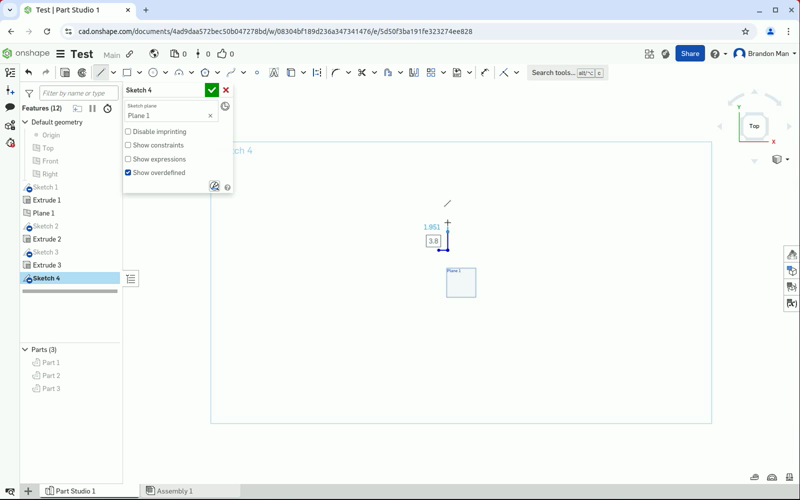
key_up(shift)
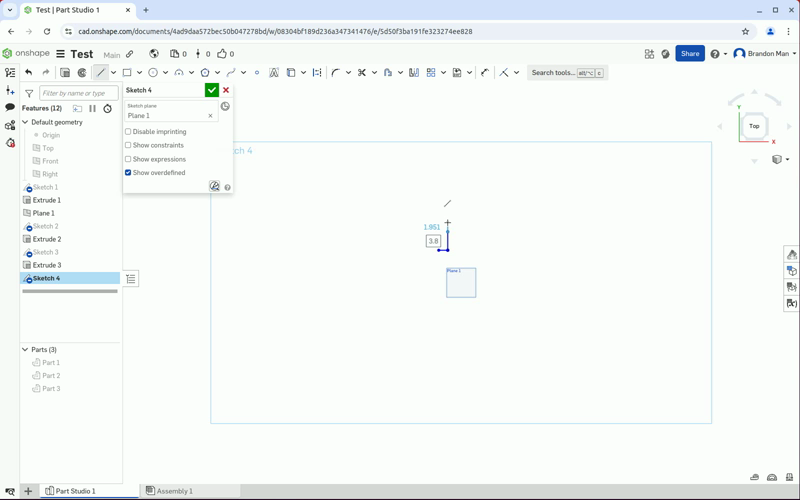
key_down(shift)
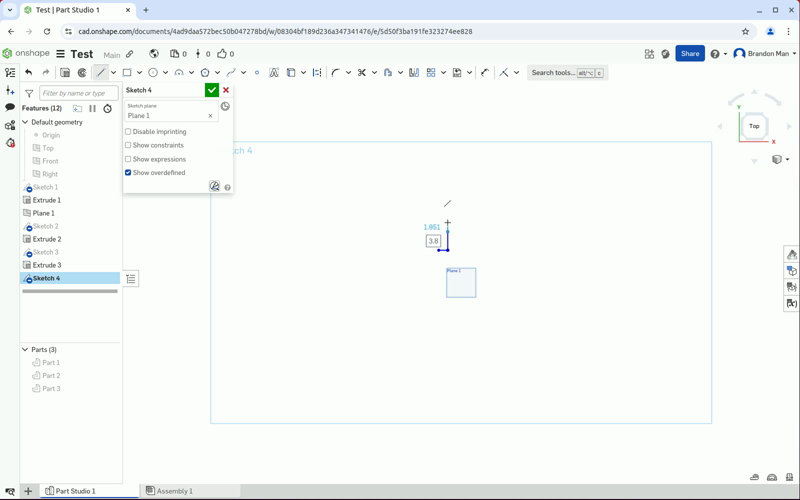
mouse_move(477, 222)
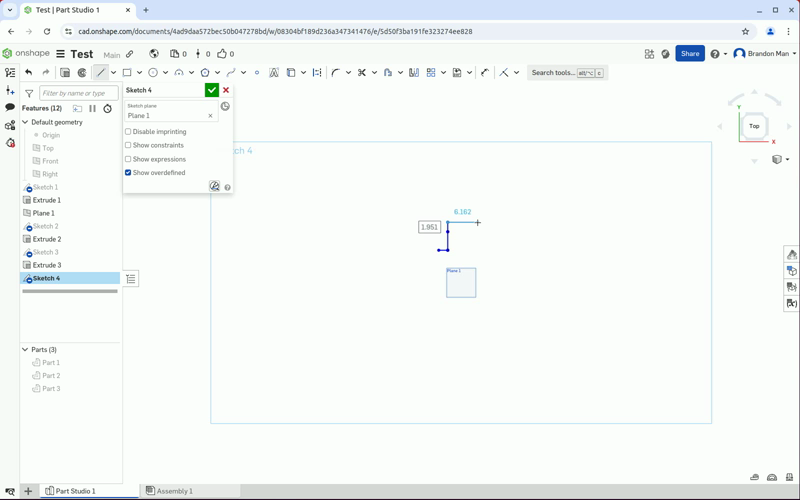
mouse_move(438, 222)
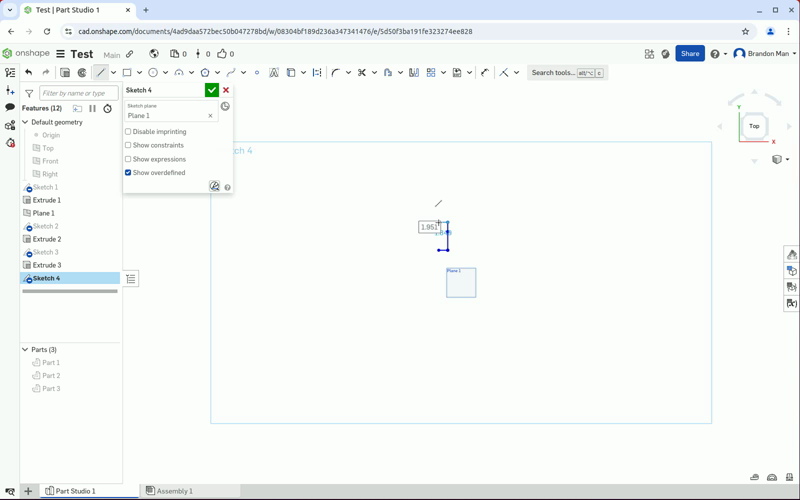
click(438, 222)
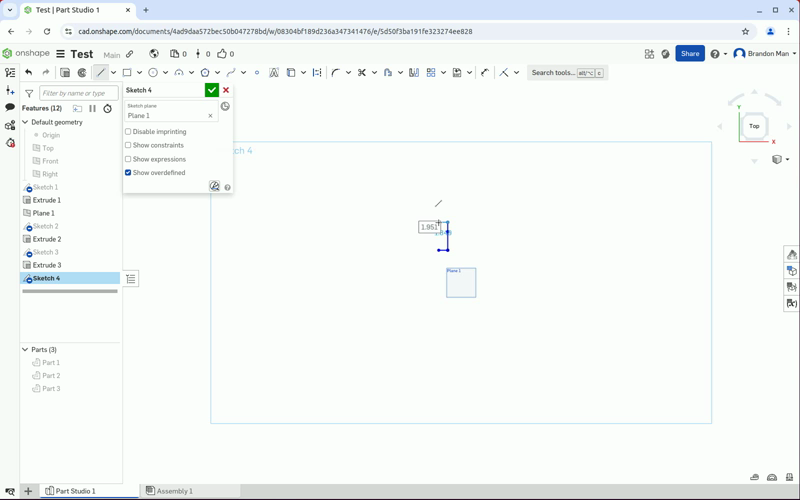
key_up(shift)
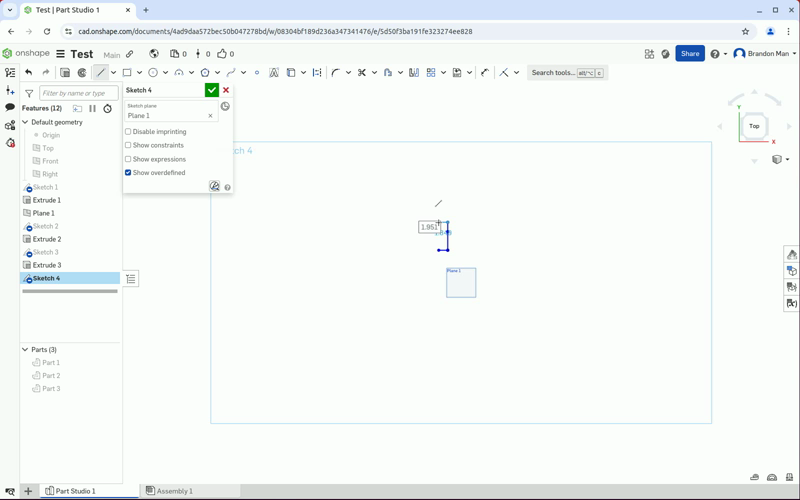
mouse_move(468, 222)
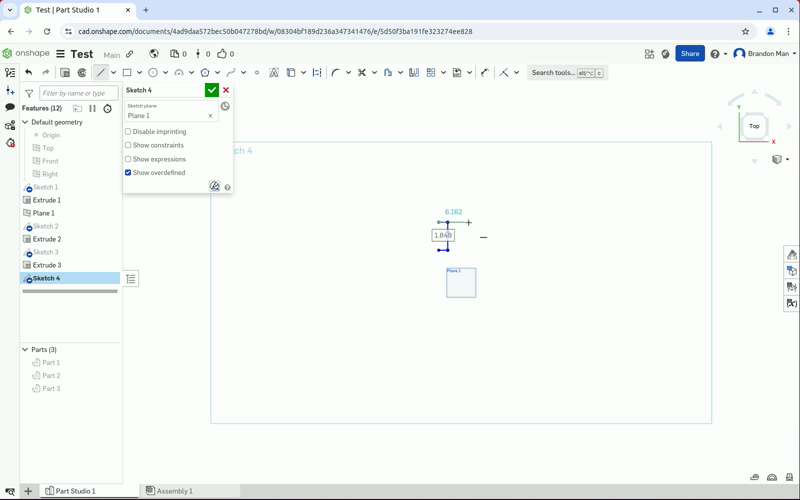
key_down(shift)
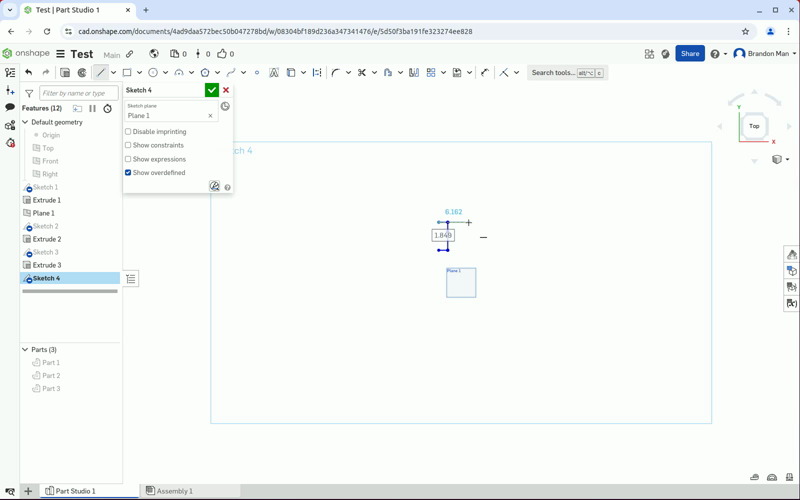
mouse_move(438, 250)
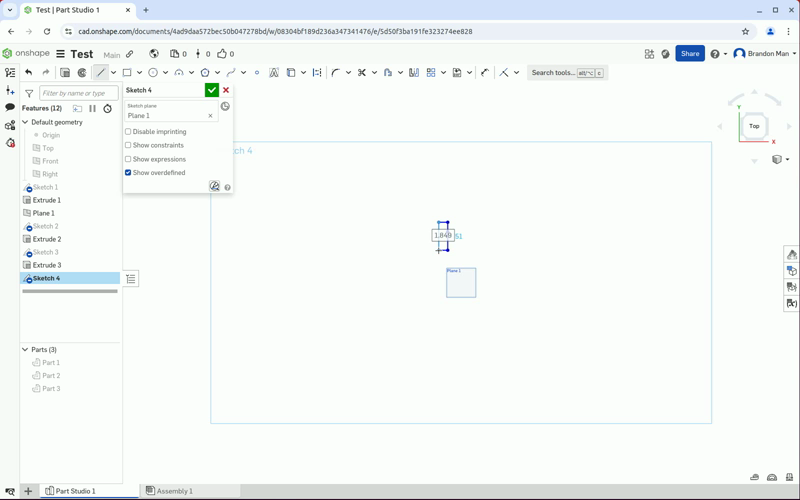
key_up(shift)
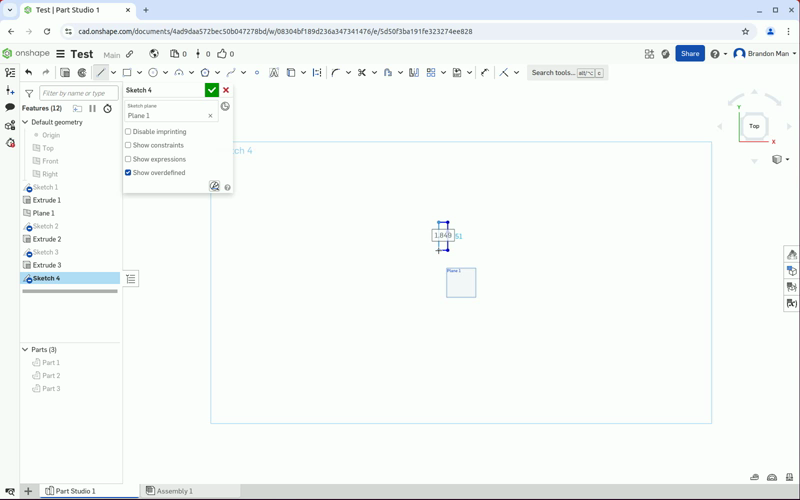
click(438, 250)
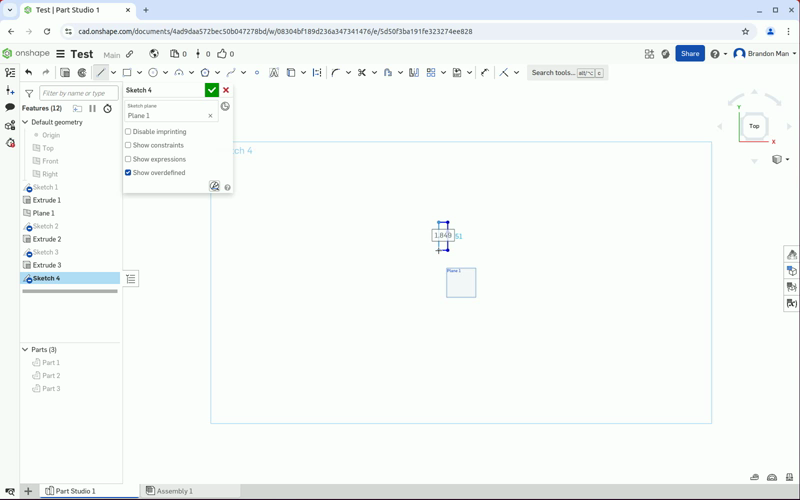
key(esc)
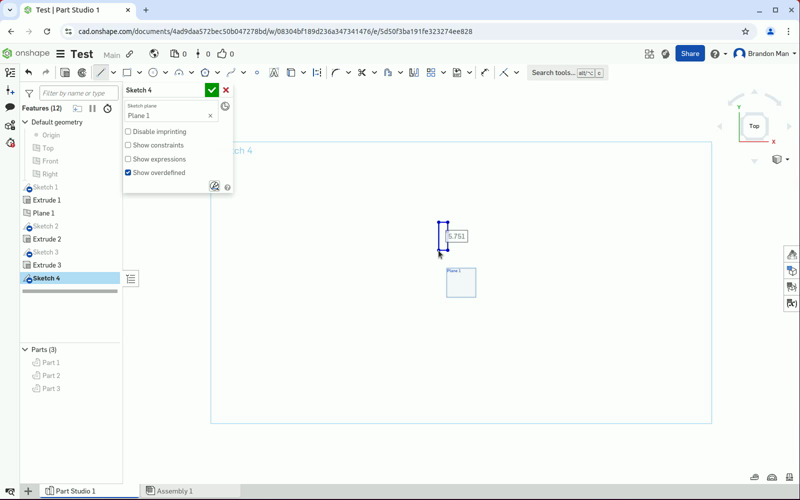
mouse_move(439, 241)
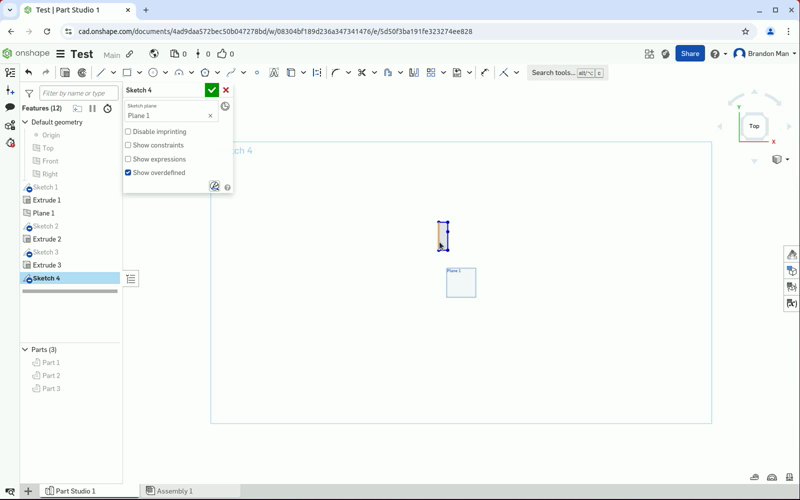
scroll(6)
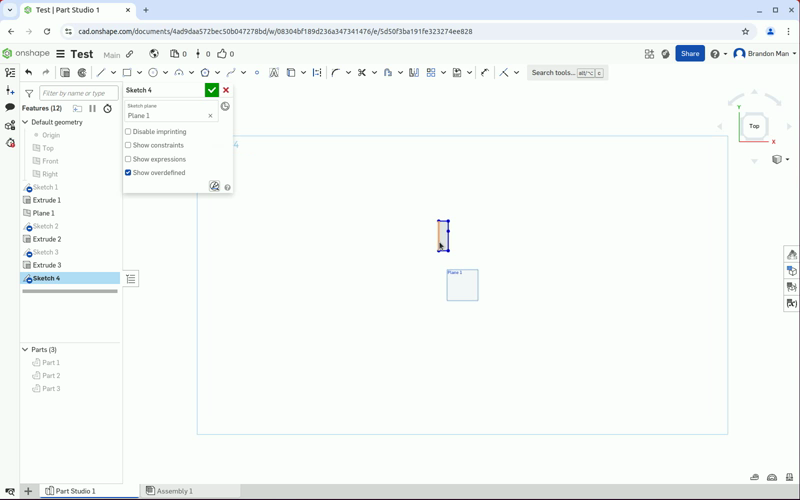
scroll(6)
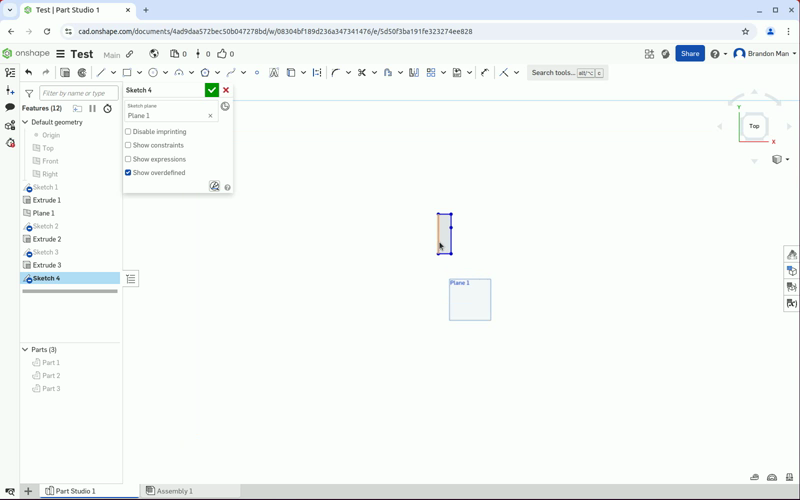
scroll(6)
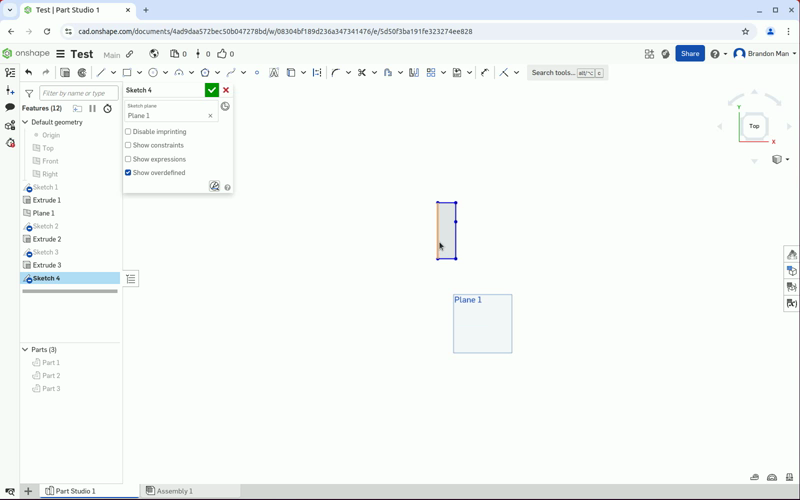
scroll(6)
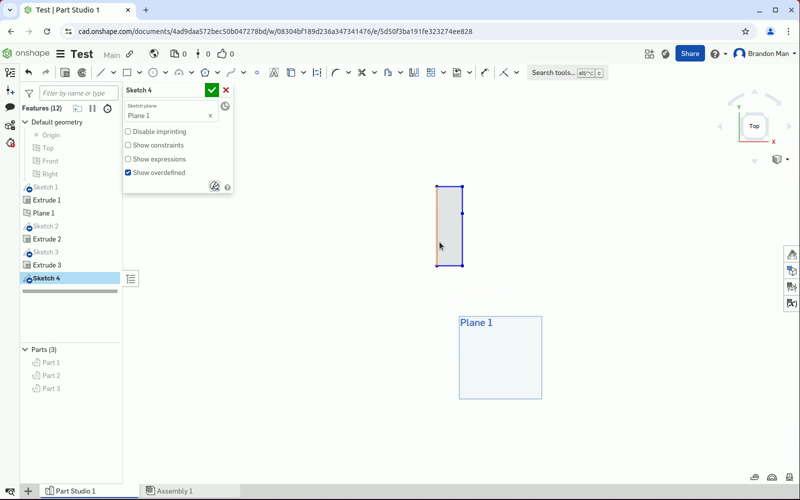
scroll(6)
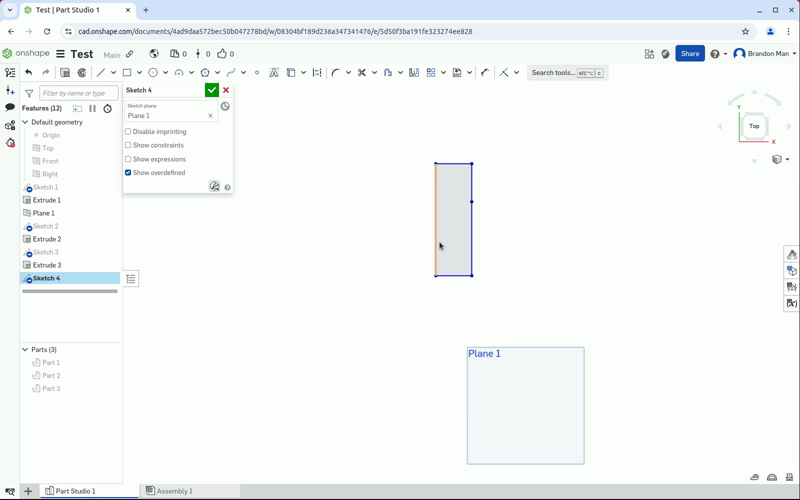
scroll(6)
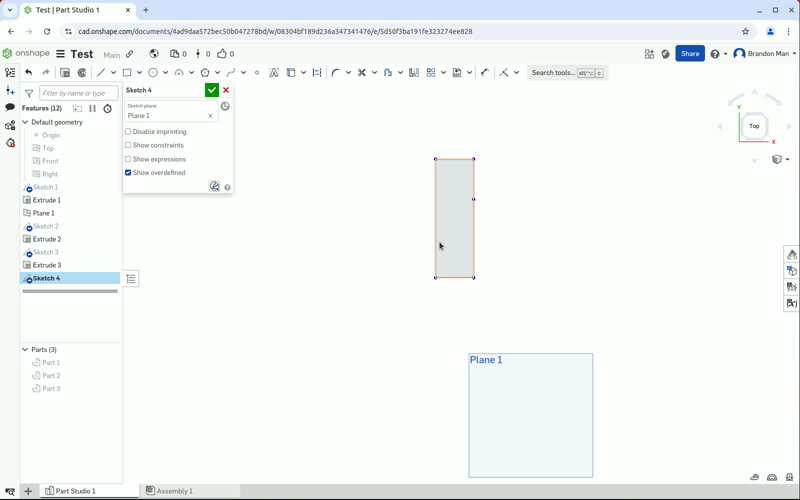
scroll(6)
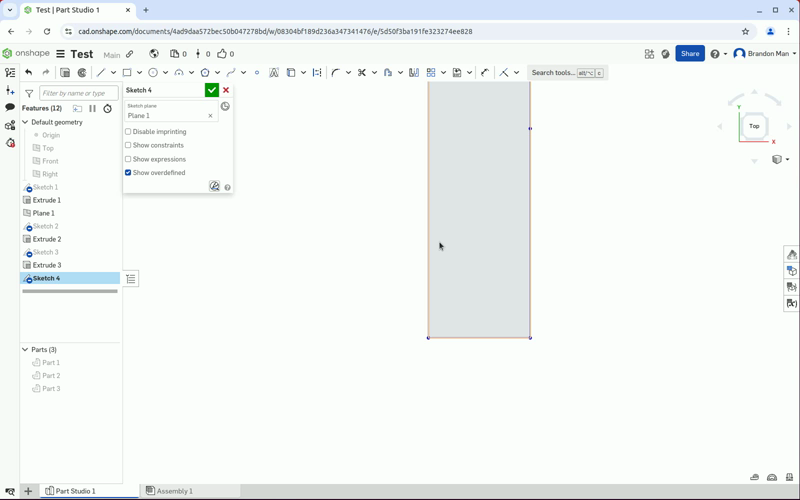
click(439, 241)
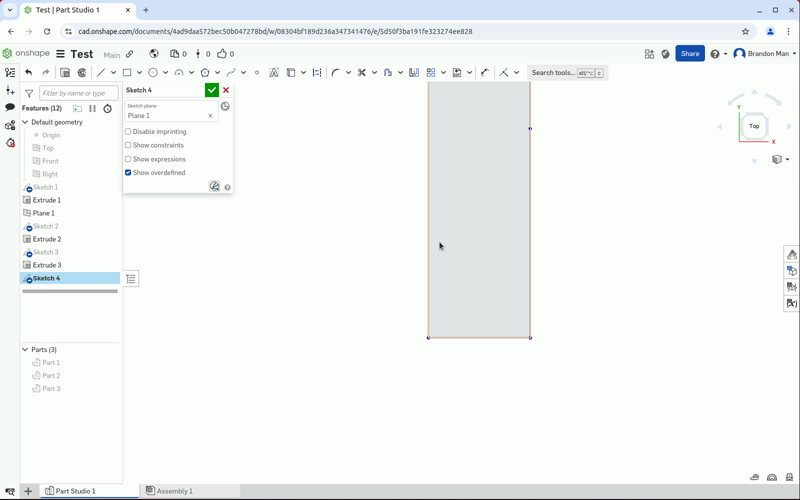
scroll(-6)
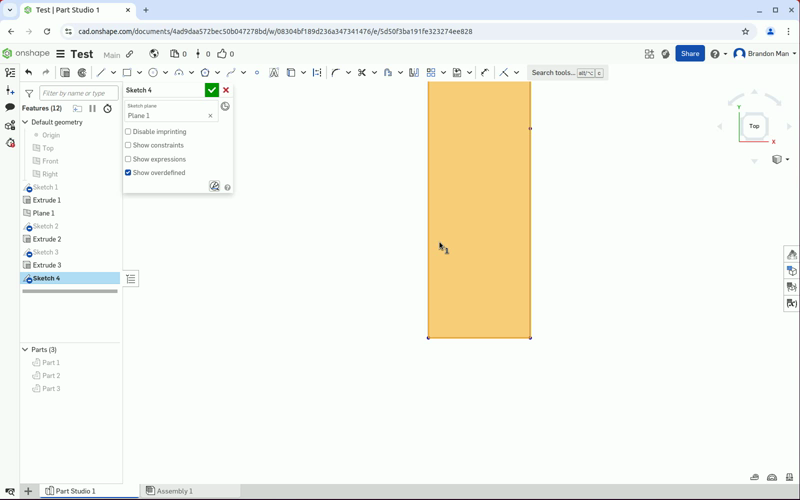
scroll(-6)
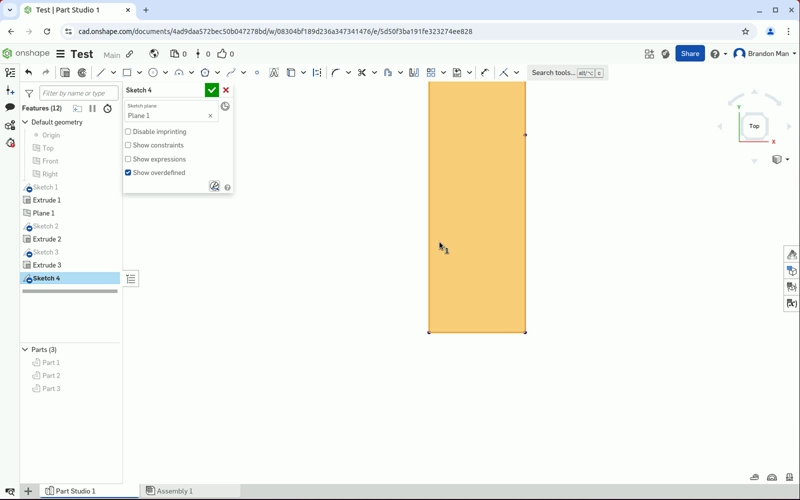
scroll(-6)
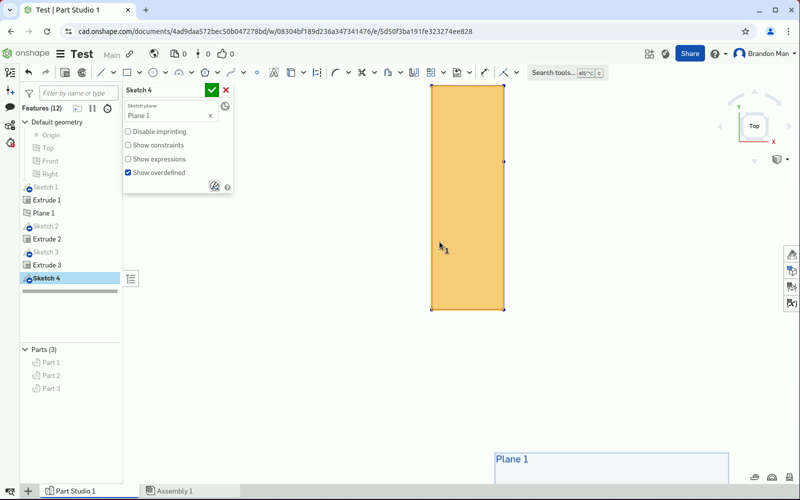
scroll(-6)
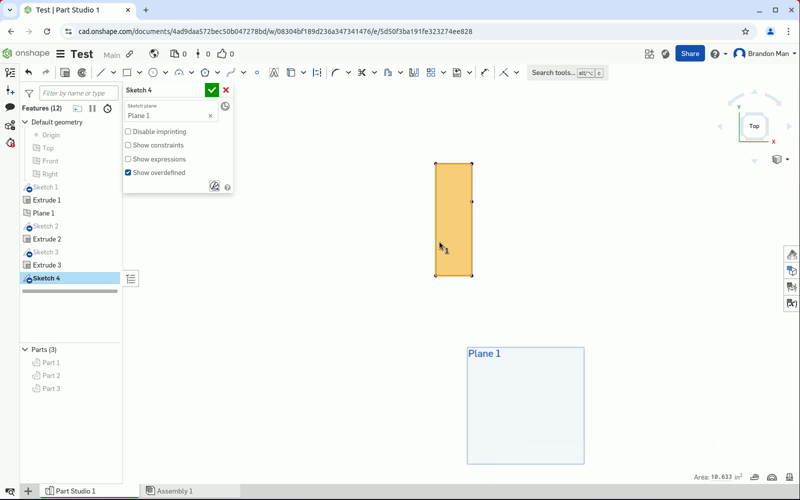
scroll(-6)
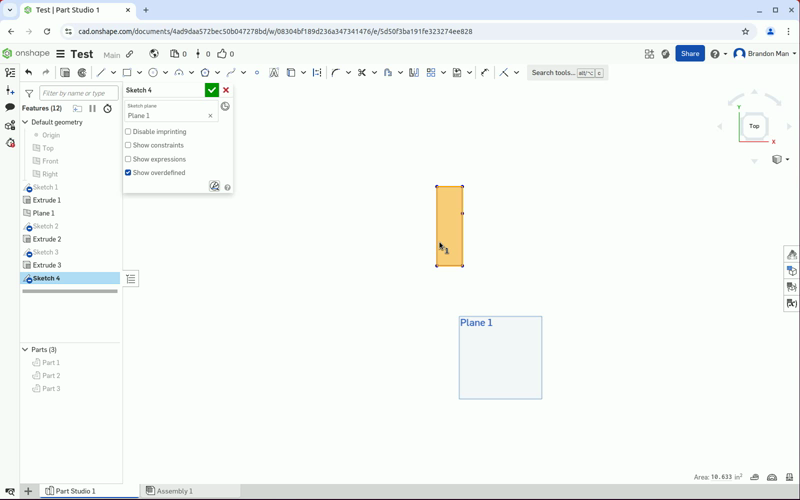
scroll(-6)
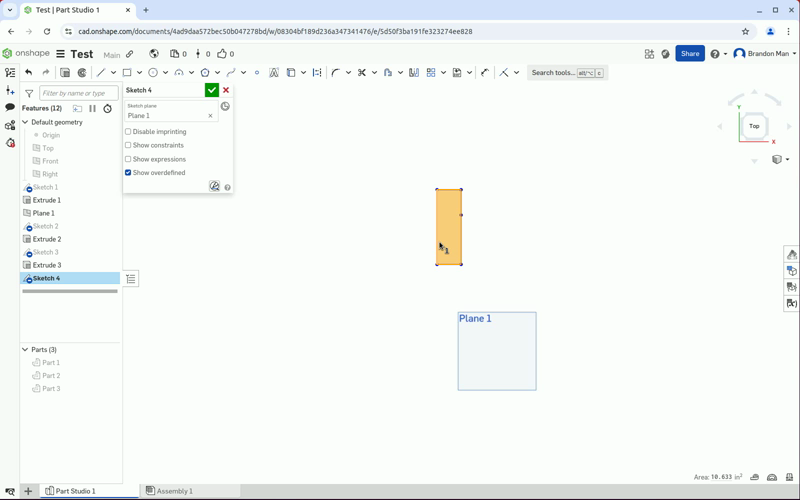
scroll(-6)
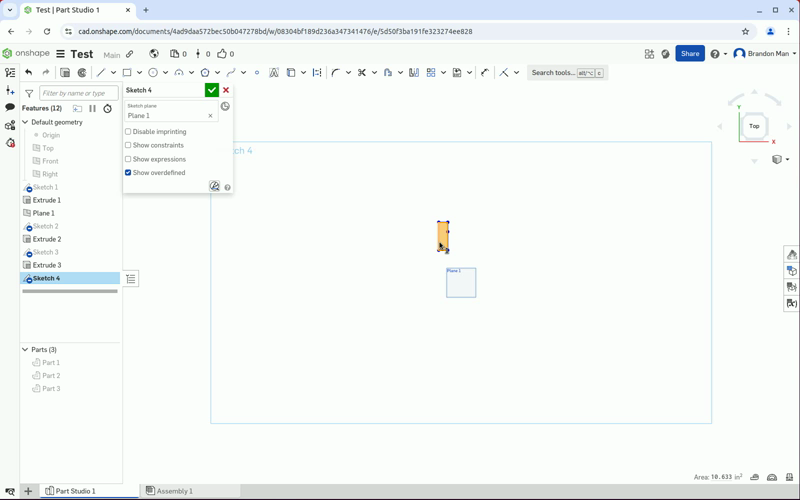
mouse_move(73, 352)
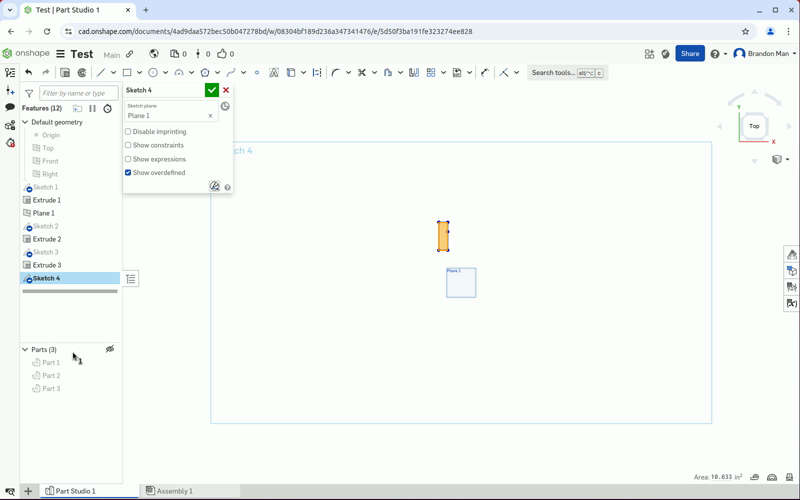
key(shift+y)
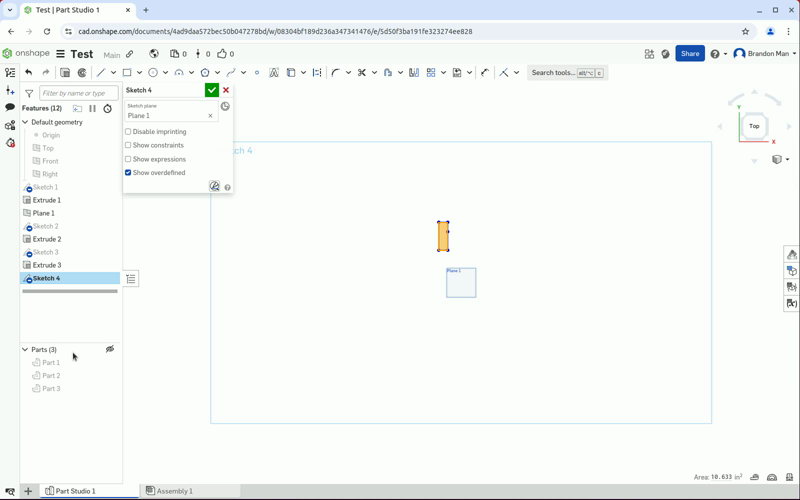
key(shift+e)
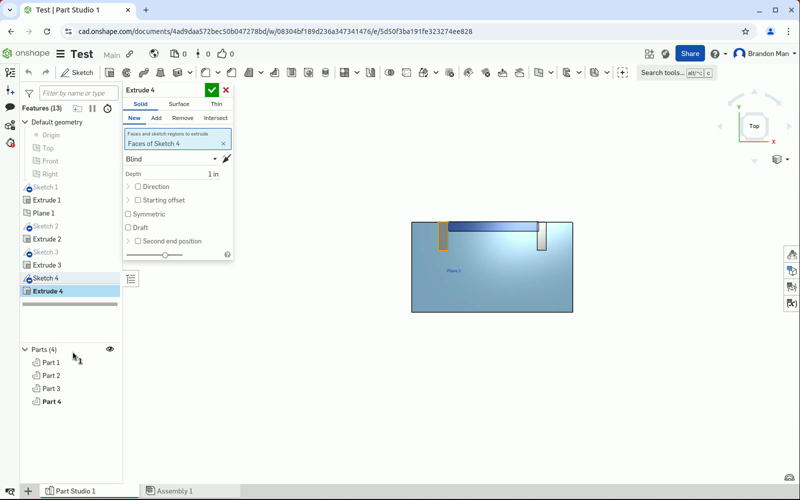
mouse_move(143, 106)
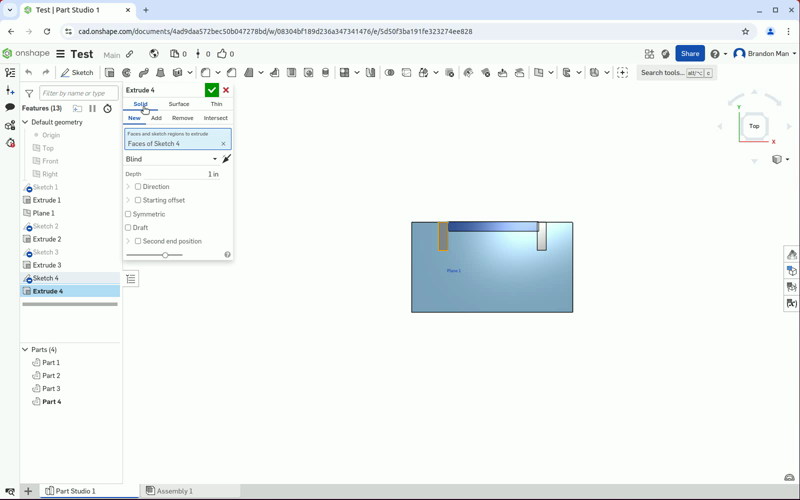
click(143, 106)
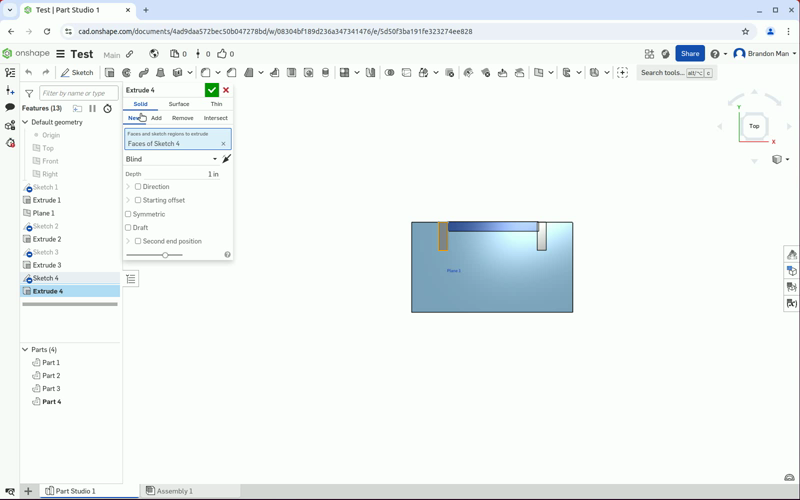
mouse_move(137, 120)
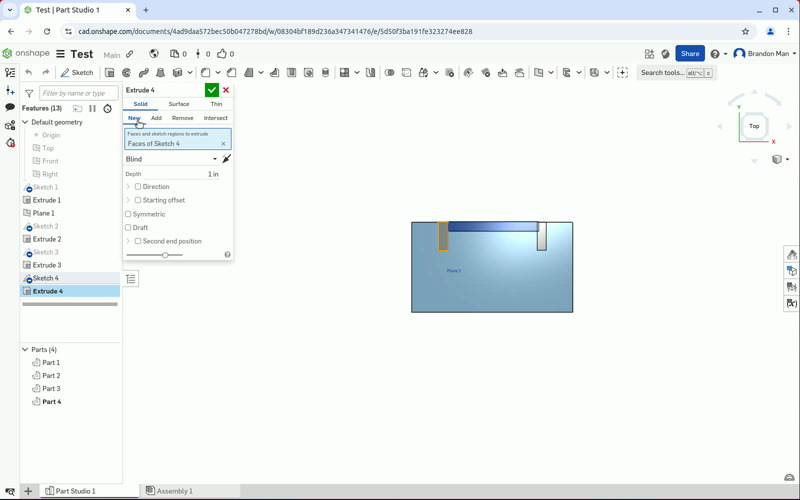
click(137, 120)
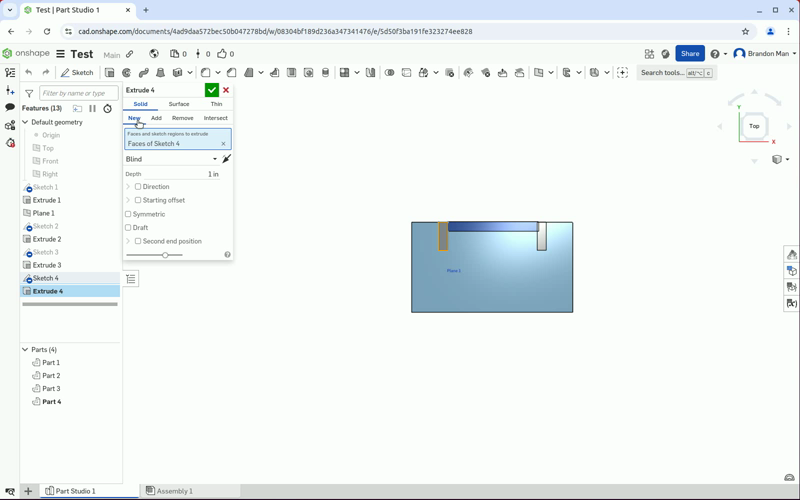
key(tab, 4)
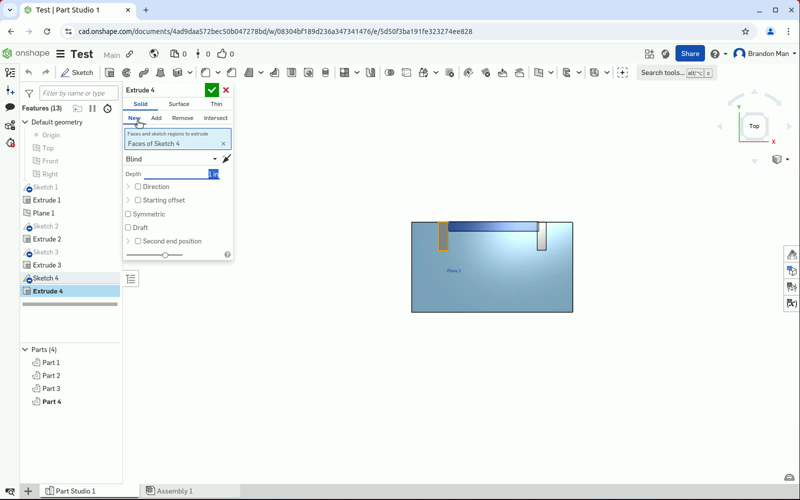
text(3.611)
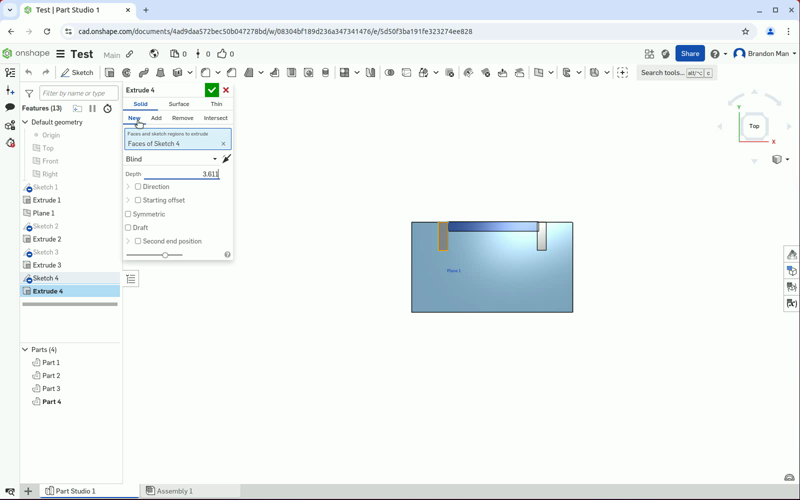
key(enter)
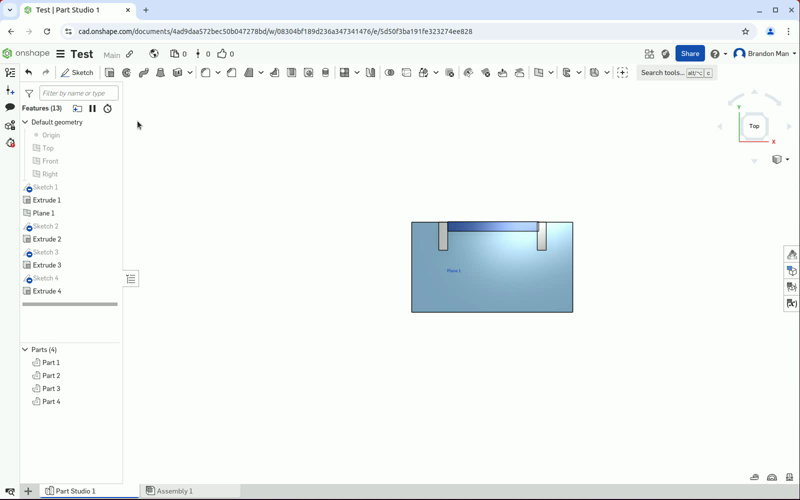
key(shift+h)
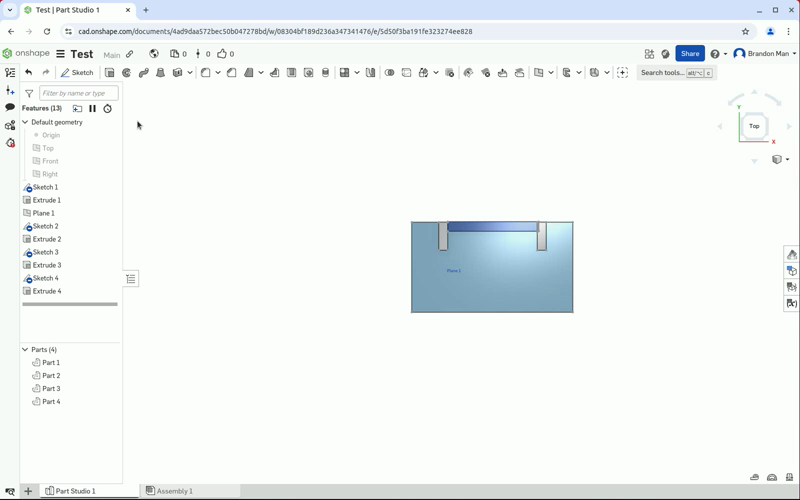
key(shift+h)
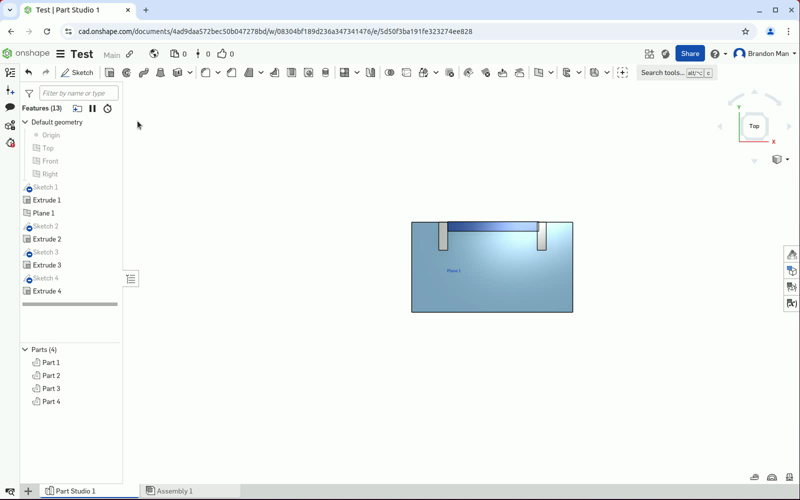
mouse_move(73, 189)
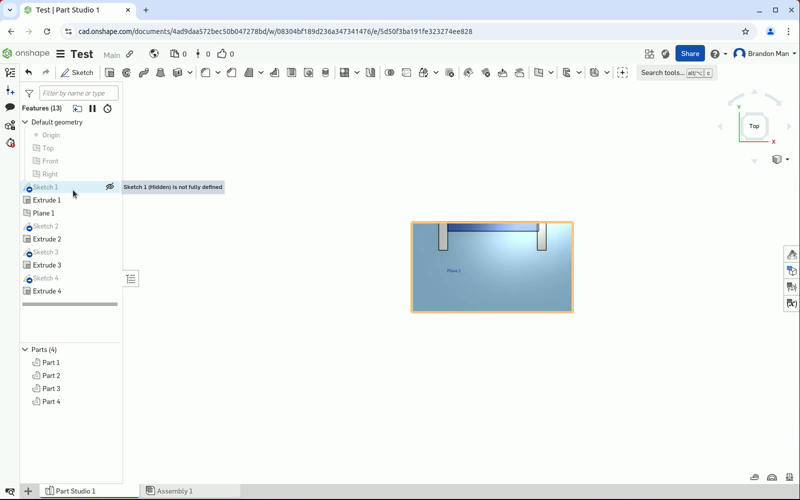
click(73, 189)
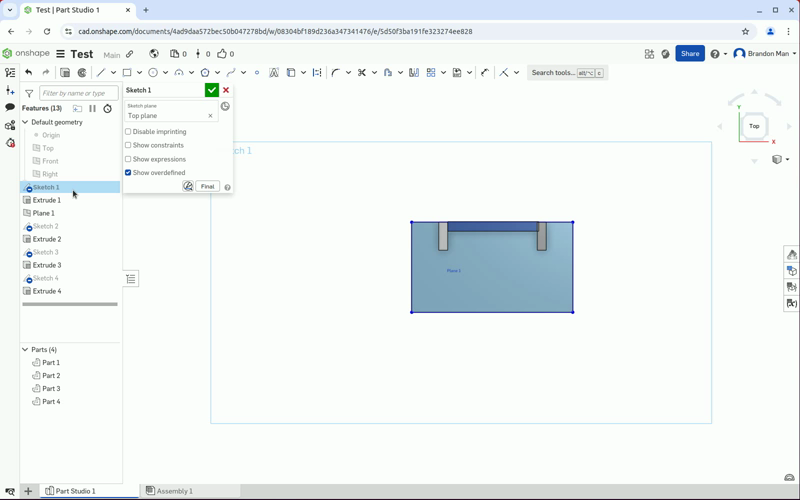
mouse_move(229, 92)
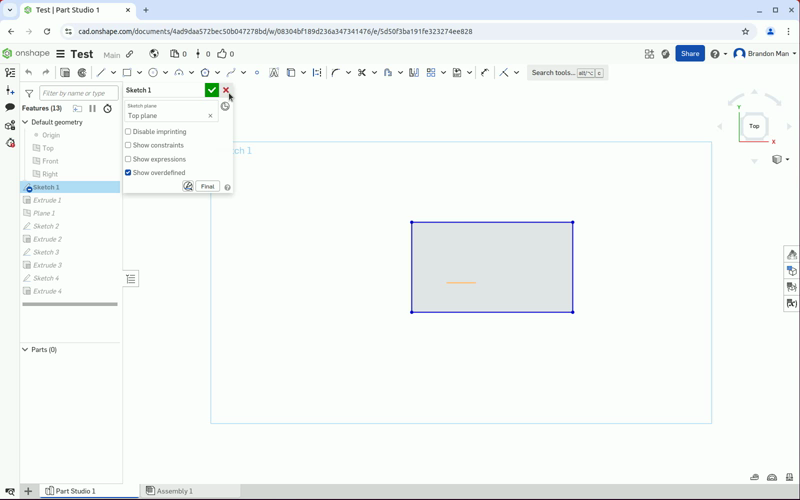
click(229, 92)
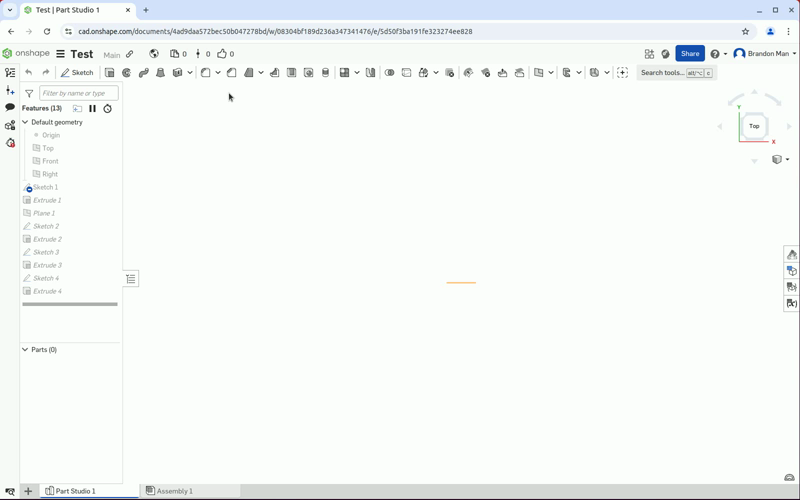
key(shift+s)
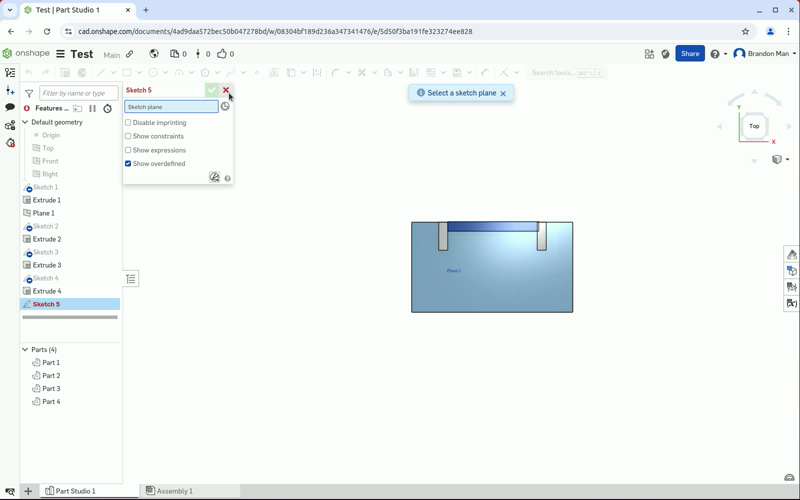
mouse_move(73, 215)
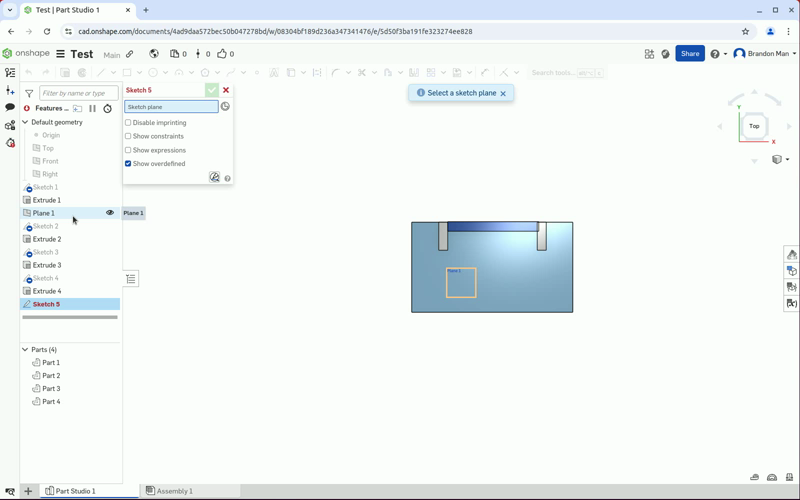
click(73, 215)
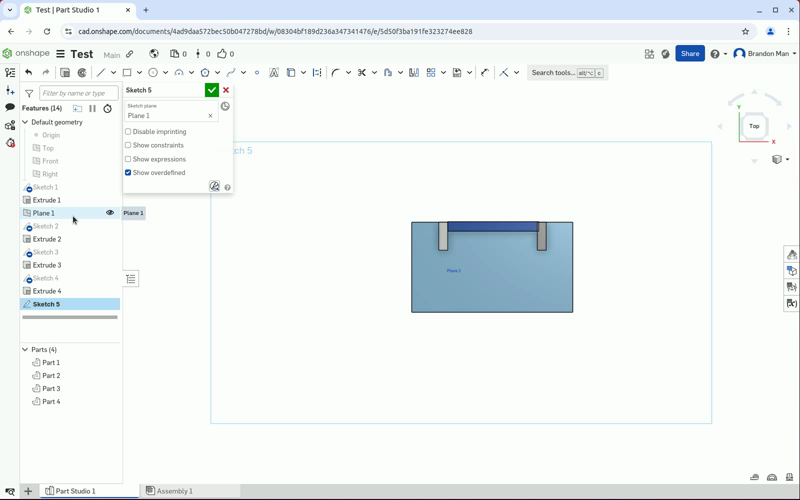
mouse_move(73, 352)
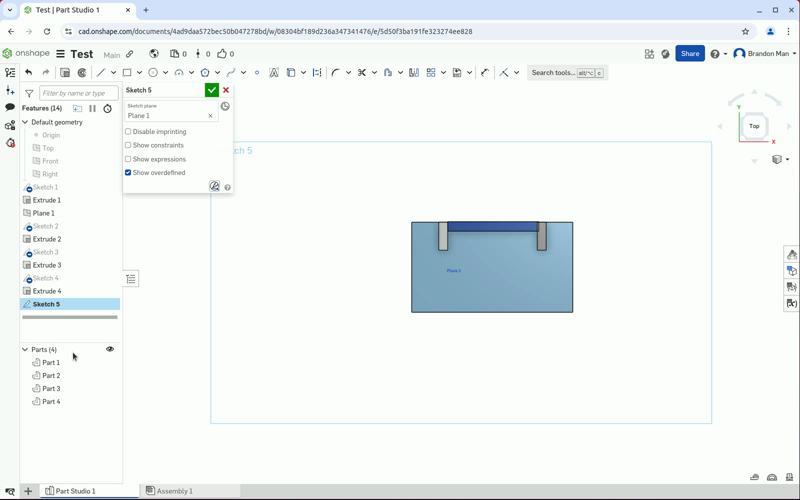
key(y)
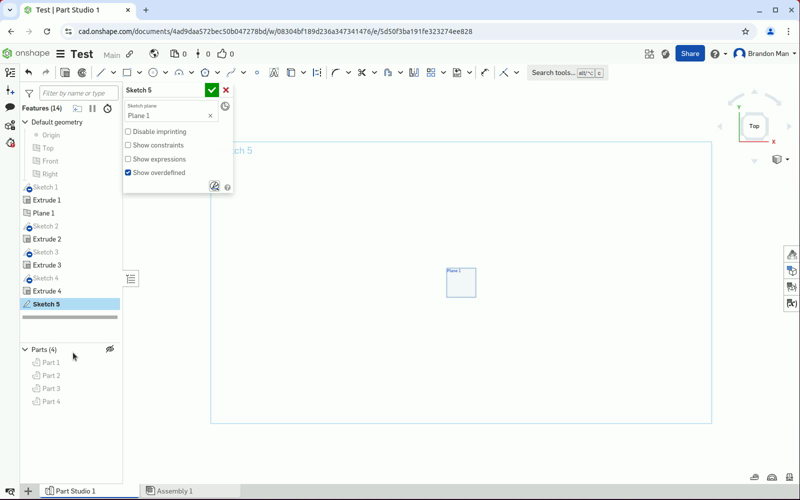
key(l)
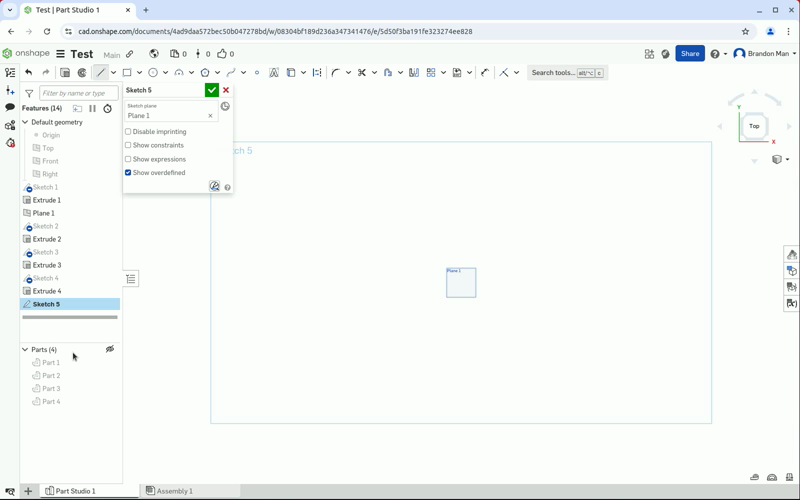
key_down(shift)
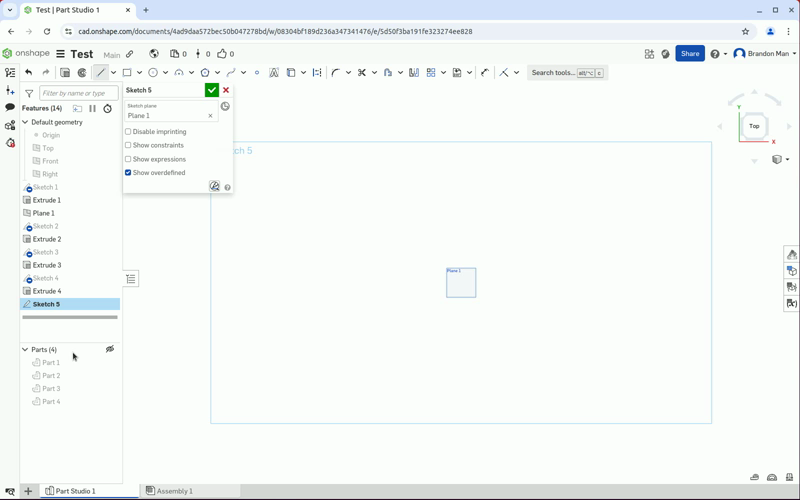
mouse_move(447, 250)
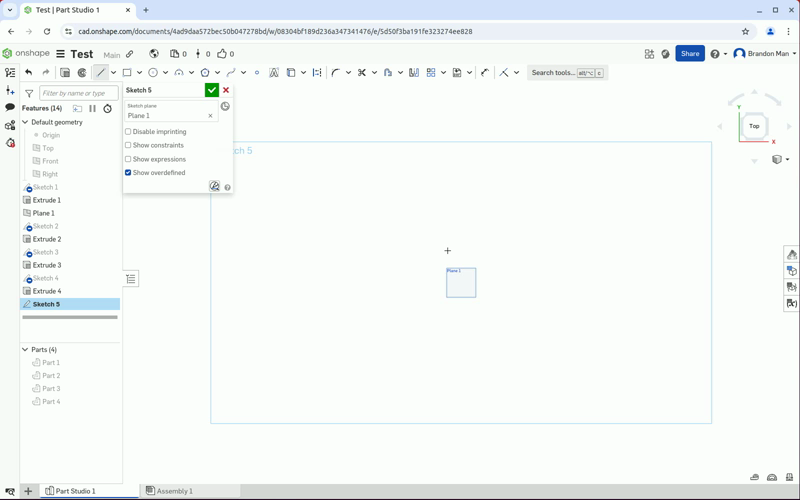
click(447, 250)
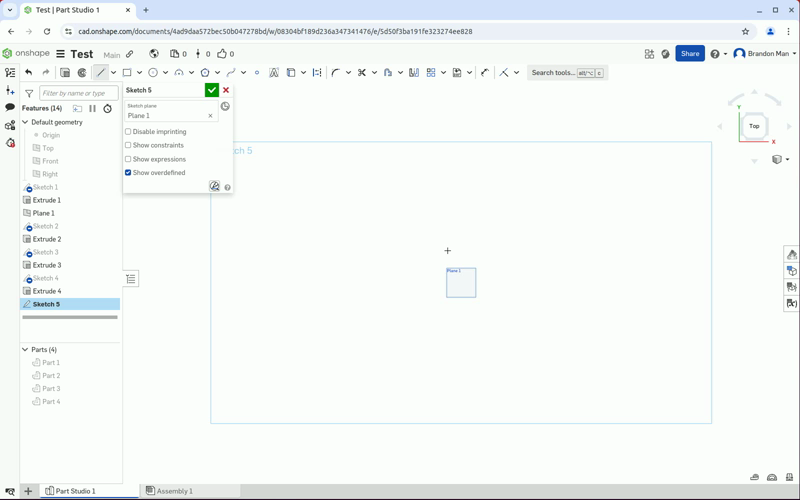
key_up(shift)
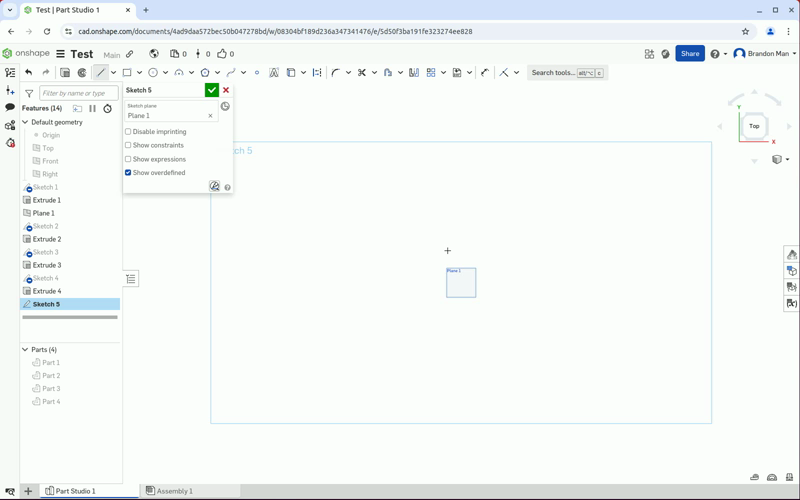
key_down(shift)
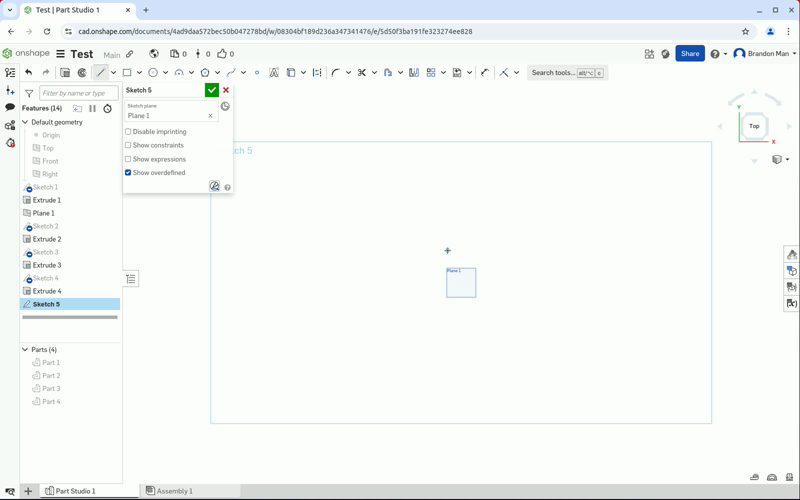
mouse_move(538, 250)
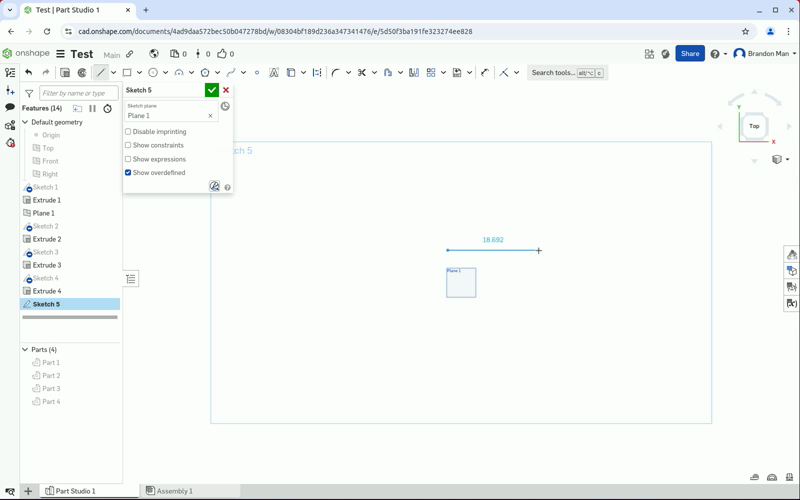
click(538, 250)
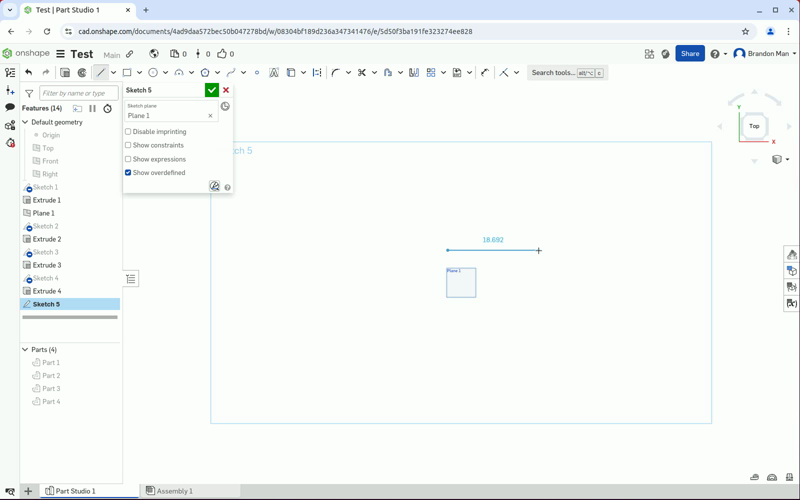
key_up(shift)
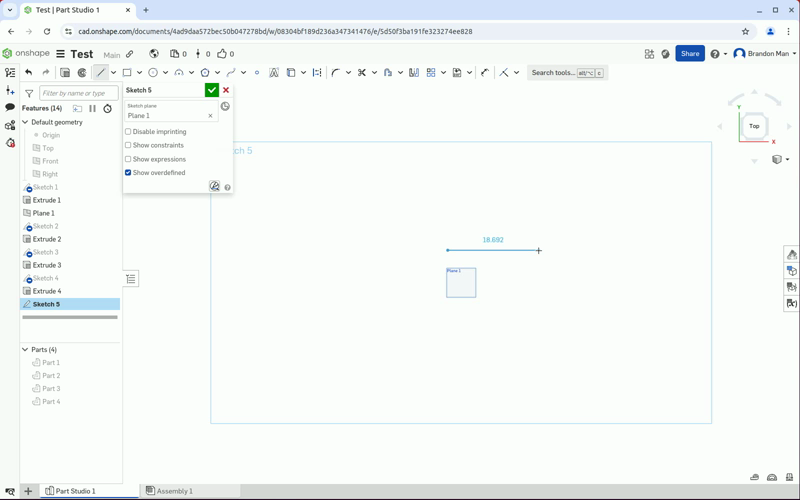
key_down(shift)
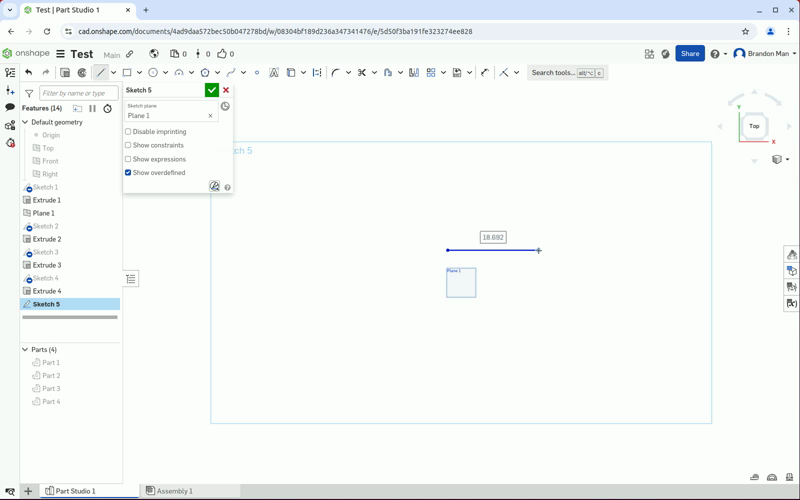
mouse_move(568, 250)
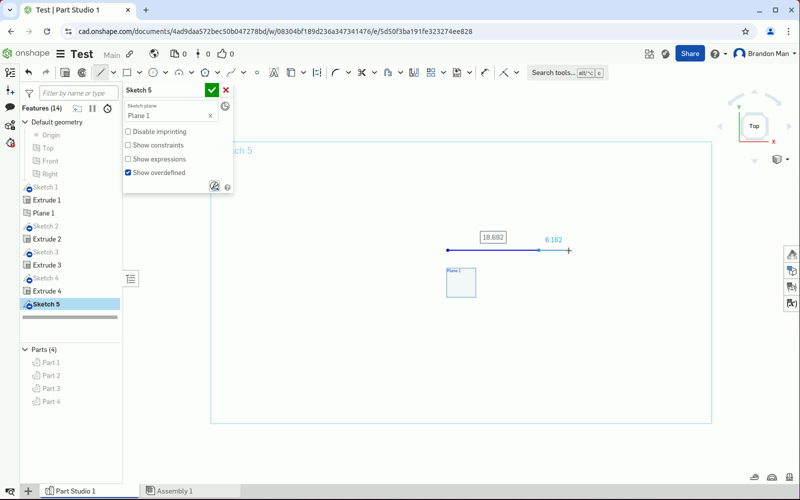
mouse_move(538, 231)
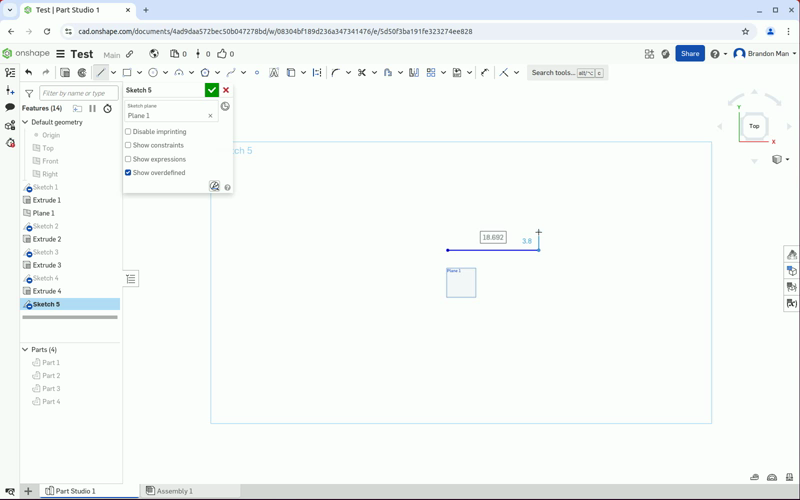
click(538, 231)
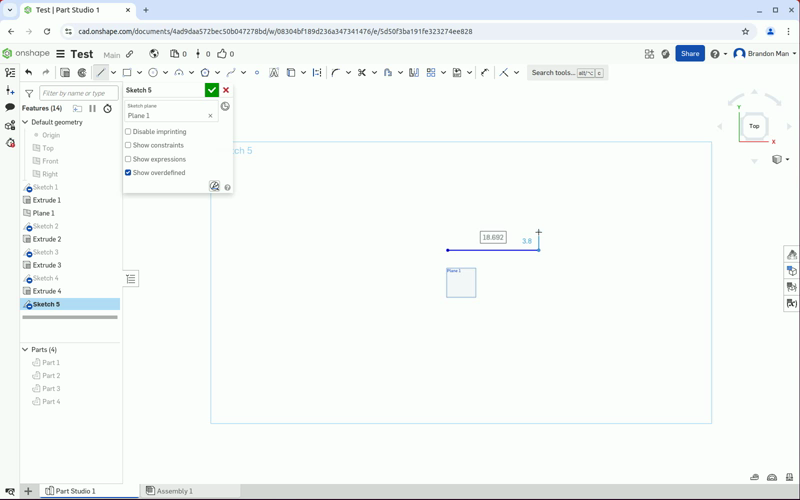
key_up(shift)
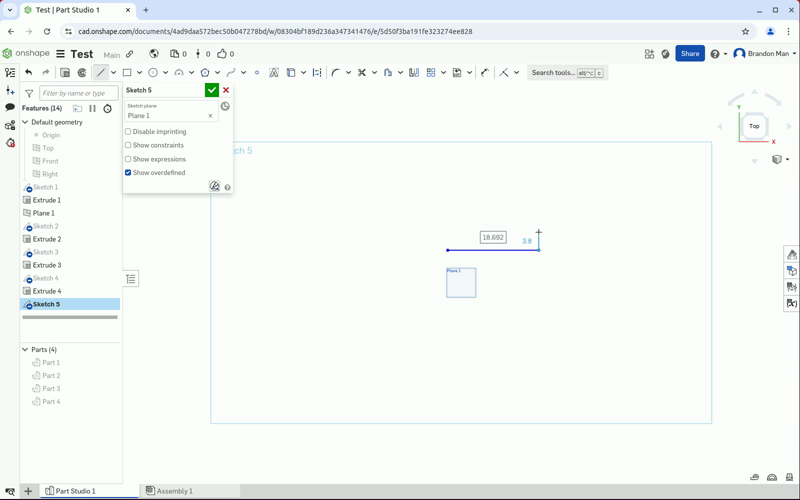
key_down(shift)
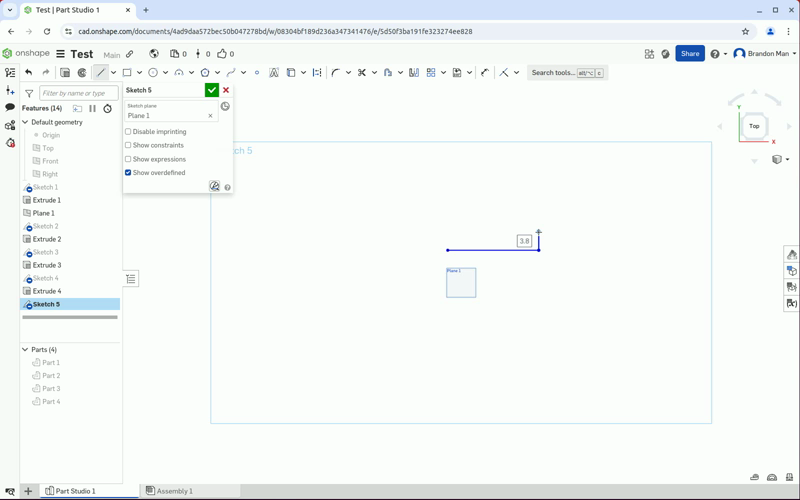
mouse_move(447, 231)
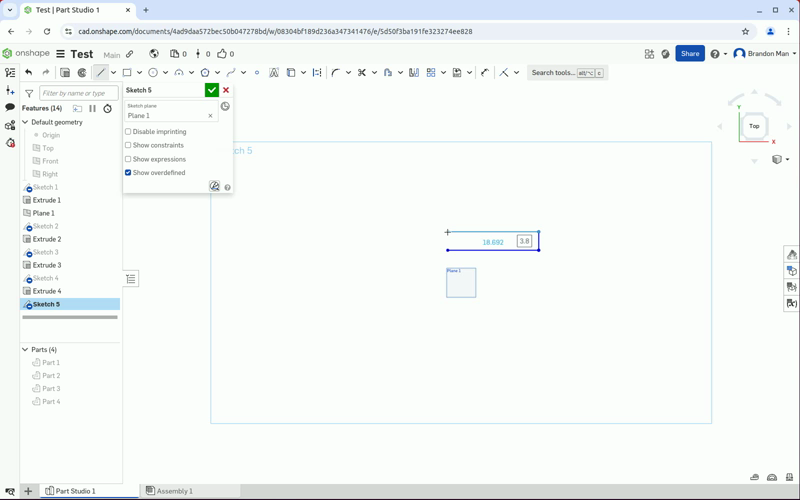
click(447, 231)
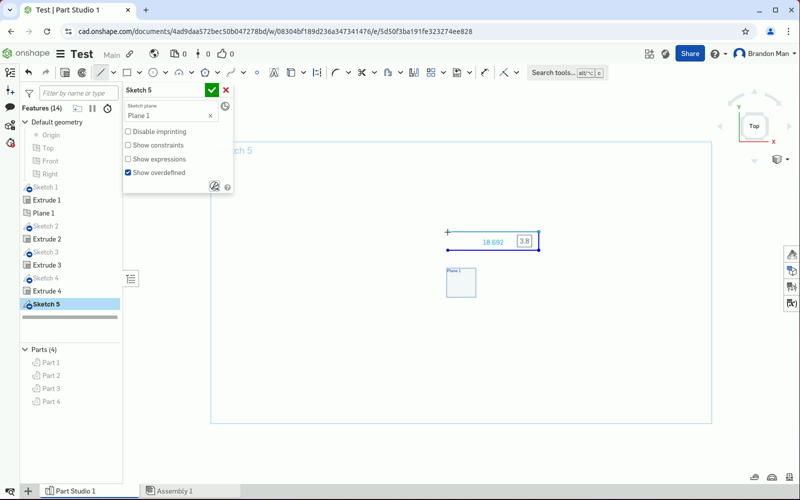
key_up(shift)
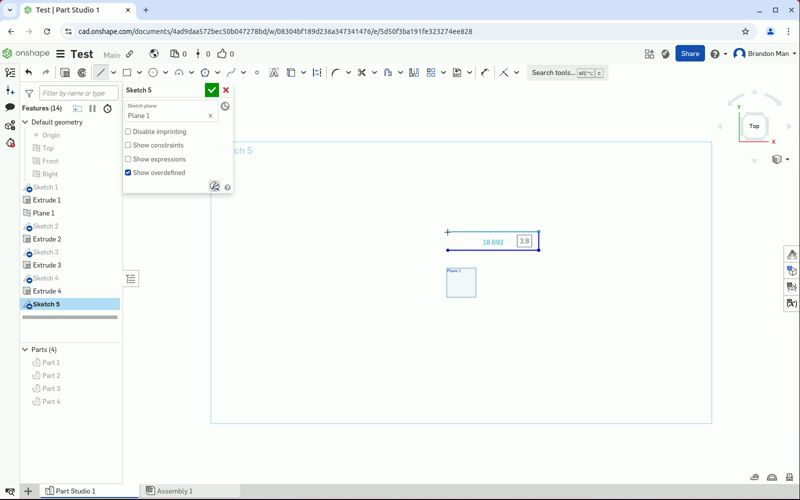
mouse_move(477, 231)
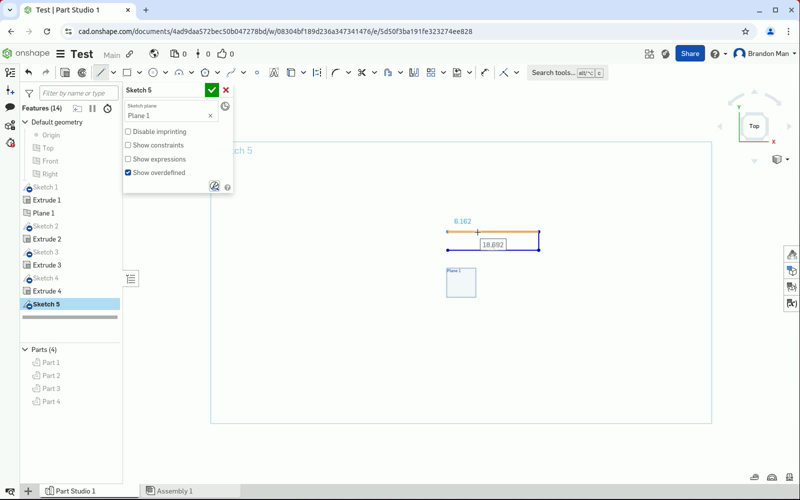
key_down(shift)
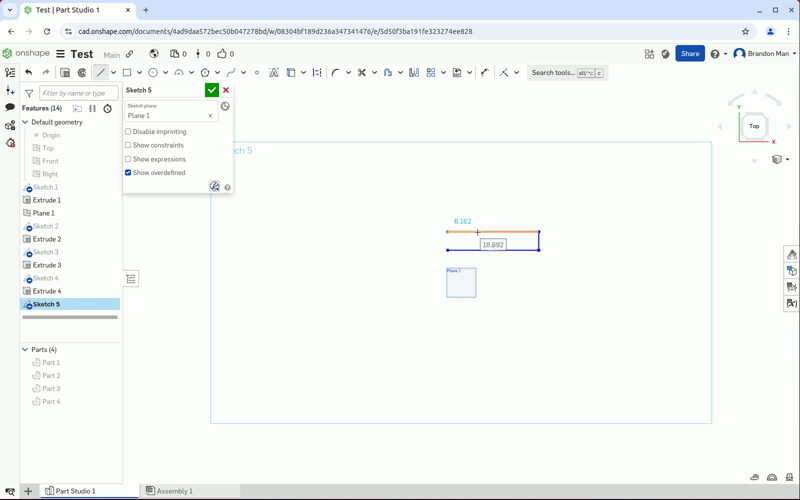
mouse_move(447, 250)
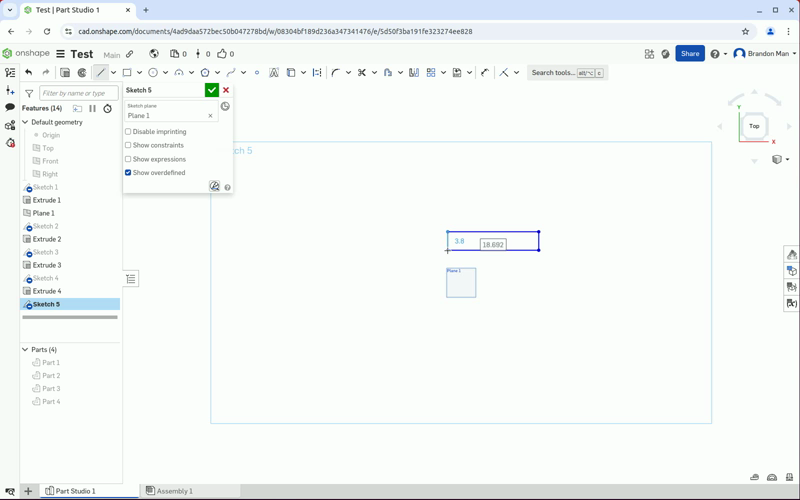
key_up(shift)
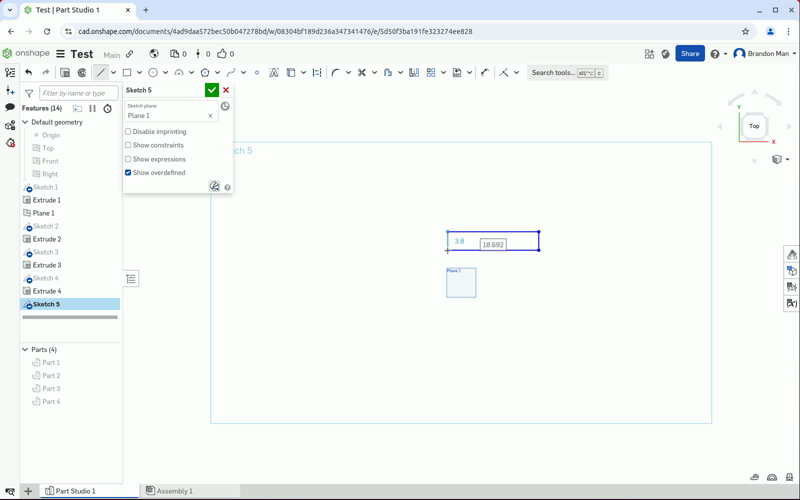
click(447, 250)
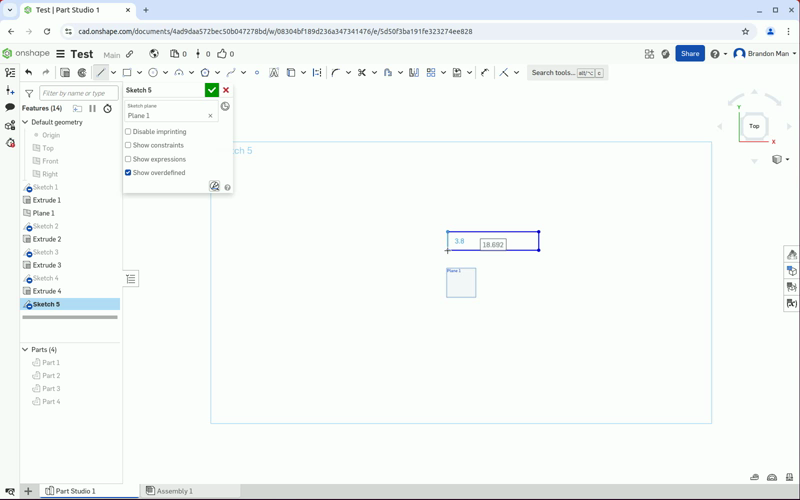
key(esc)
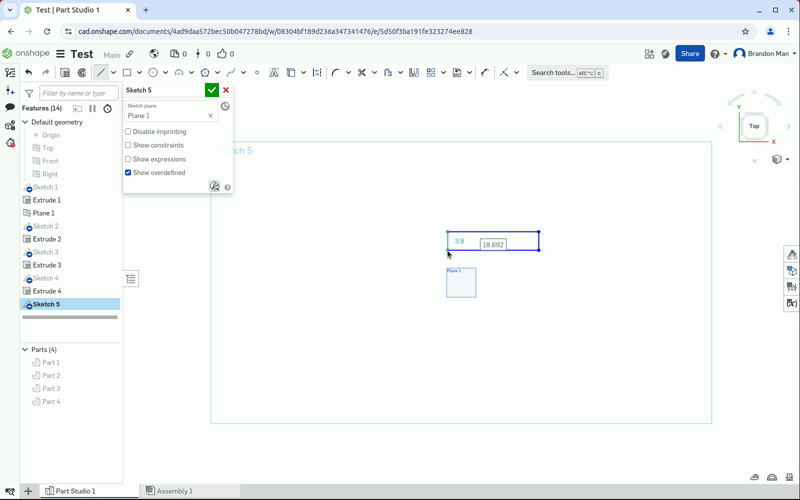
mouse_move(510, 244)
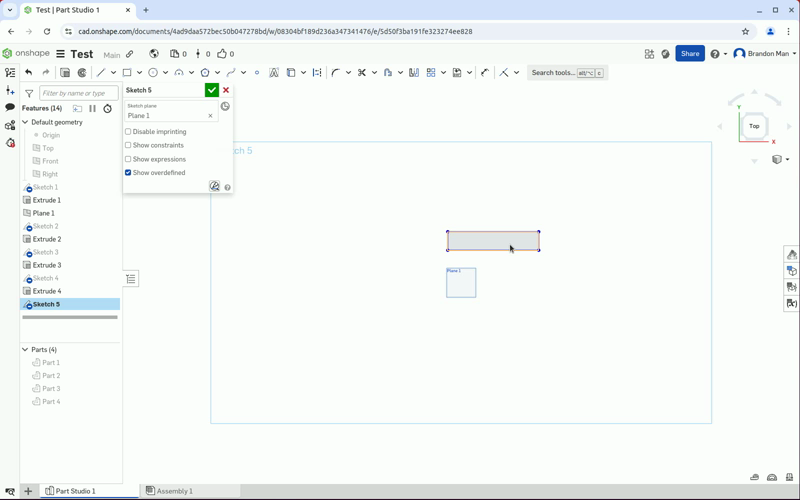
scroll(6)
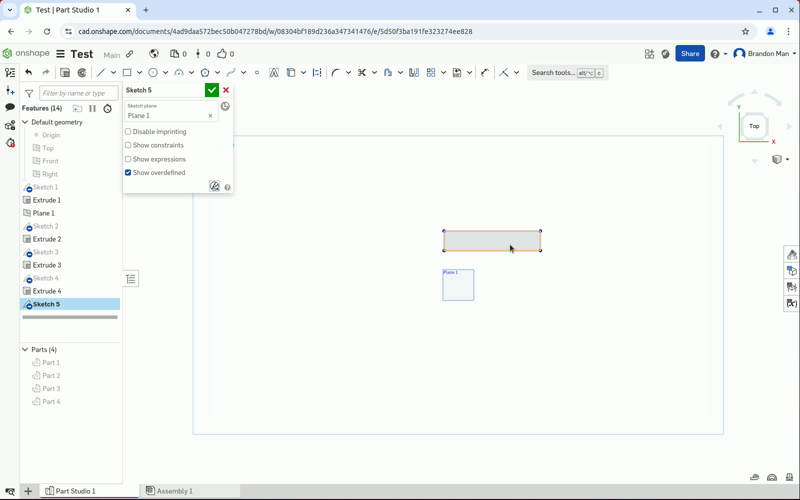
scroll(6)
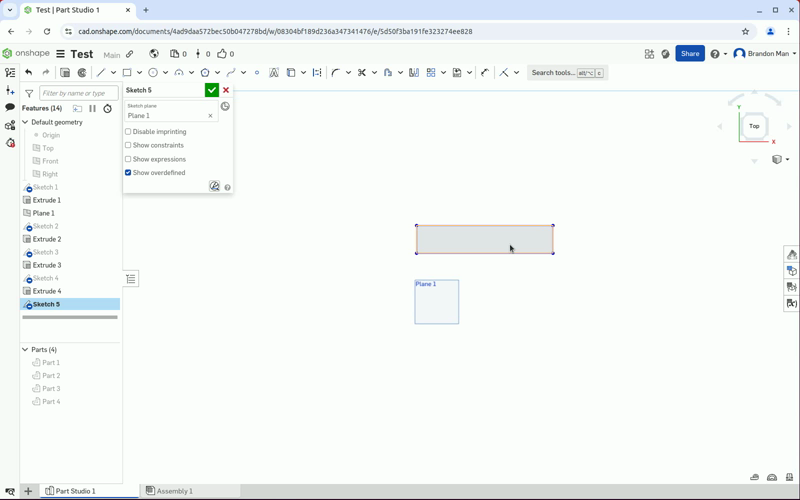
scroll(6)
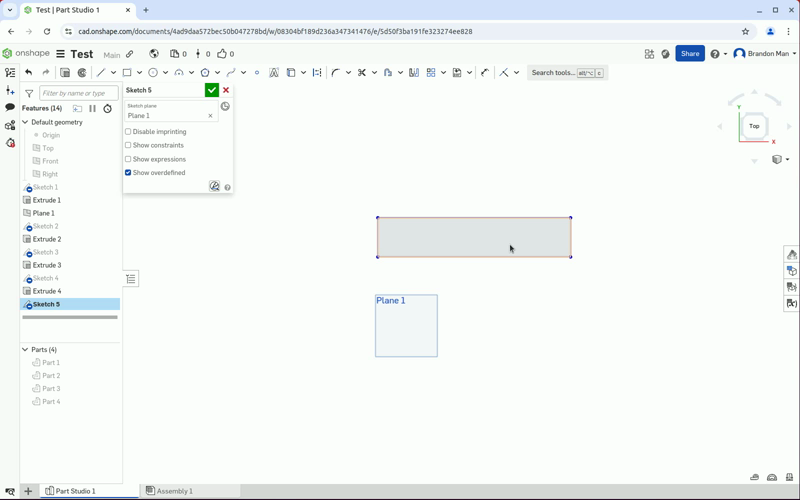
scroll(6)
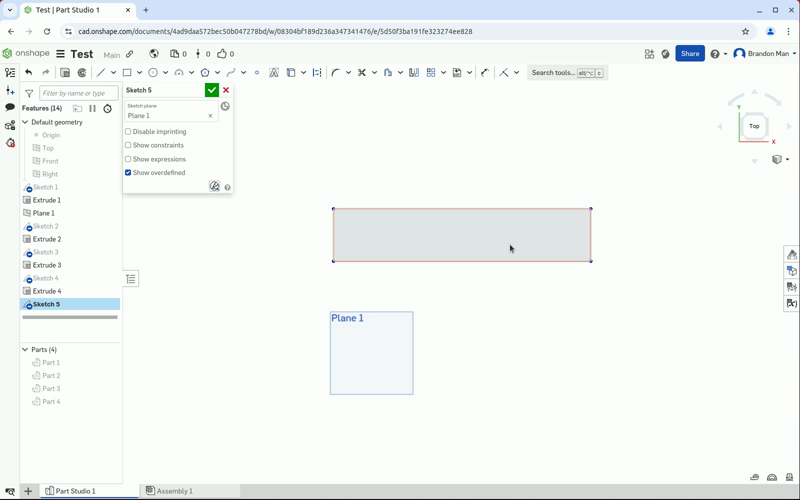
scroll(6)
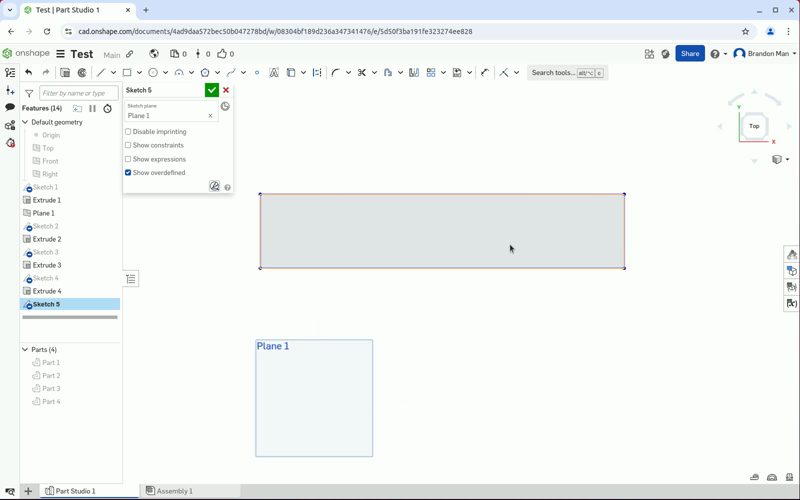
scroll(6)
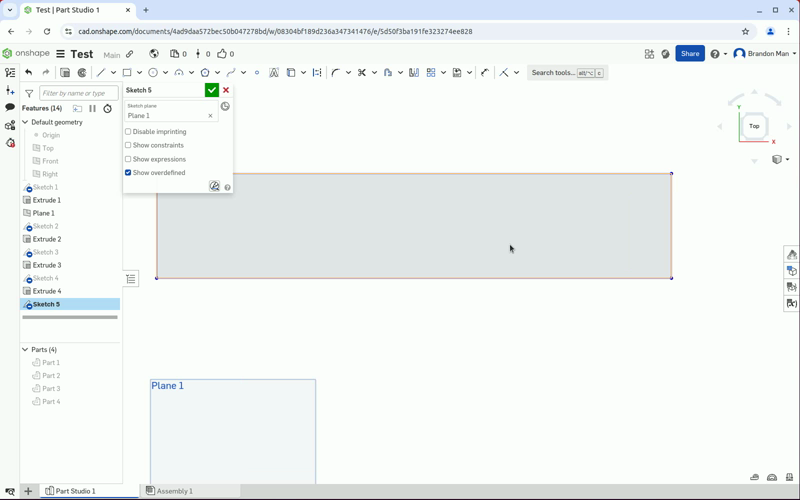
scroll(6)
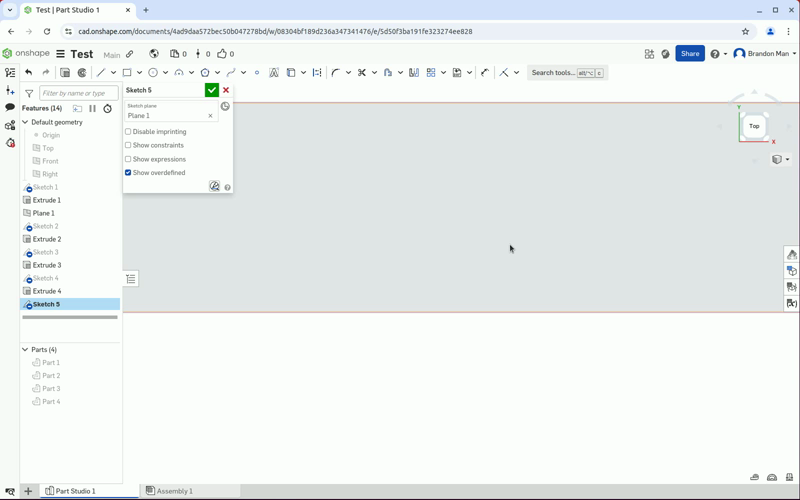
click(510, 244)
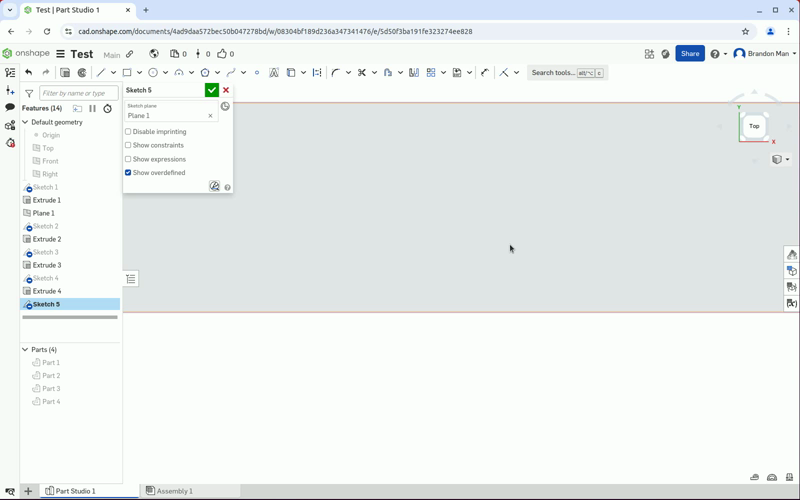
scroll(-6)
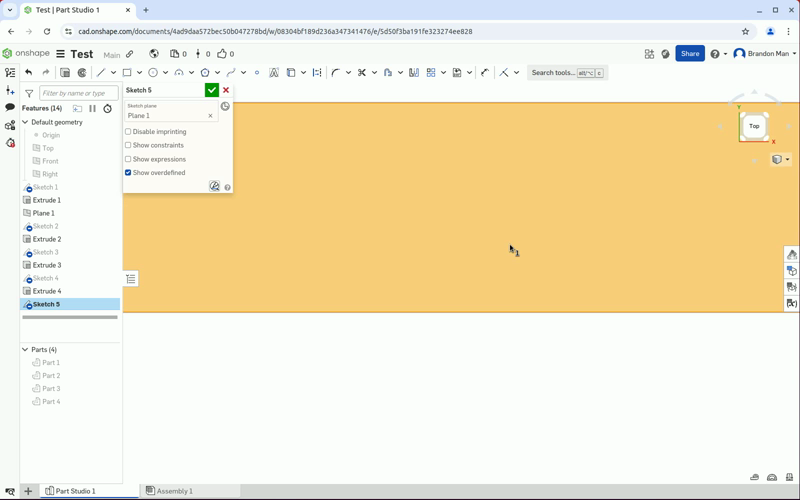
scroll(-6)
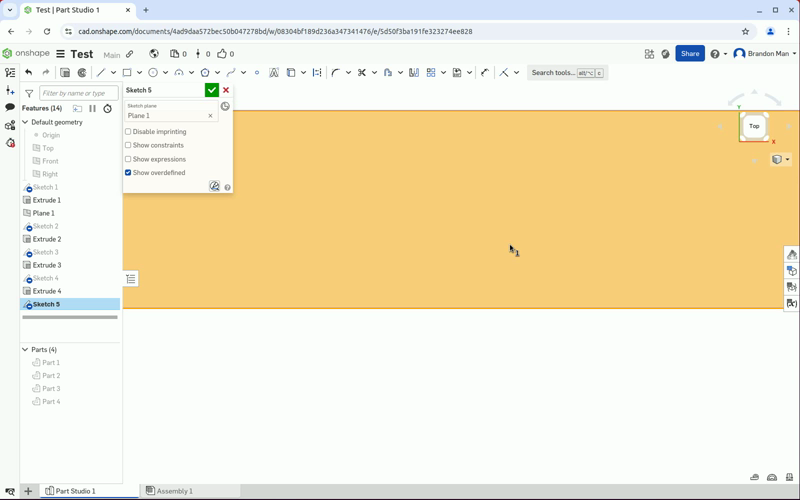
scroll(-6)
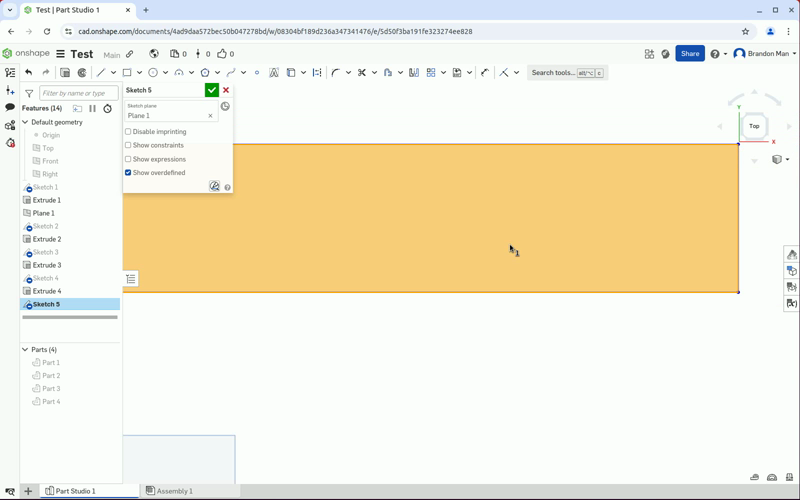
scroll(-6)
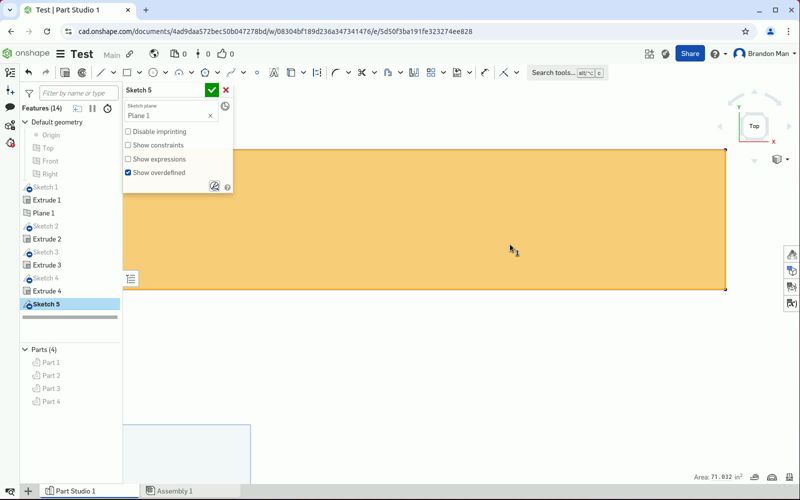
scroll(-6)
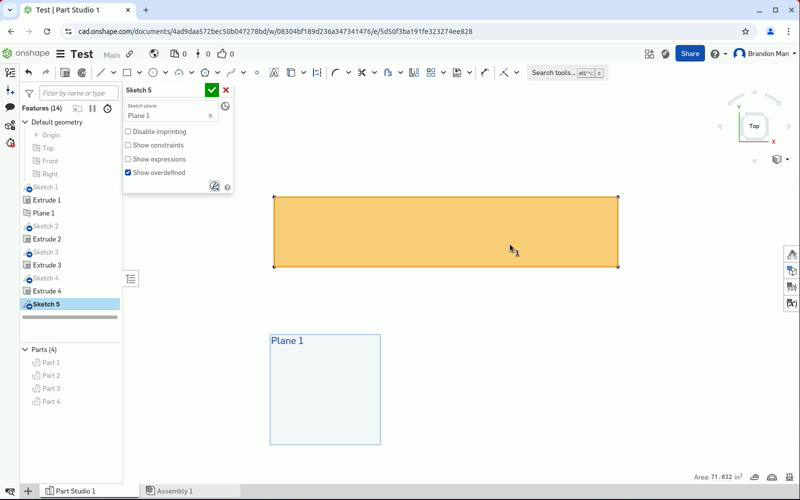
scroll(-6)
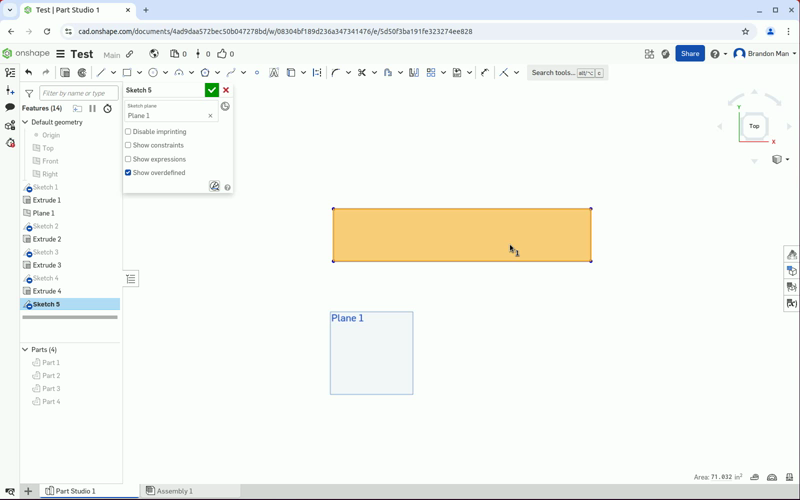
scroll(-6)
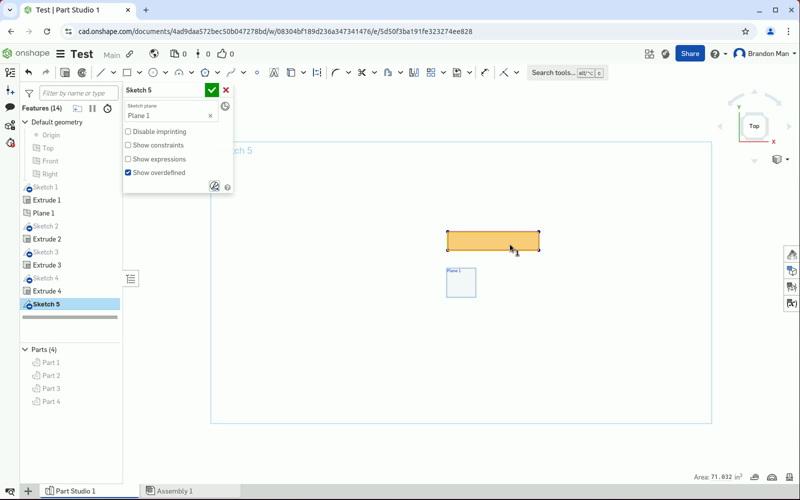
mouse_move(73, 352)
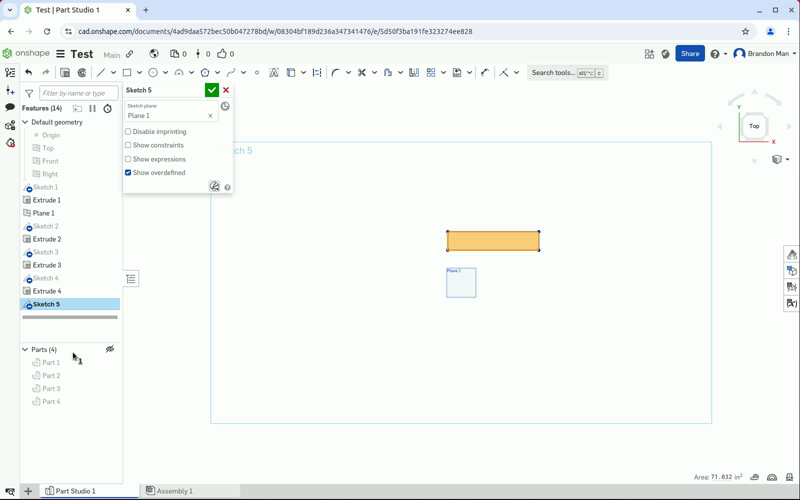
key(shift+y)
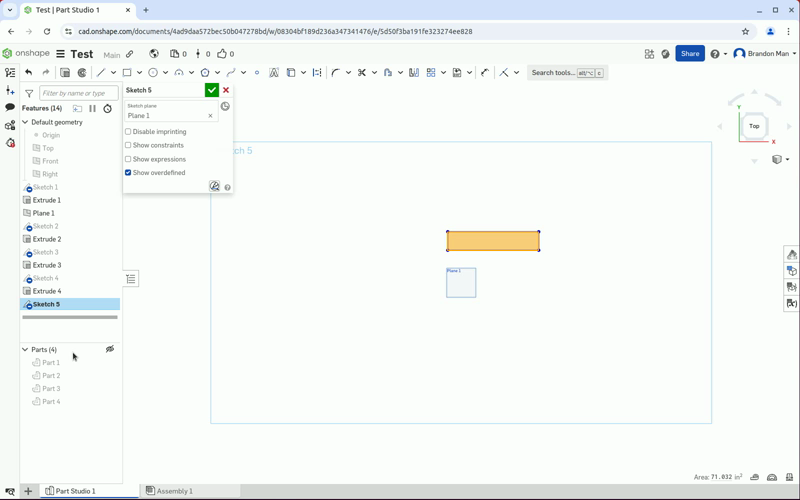
key(shift+e)
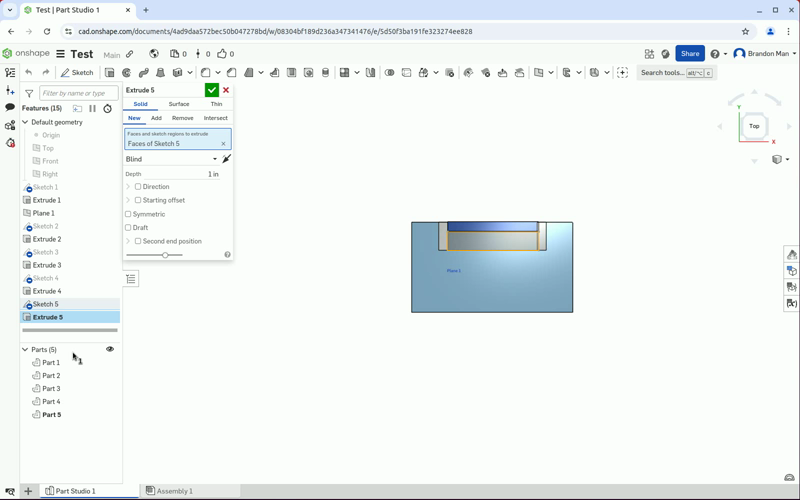
mouse_move(143, 106)
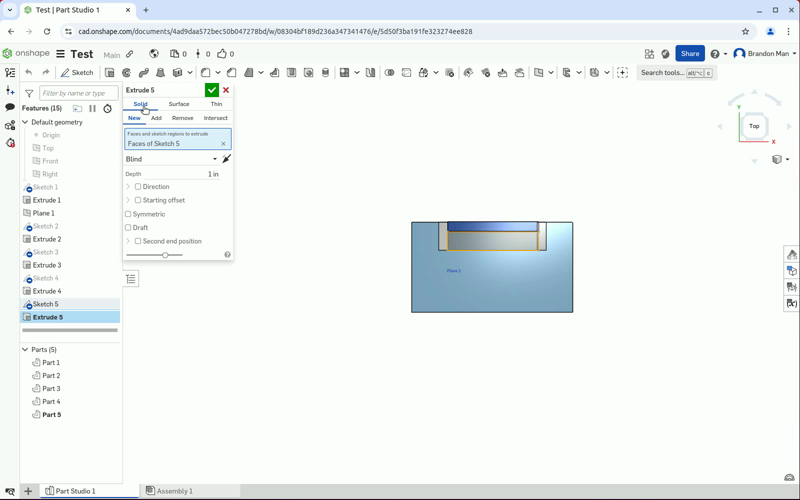
click(143, 106)
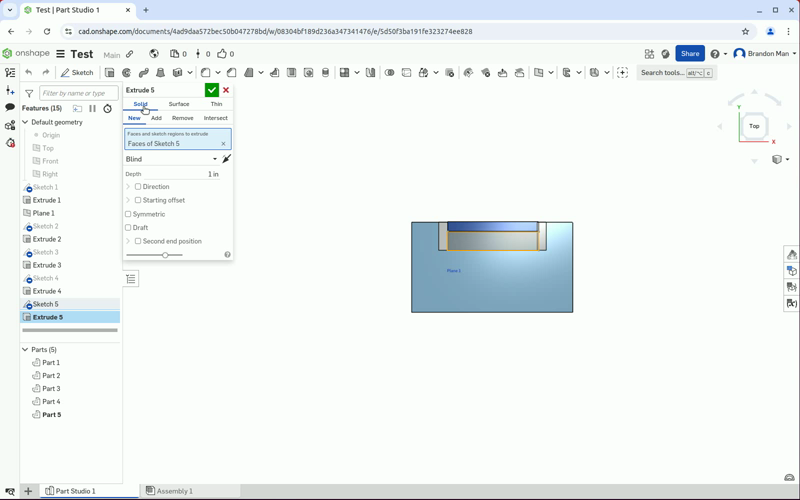
mouse_move(186, 120)
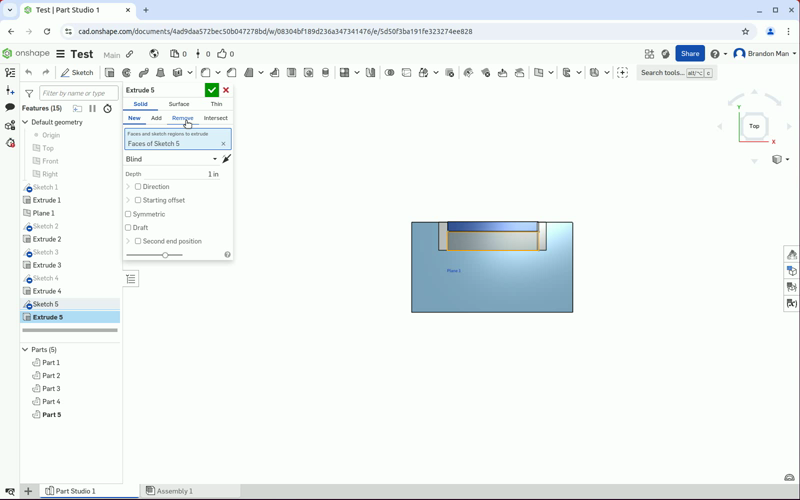
click(186, 120)
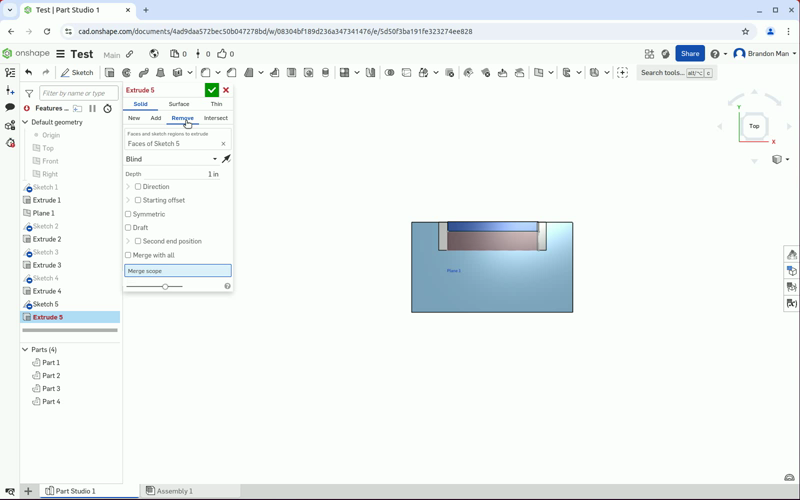
key(tab, 4)
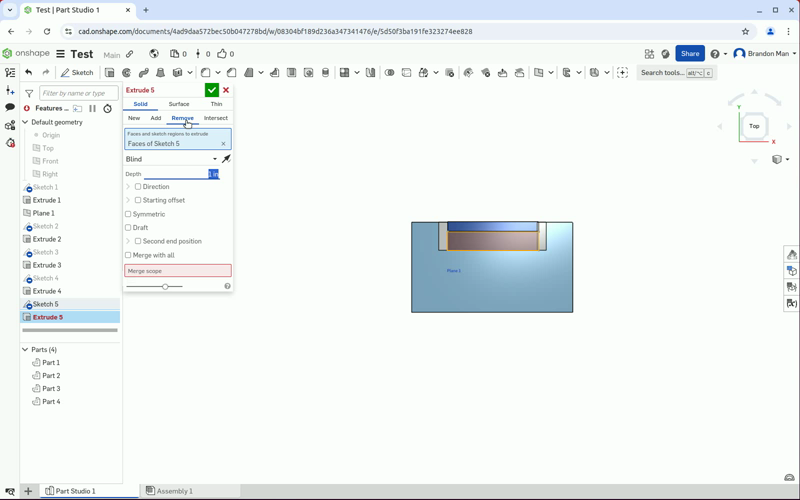
text(3.611)
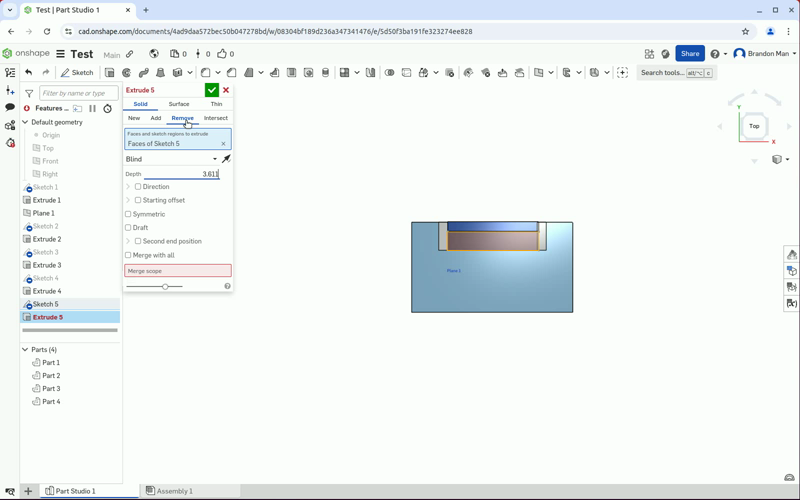
key(tab, 6)
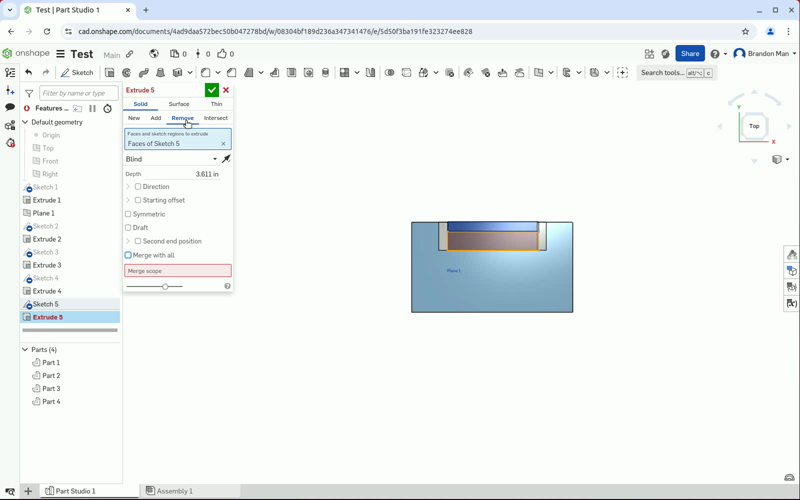
key(space)
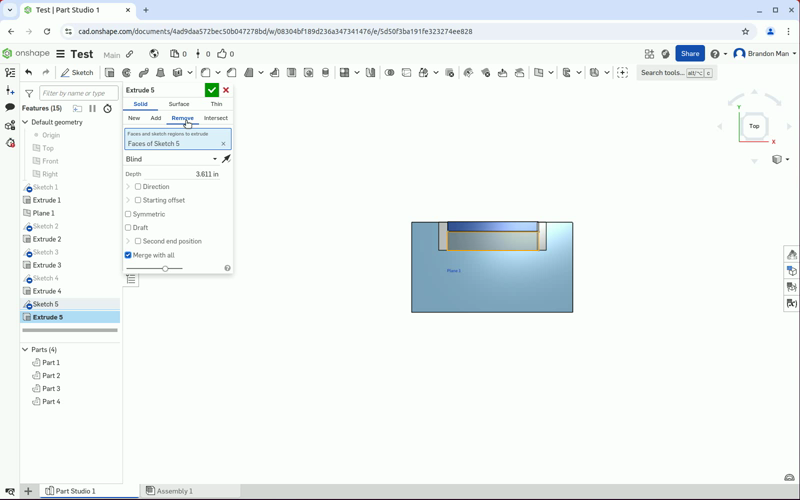
key(enter)
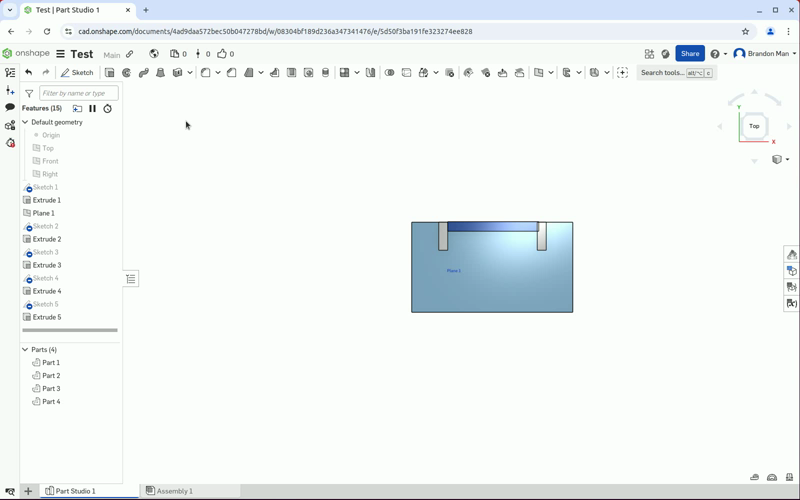
key(shift+h)
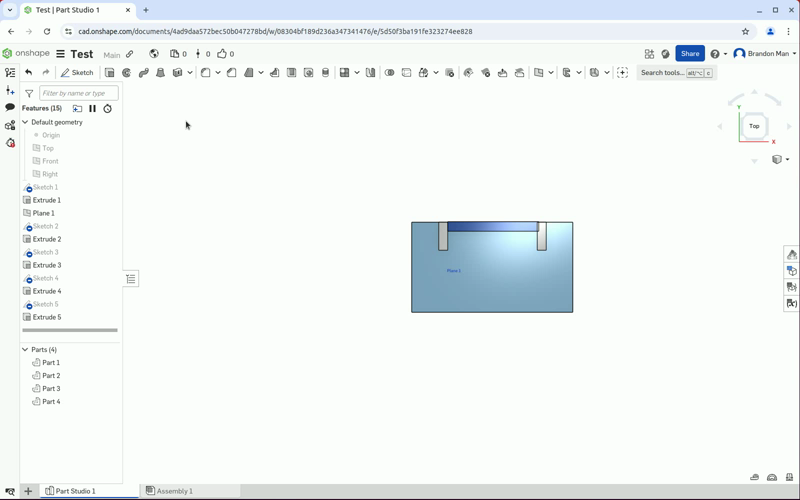
key(shift+h)
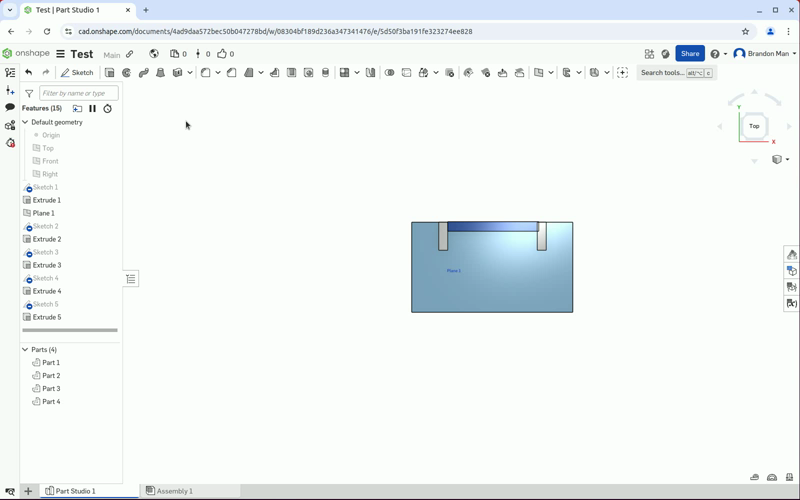
mouse_move(73, 189)
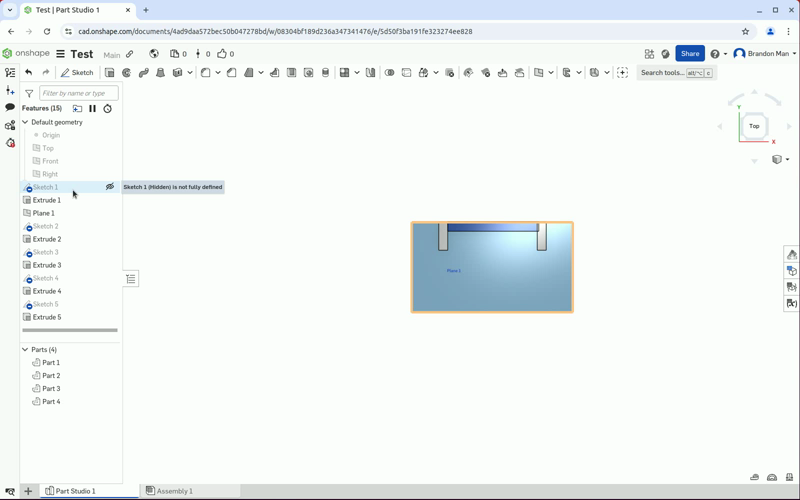
click(73, 189)
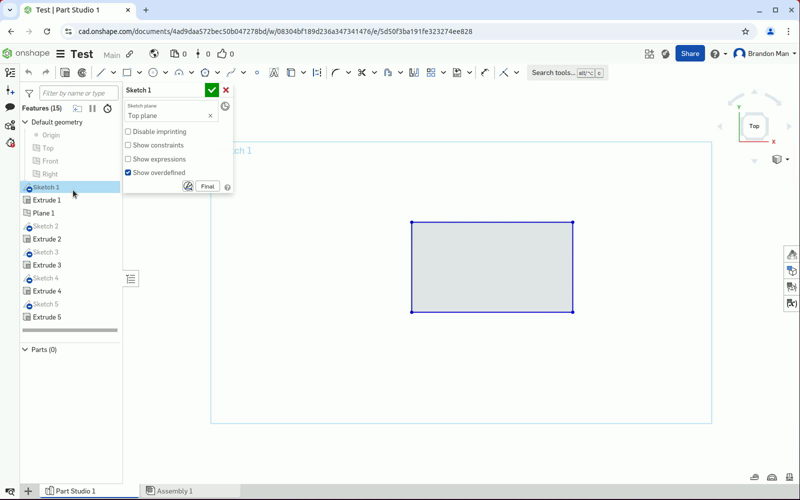
mouse_move(229, 92)
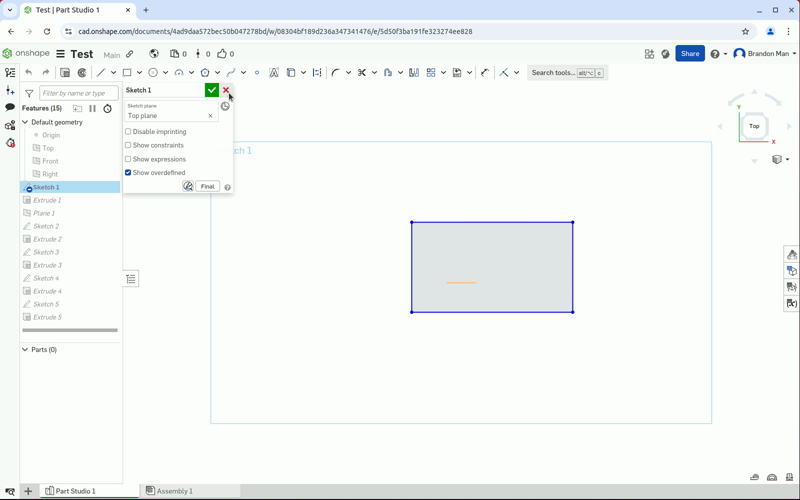
click(229, 92)
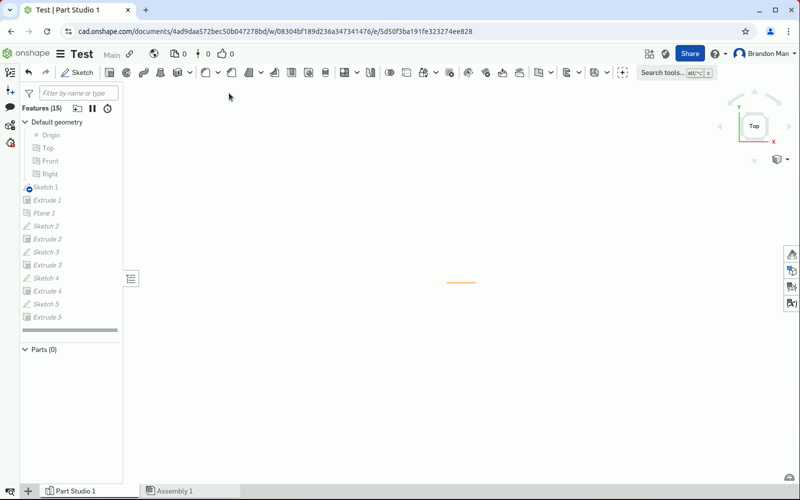
key(shift+s)
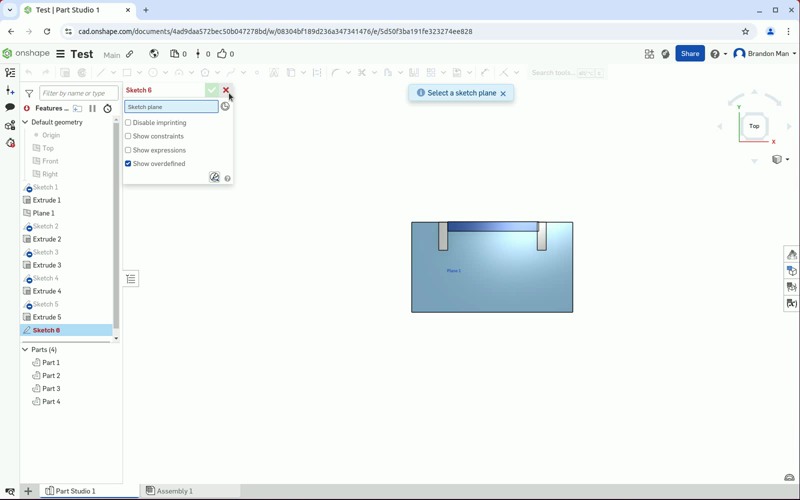
mouse_move(69, 215)
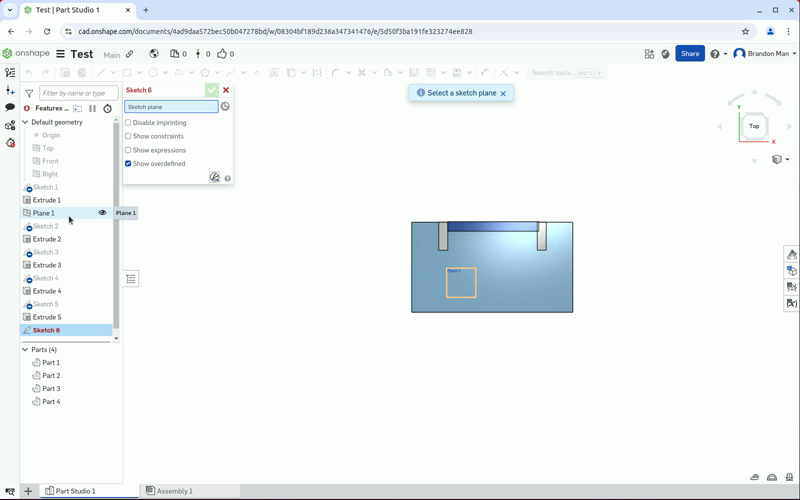
click(69, 215)
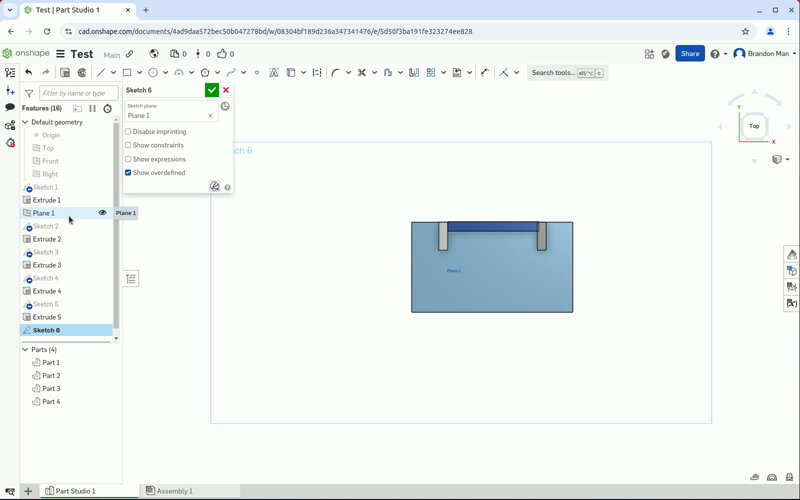
mouse_move(73, 352)
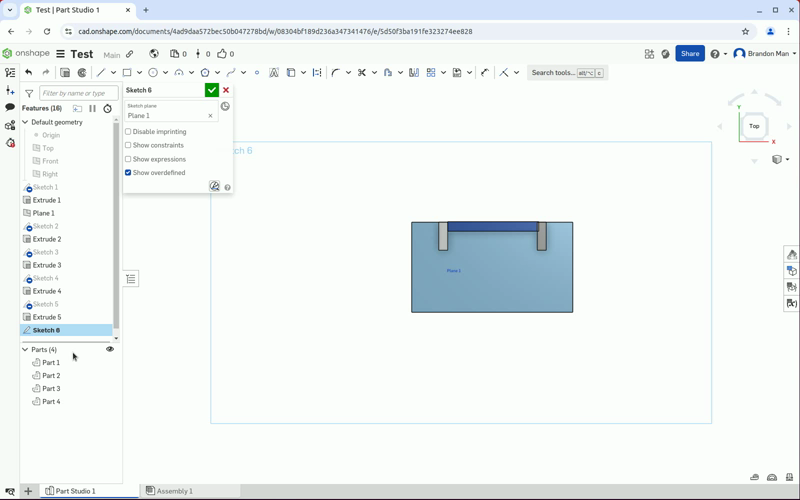
key(y)
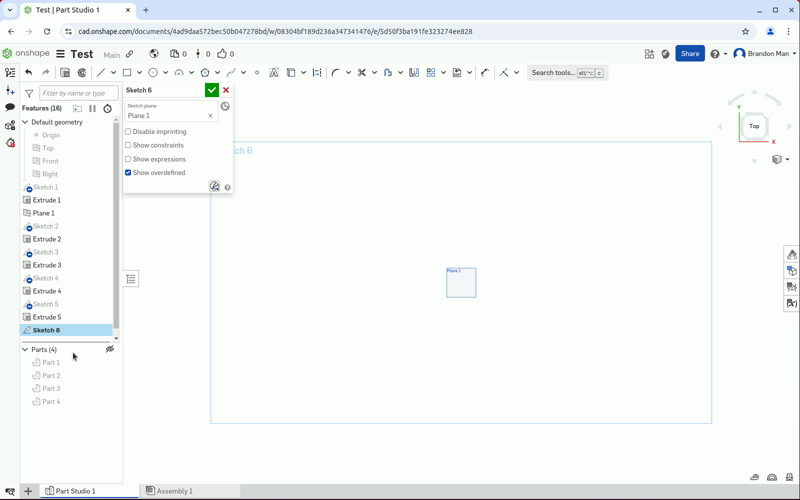
key(l)
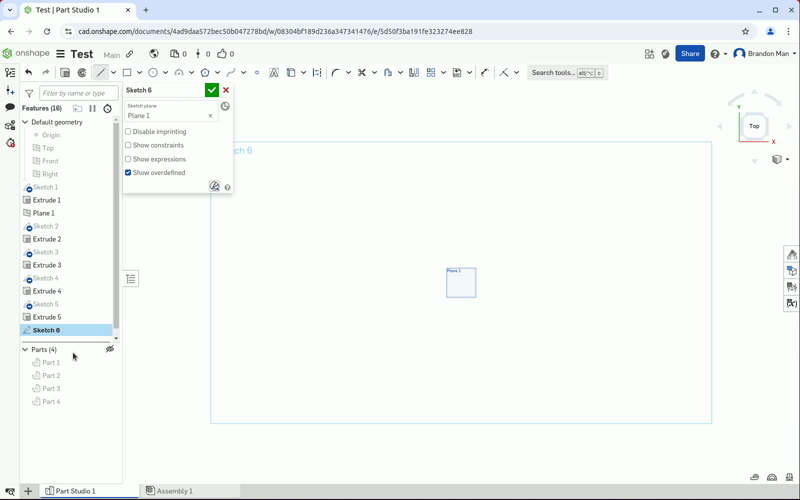
key_down(shift)
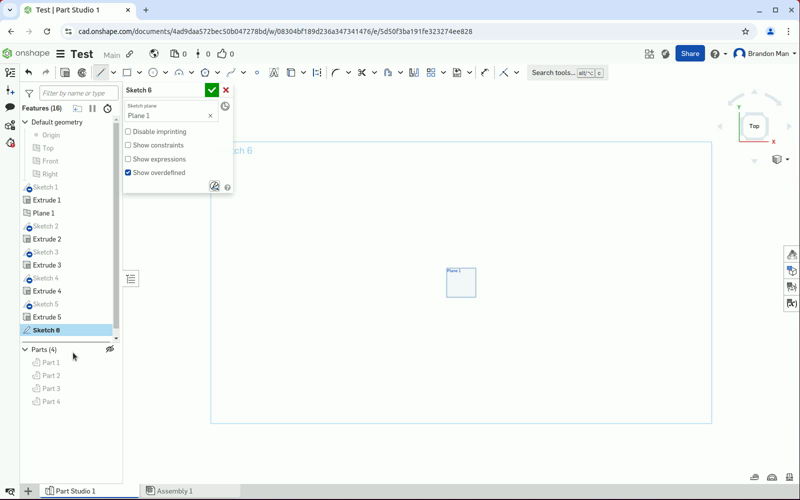
mouse_move(429, 294)
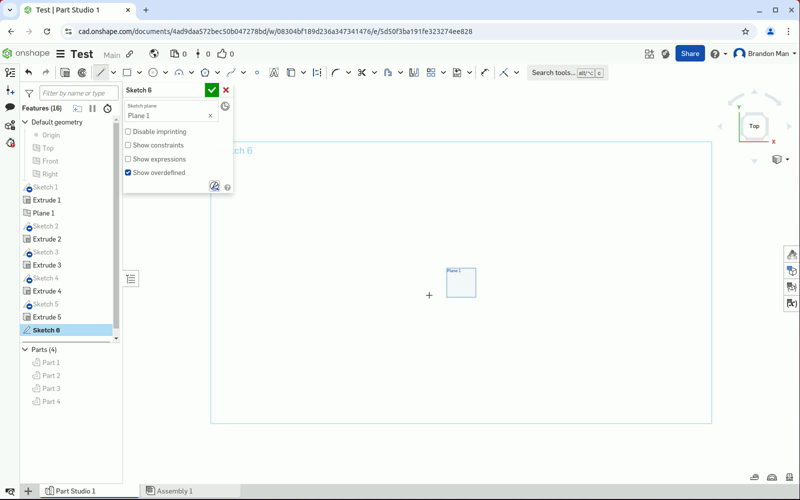
click(429, 294)
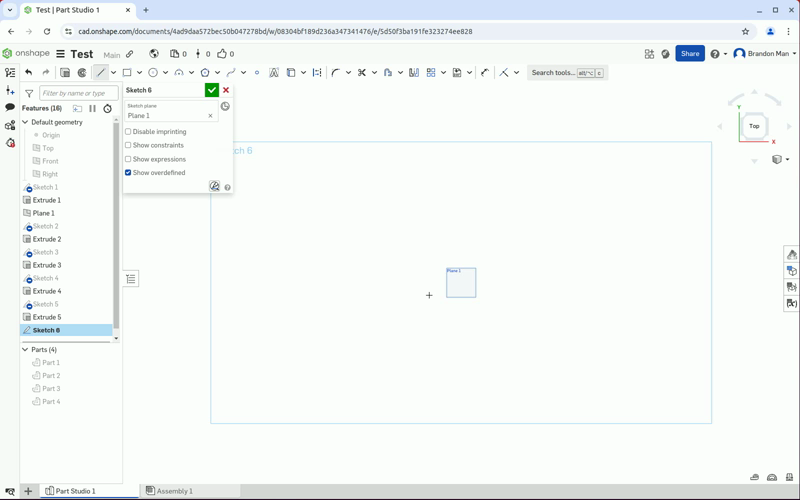
key_up(shift)
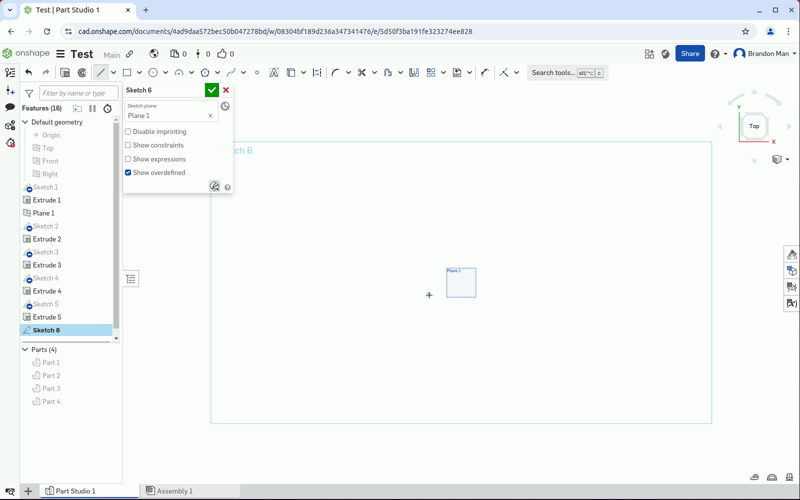
key_down(shift)
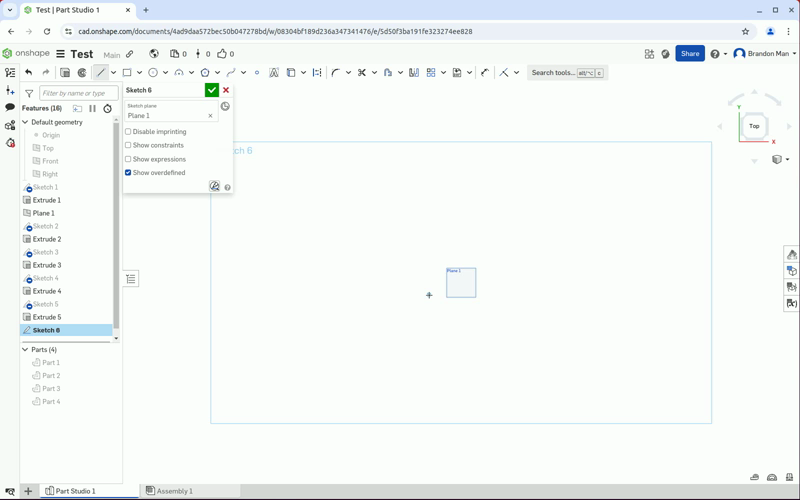
mouse_move(554, 294)
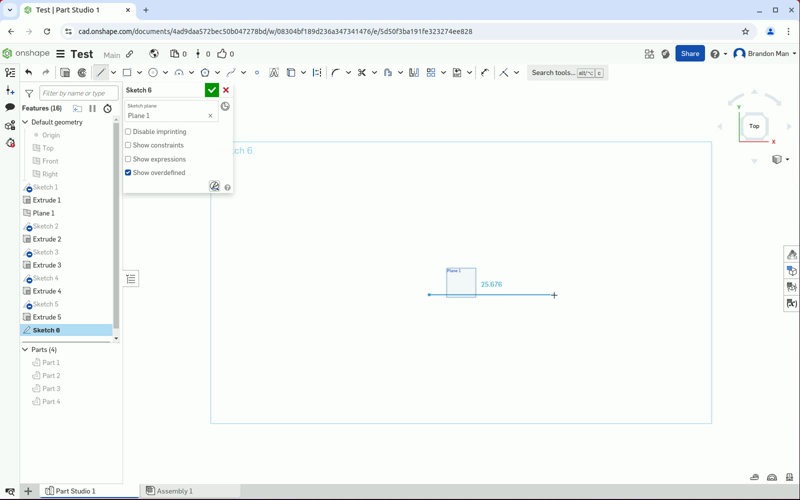
click(554, 294)
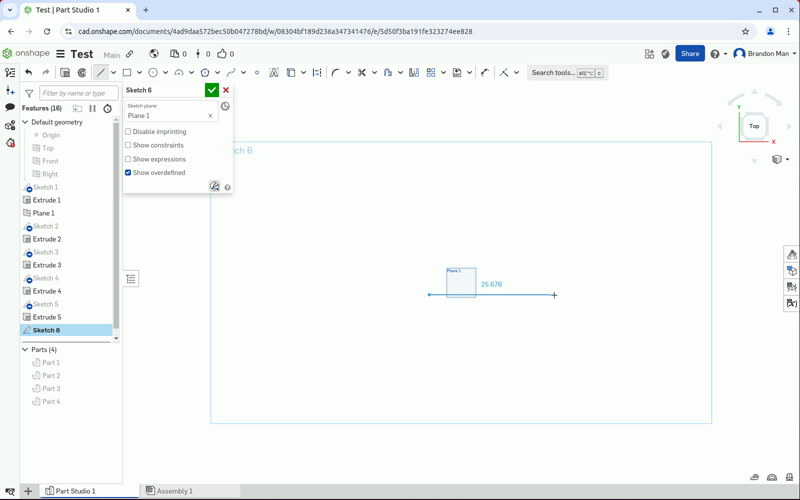
key_up(shift)
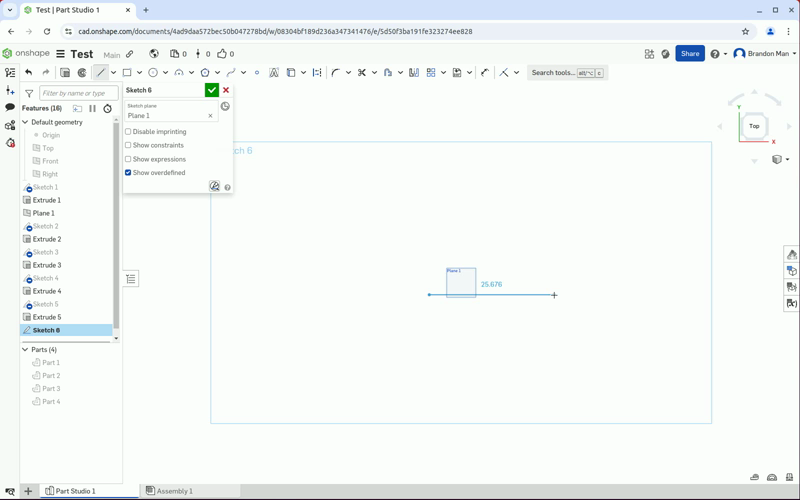
key_down(shift)
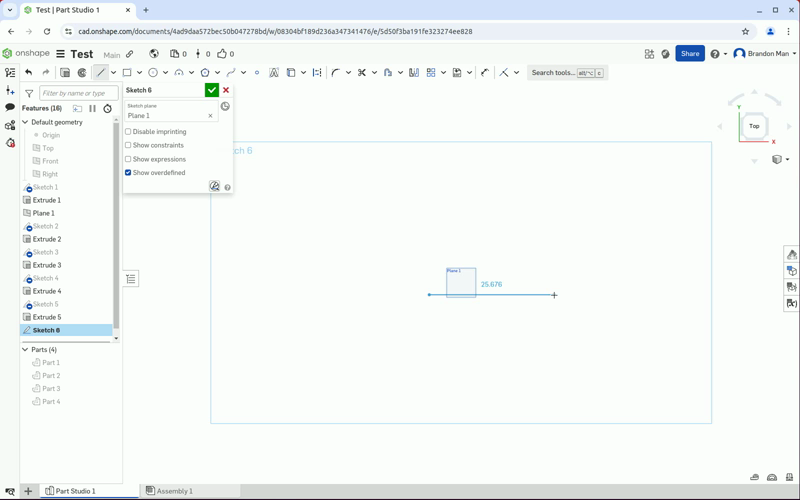
mouse_move(584, 294)
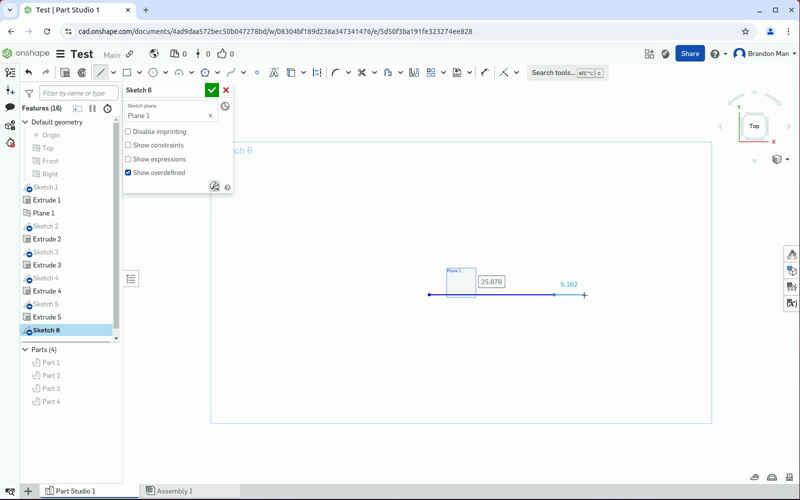
mouse_move(554, 249)
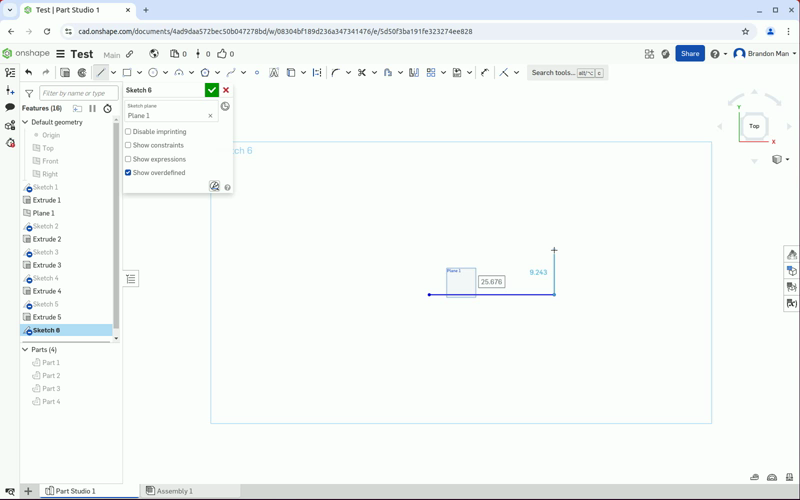
click(554, 249)
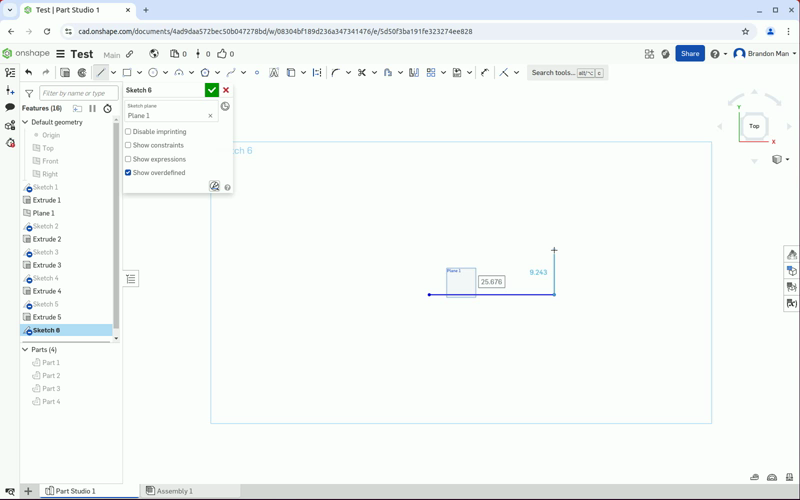
key_up(shift)
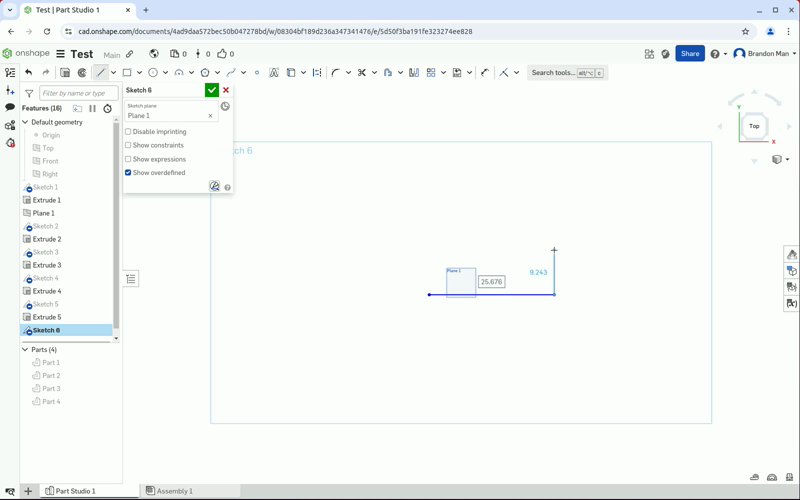
key_down(shift)
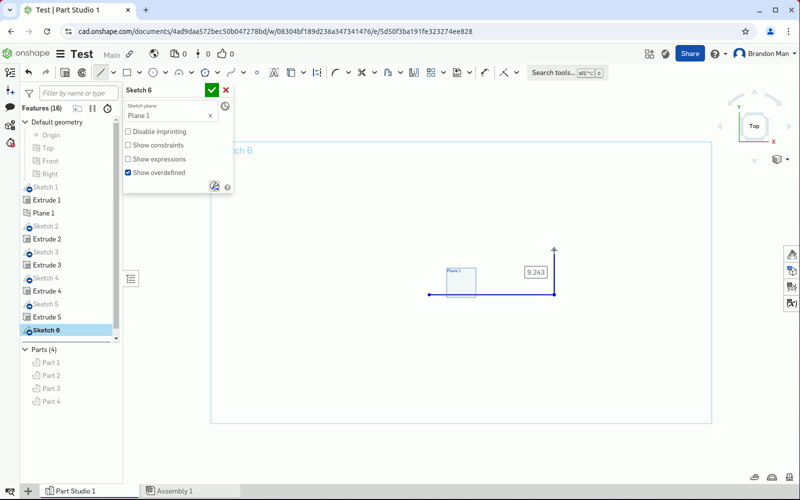
mouse_move(584, 249)
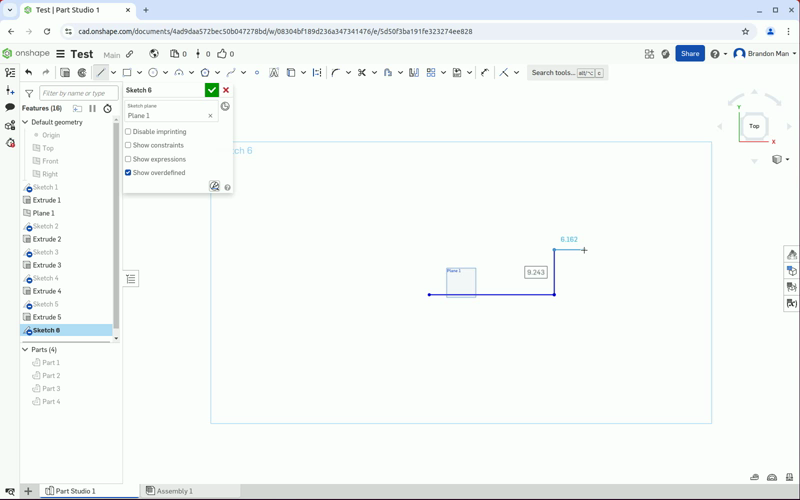
mouse_move(545, 249)
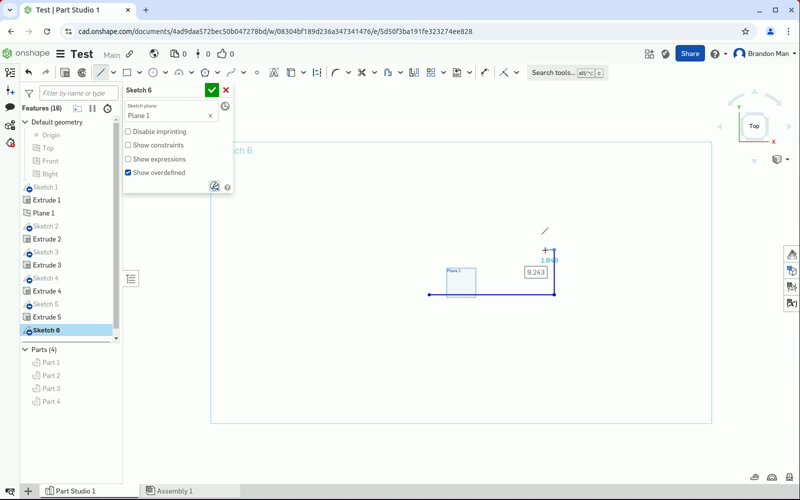
click(545, 249)
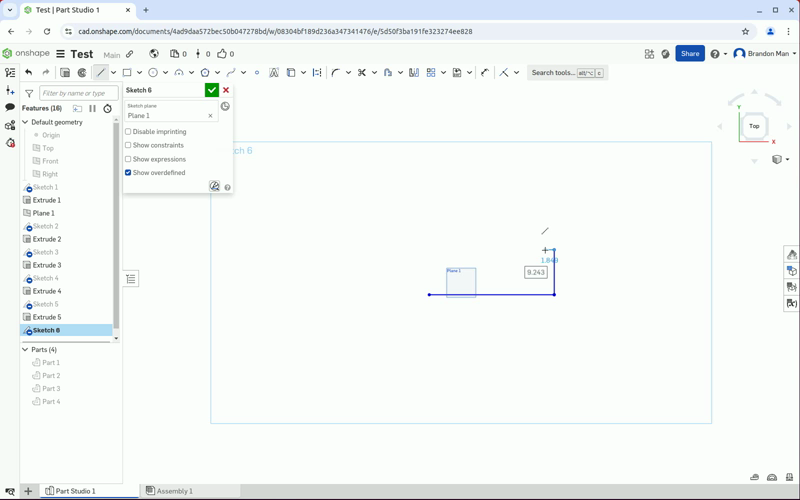
key_up(shift)
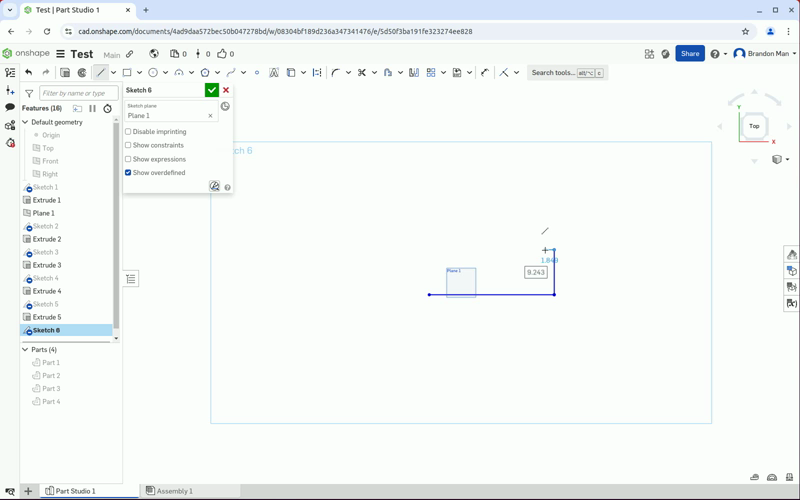
key_down(shift)
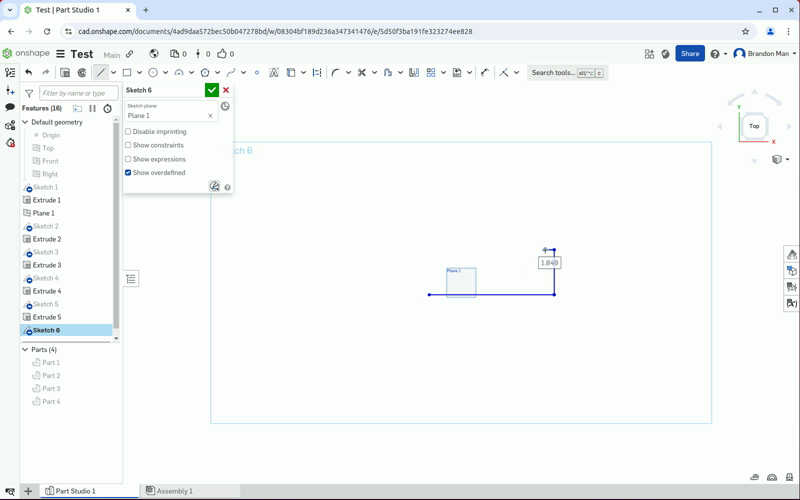
mouse_move(575, 249)
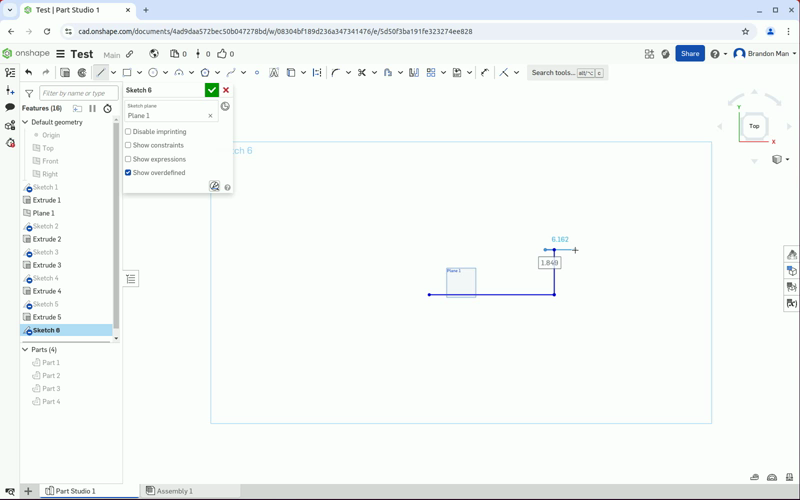
mouse_move(535, 249)
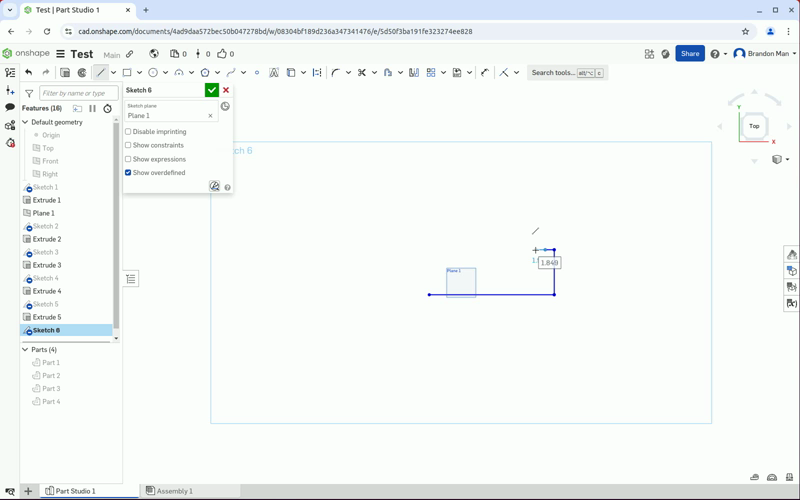
click(535, 249)
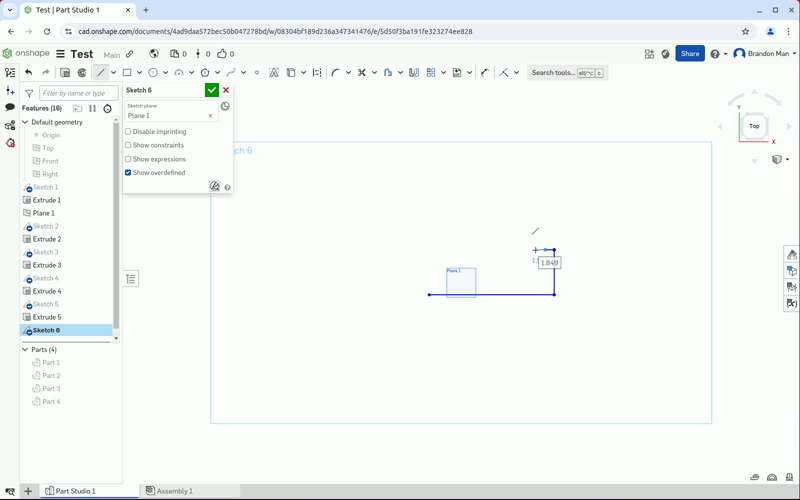
key_up(shift)
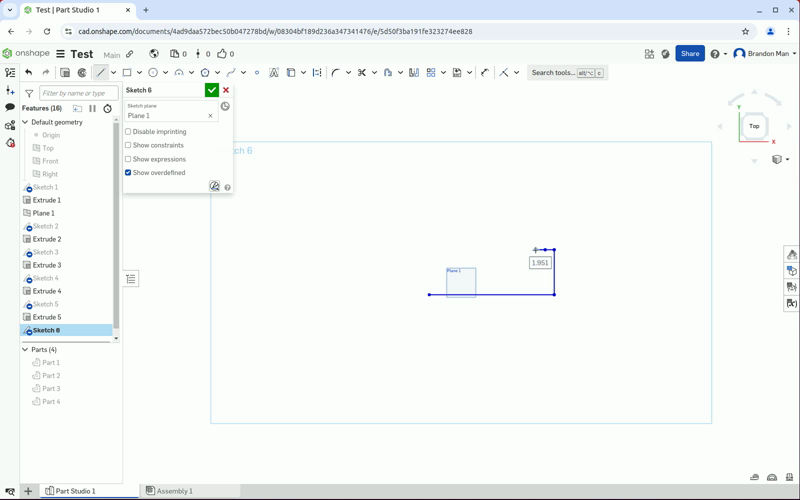
key_down(shift)
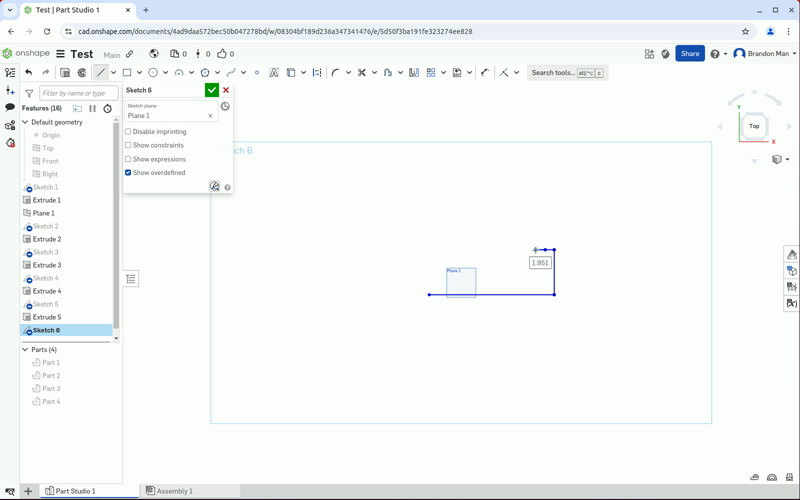
mouse_move(447, 249)
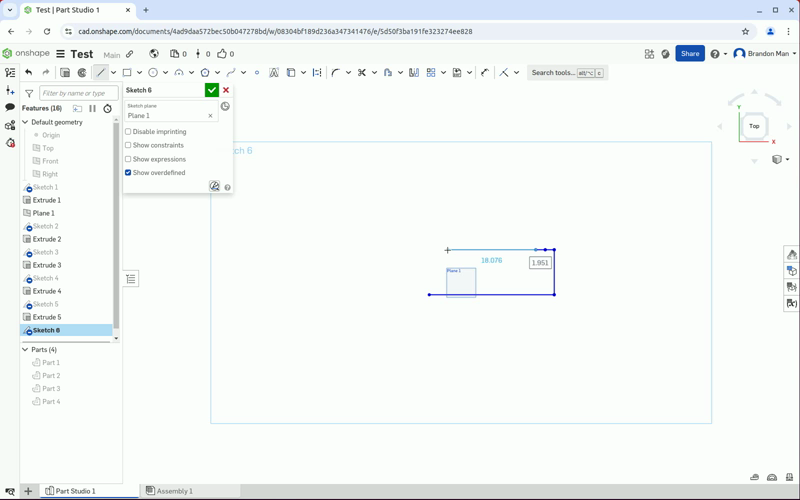
click(447, 249)
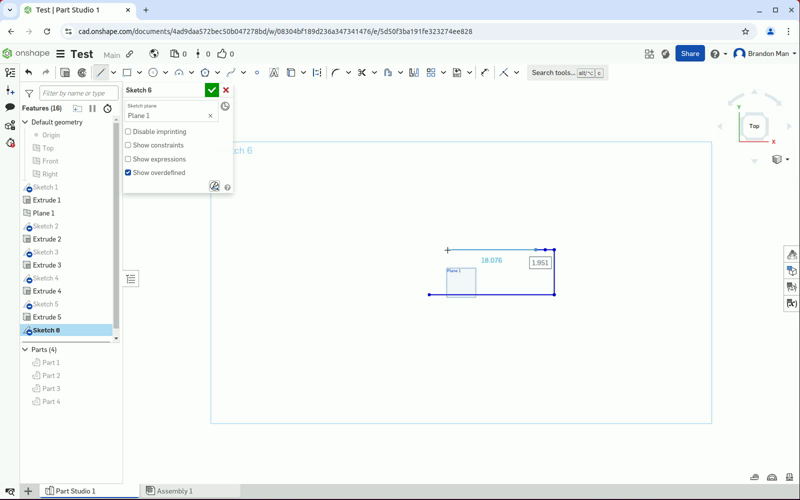
key_up(shift)
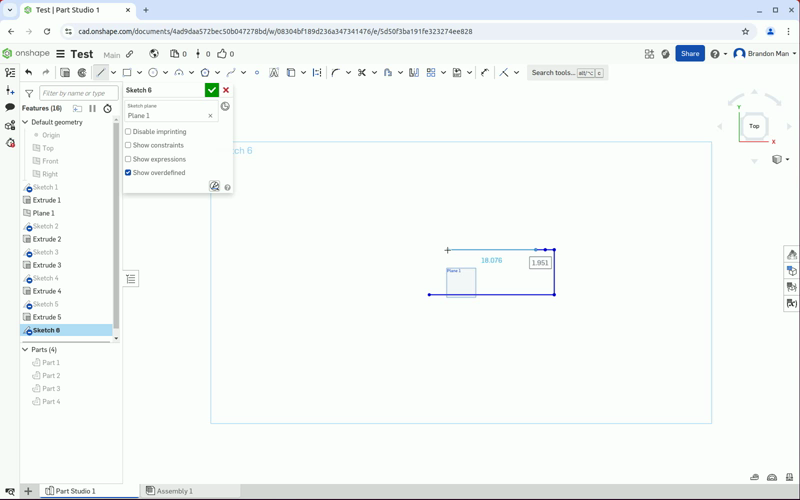
key_down(shift)
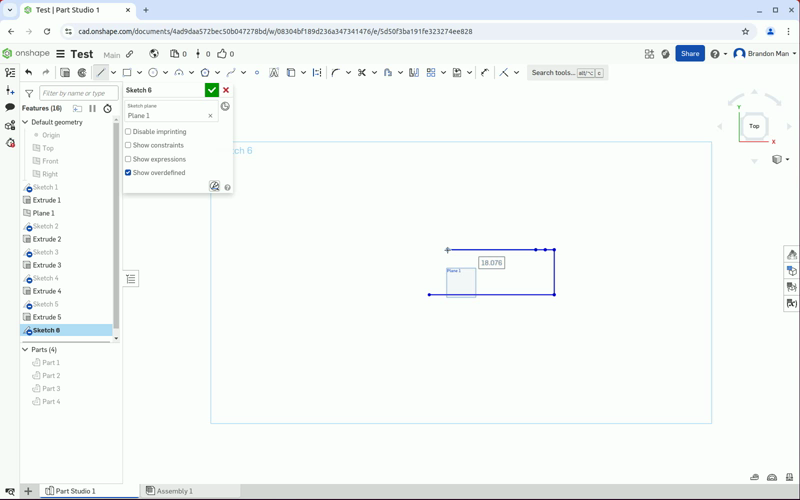
mouse_move(477, 249)
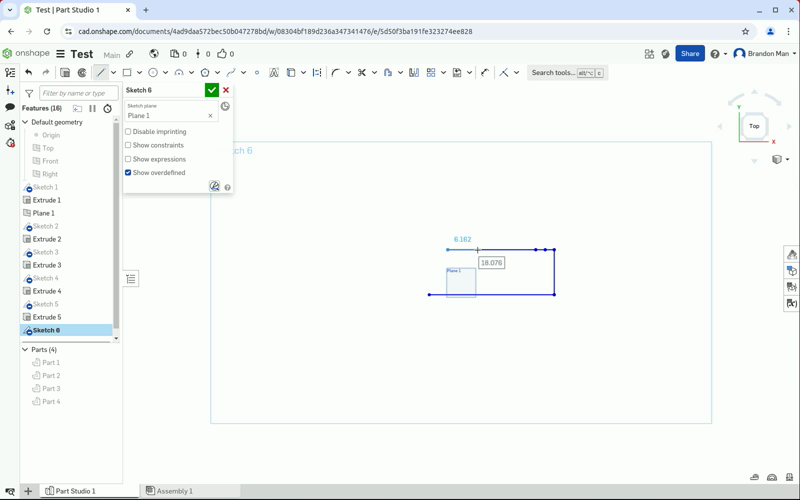
mouse_move(438, 249)
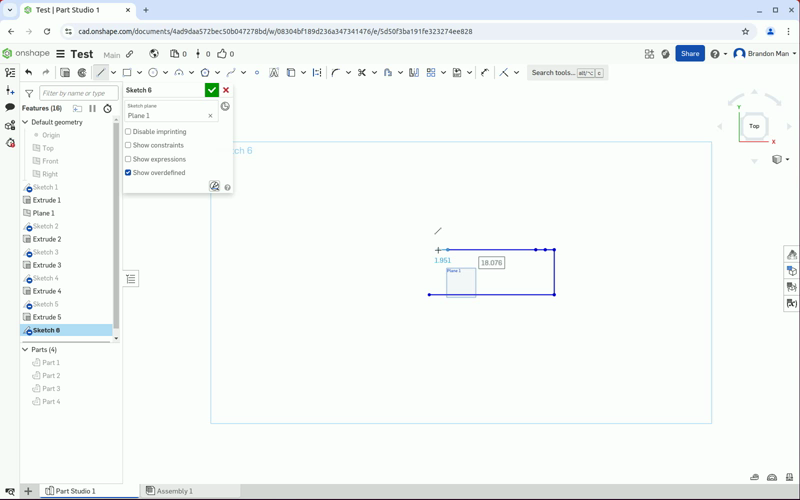
click(438, 249)
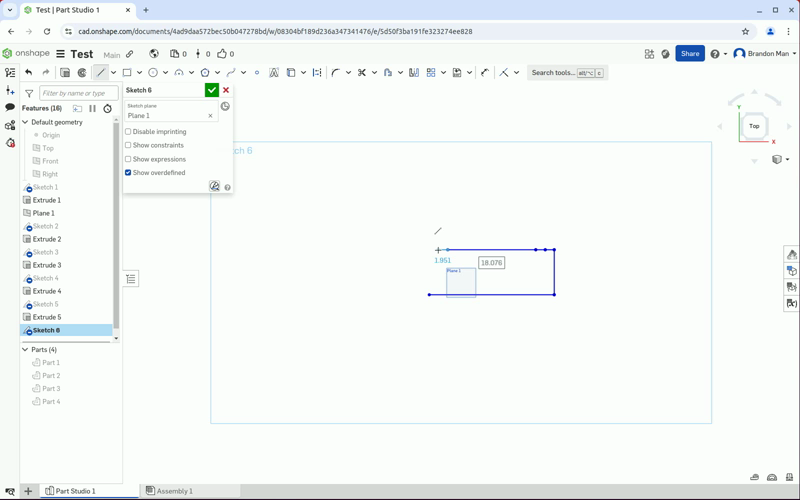
key_up(shift)
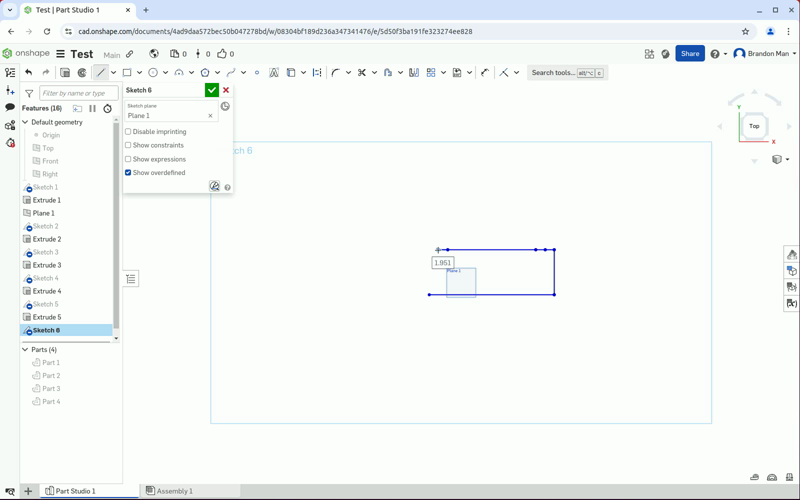
key_down(shift)
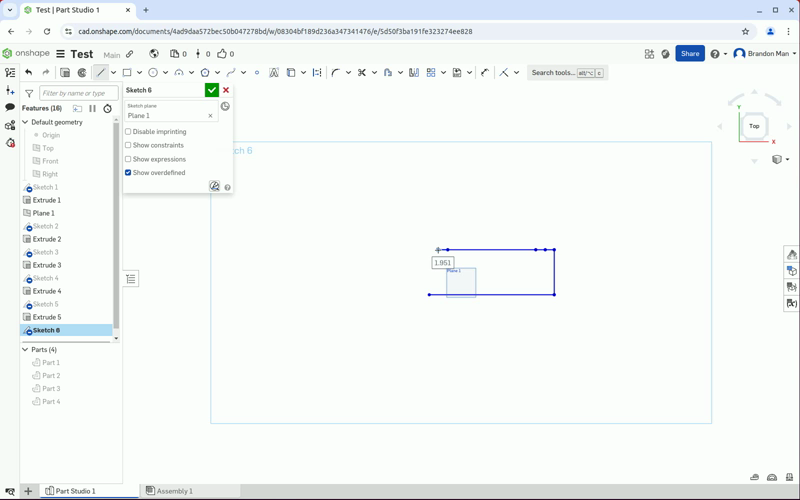
mouse_move(468, 249)
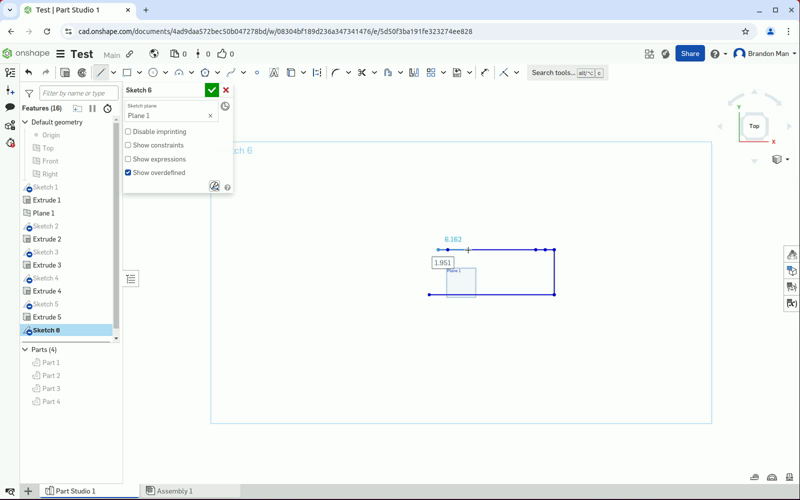
mouse_move(429, 249)
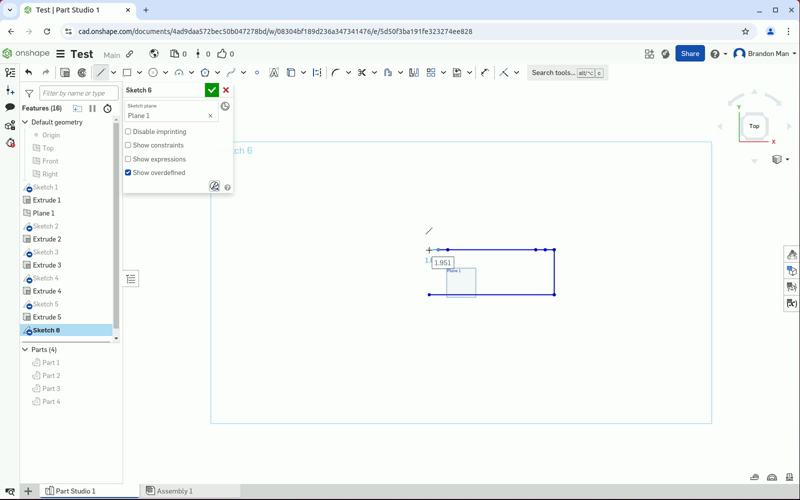
click(429, 249)
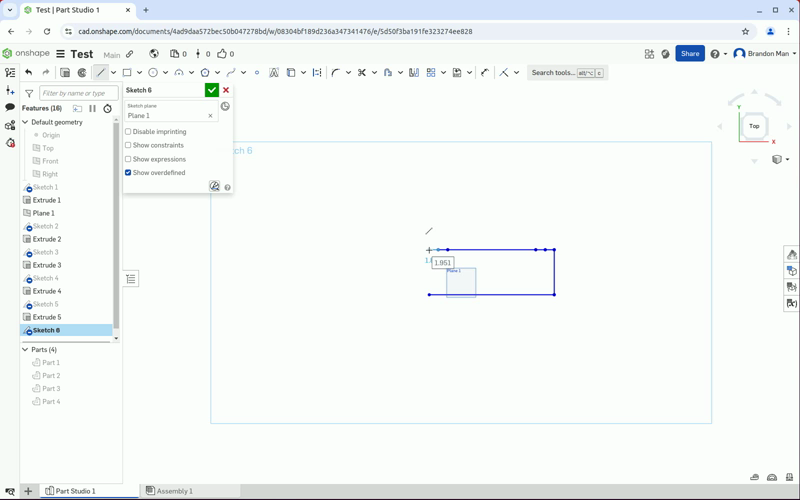
key_up(shift)
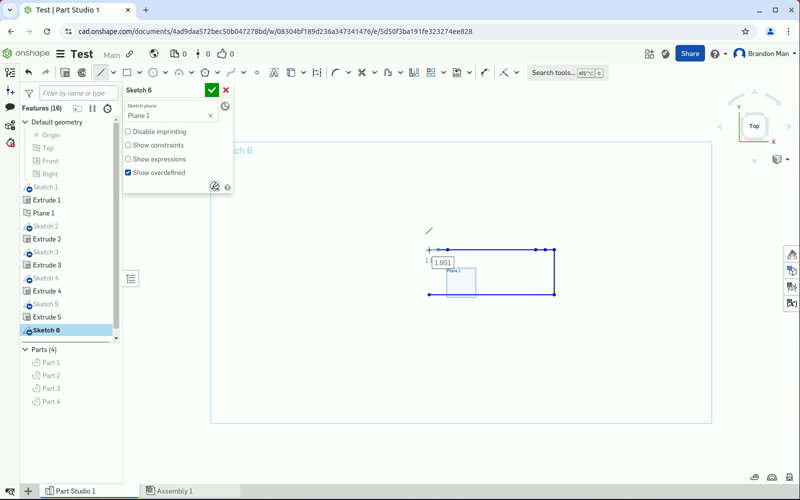
mouse_move(459, 249)
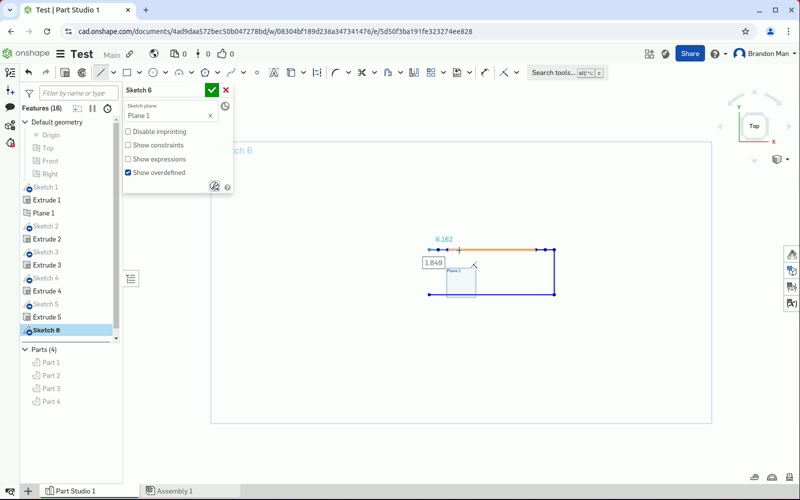
key_down(shift)
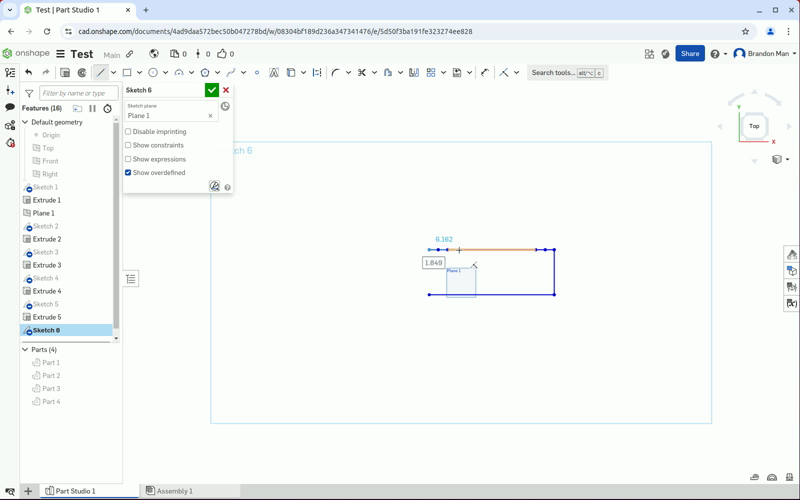
mouse_move(429, 294)
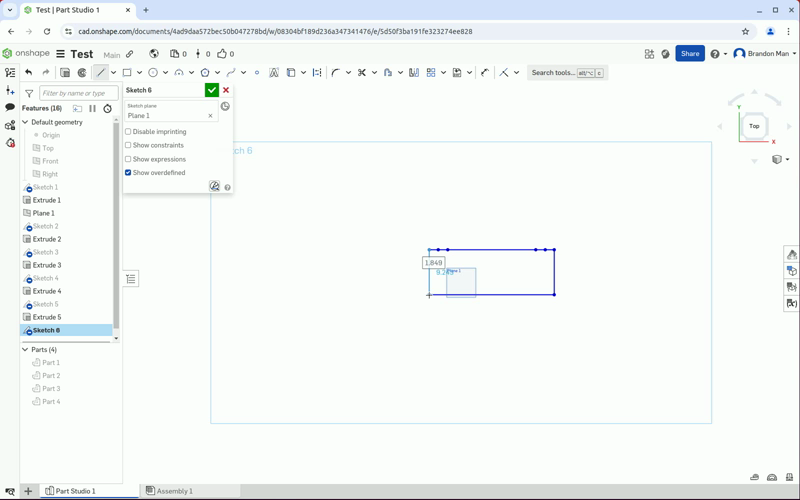
key_up(shift)
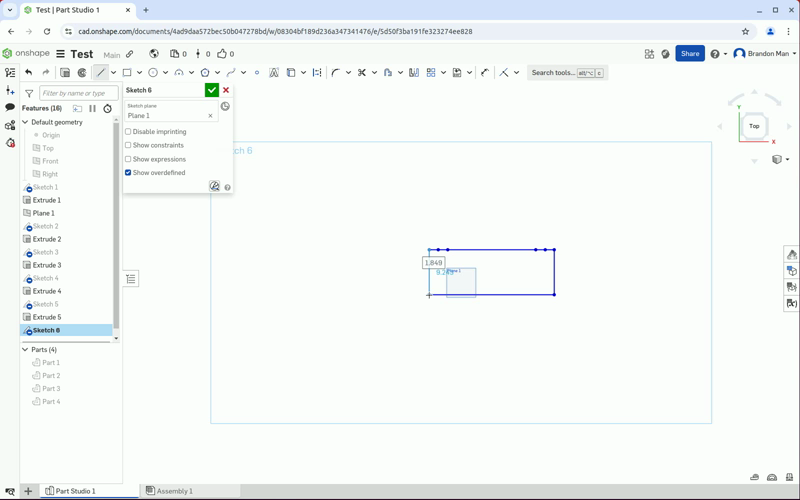
click(429, 294)
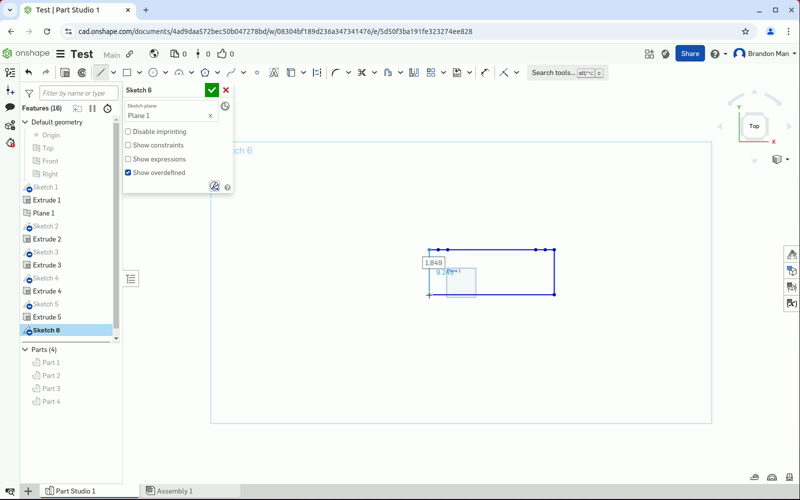
key(esc)
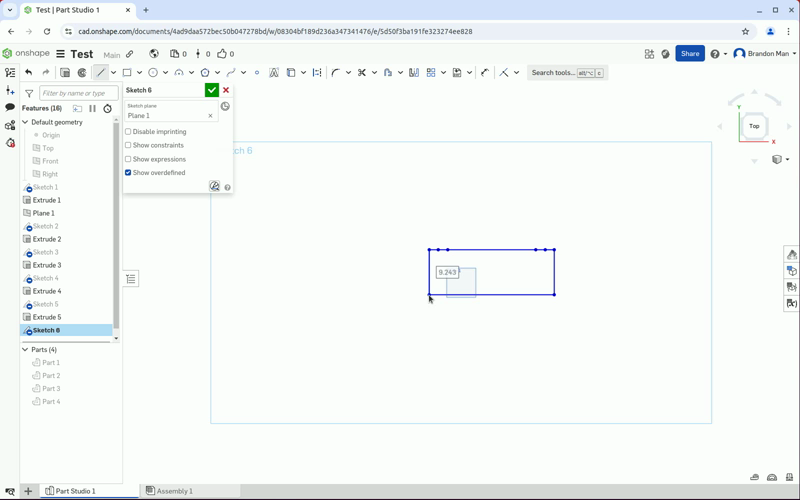
mouse_move(456, 274)
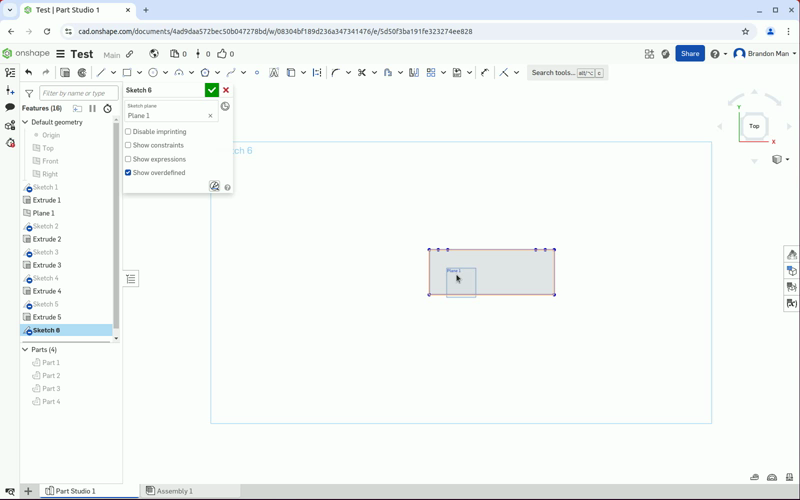
click(456, 274)
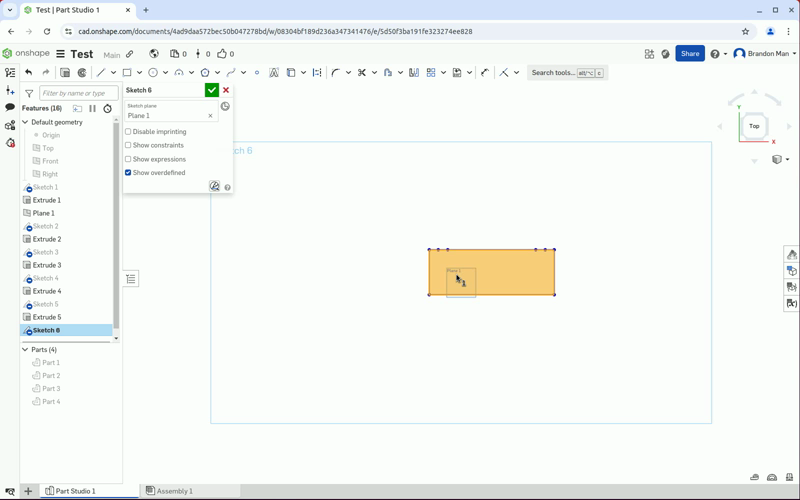
mouse_move(73, 352)
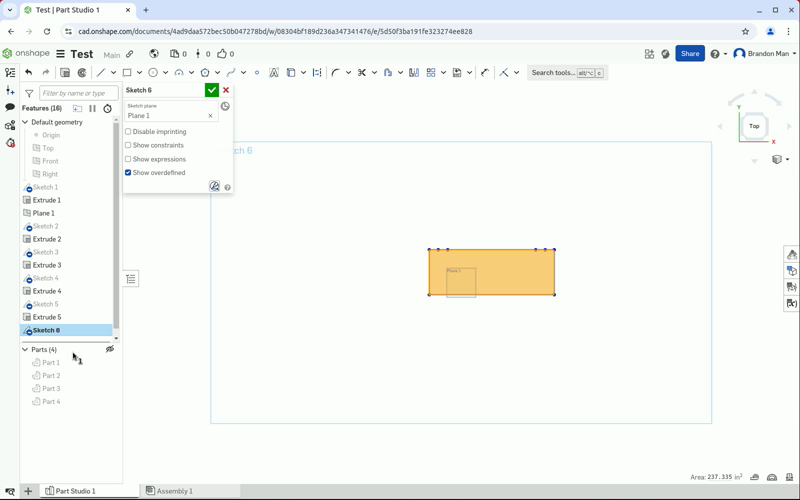
key(shift+y)
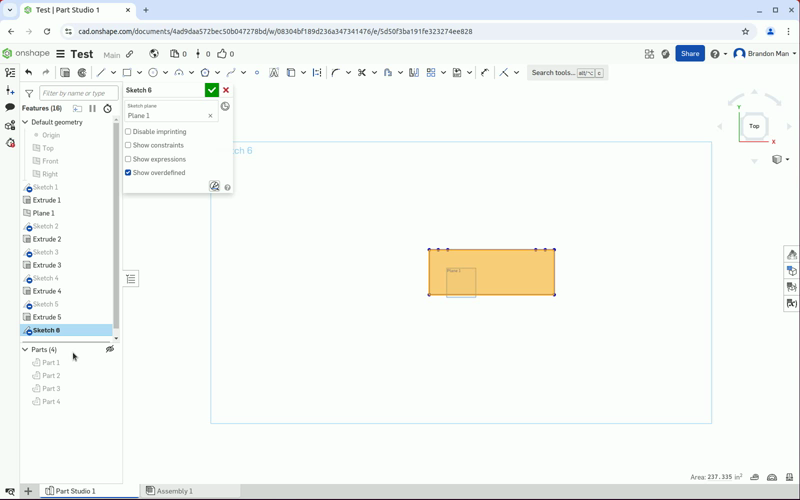
key(shift+e)
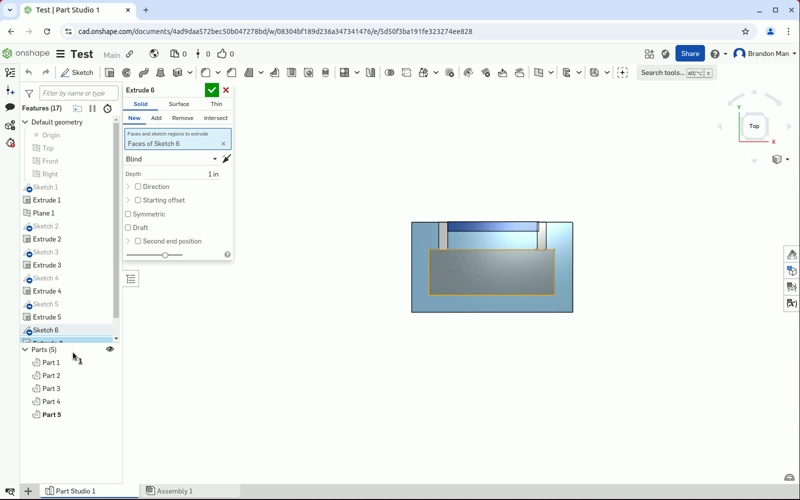
mouse_move(143, 106)
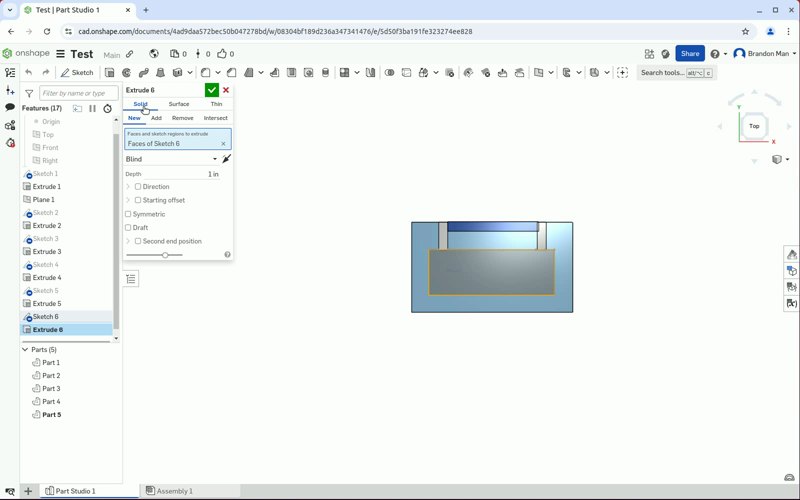
click(143, 106)
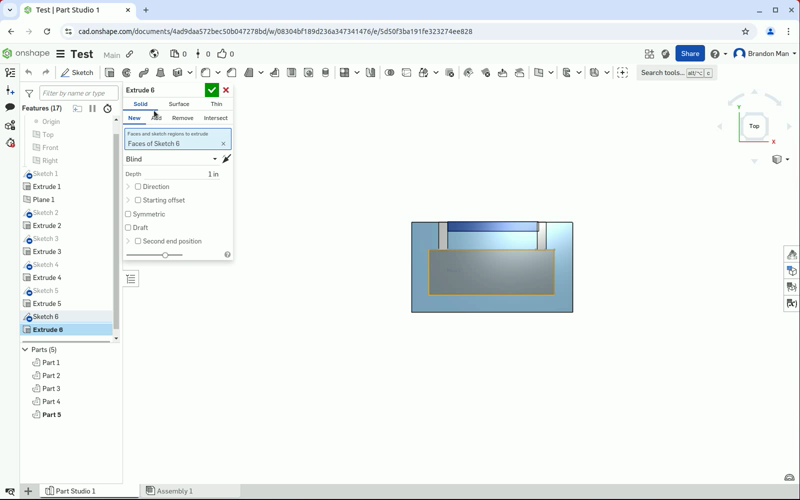
mouse_move(186, 120)
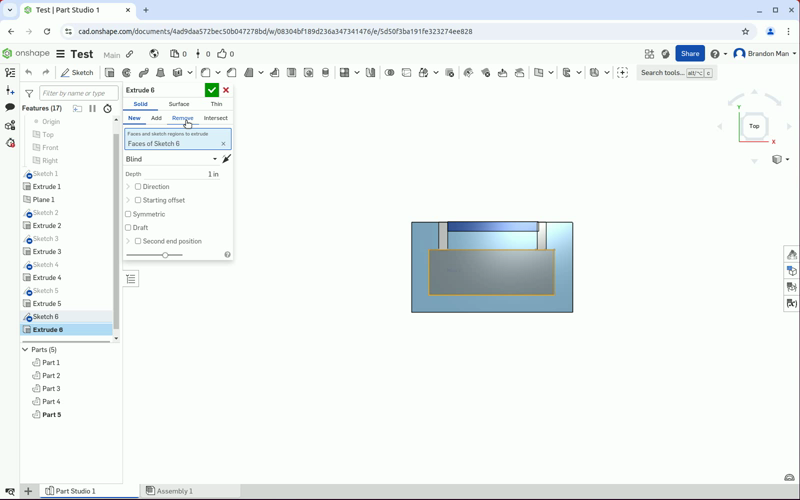
click(186, 120)
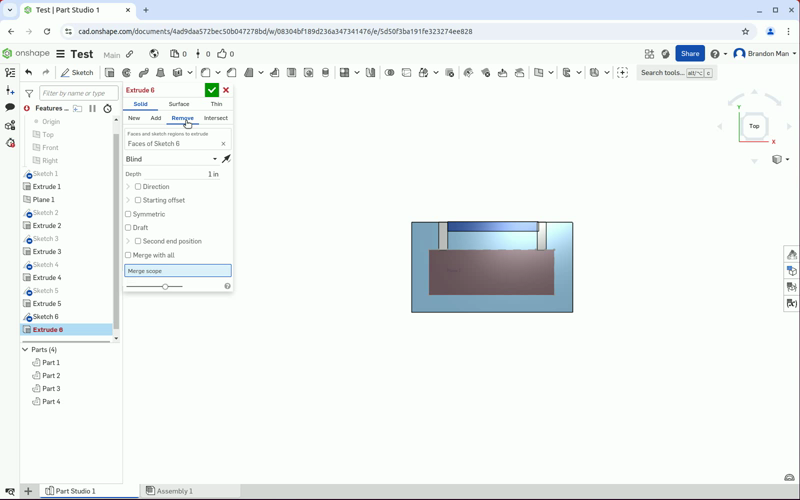
key(tab, 4)
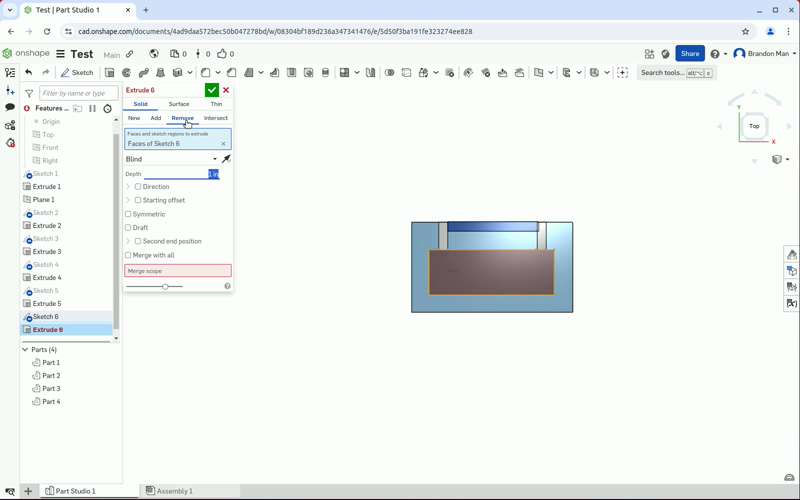
text(3.611)
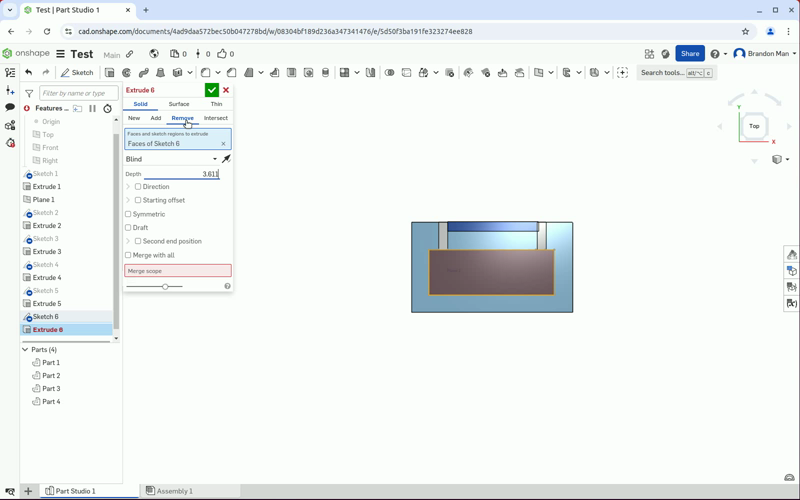
key(tab, 6)
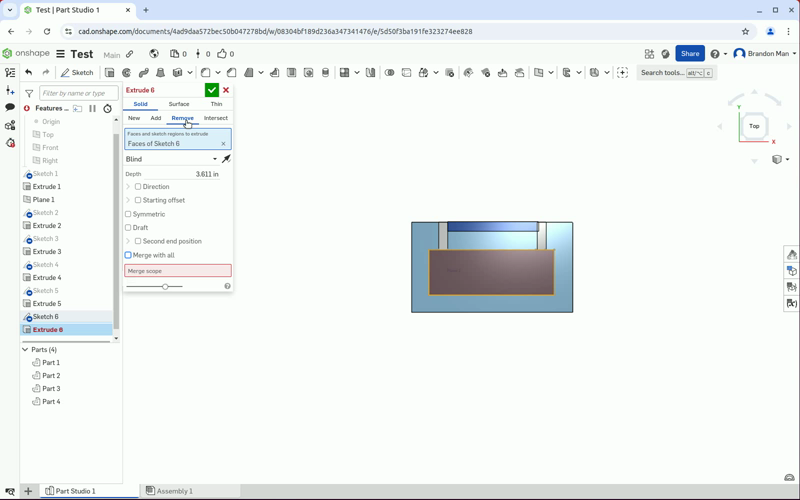
key(space)
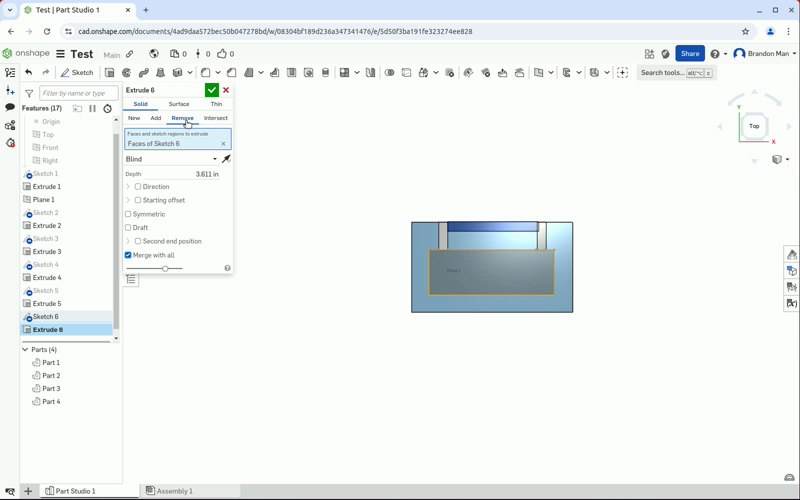
key(enter)
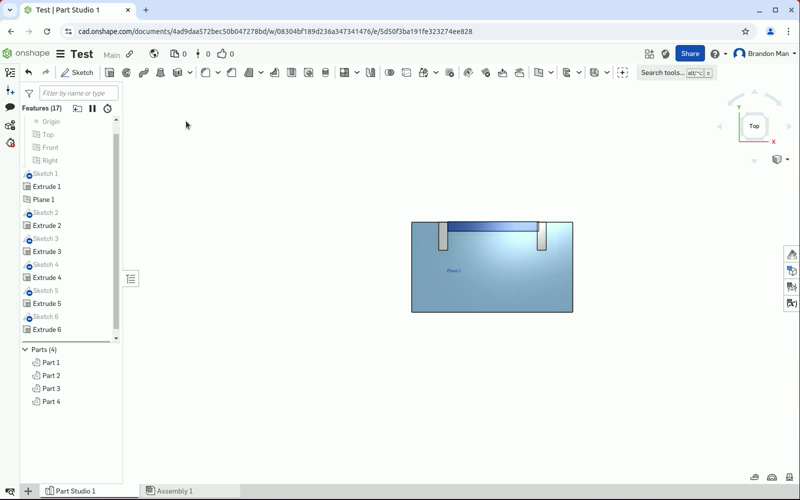
key(shift+h)
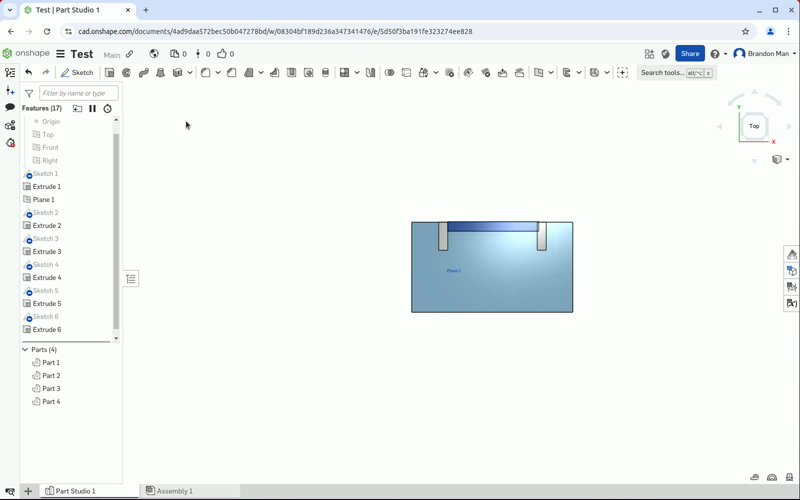
key(shift+h)
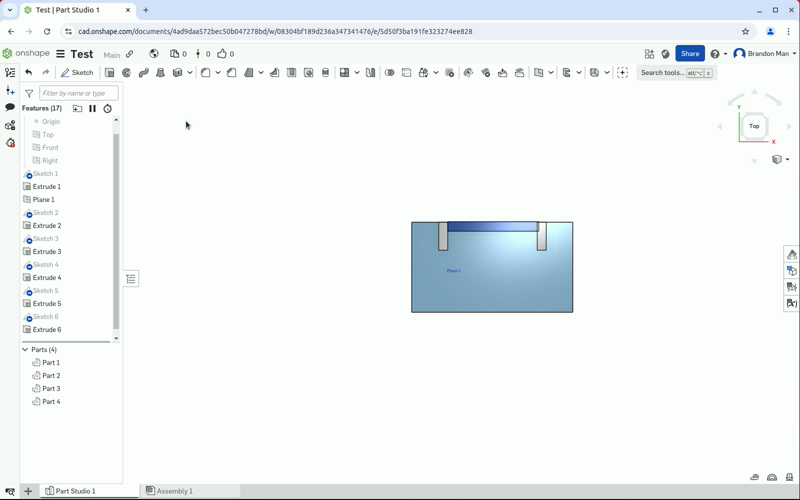
mouse_move(69, 176)
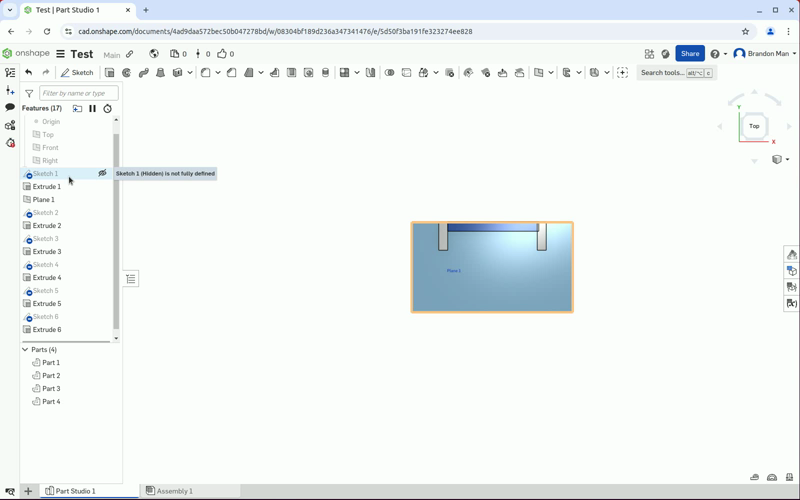
click(69, 176)
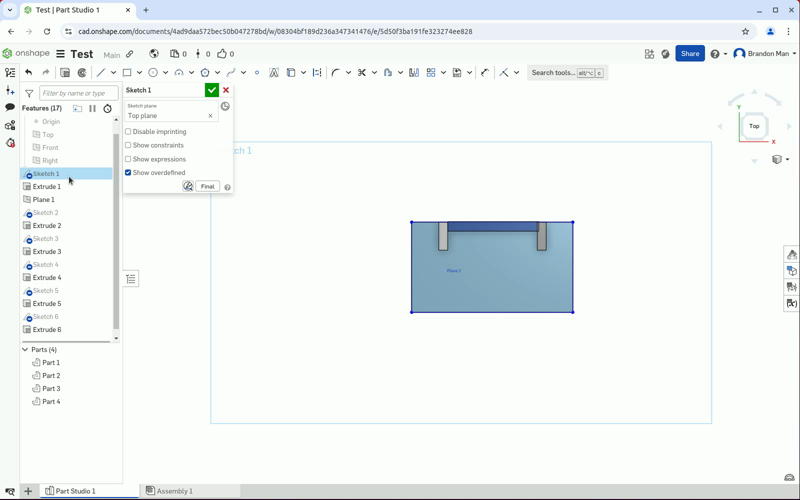
mouse_move(229, 92)
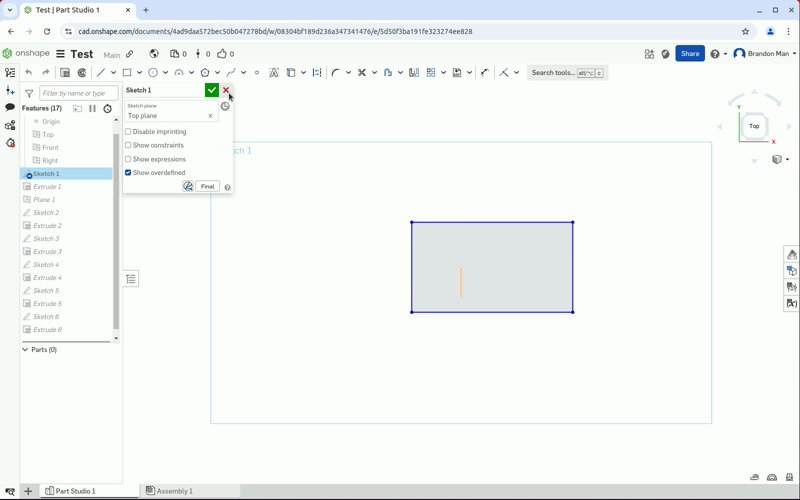
click(229, 92)
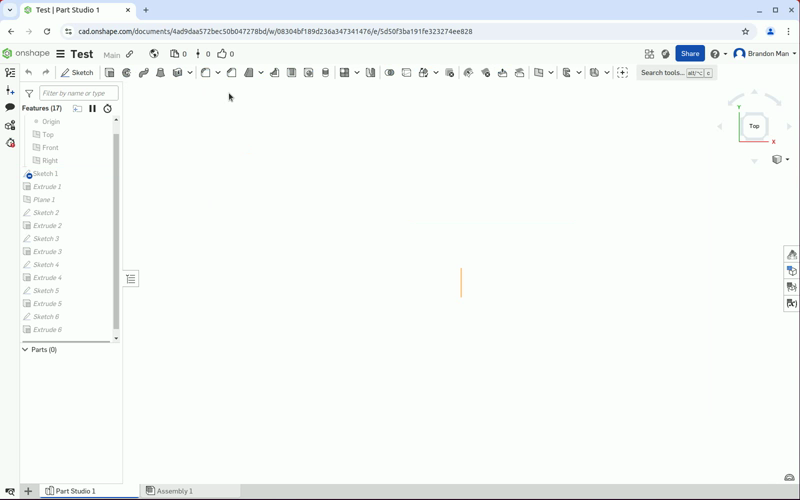
key(shift+s)
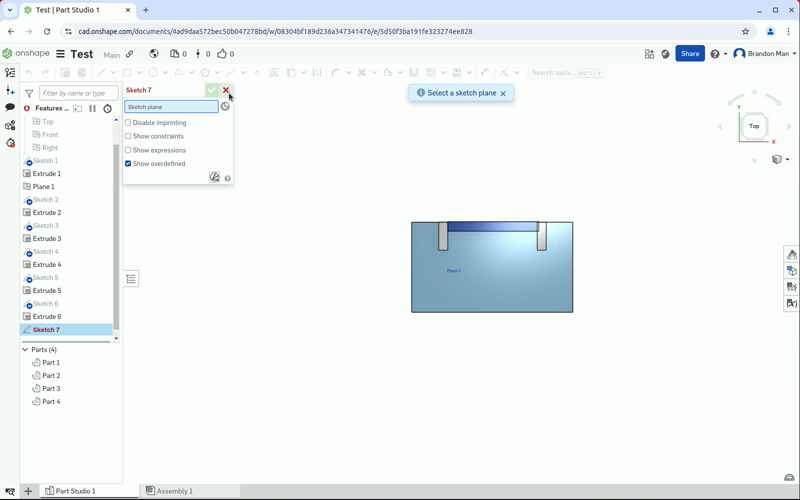
mouse_move(69, 189)
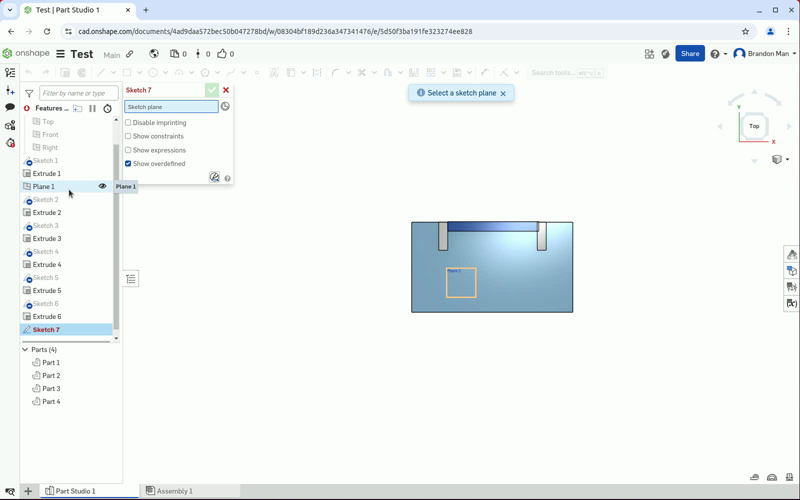
click(69, 189)
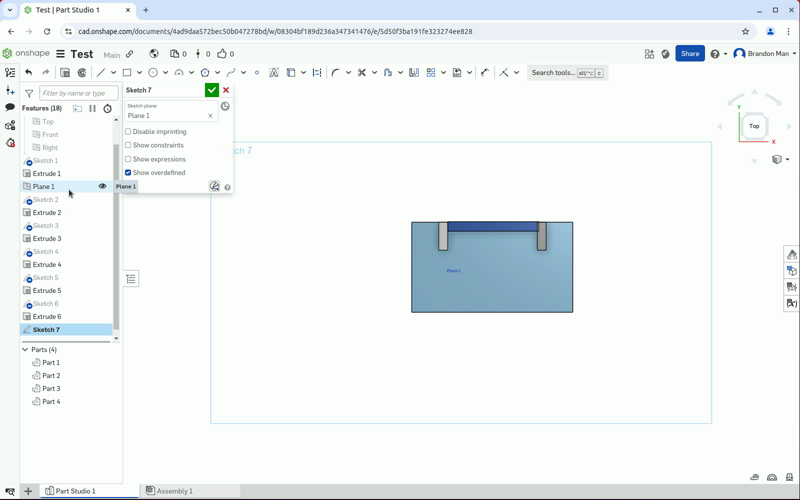
mouse_move(73, 352)
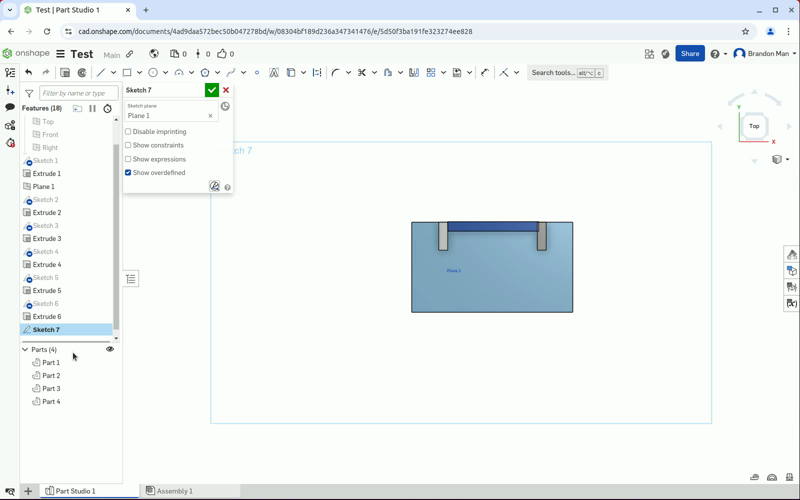
key(y)
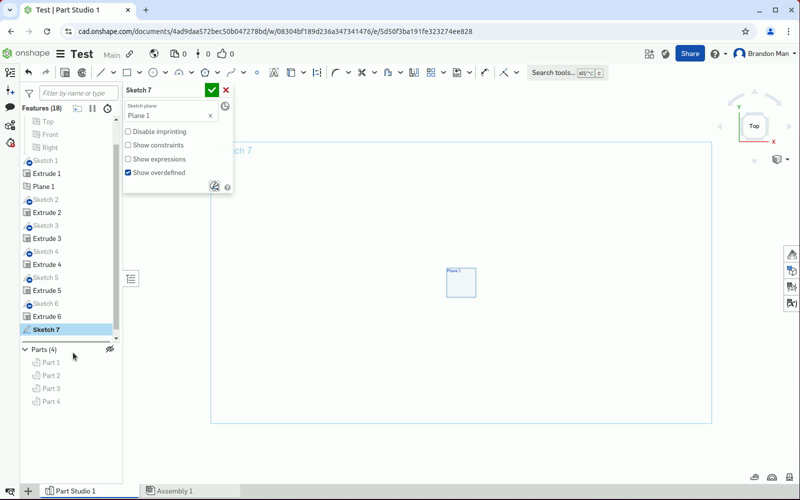
key(l)
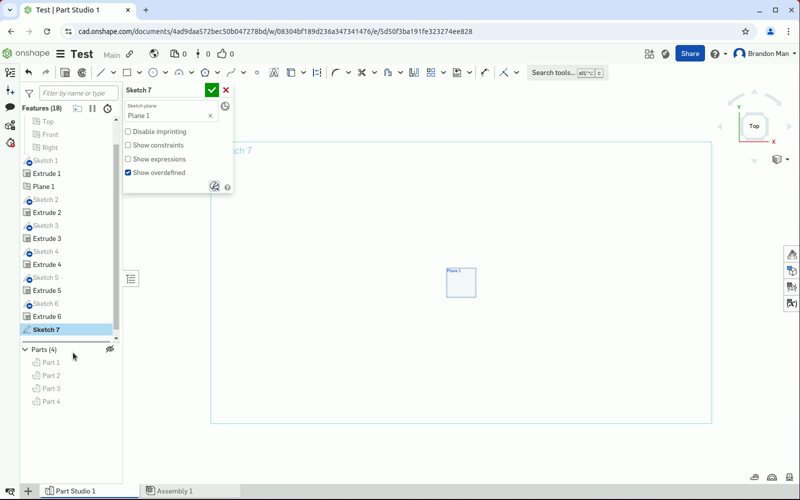
key_down(shift)
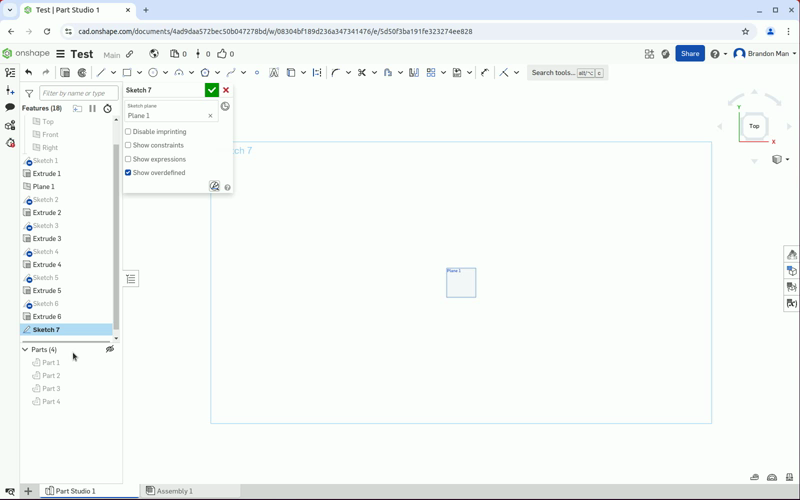
mouse_move(411, 312)
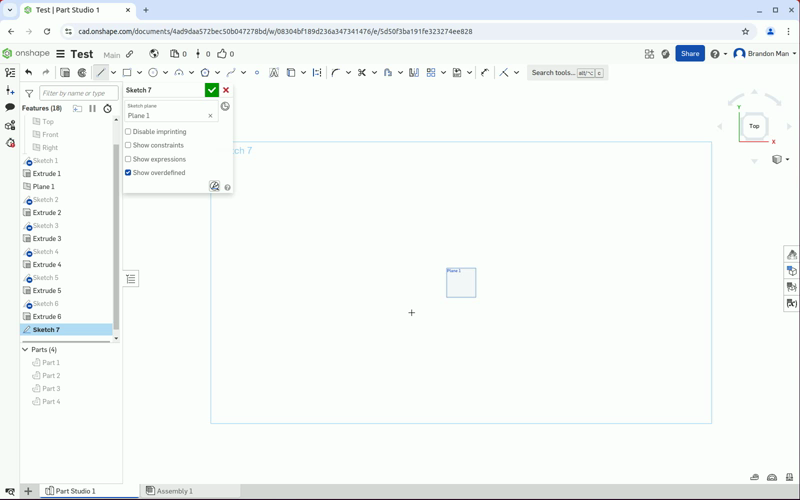
click(411, 312)
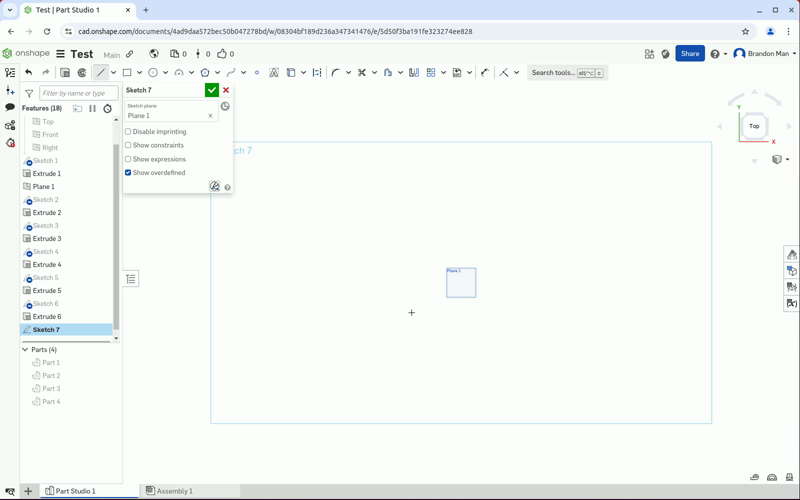
key_up(shift)
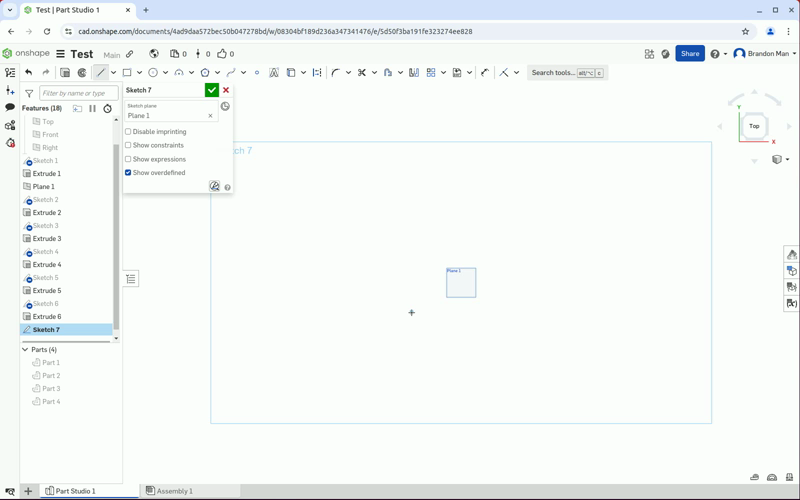
key_down(shift)
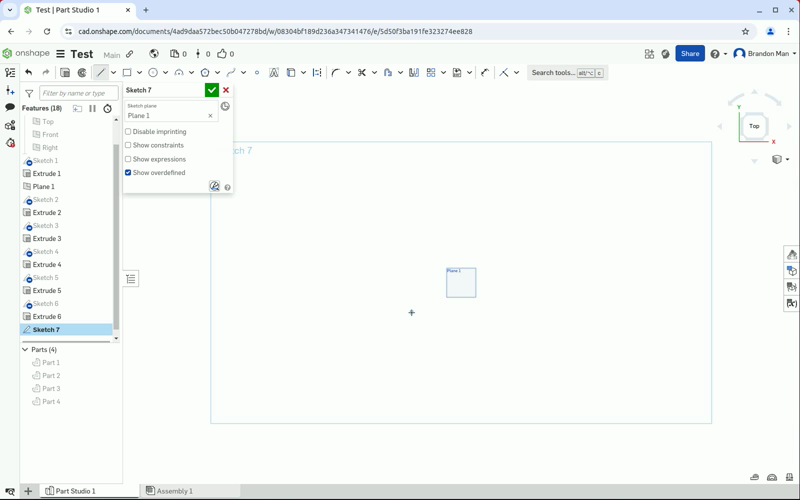
mouse_move(572, 312)
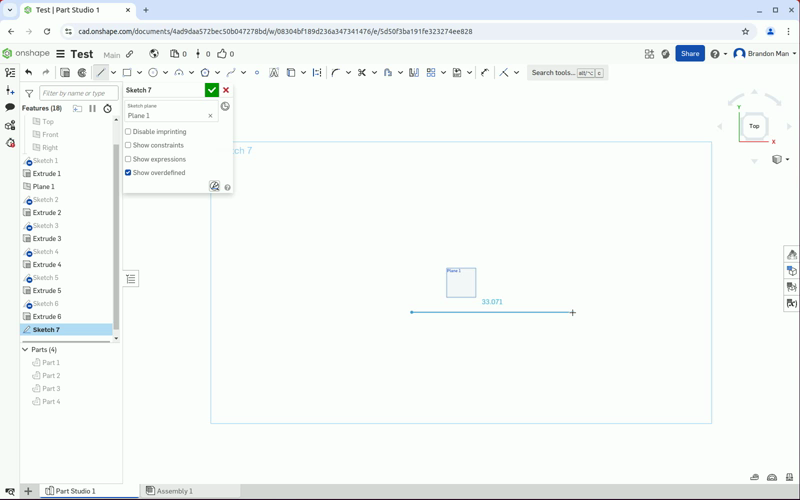
click(572, 312)
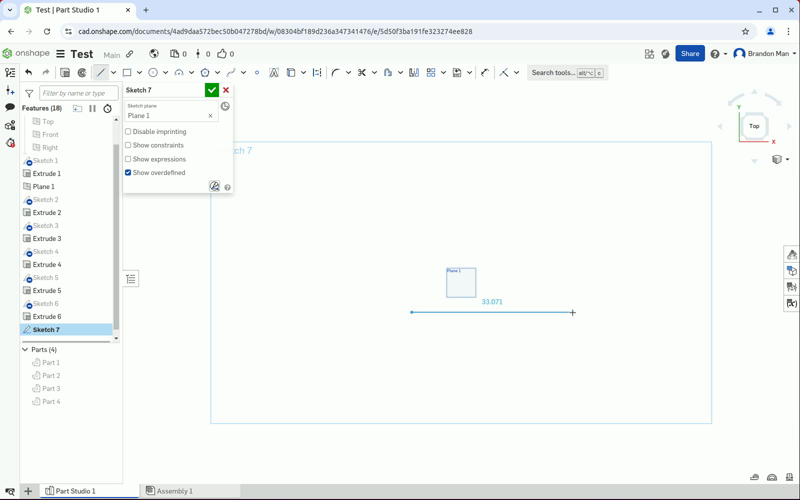
key_up(shift)
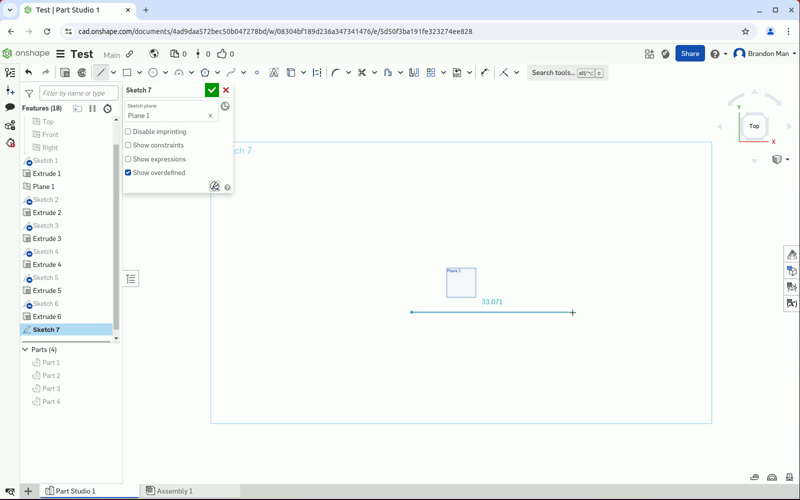
key_down(shift)
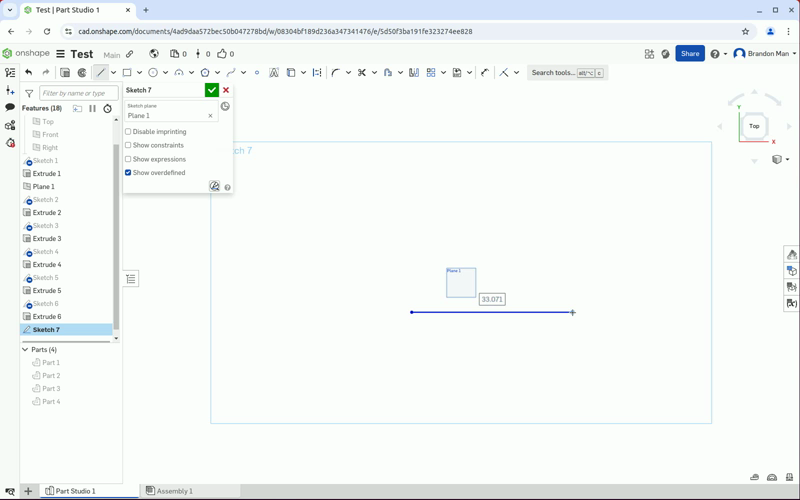
mouse_move(589, 312)
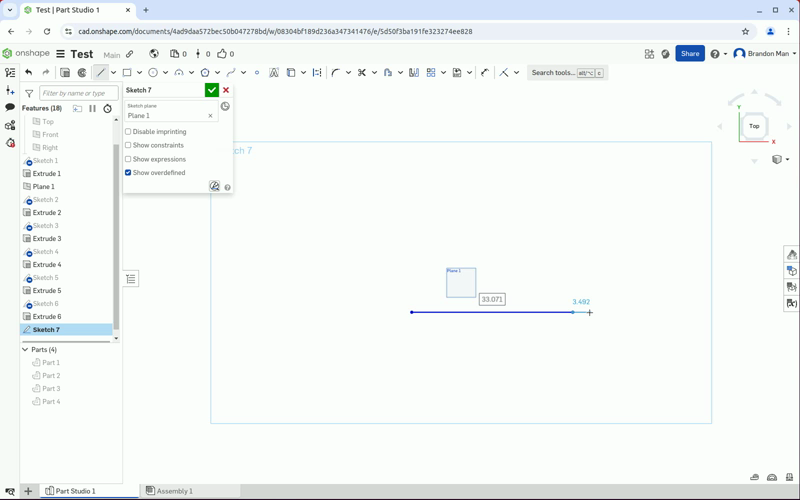
mouse_move(572, 293)
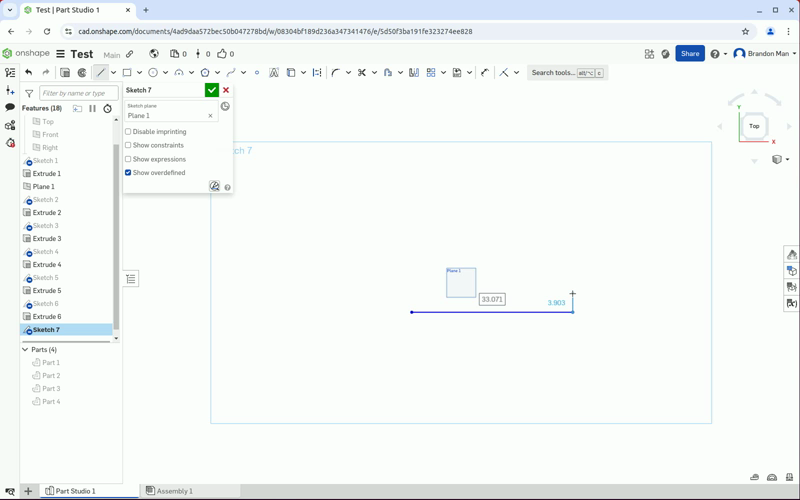
click(572, 293)
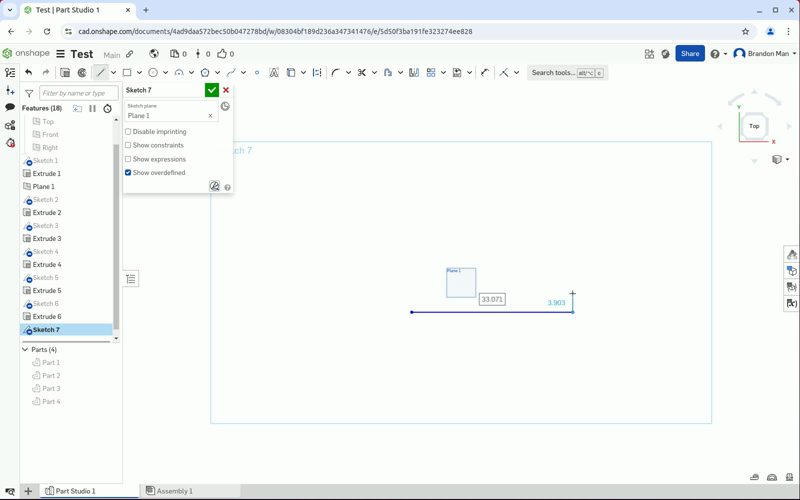
key_up(shift)
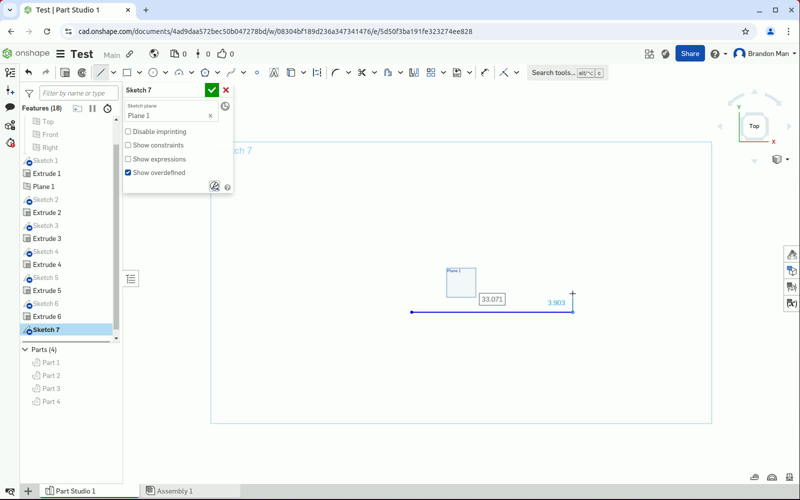
key_down(shift)
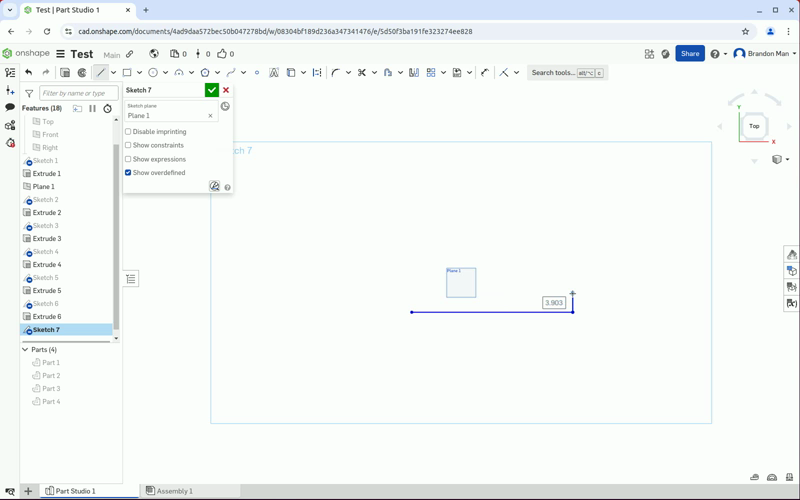
mouse_move(589, 293)
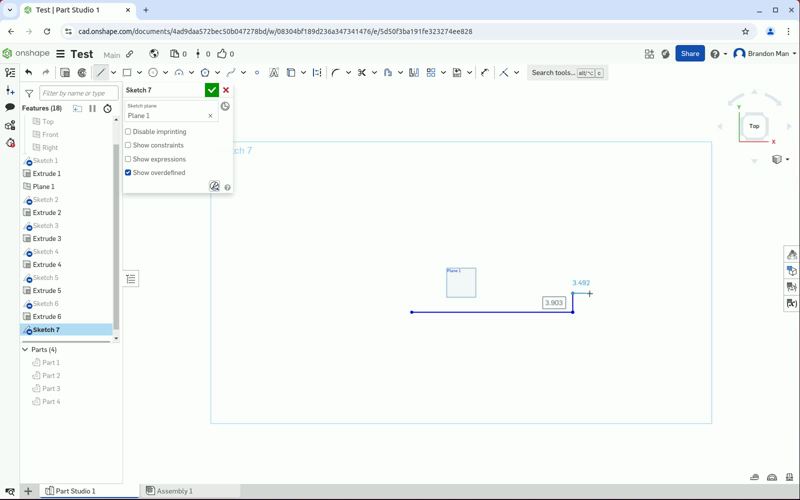
mouse_move(554, 293)
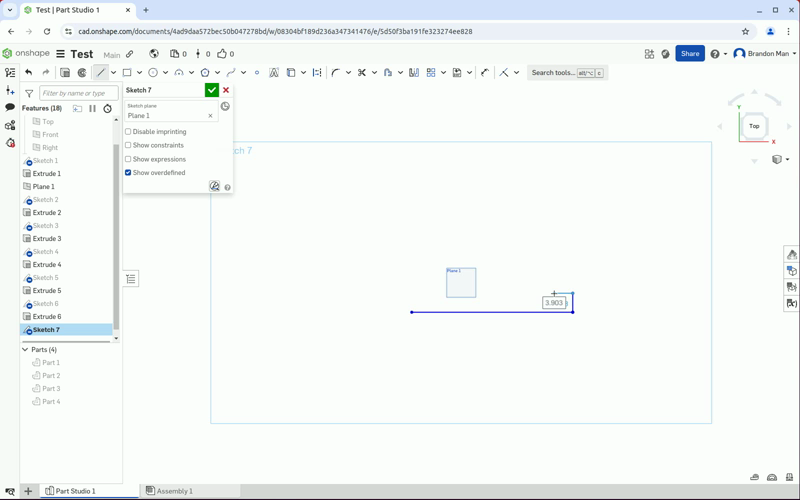
click(554, 293)
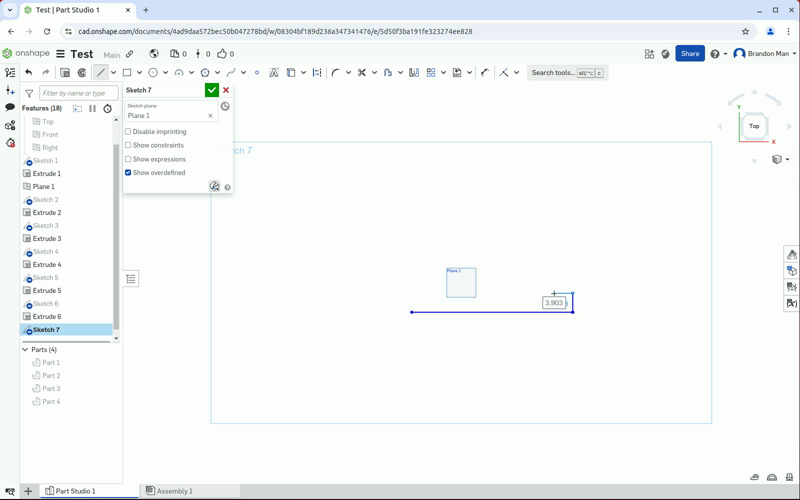
key_up(shift)
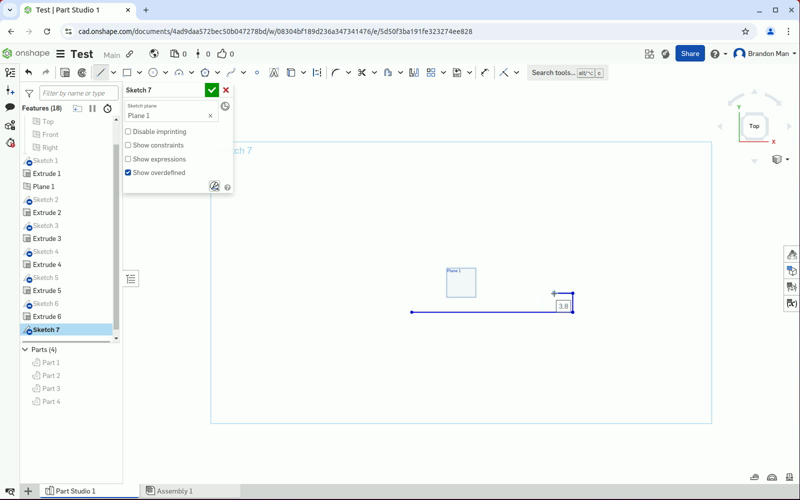
key_down(shift)
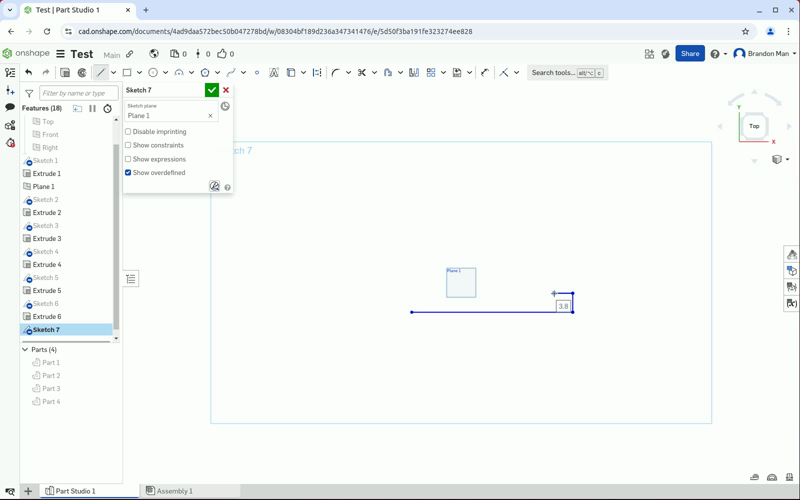
mouse_move(430, 293)
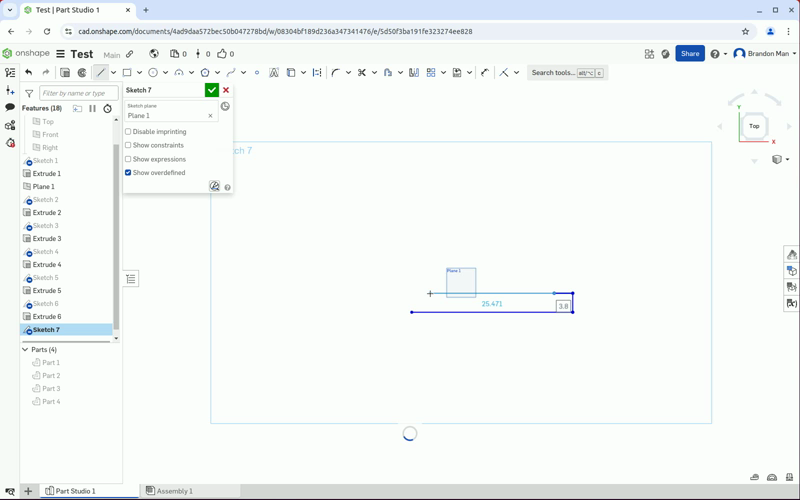
click(430, 293)
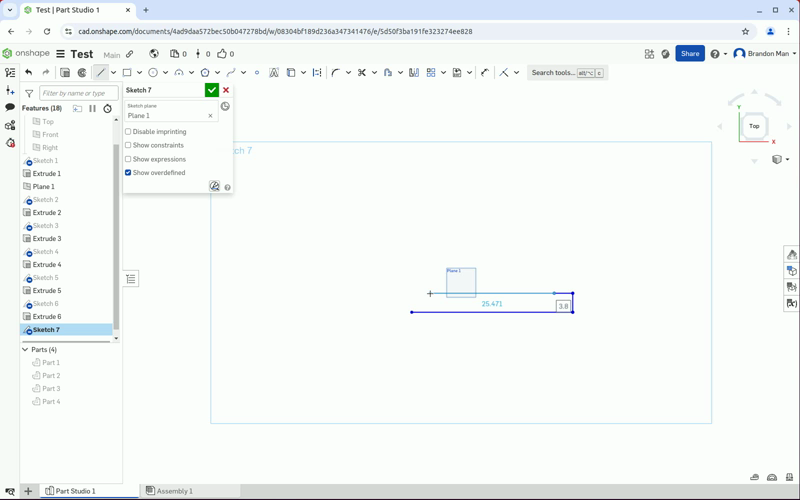
key_up(shift)
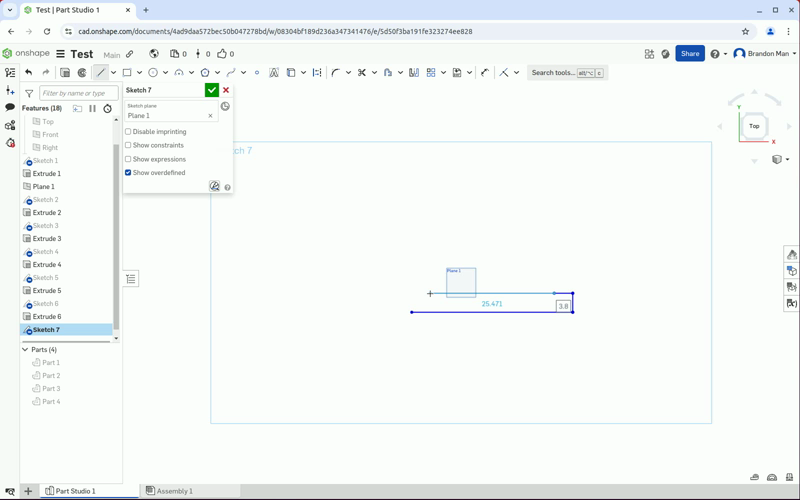
key_down(shift)
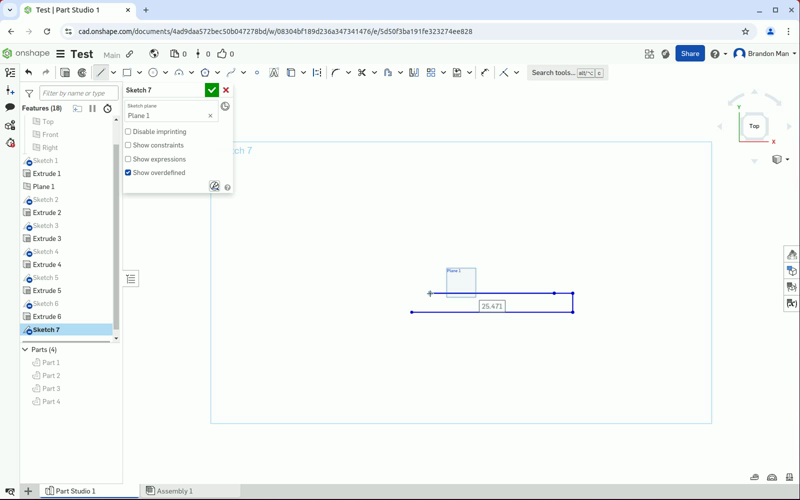
mouse_move(460, 293)
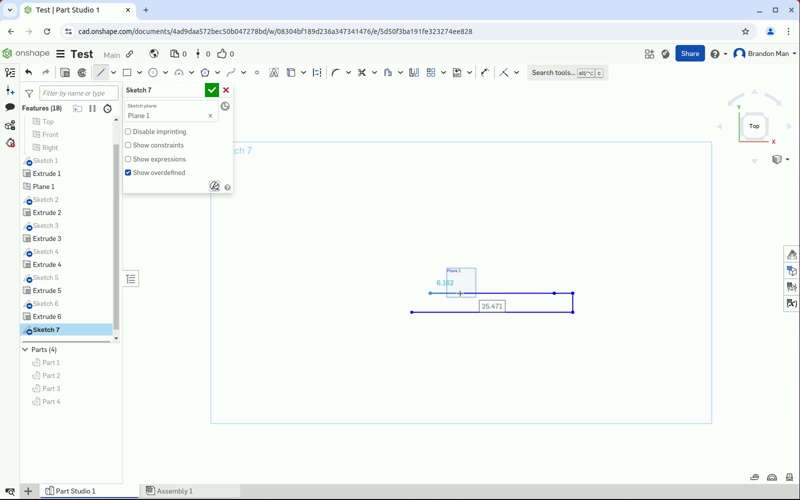
mouse_move(411, 293)
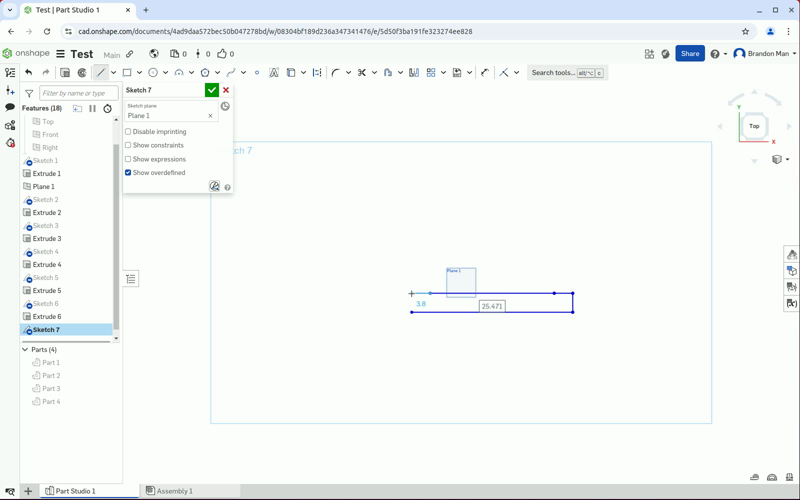
click(411, 293)
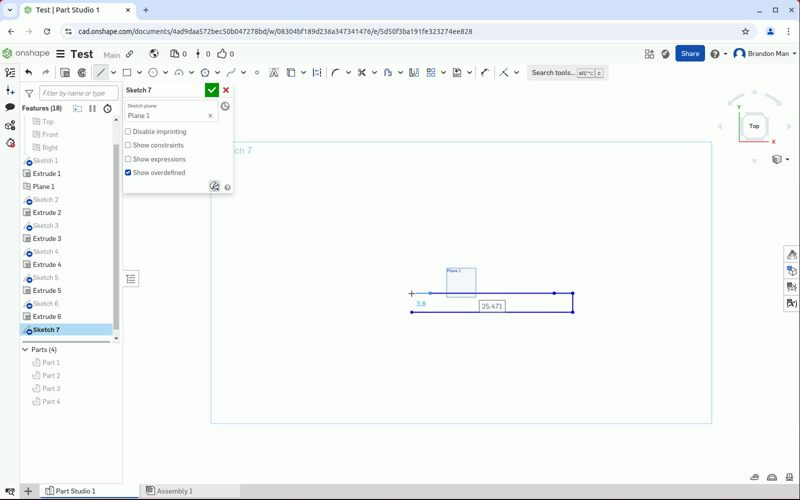
key_up(shift)
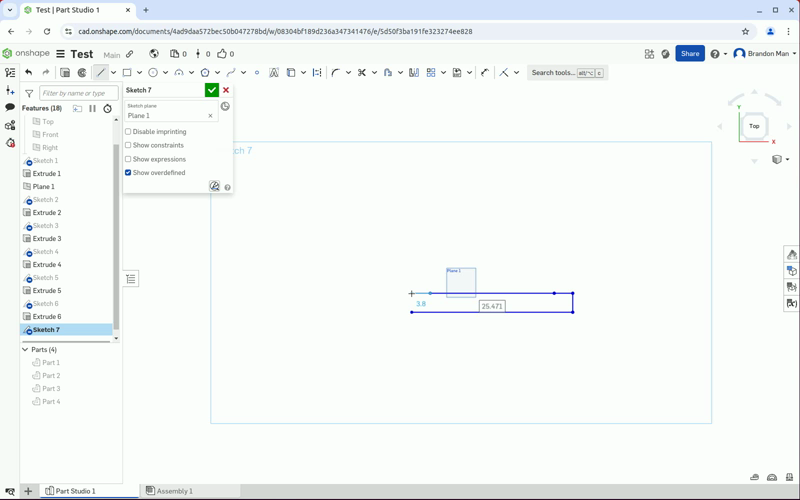
mouse_move(441, 293)
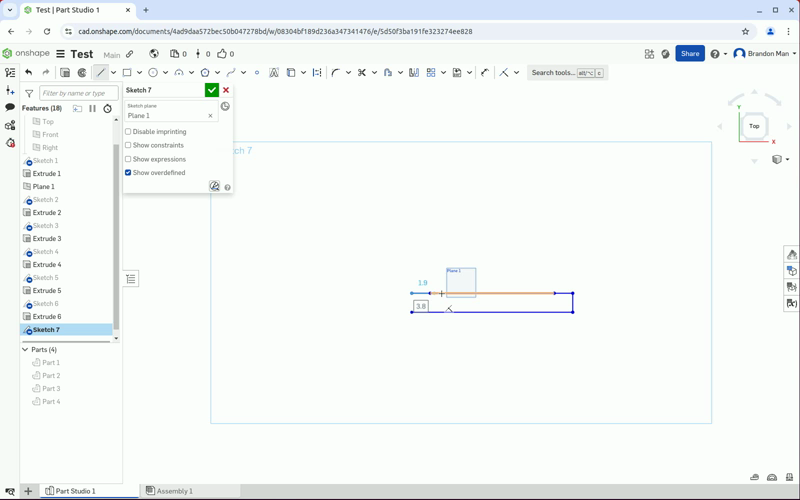
key_down(shift)
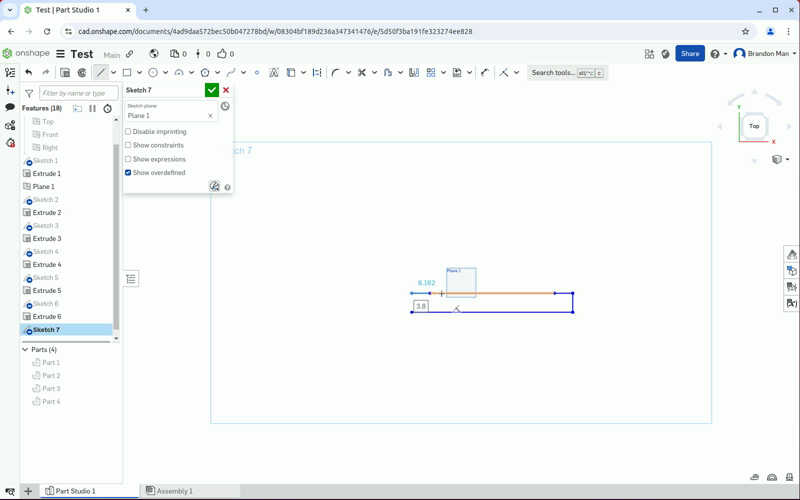
mouse_move(411, 312)
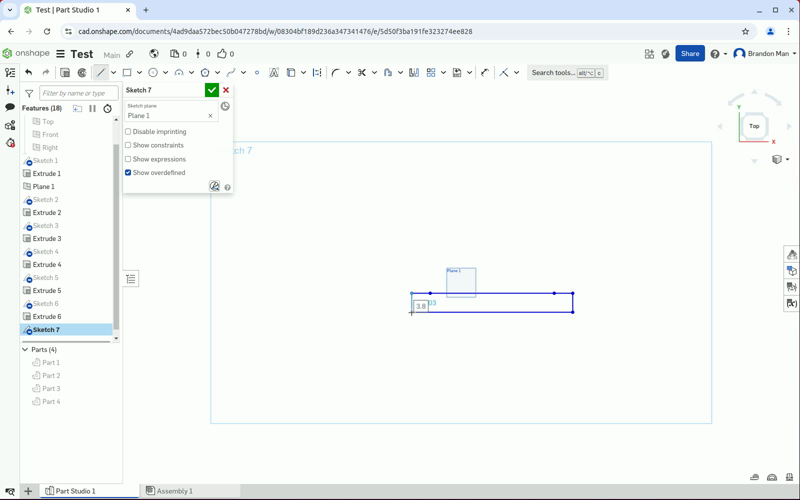
key_up(shift)
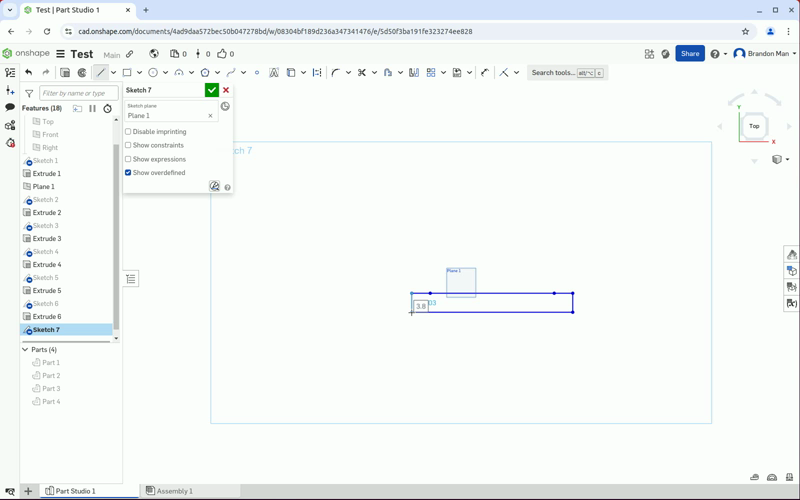
click(411, 312)
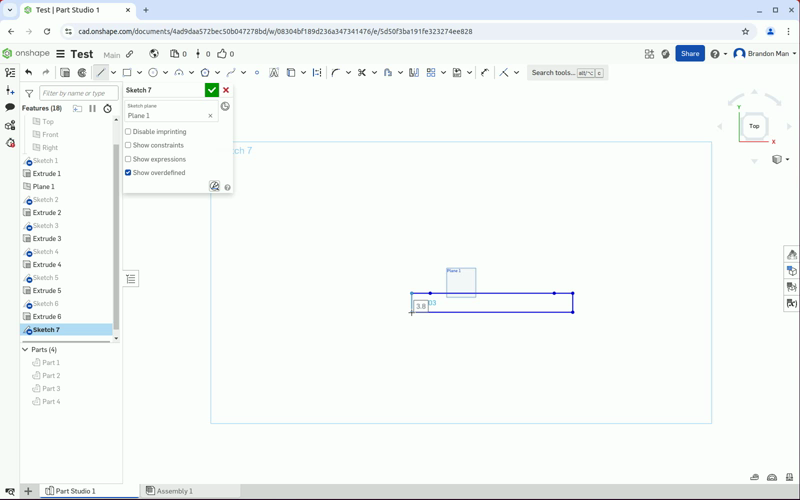
key(esc)
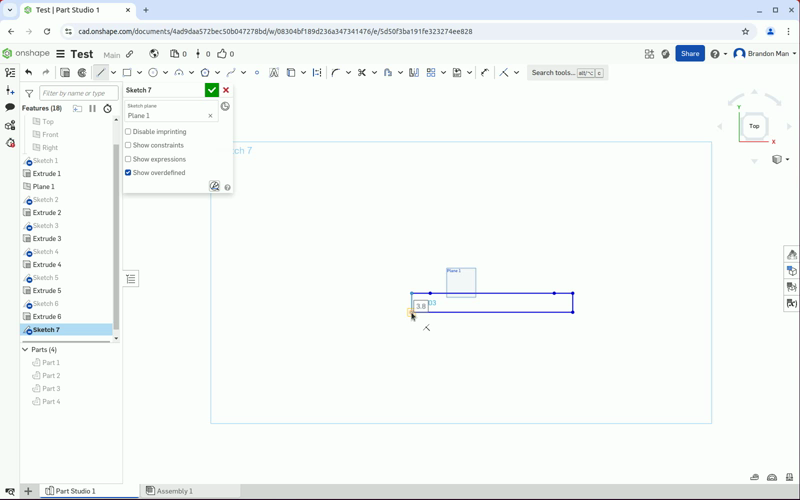
mouse_move(471, 308)
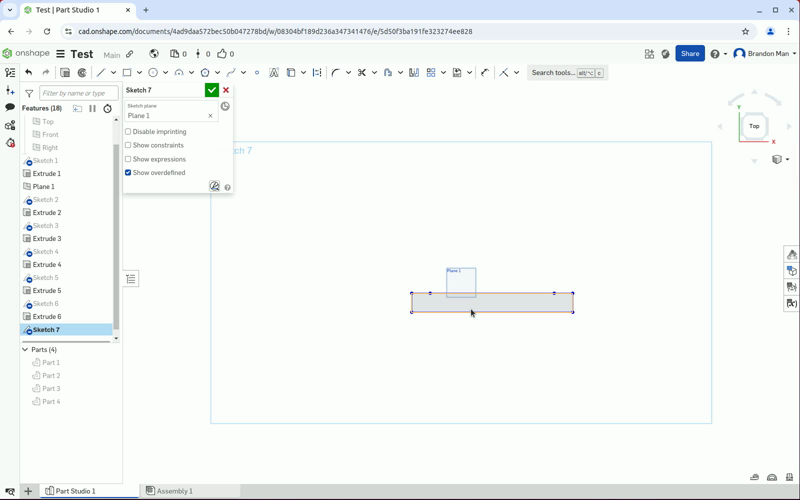
click(471, 308)
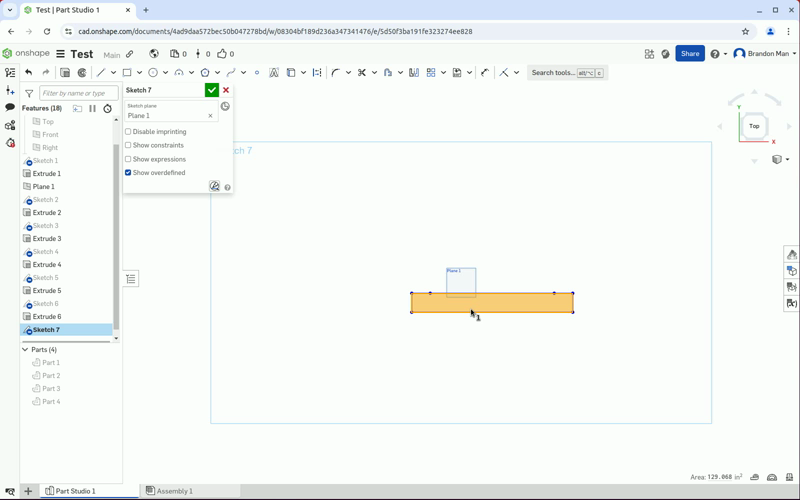
mouse_move(73, 352)
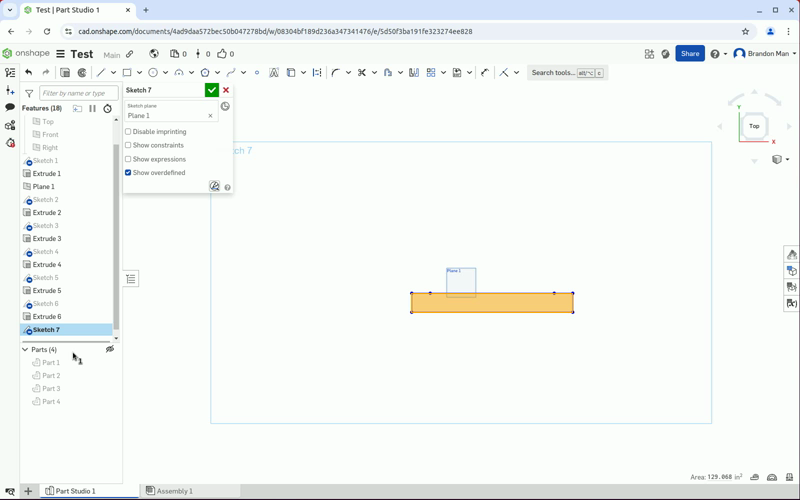
key(shift+y)
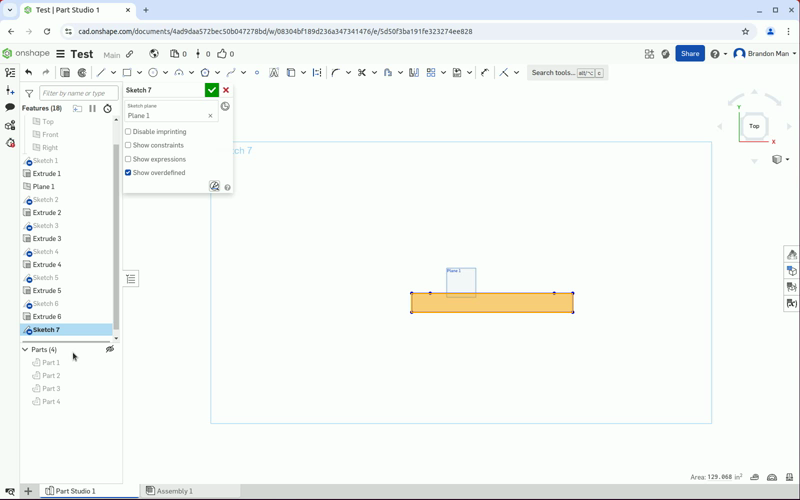
key(shift+e)
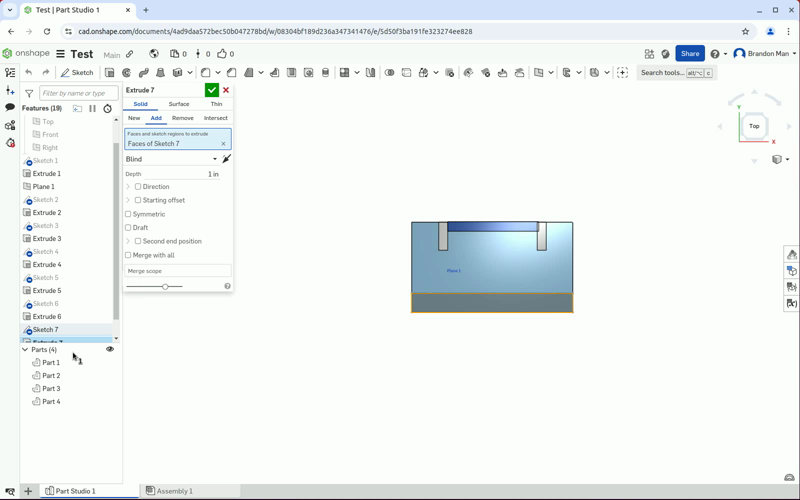
mouse_move(143, 106)
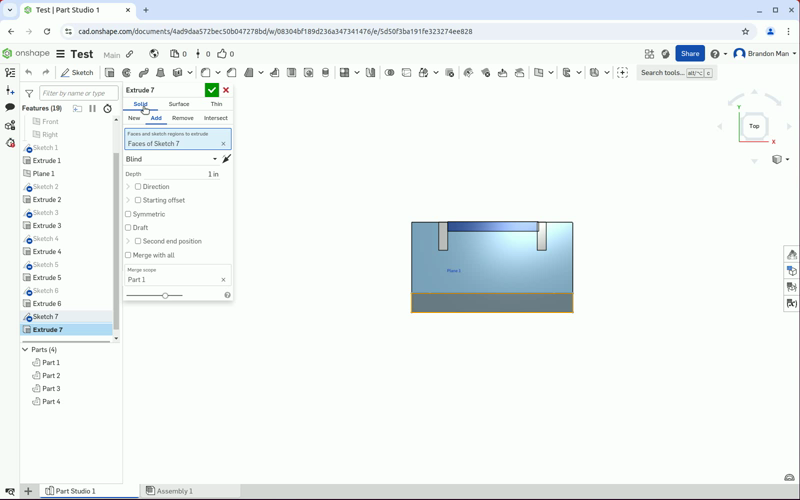
click(143, 106)
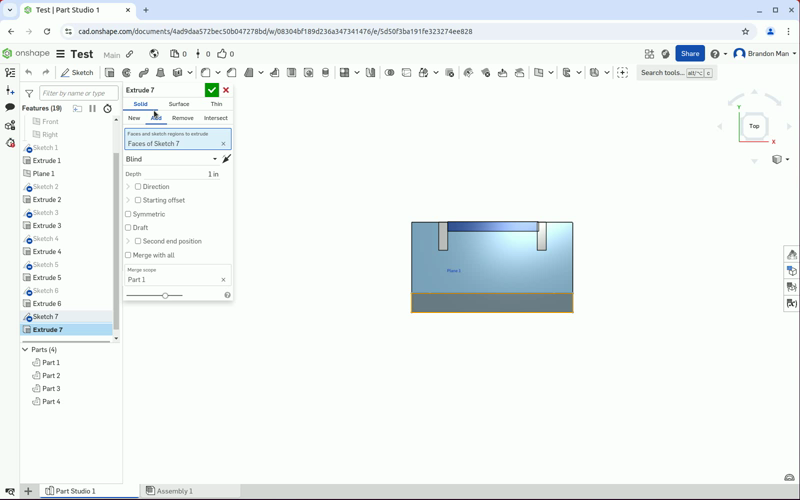
mouse_move(186, 120)
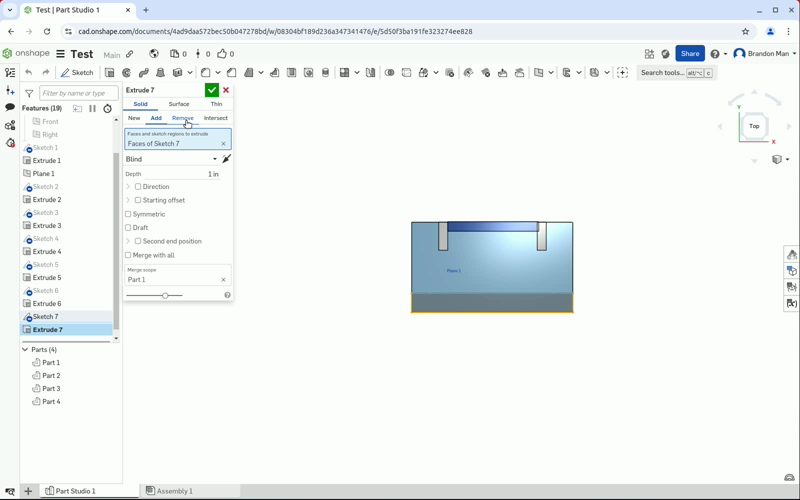
click(186, 120)
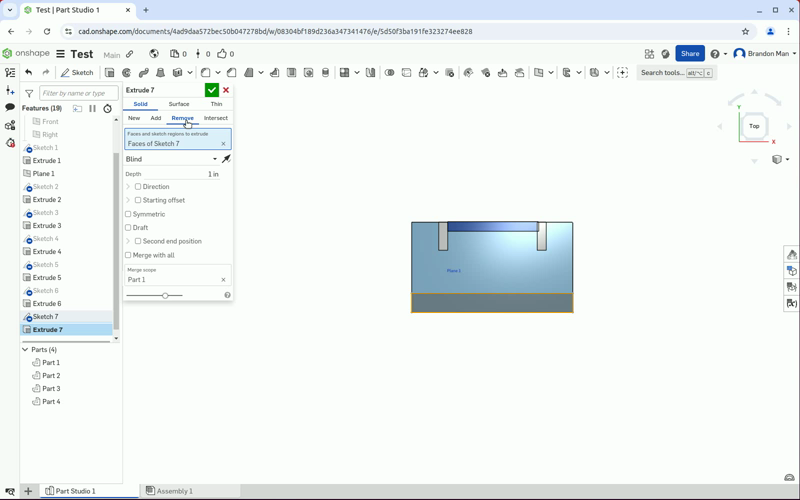
key(tab, 4)
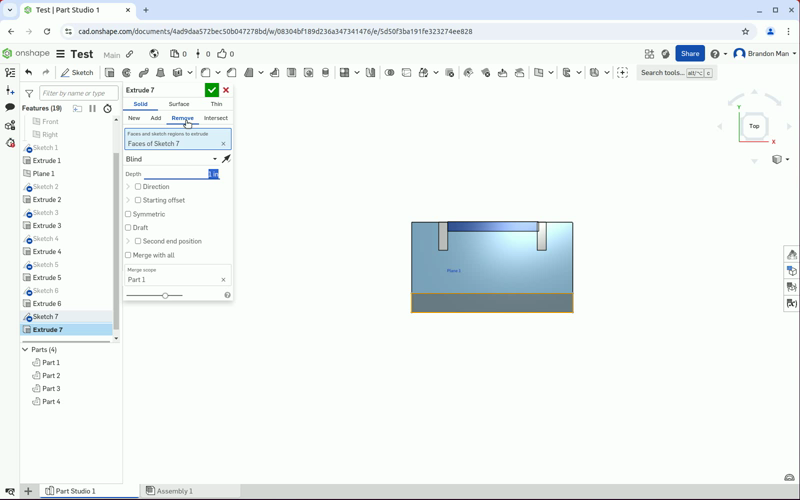
text(7.462)
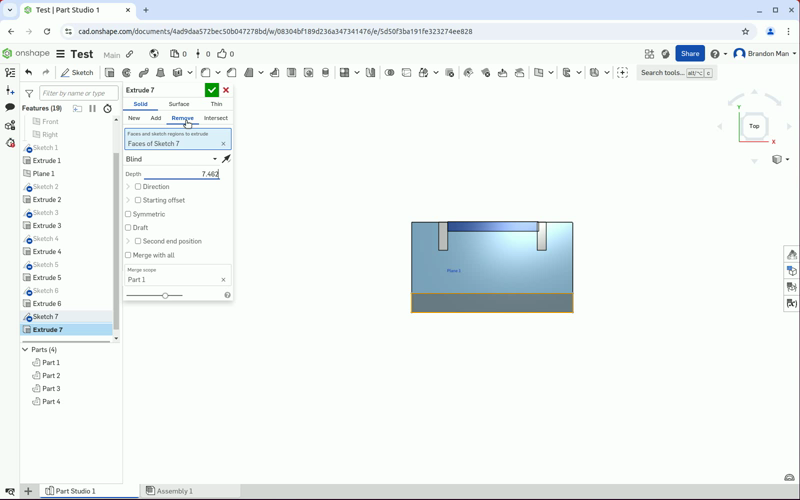
key(tab, 6)
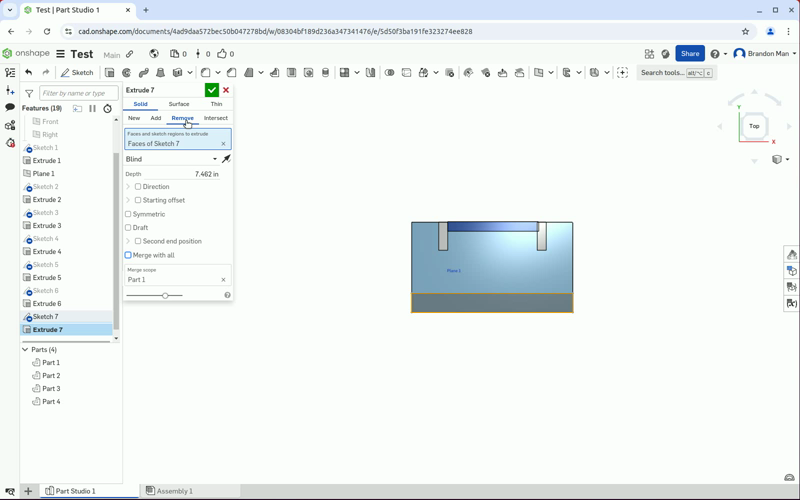
key(space)
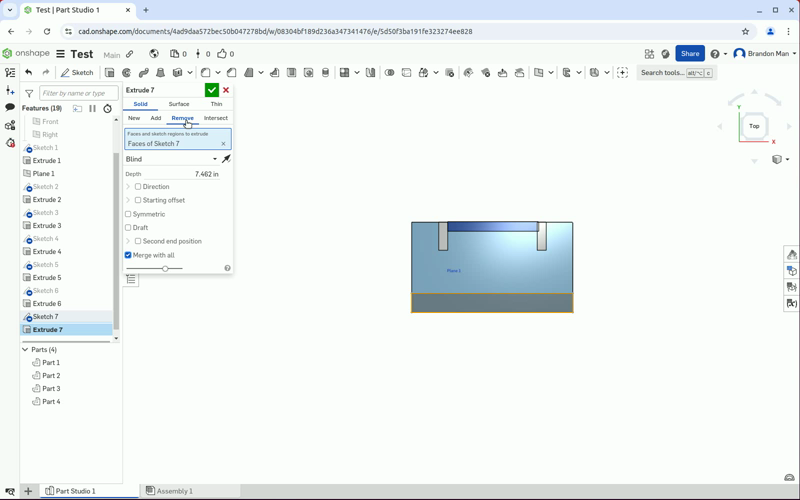
key(enter)
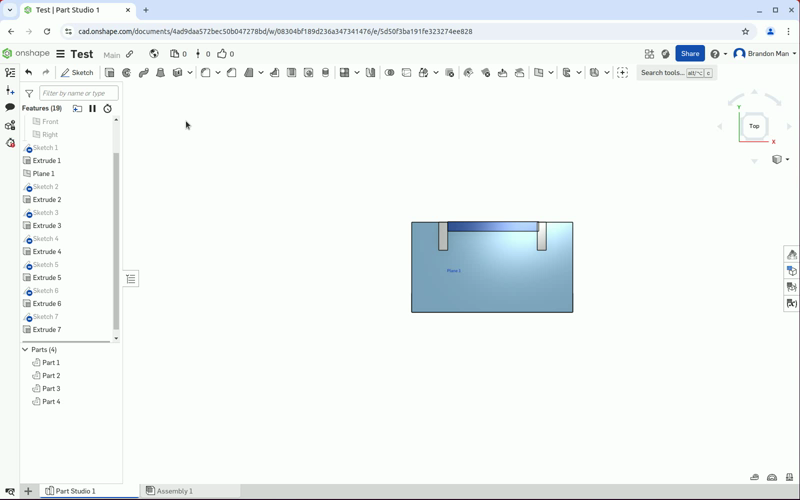
key(shift+h)
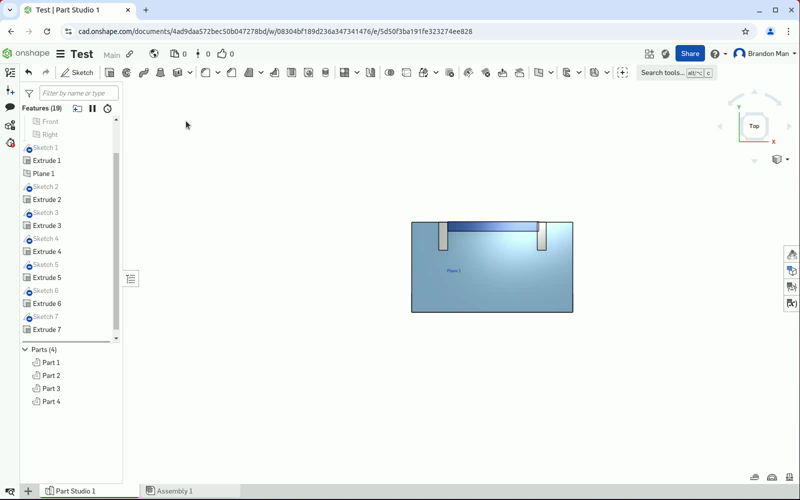
key(shift+h)
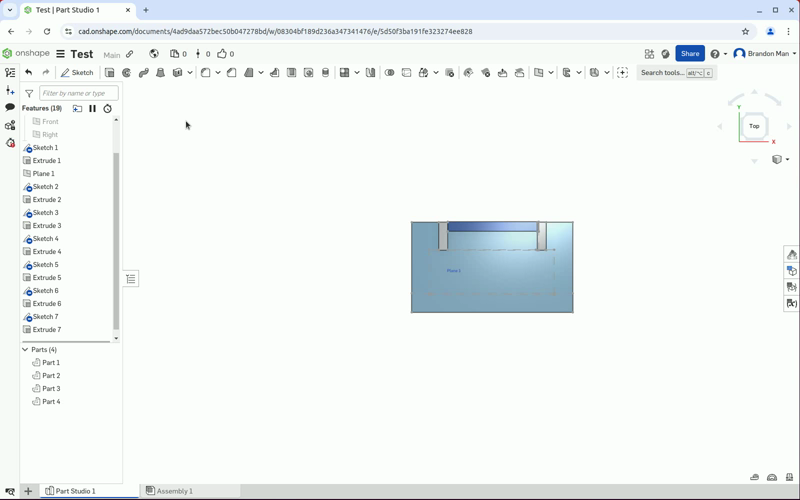
key(shift+7)
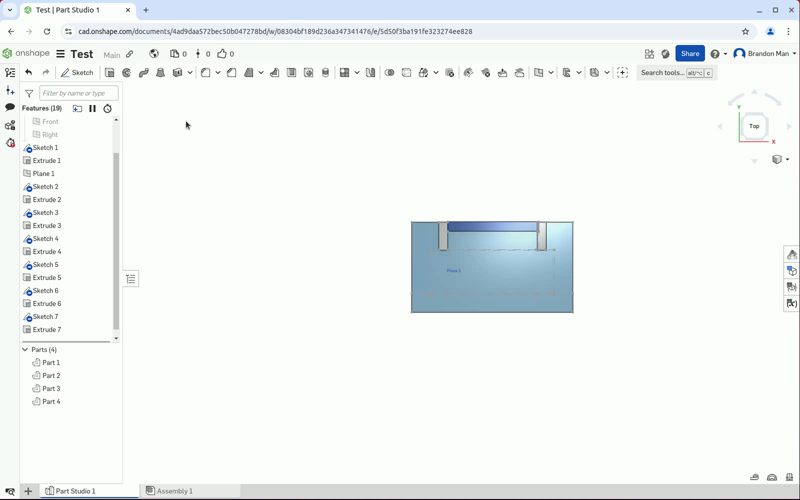
key(up, 3)
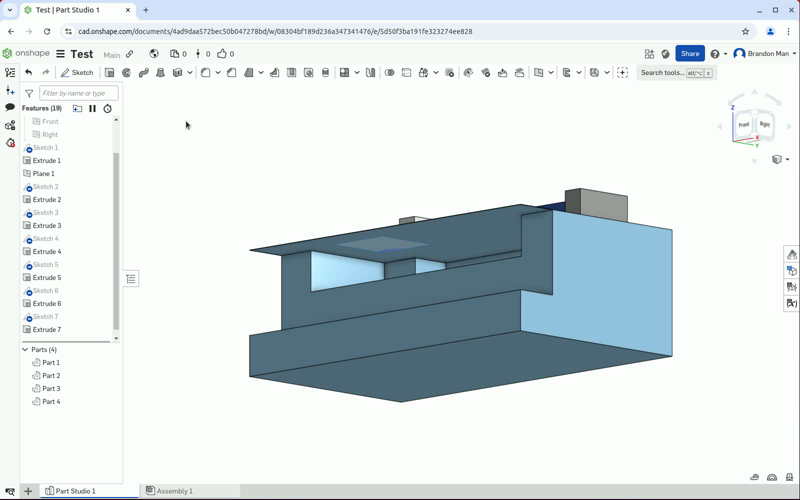
key(left, 3)
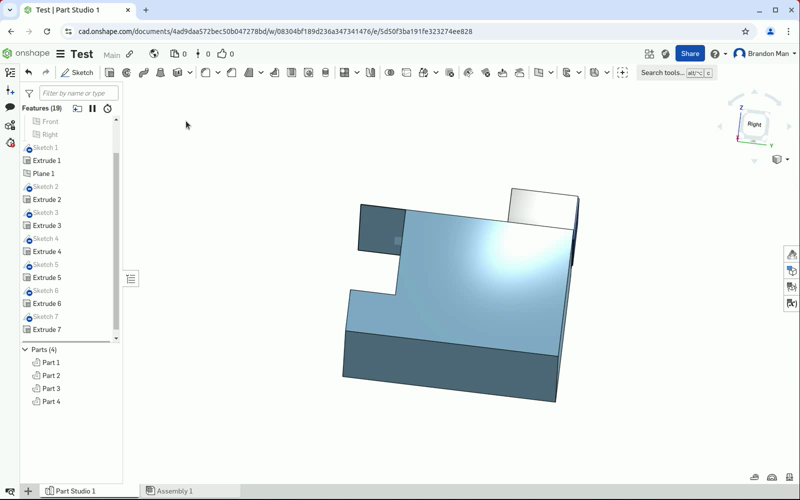
key(right, 3)
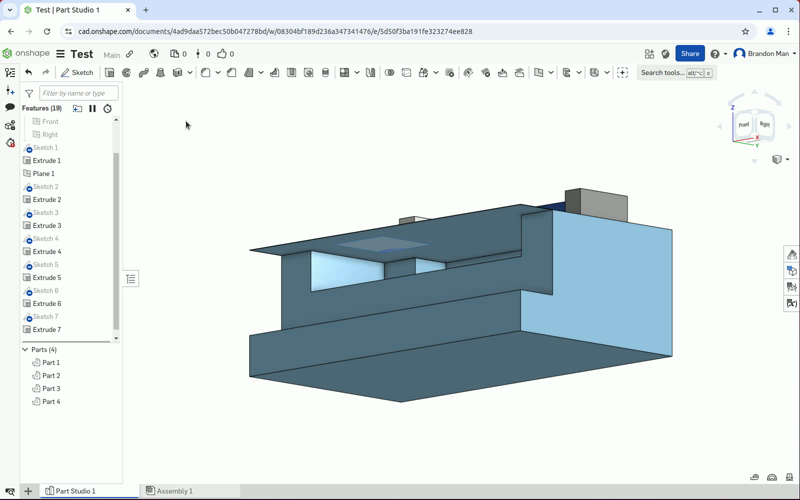
key(down, 3)
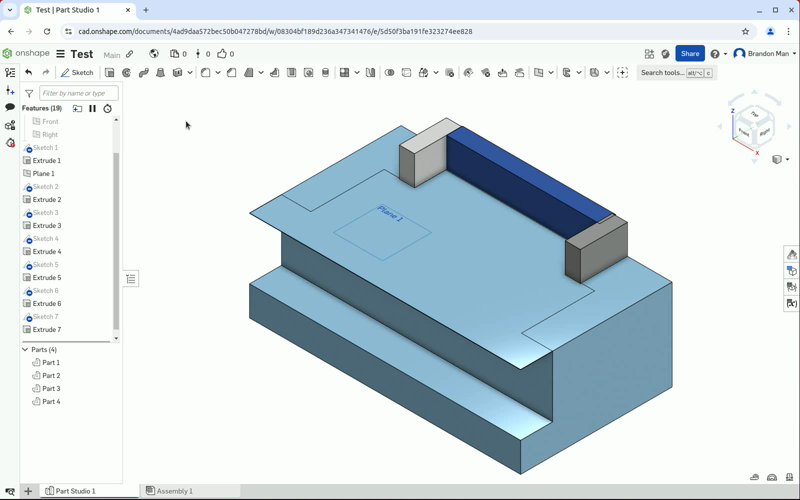
mouse_move(69, 150)
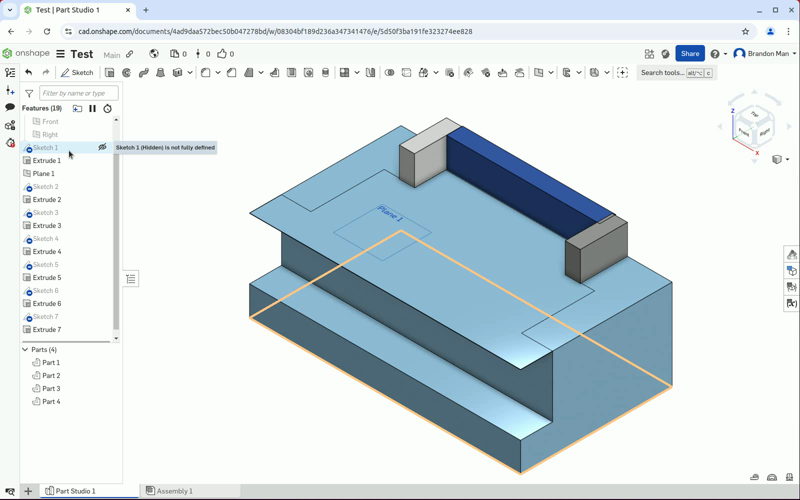
click(69, 150)